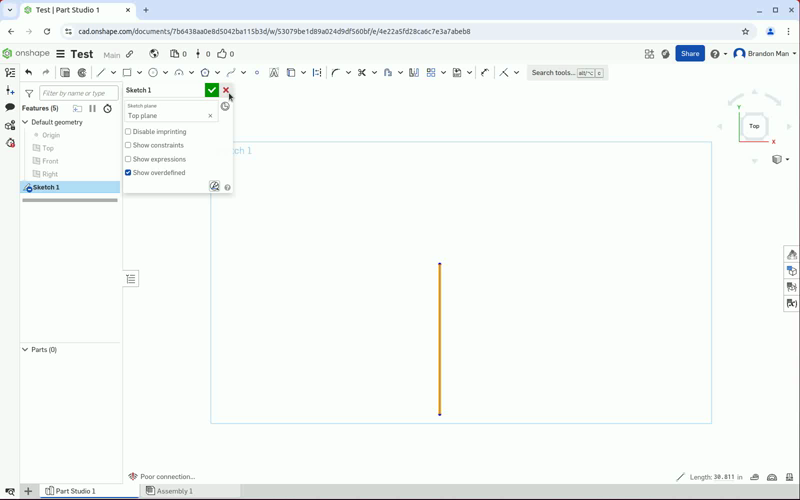
key(shift+h)
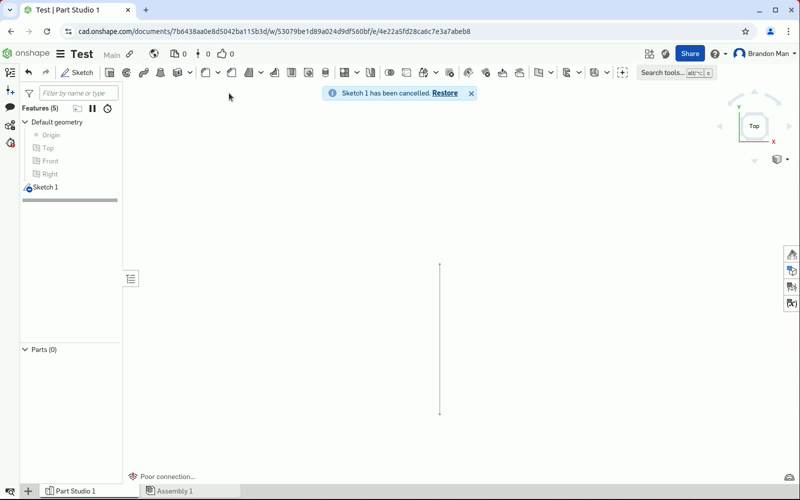
key(shift+s)
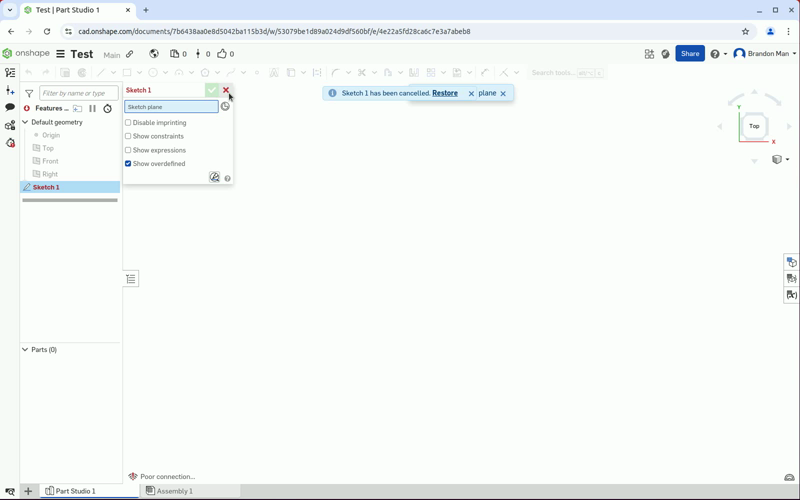
mouse_move(73, 150)
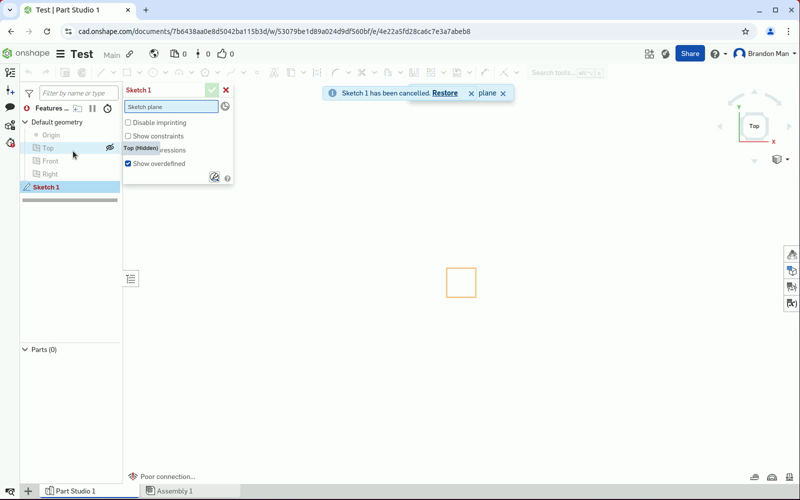
click(73, 150)
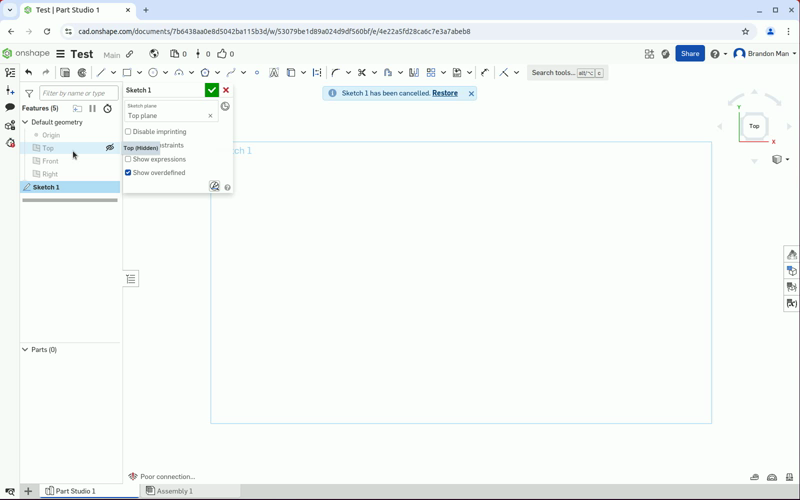
mouse_move(73, 352)
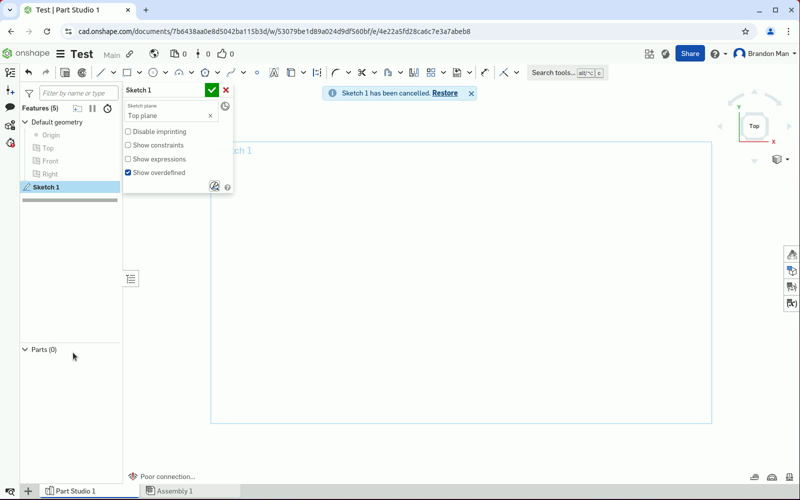
key(y)
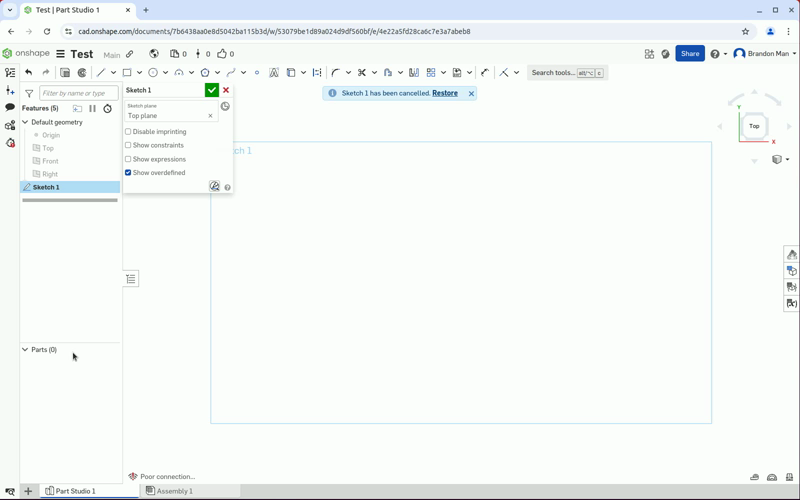
key(l)
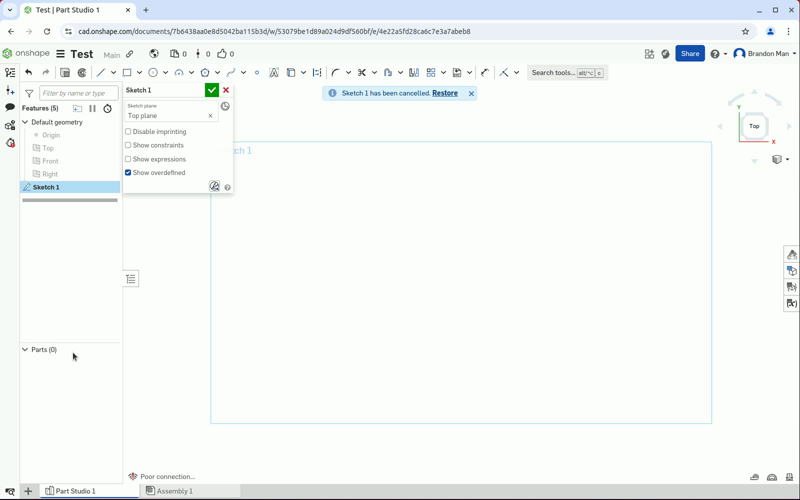
key_down(shift)
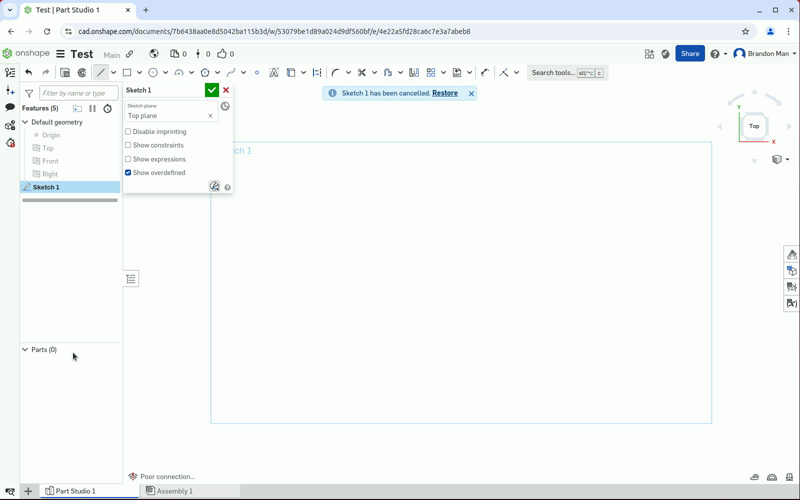
mouse_move(352, 359)
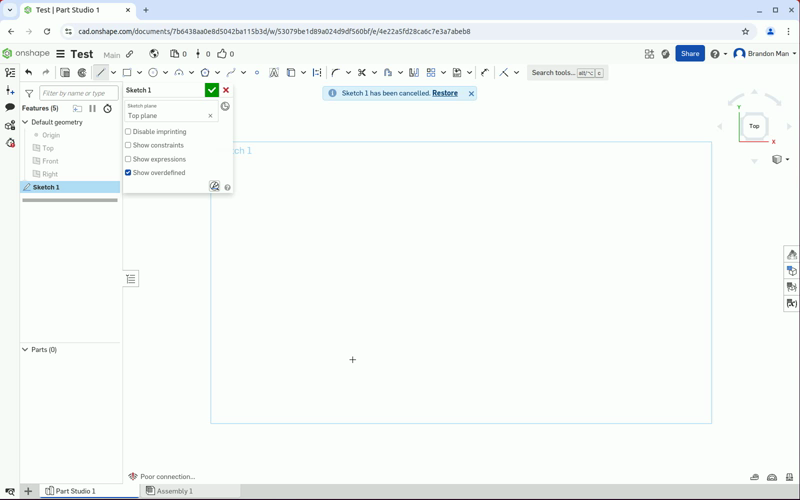
click(352, 359)
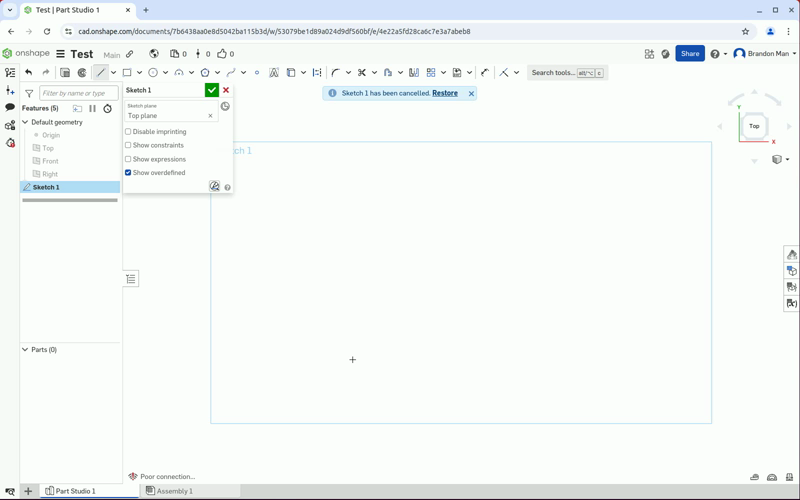
key_up(shift)
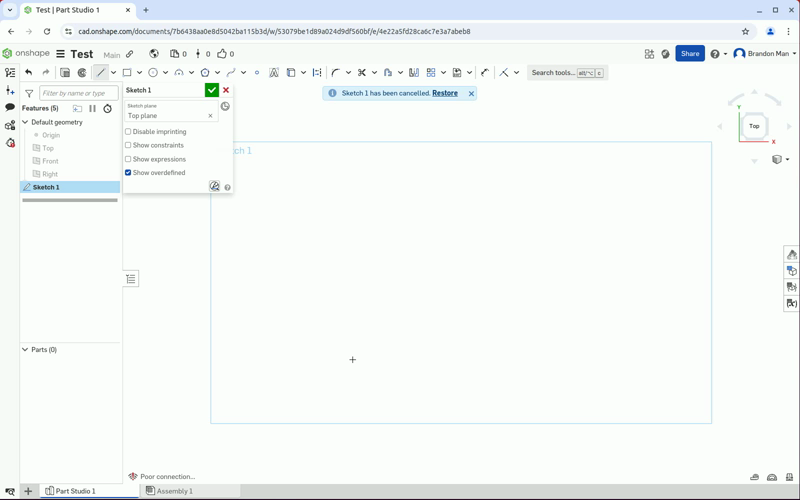
key_down(shift)
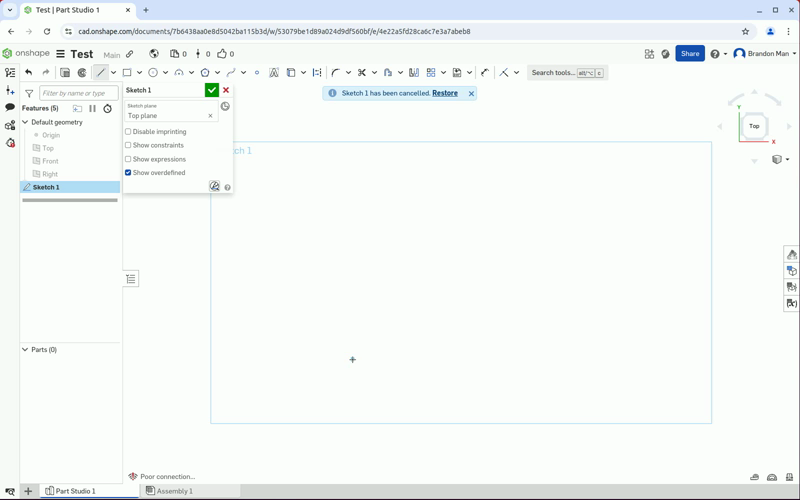
mouse_move(568, 359)
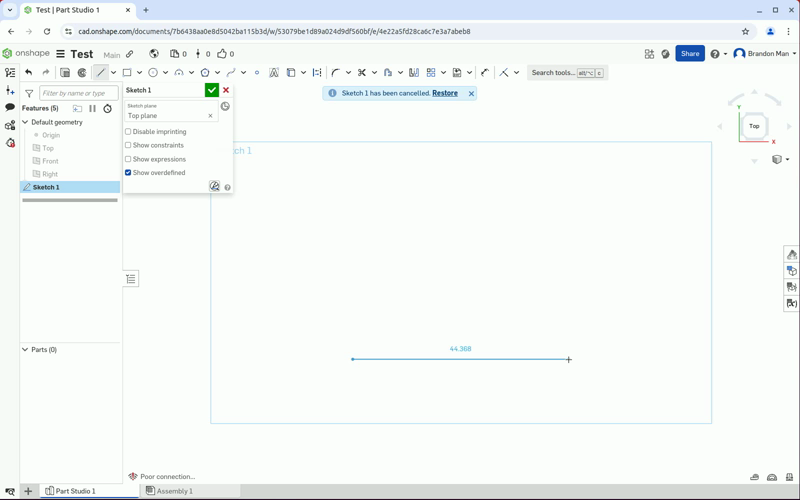
click(568, 359)
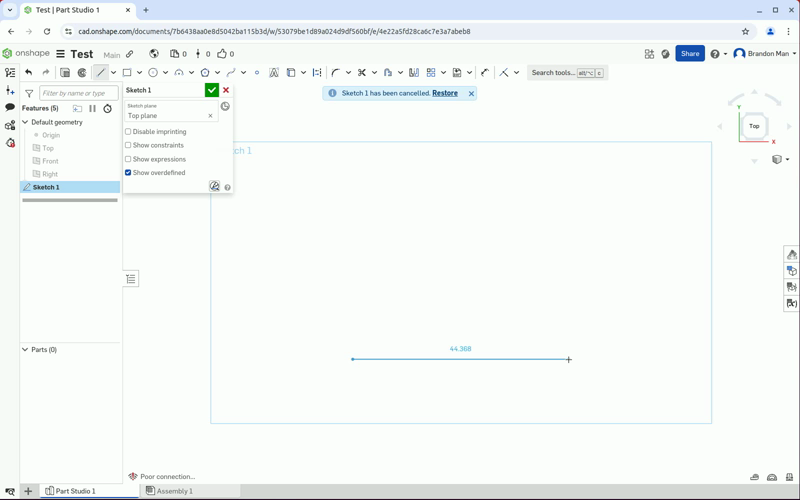
key_up(shift)
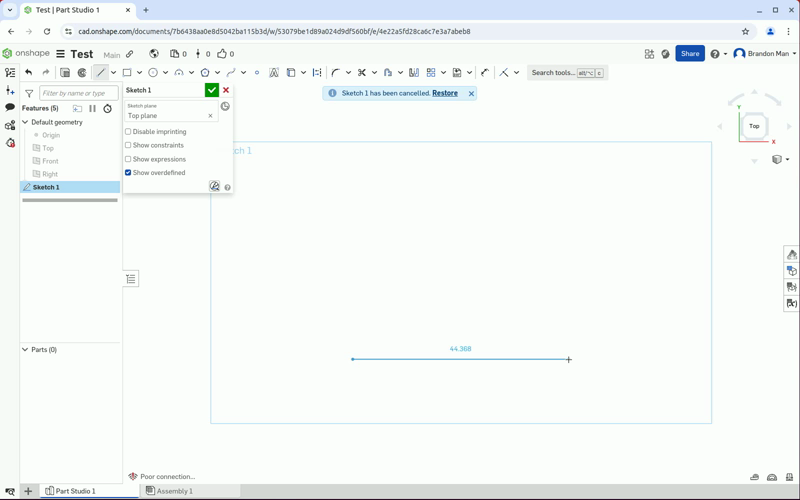
key_down(shift)
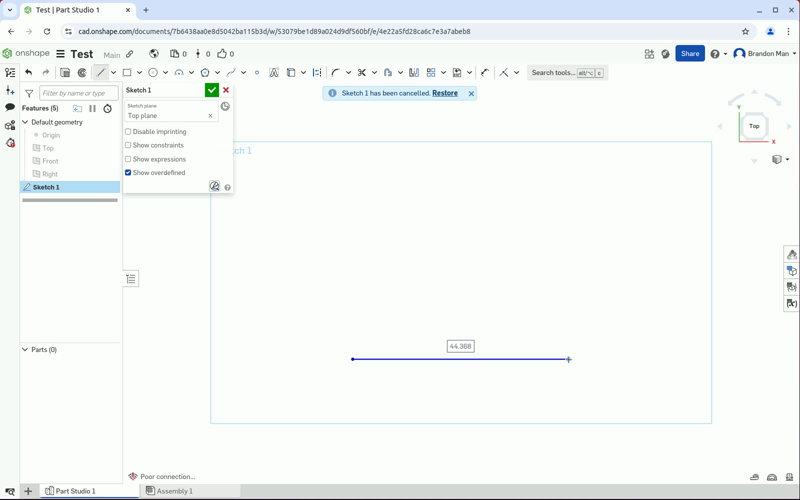
mouse_move(589, 359)
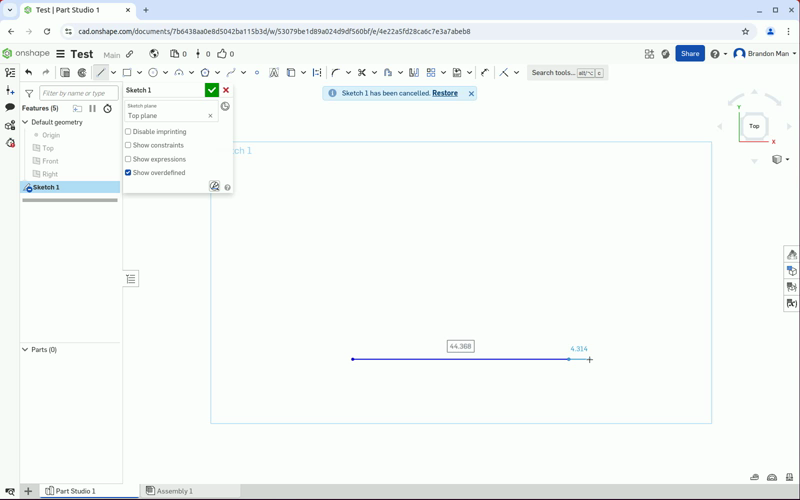
mouse_move(568, 354)
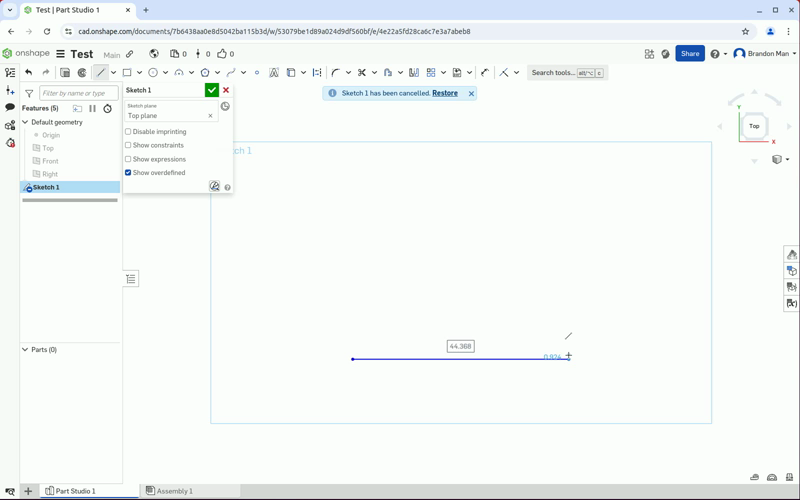
scroll(6)
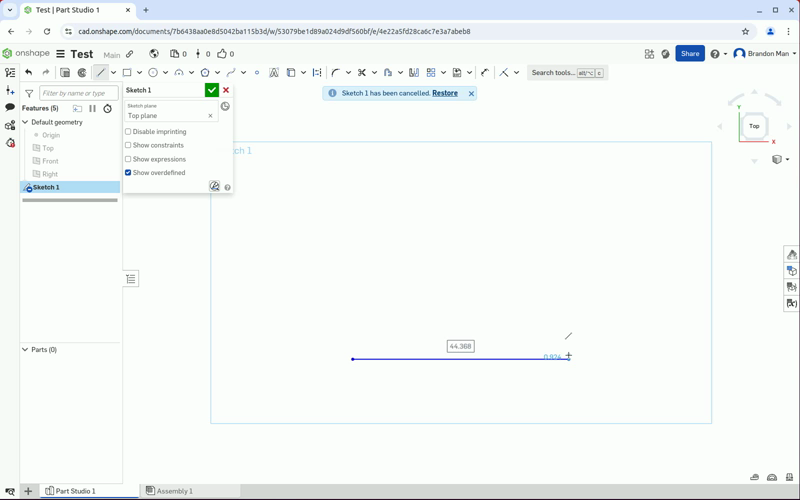
scroll(6)
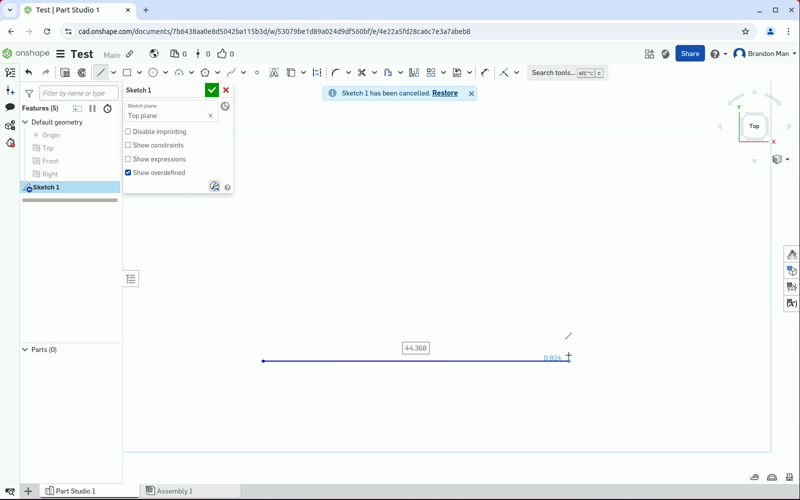
scroll(6)
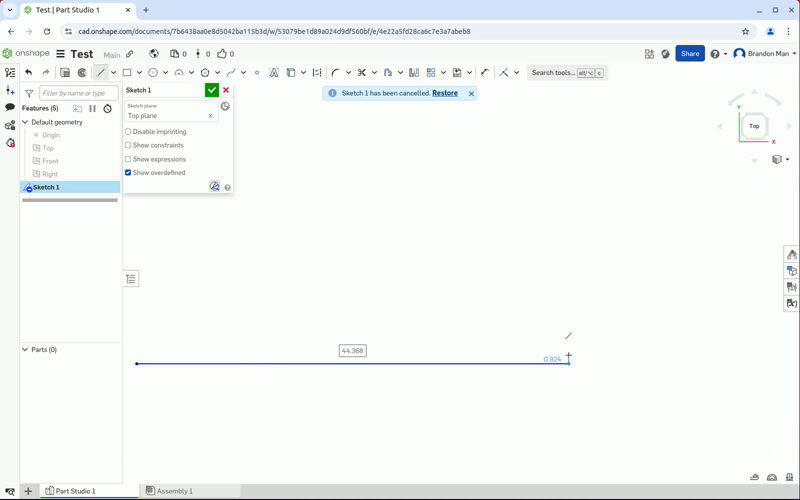
scroll(6)
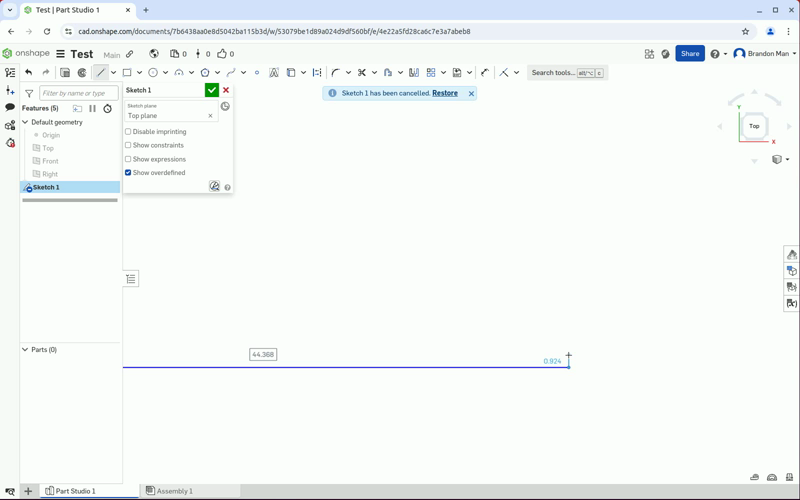
scroll(6)
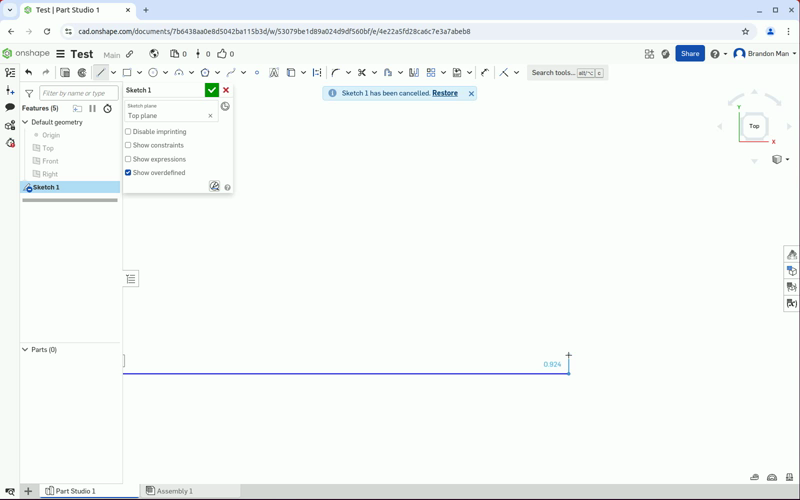
scroll(6)
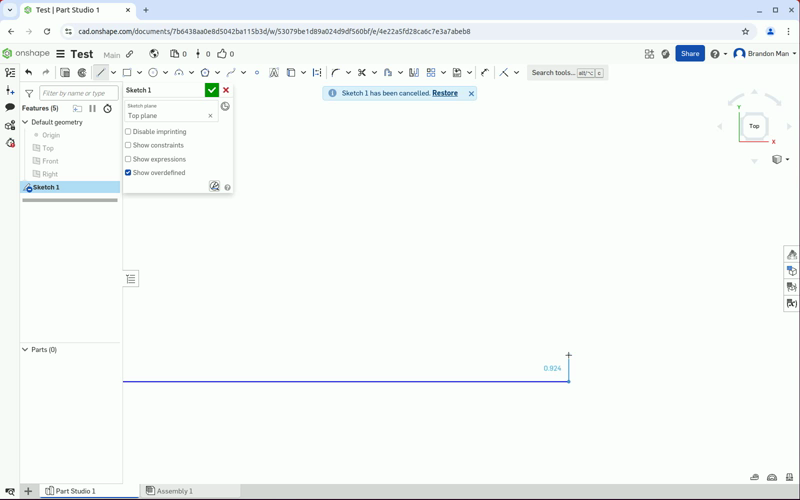
scroll(6)
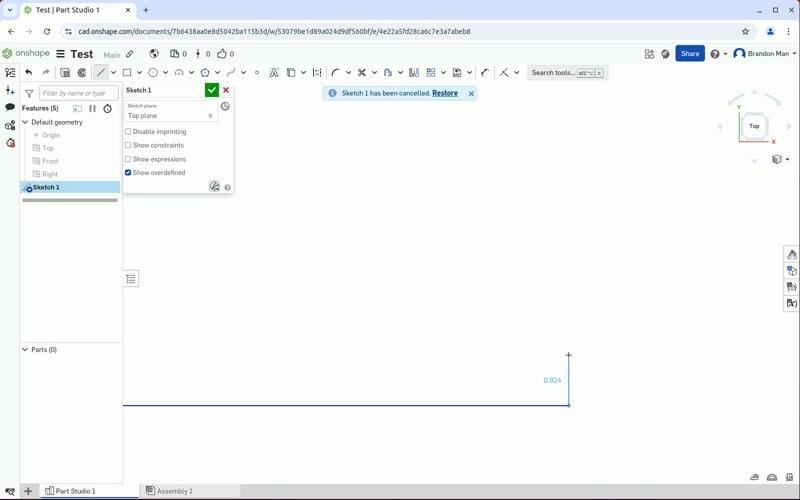
click(568, 354)
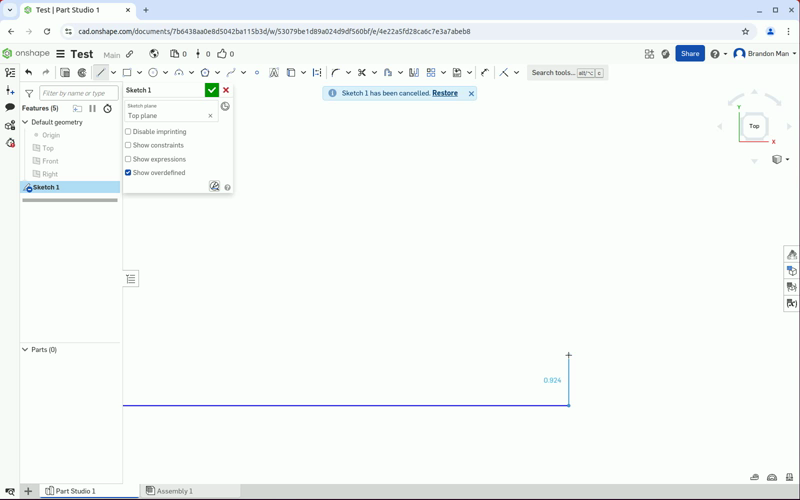
scroll(-6)
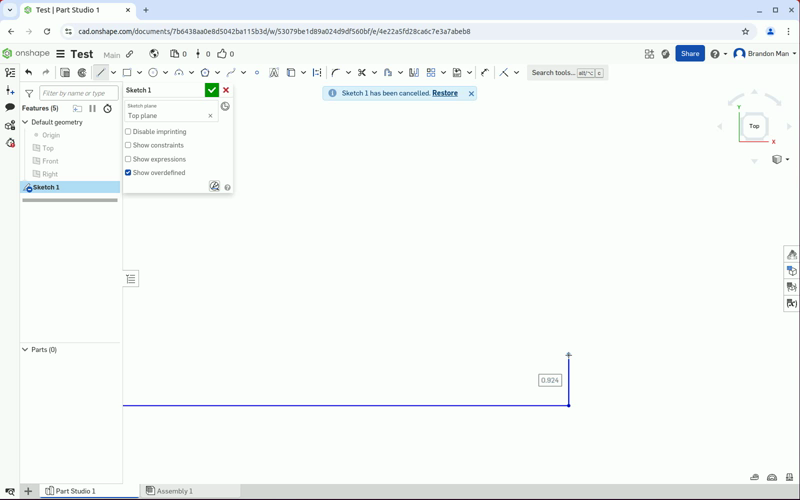
scroll(-6)
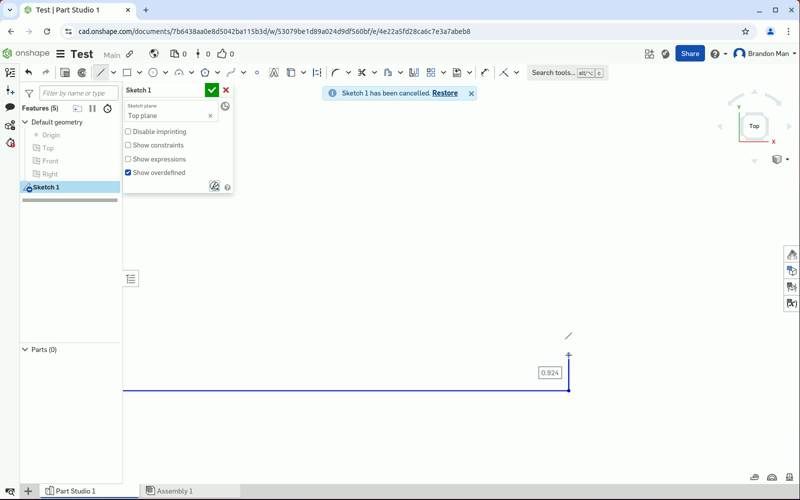
scroll(-6)
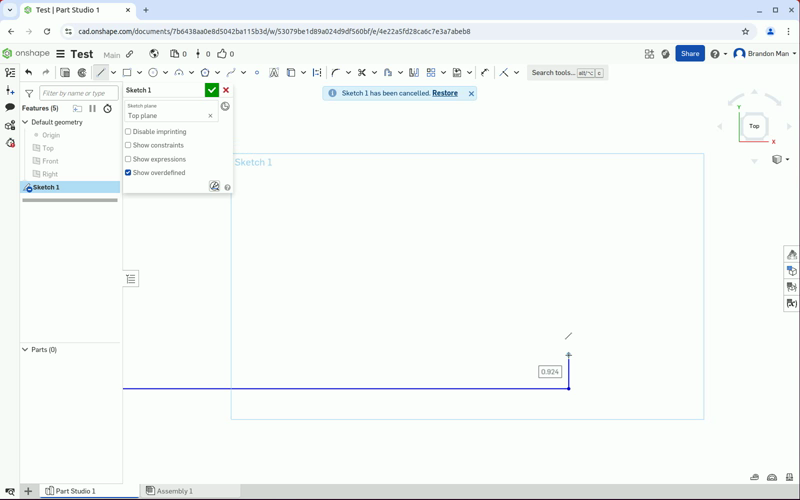
scroll(-6)
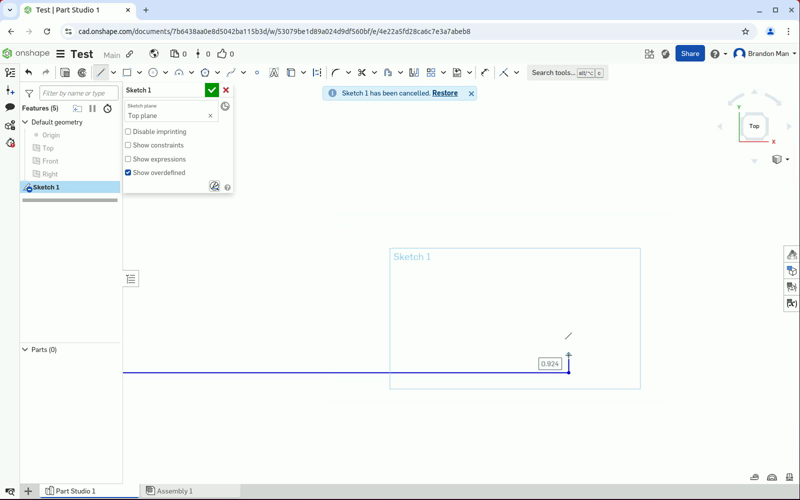
scroll(-6)
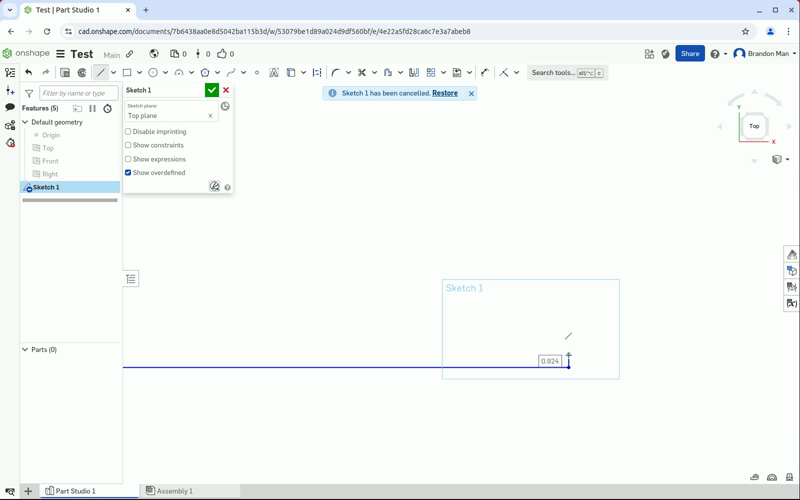
scroll(-6)
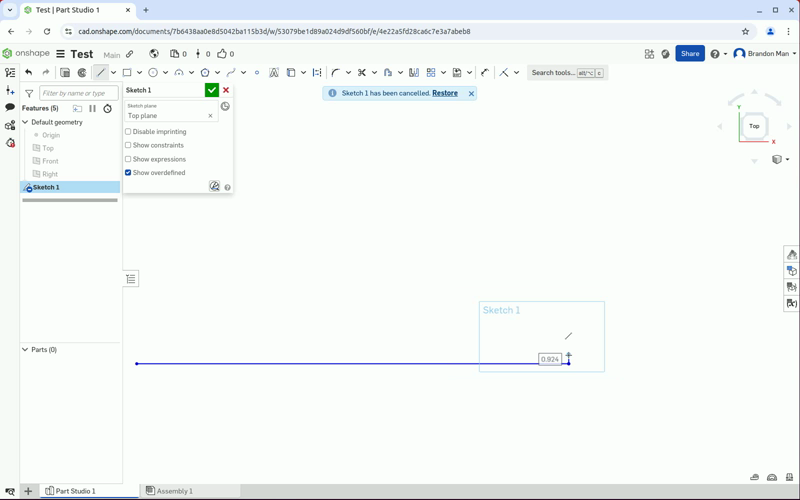
scroll(-6)
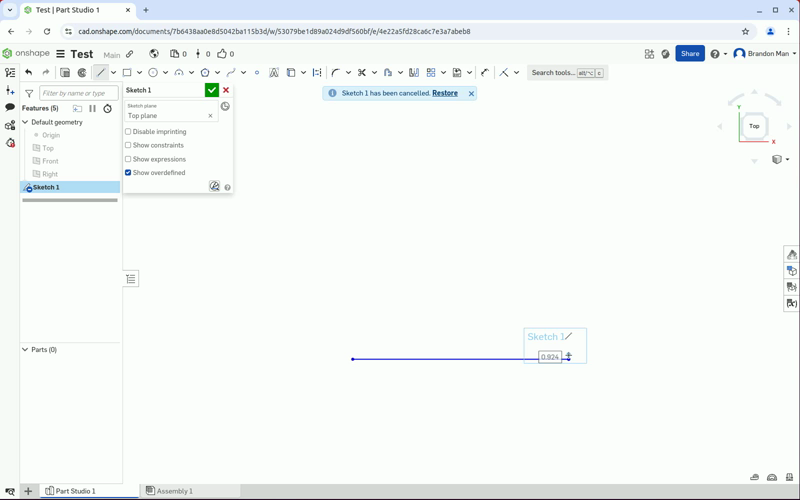
key_up(shift)
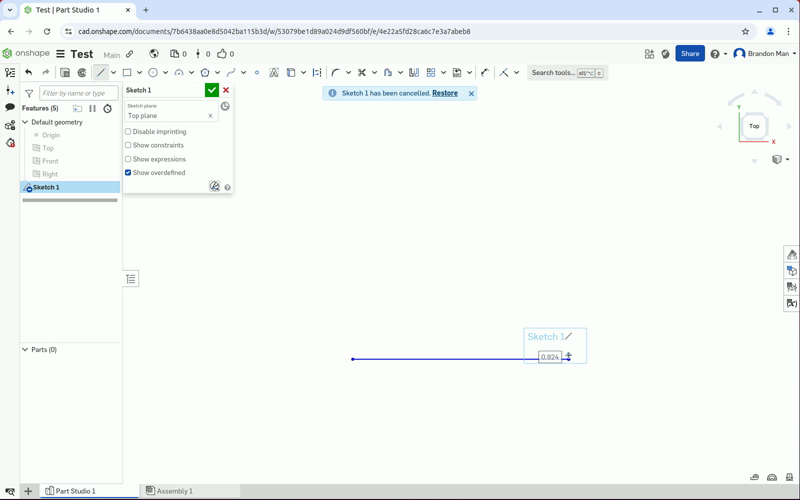
key_down(shift)
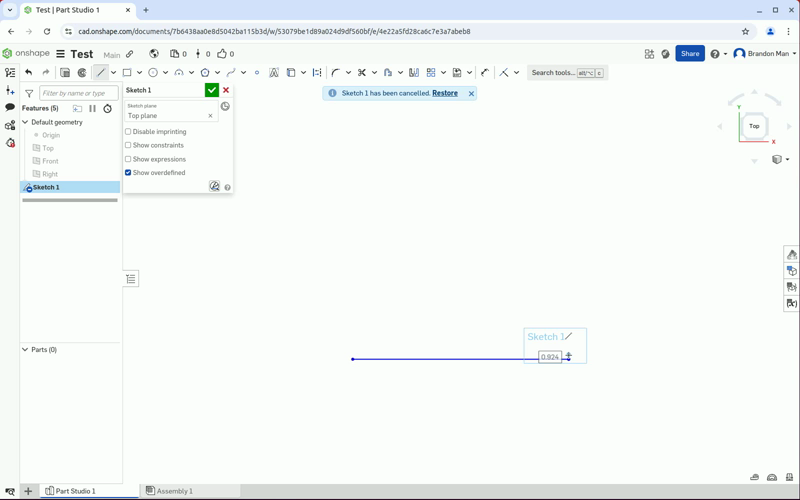
mouse_move(352, 354)
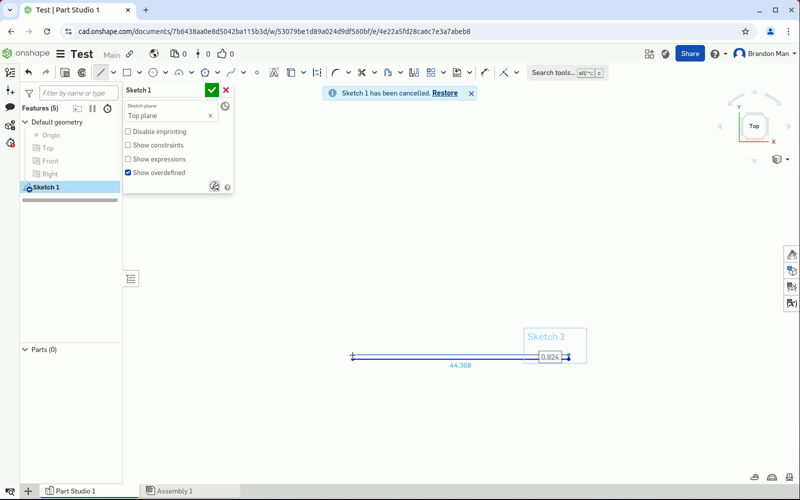
click(352, 354)
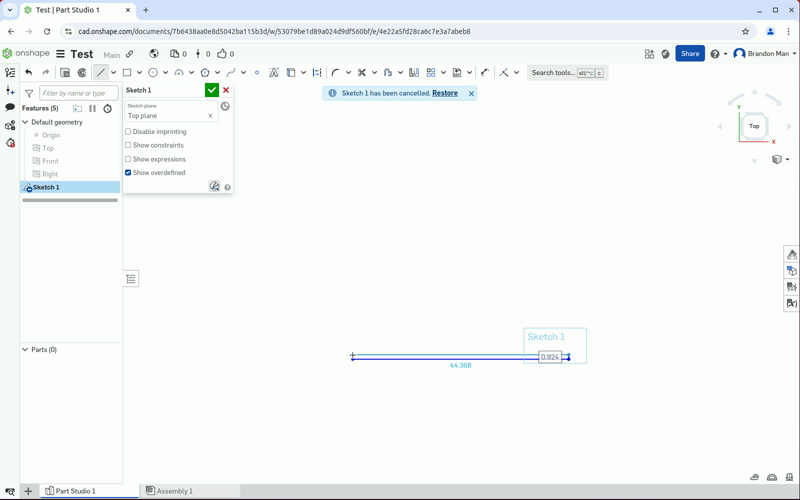
key_up(shift)
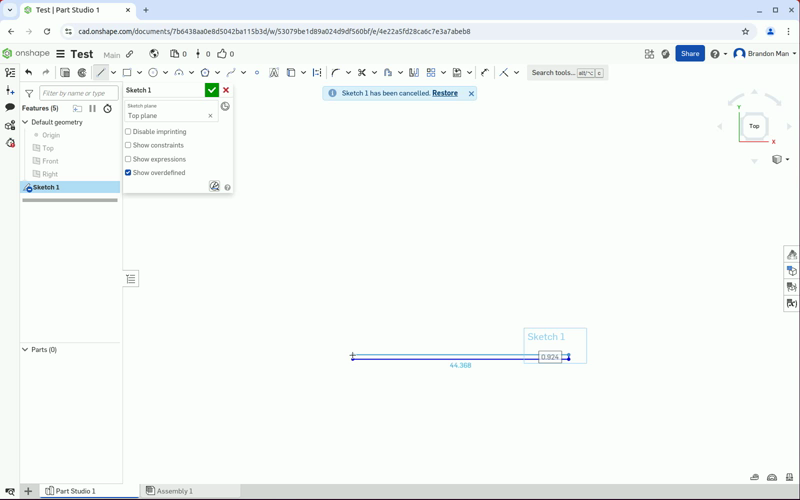
mouse_move(382, 354)
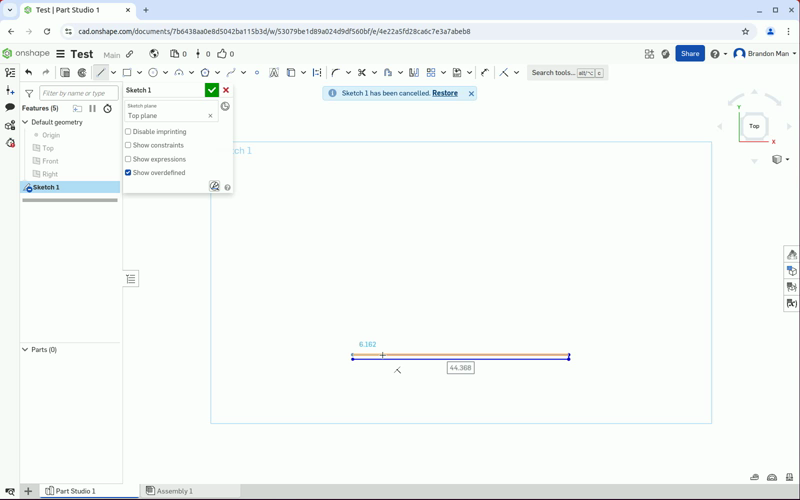
key_down(shift)
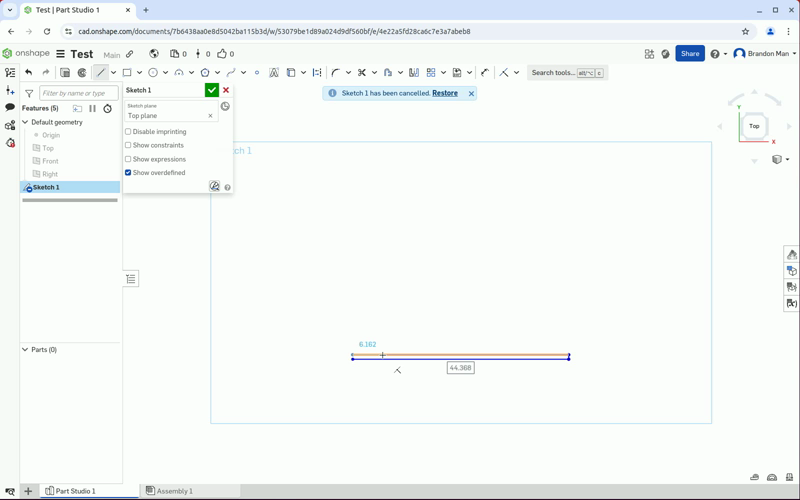
mouse_move(352, 359)
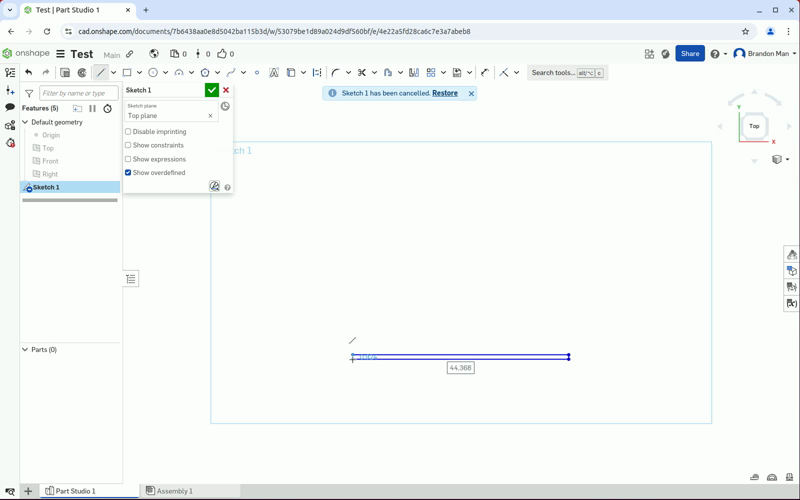
scroll(6)
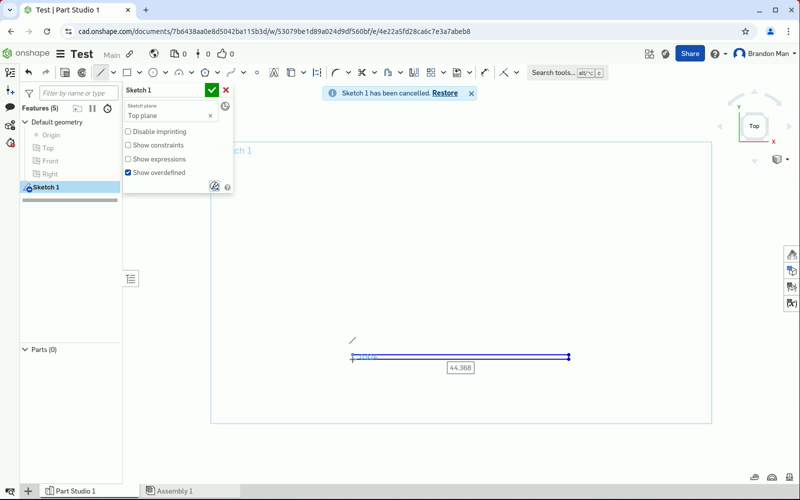
scroll(6)
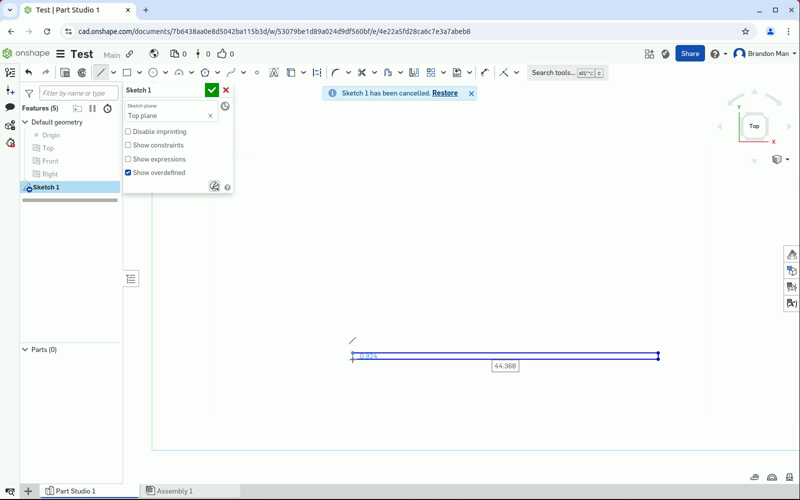
scroll(6)
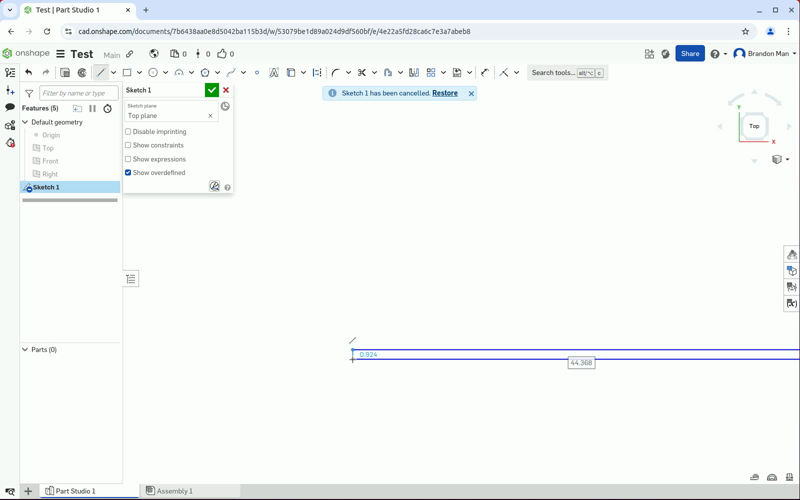
scroll(6)
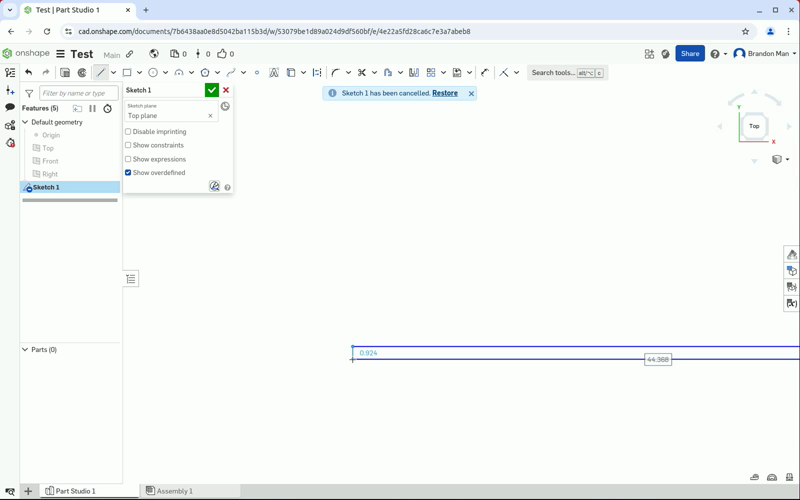
scroll(6)
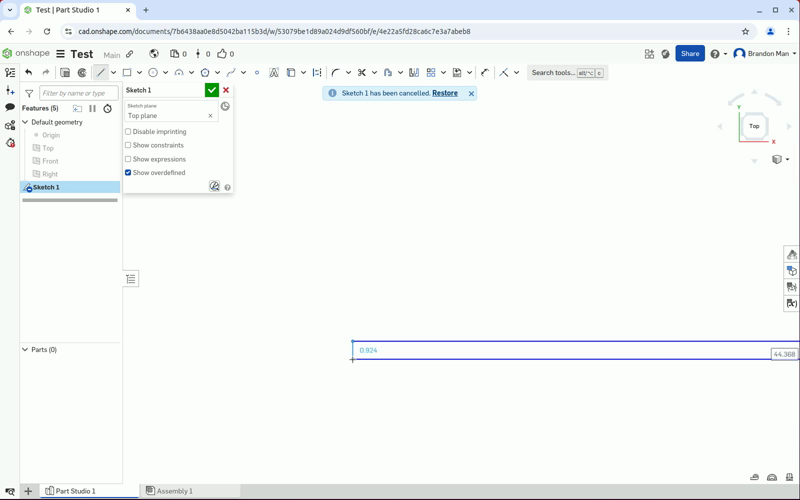
scroll(6)
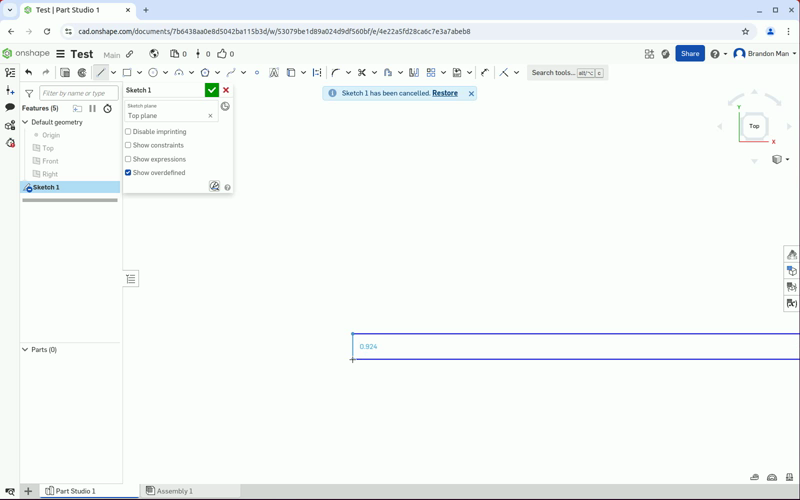
scroll(6)
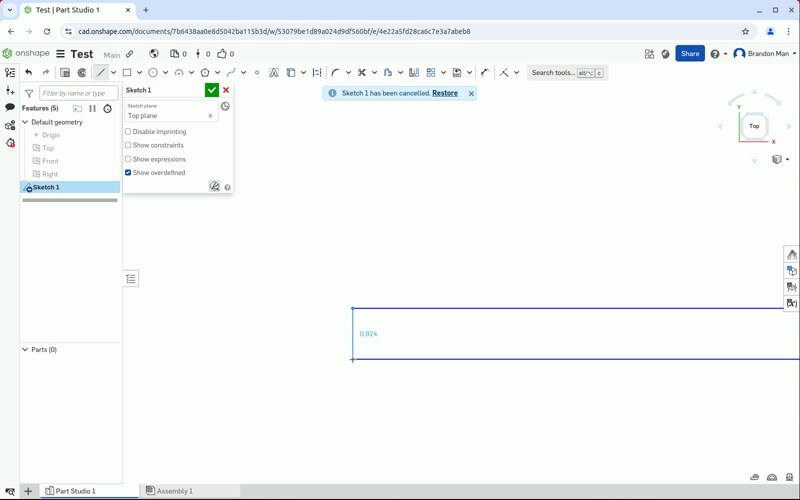
key_up(shift)
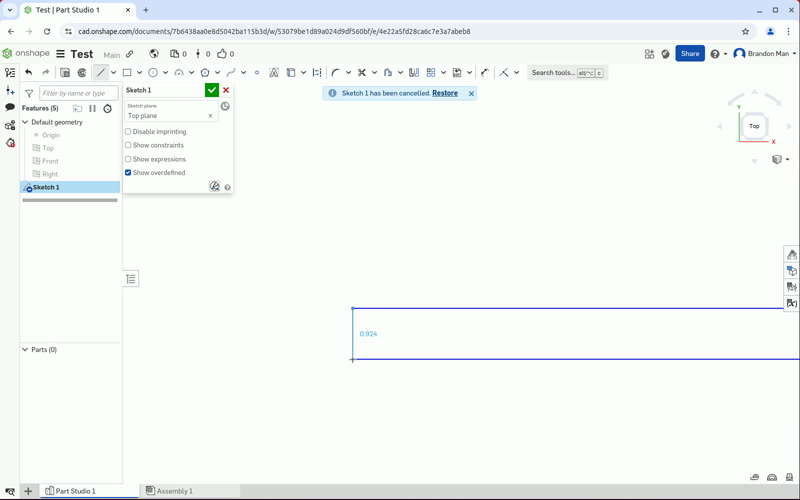
click(352, 359)
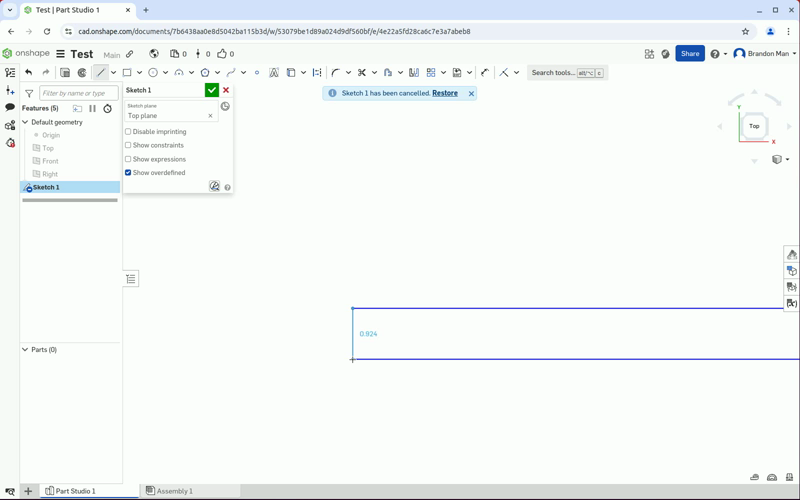
scroll(-6)
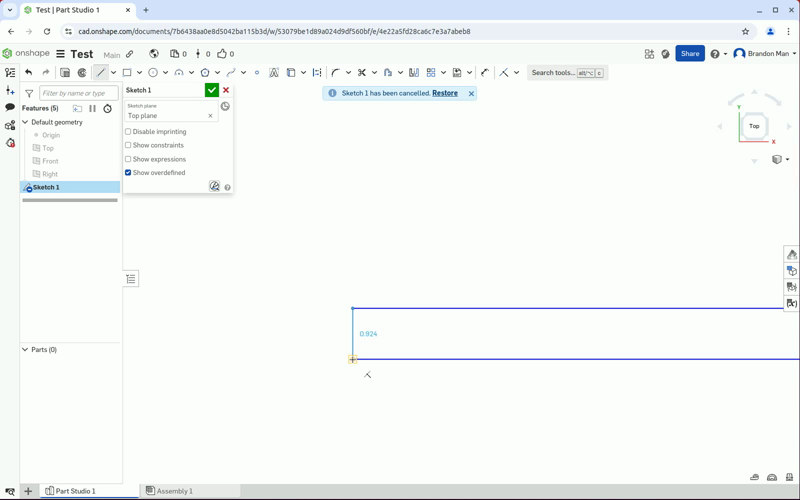
scroll(-6)
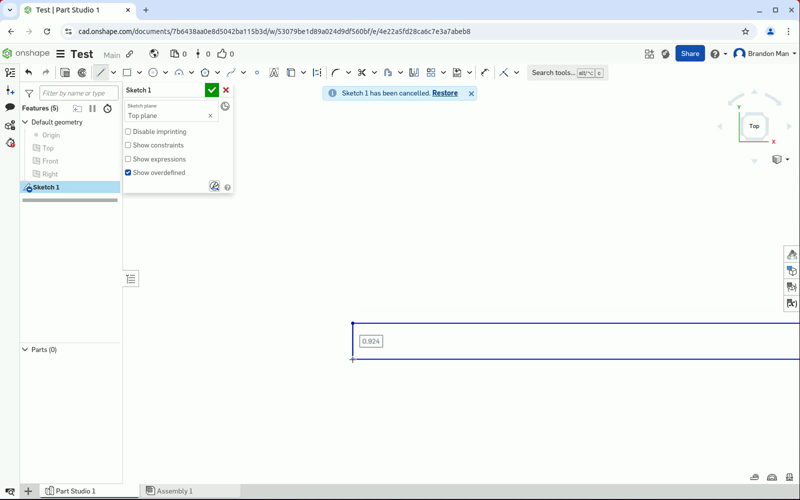
scroll(-6)
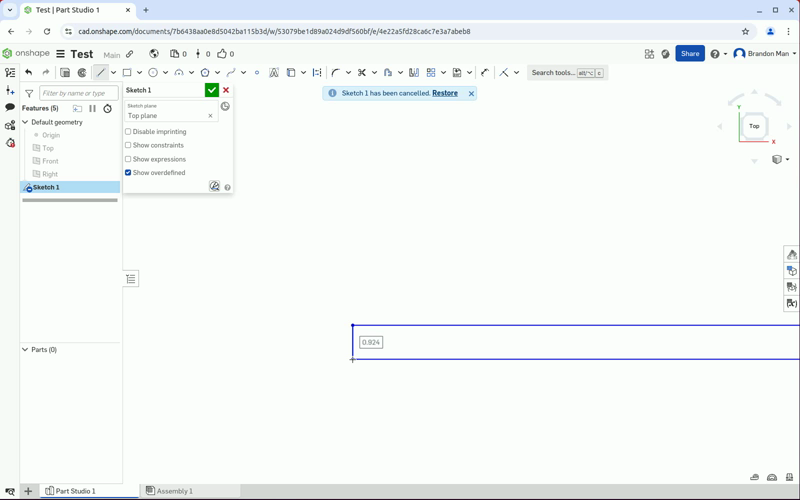
scroll(-6)
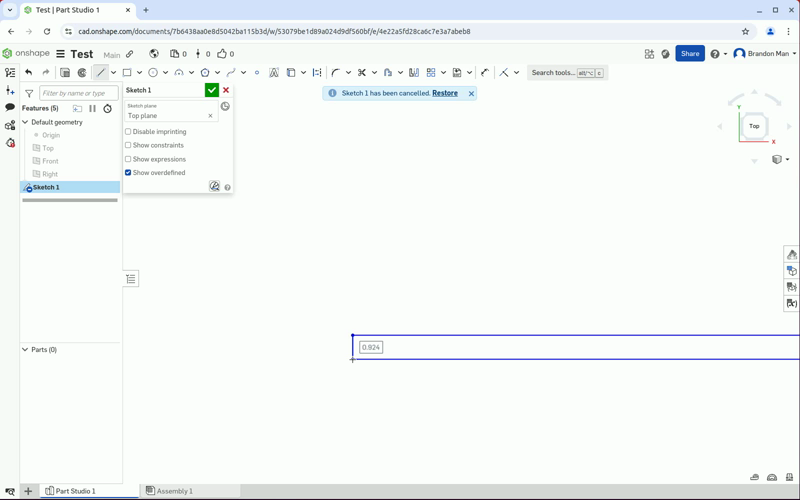
scroll(-6)
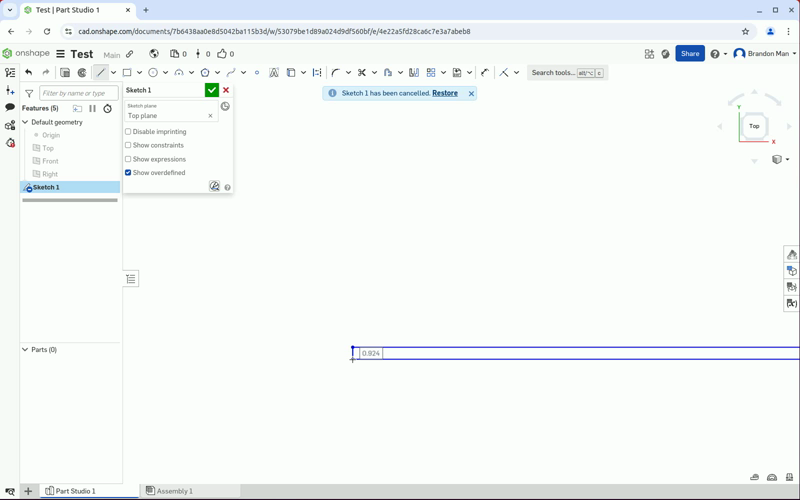
scroll(-6)
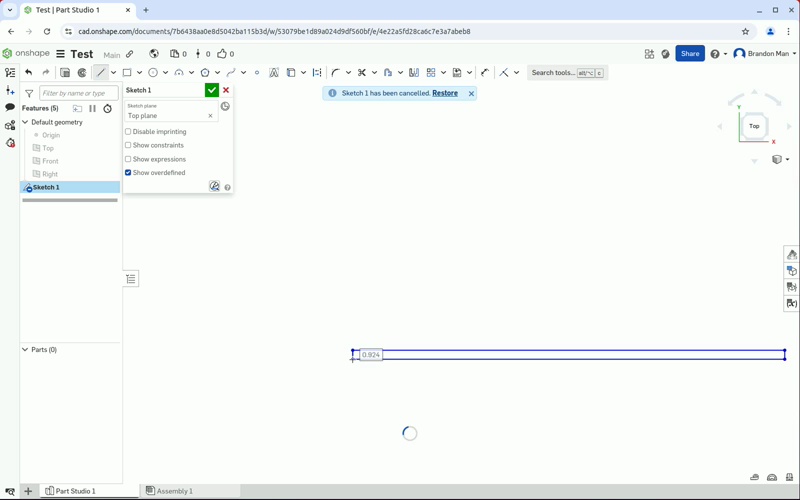
scroll(-6)
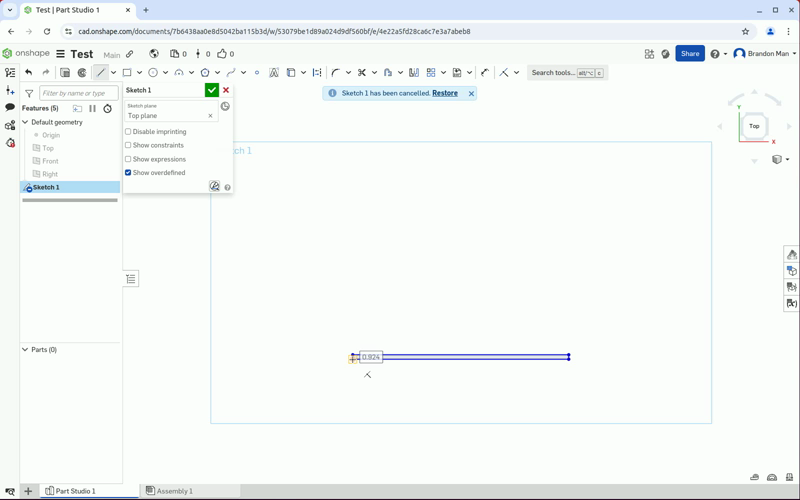
key(esc)
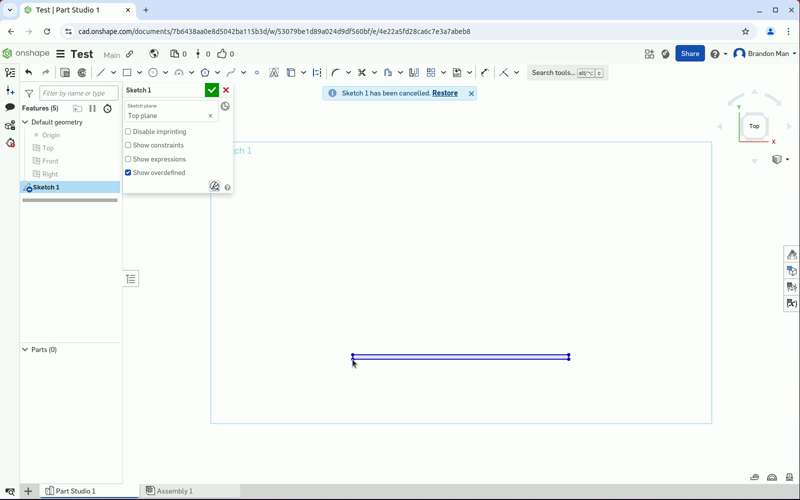
mouse_move(472, 356)
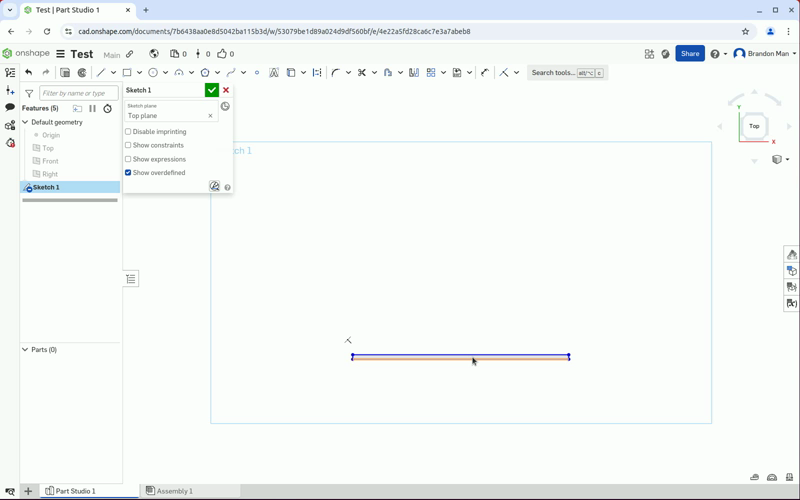
scroll(6)
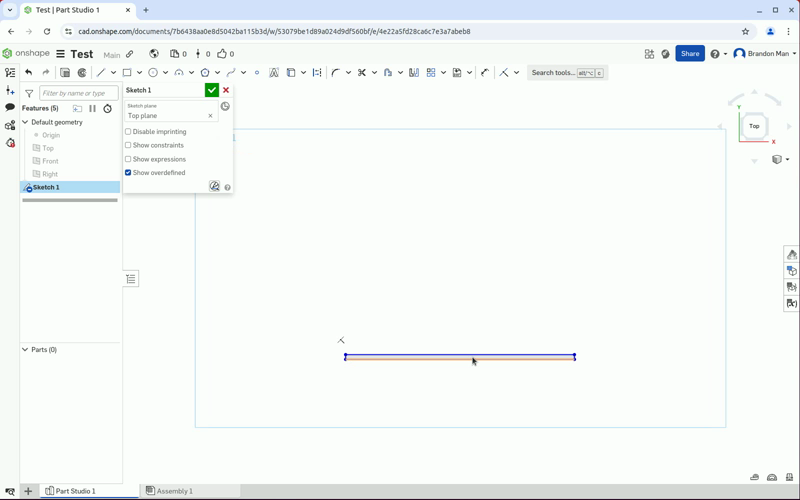
scroll(6)
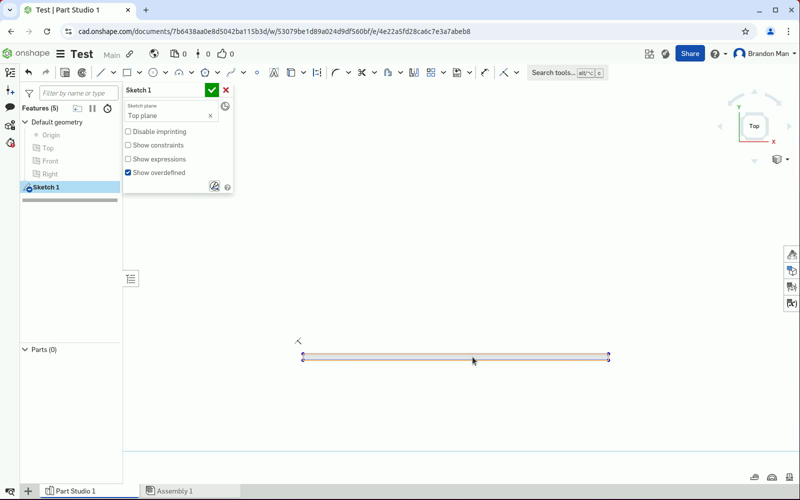
scroll(6)
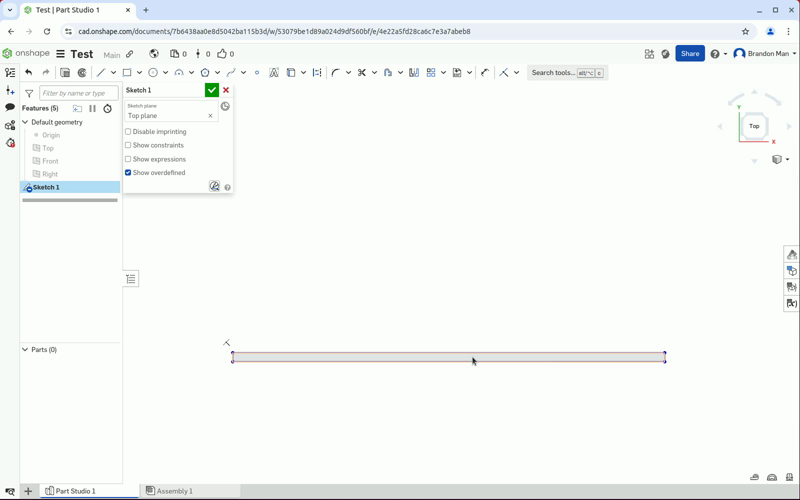
scroll(6)
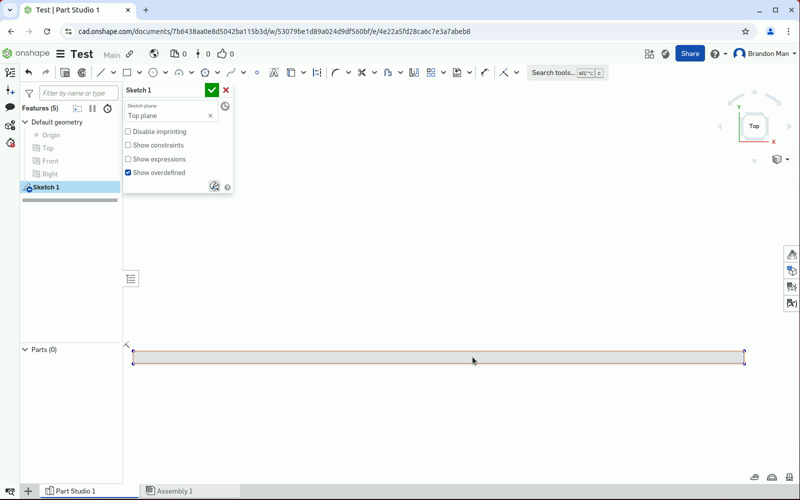
scroll(6)
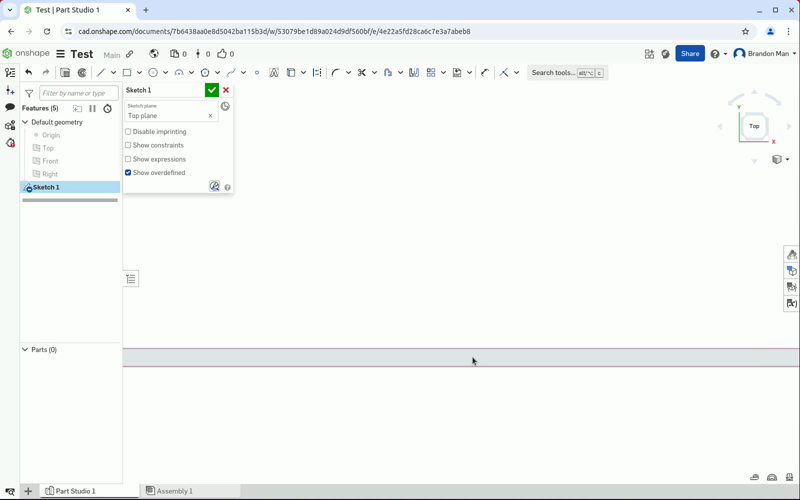
scroll(6)
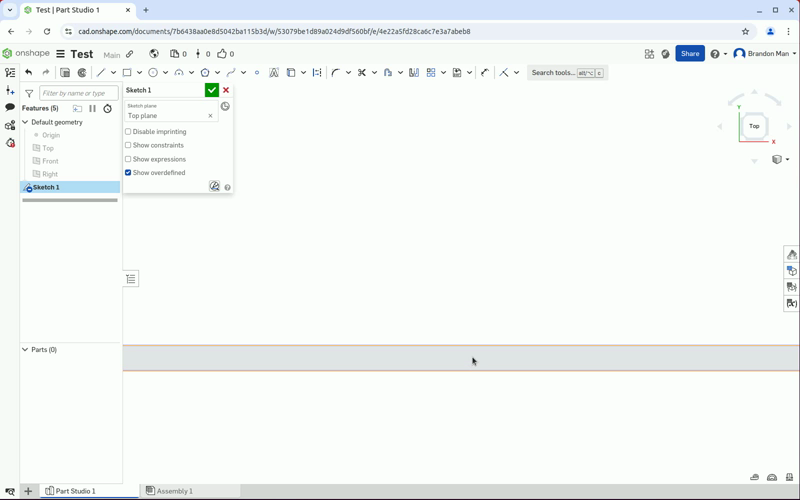
scroll(6)
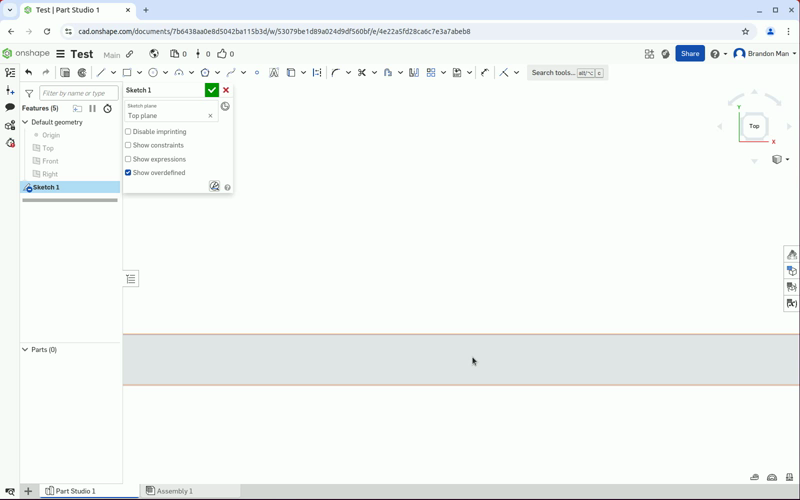
click(472, 356)
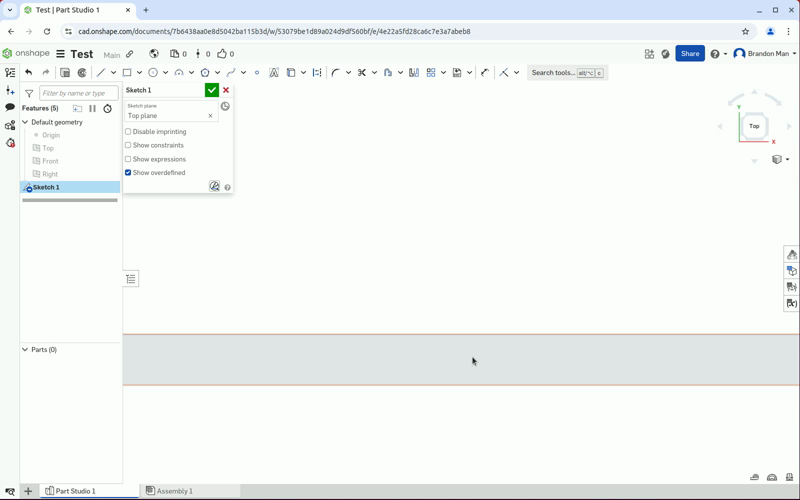
scroll(-6)
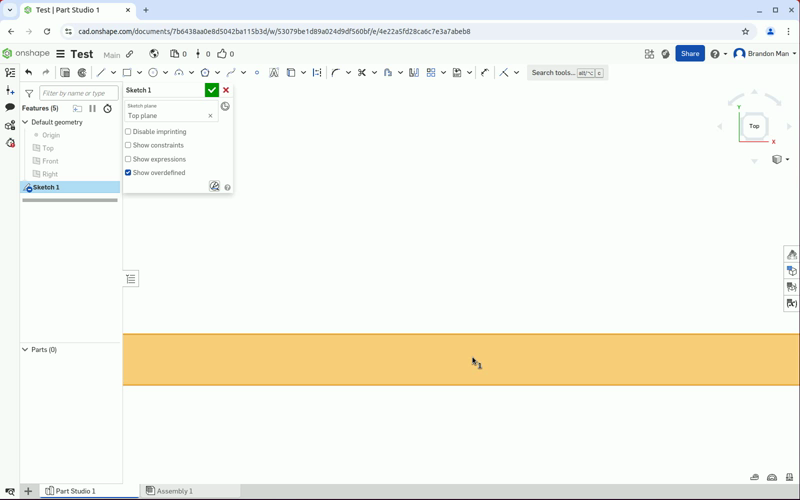
scroll(-6)
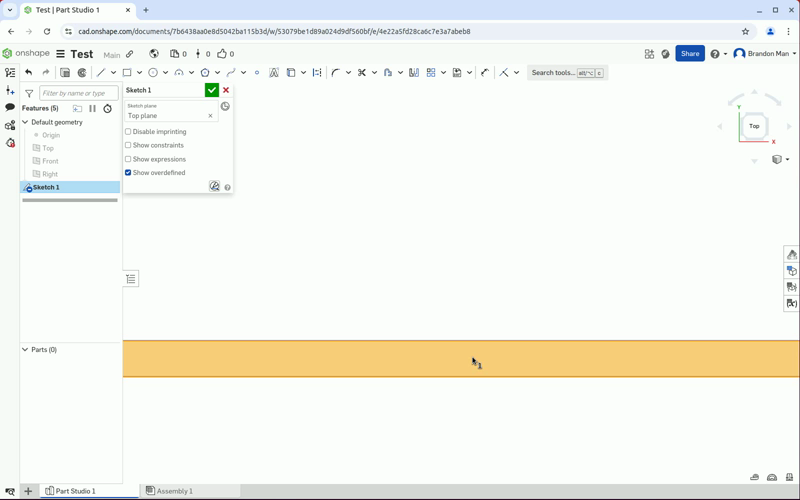
scroll(-6)
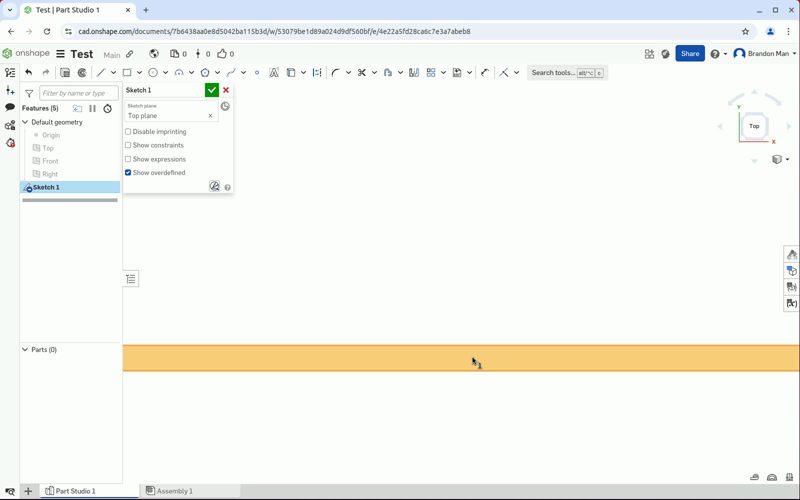
scroll(-6)
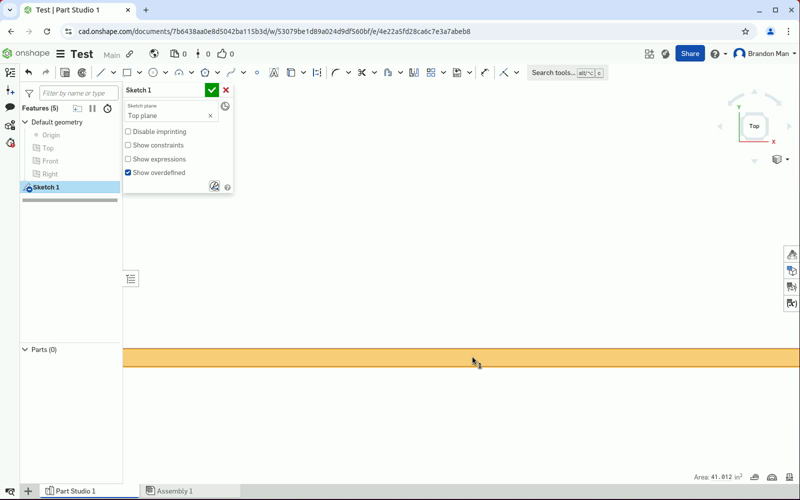
scroll(-6)
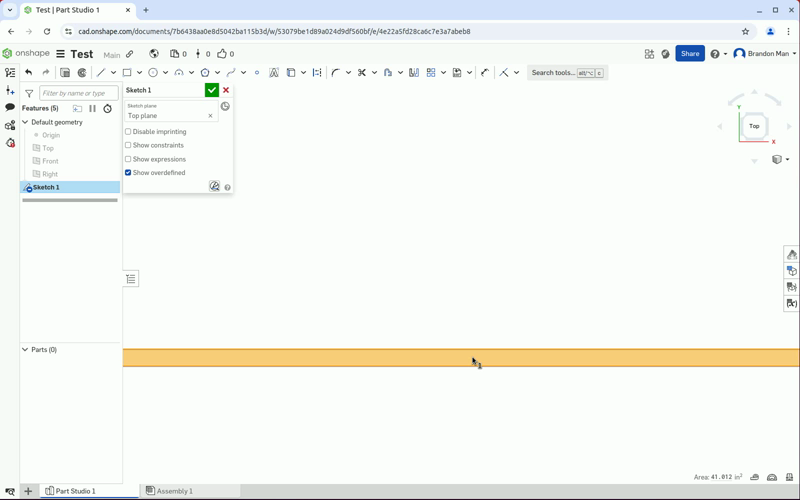
scroll(-6)
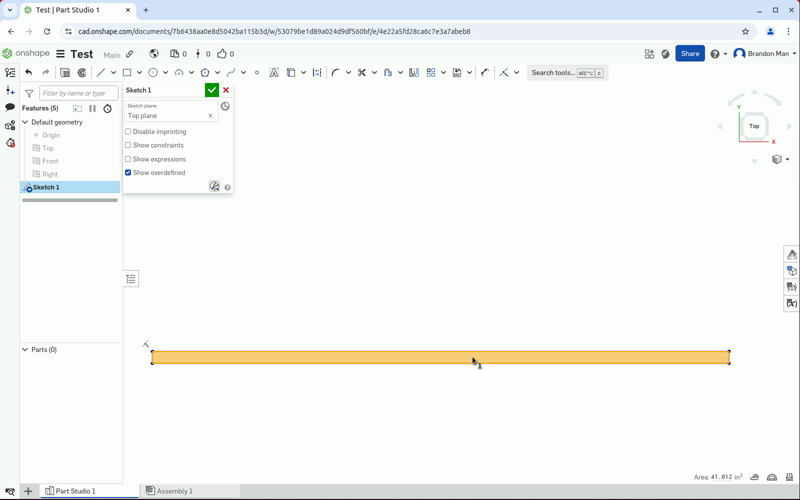
scroll(-6)
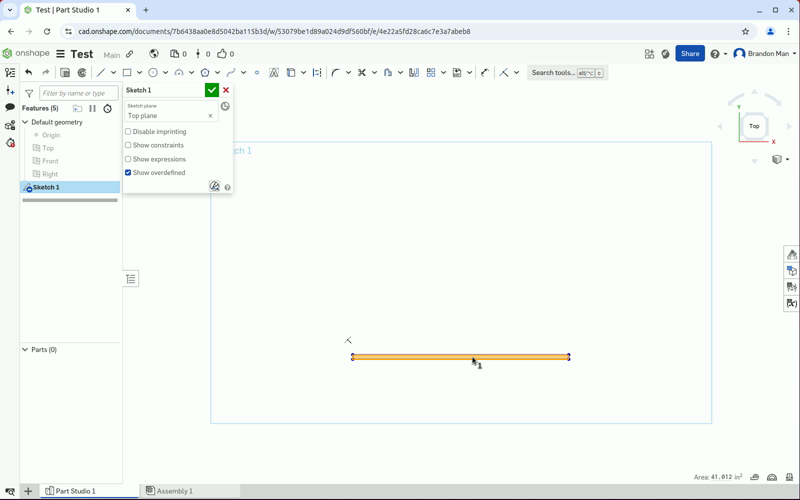
mouse_move(73, 352)
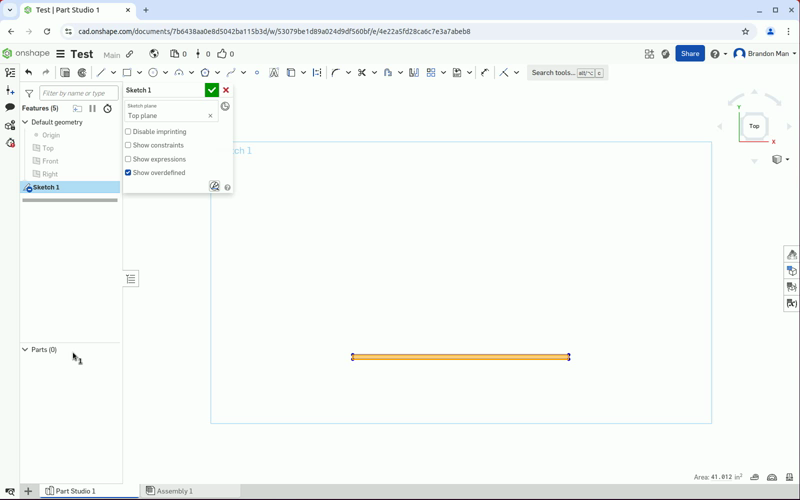
key(shift+y)
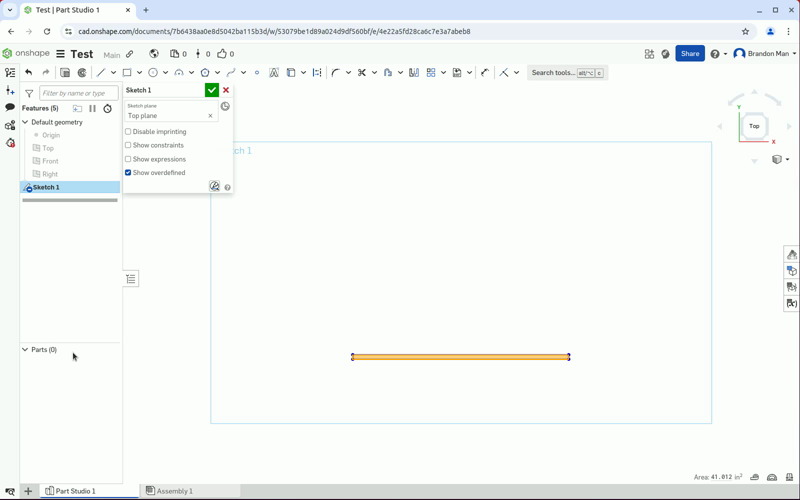
key(shift+e)
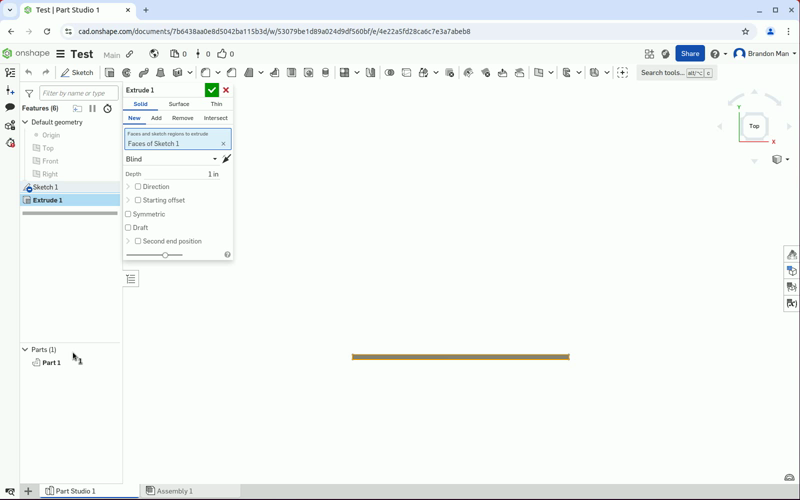
mouse_move(143, 106)
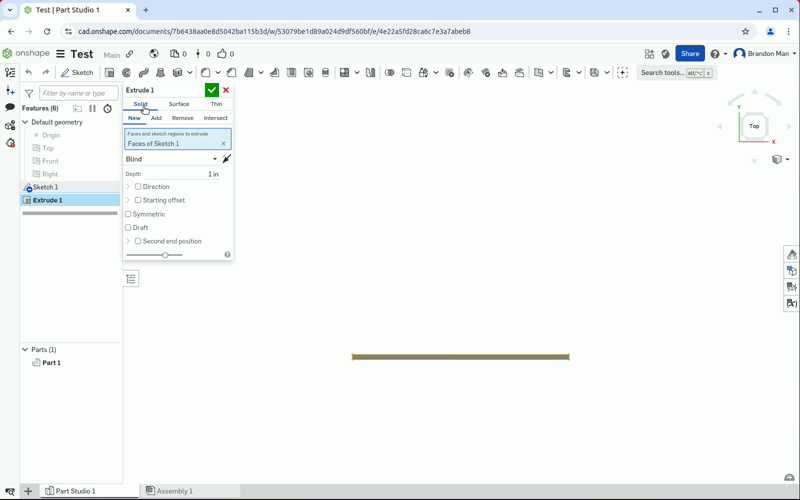
click(143, 106)
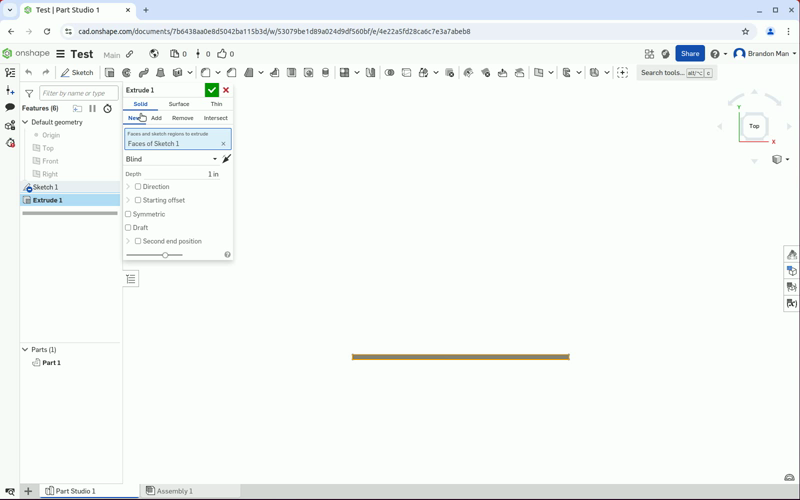
mouse_move(137, 120)
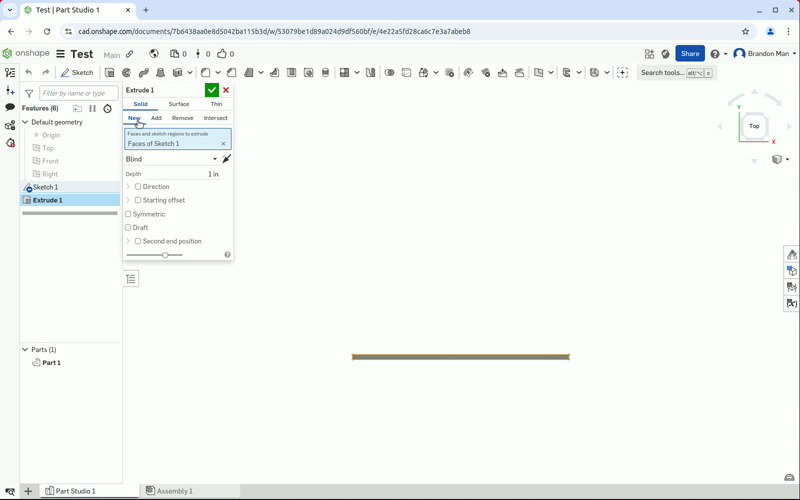
click(137, 120)
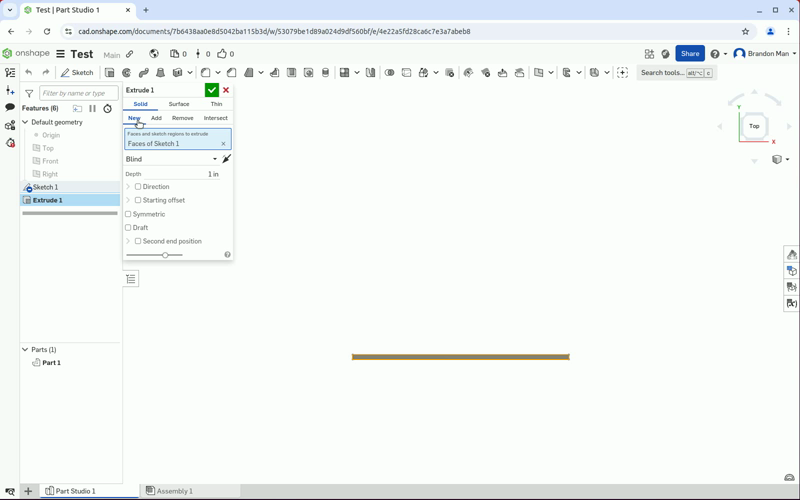
key(tab, 4)
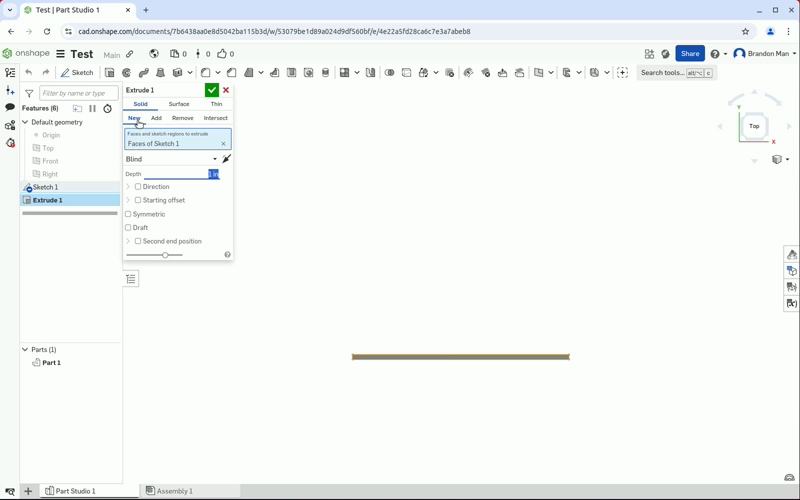
text(-0.241)
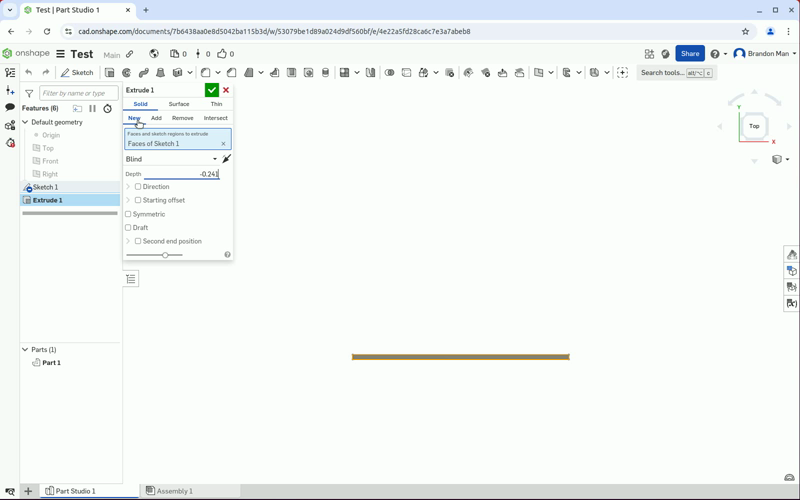
key(enter)
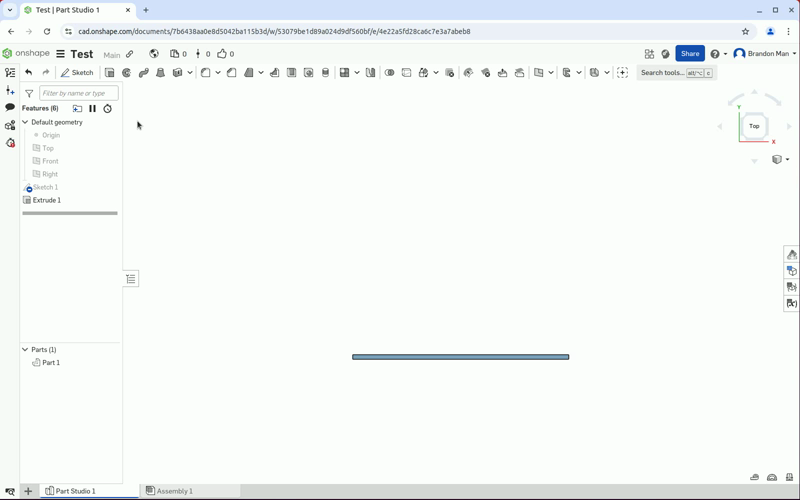
key(shift+h)
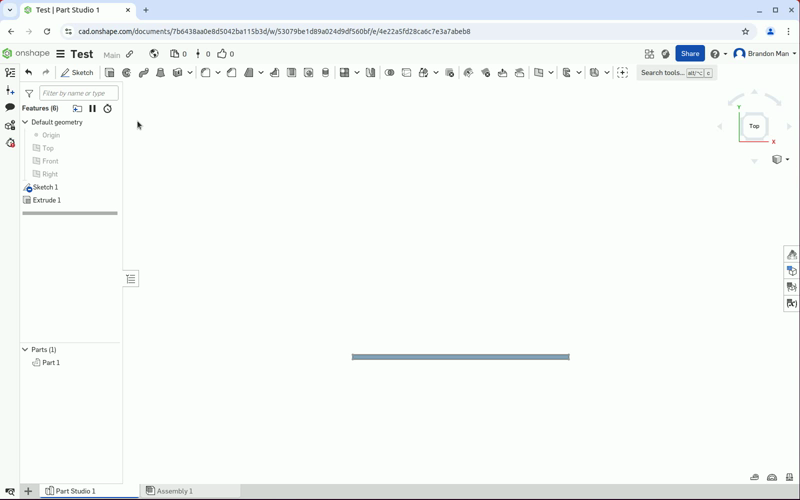
key(shift+h)
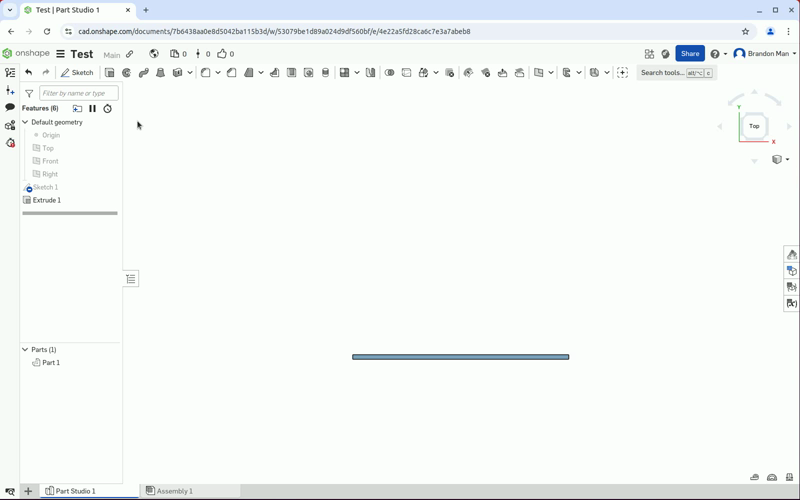
mouse_move(73, 189)
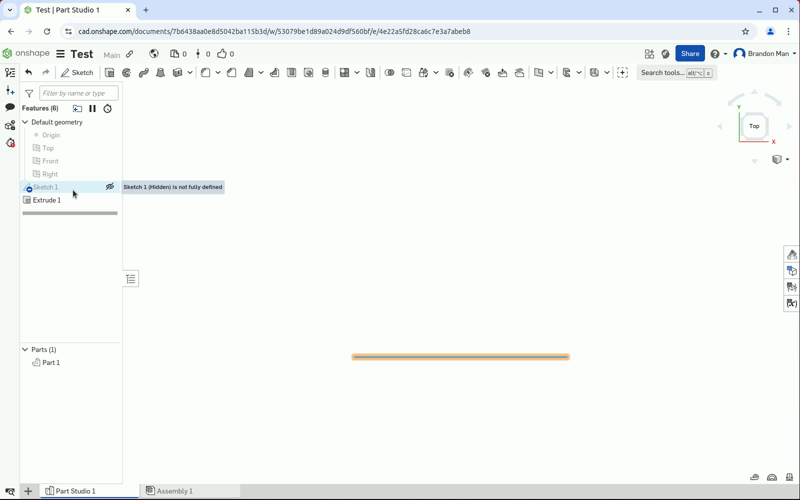
click(73, 189)
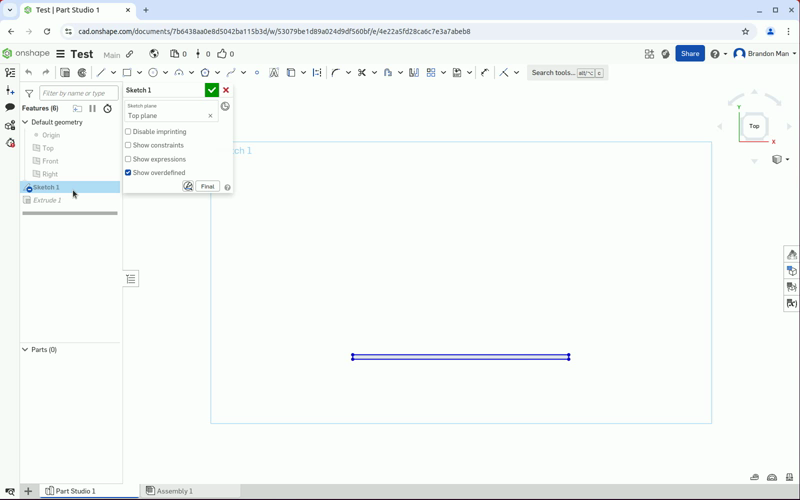
mouse_move(229, 92)
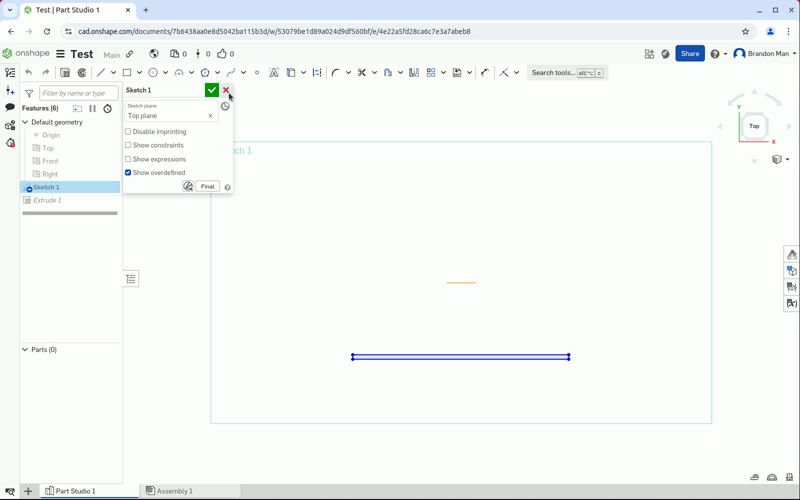
click(229, 92)
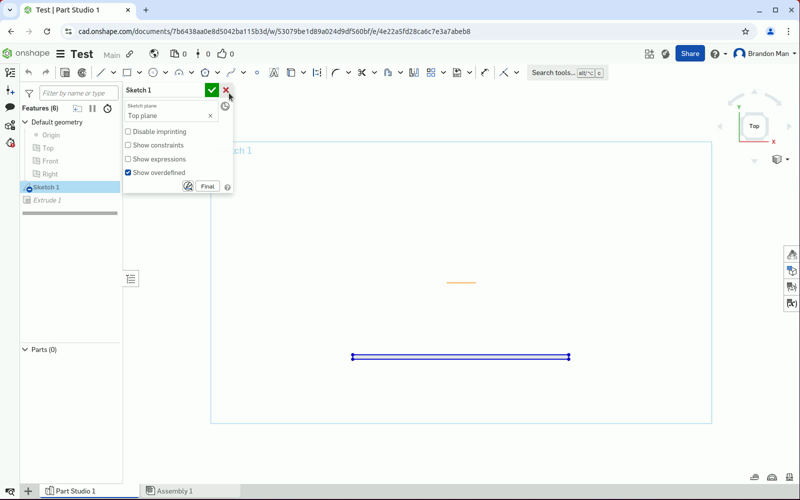
key(shift+s)
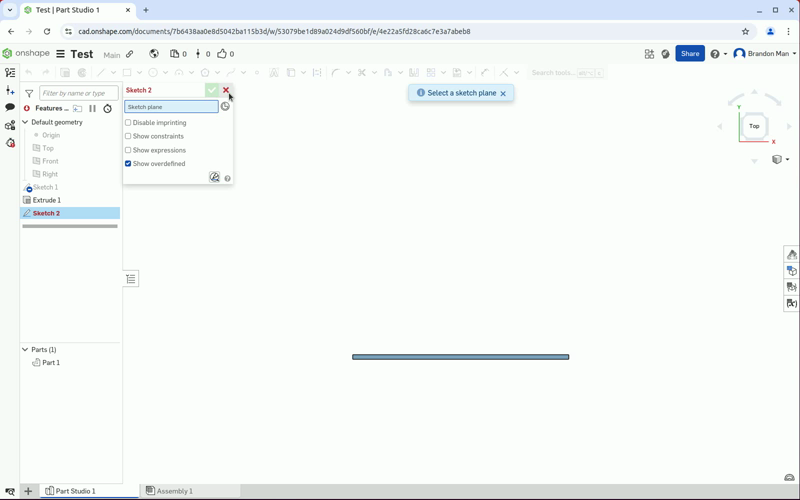
mouse_move(73, 150)
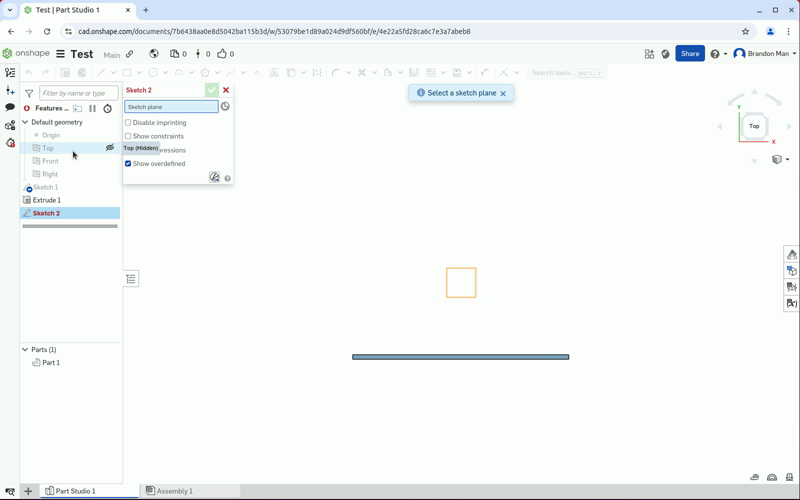
click(73, 150)
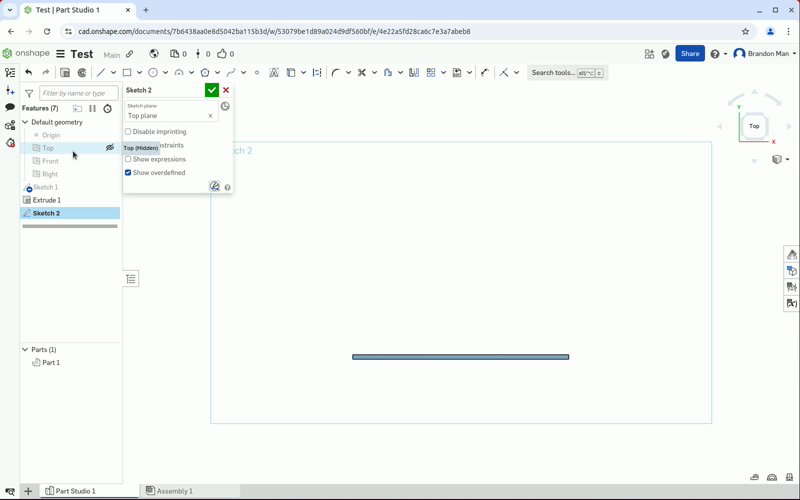
mouse_move(73, 352)
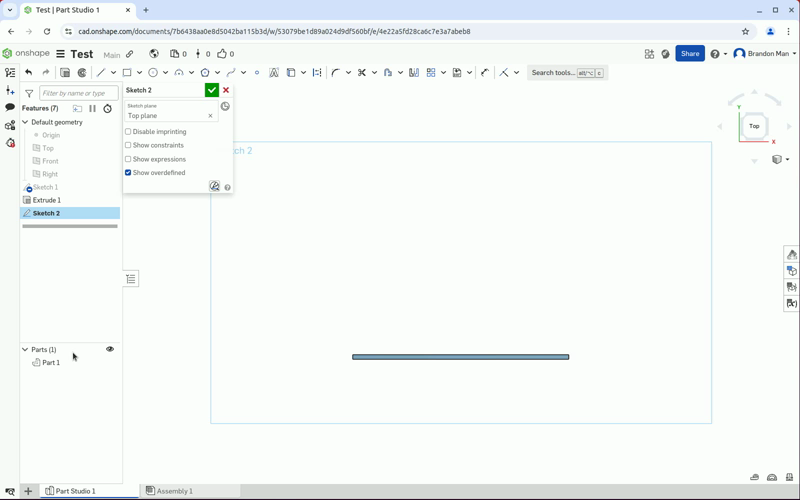
key(y)
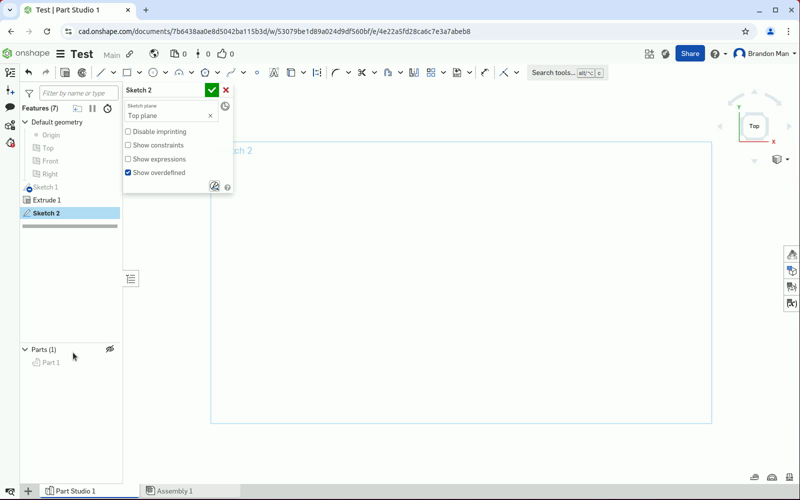
key(l)
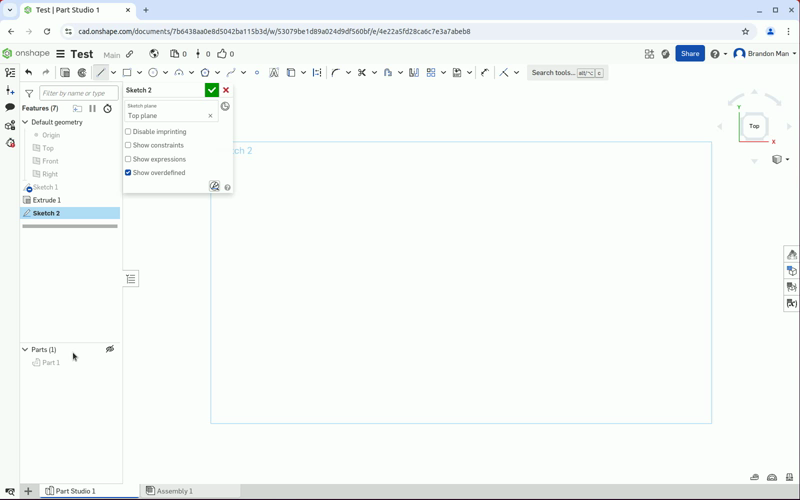
key_down(shift)
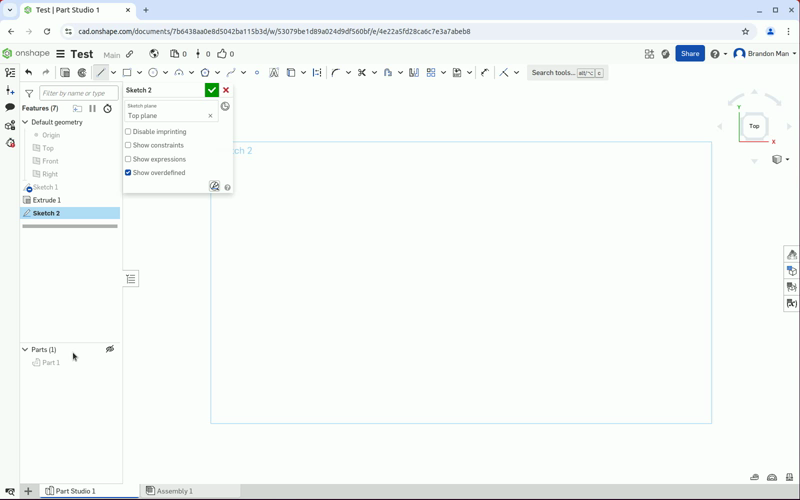
mouse_move(352, 210)
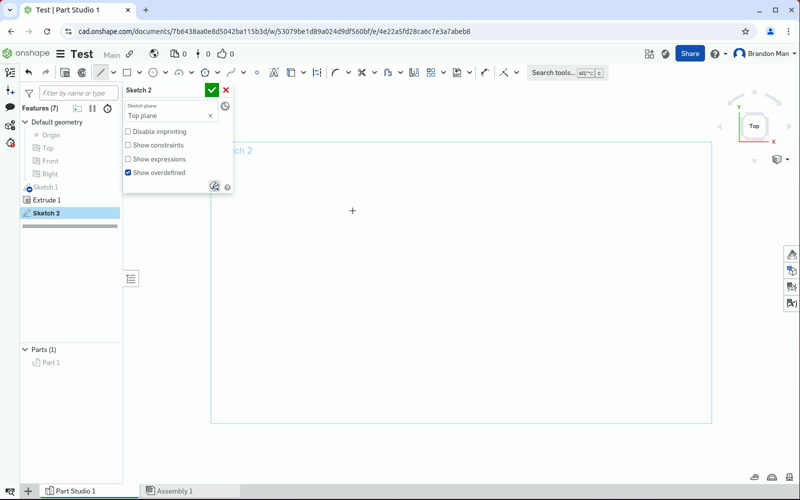
click(352, 210)
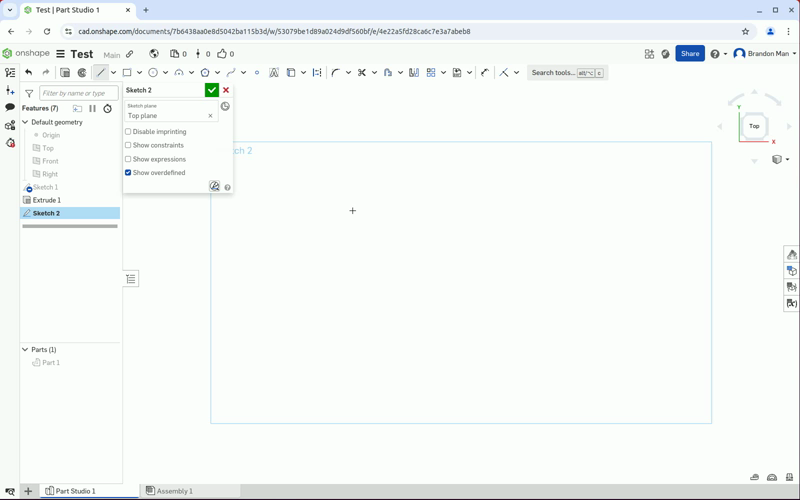
key_up(shift)
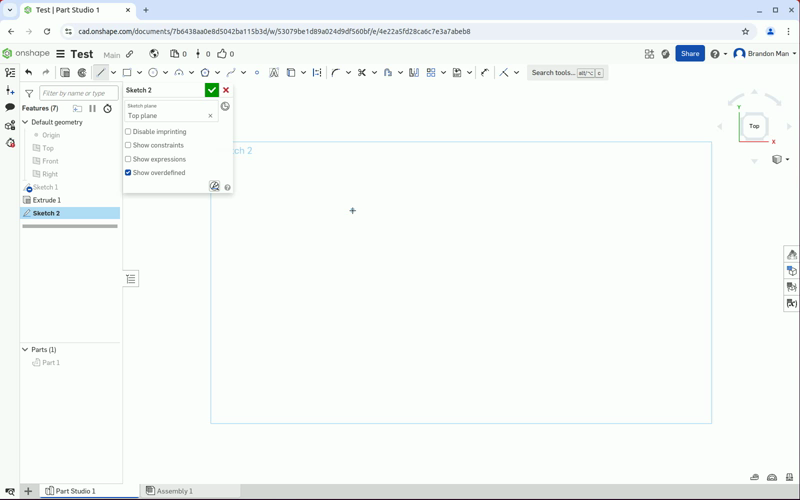
key_down(shift)
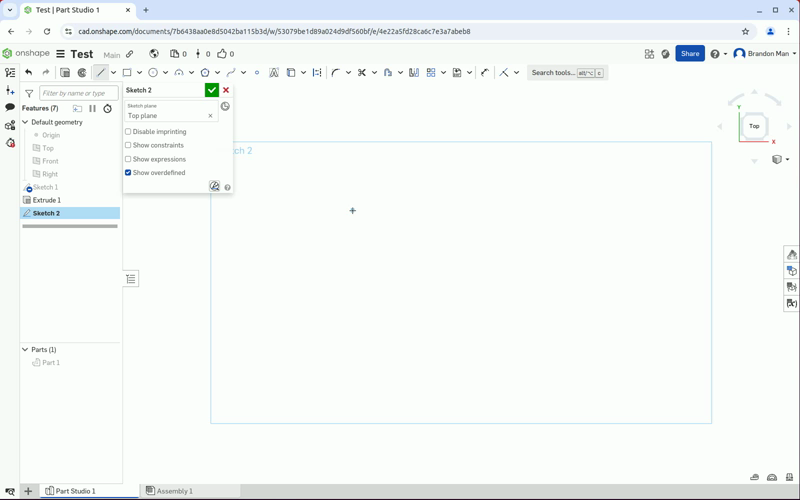
mouse_move(568, 210)
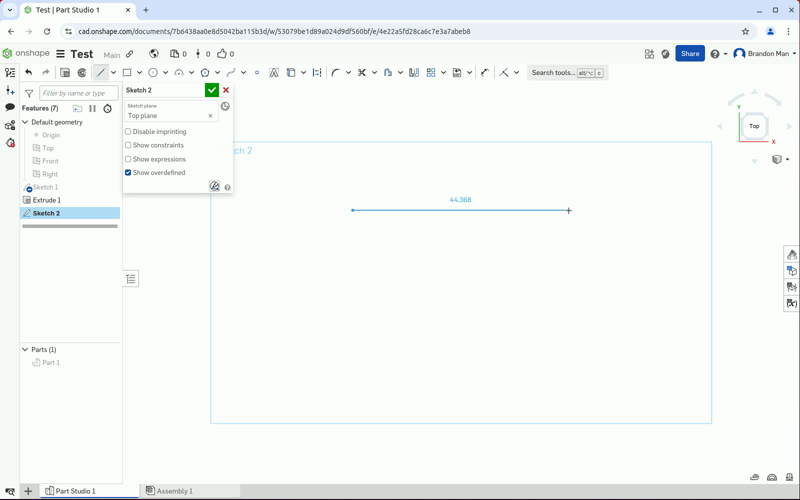
click(568, 210)
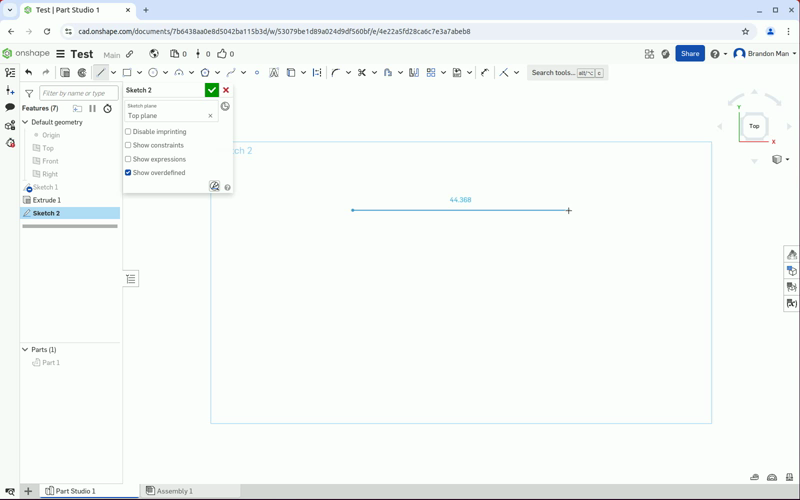
key_up(shift)
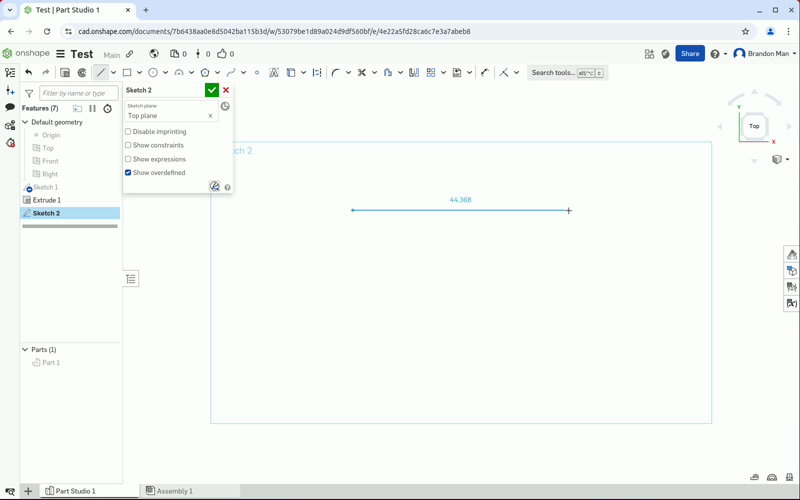
key_down(shift)
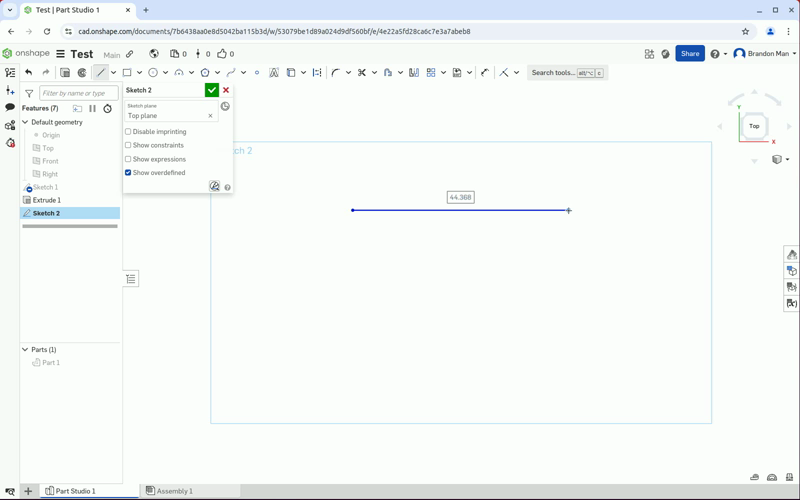
mouse_move(589, 210)
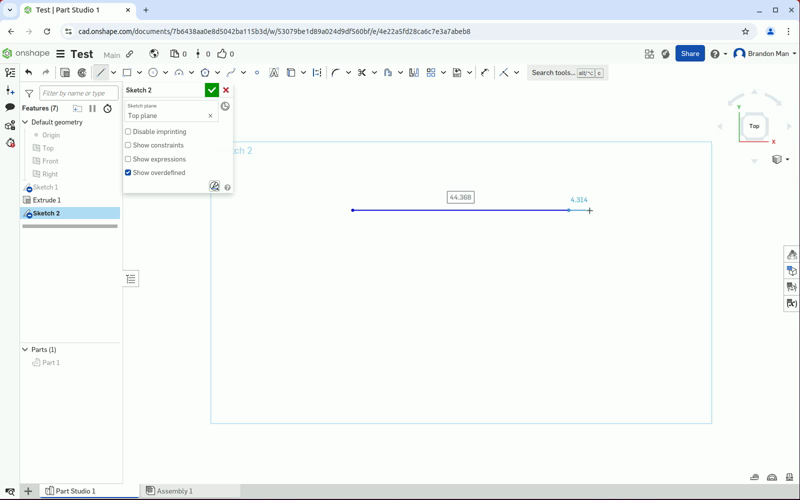
mouse_move(568, 205)
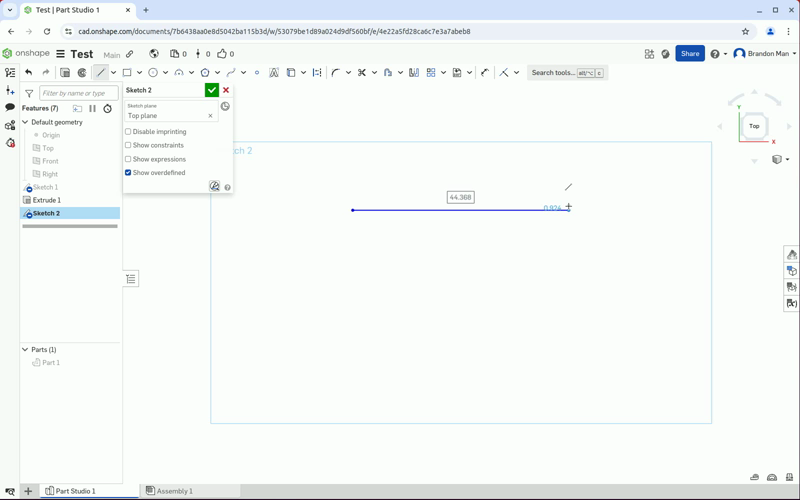
scroll(6)
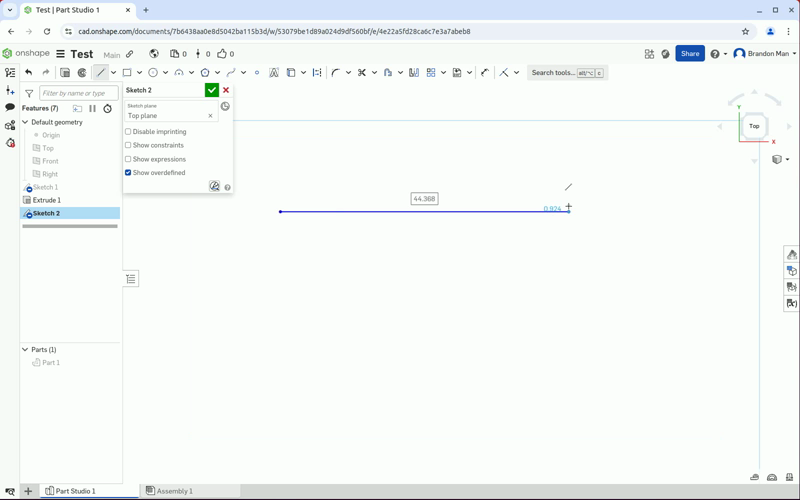
scroll(6)
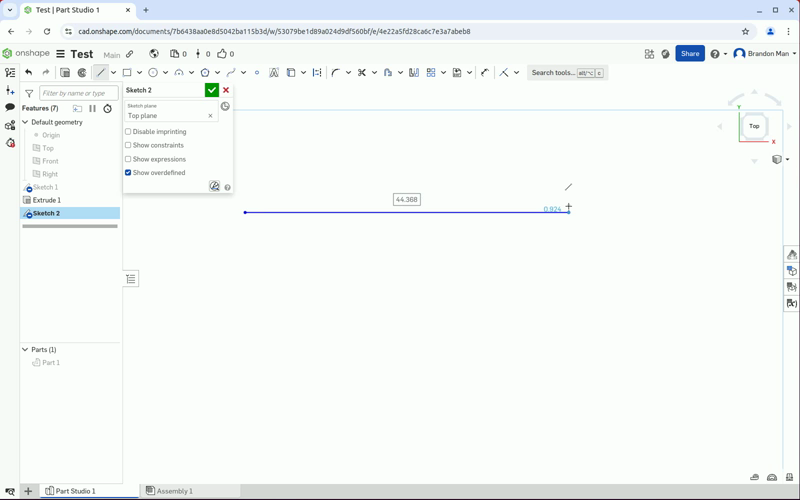
scroll(6)
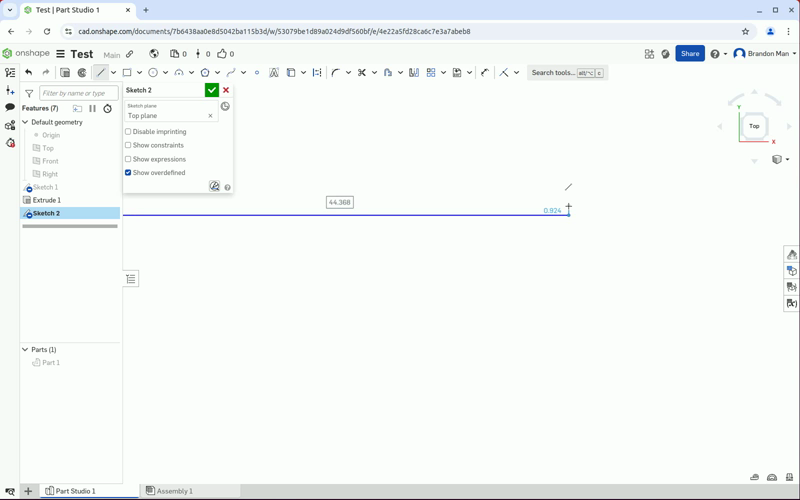
scroll(6)
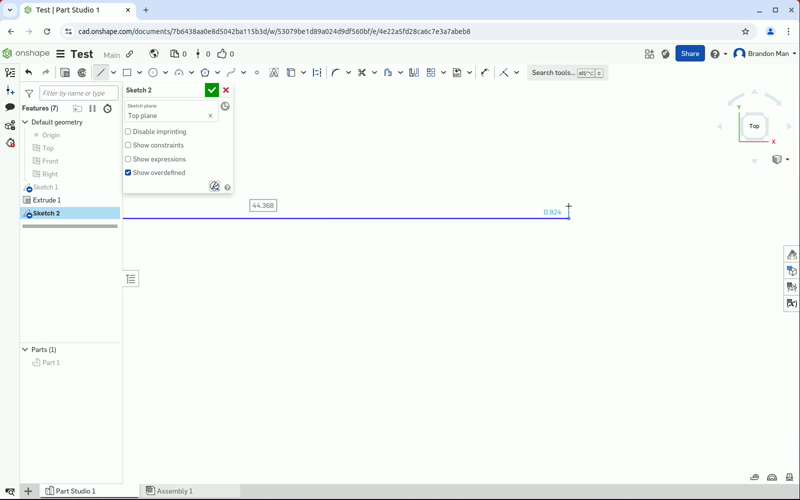
scroll(6)
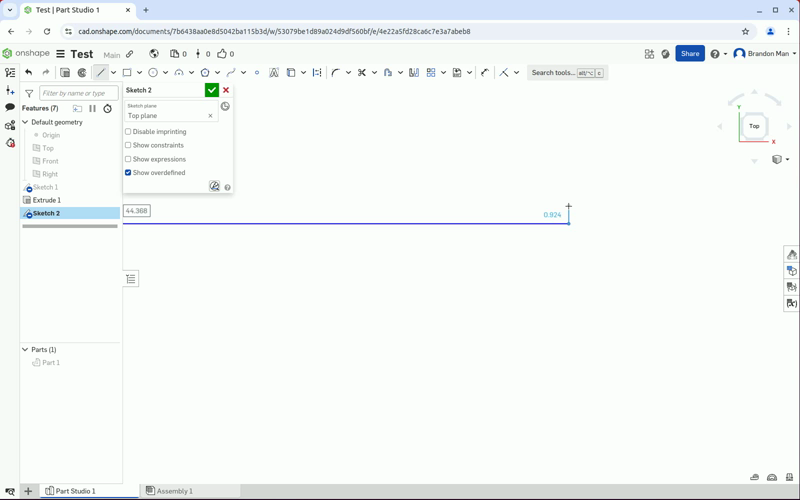
scroll(6)
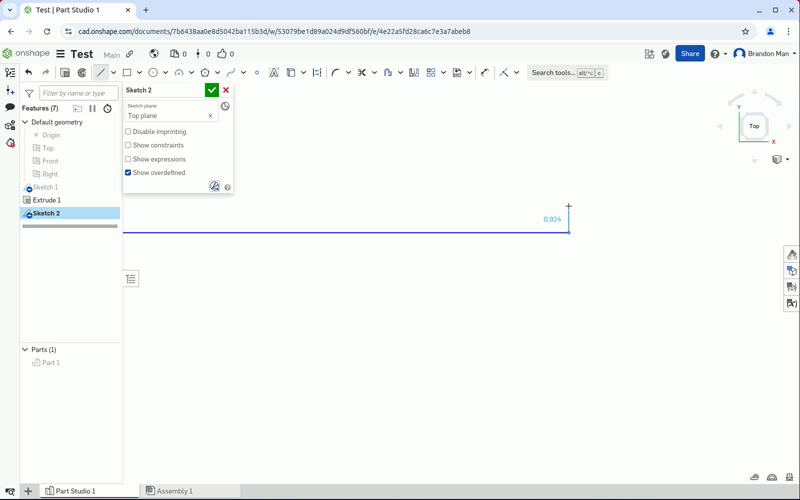
scroll(6)
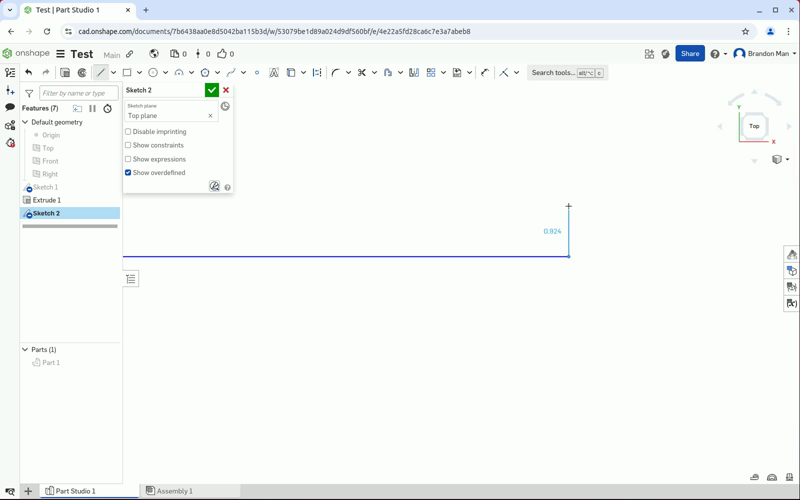
click(568, 205)
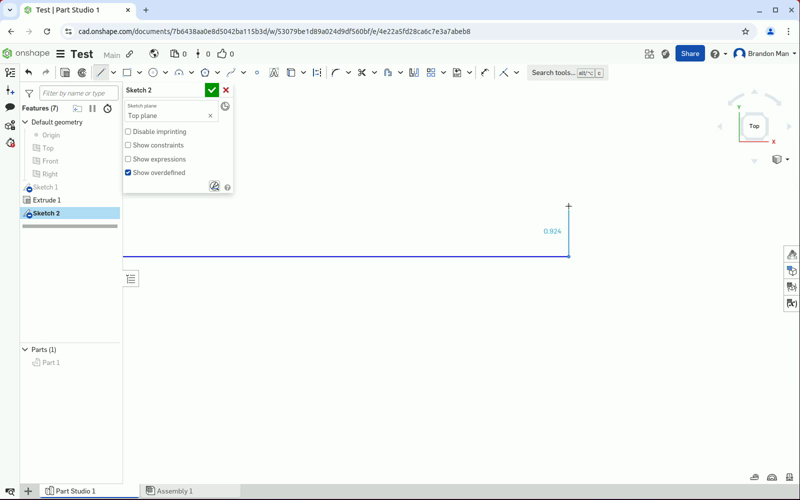
scroll(-6)
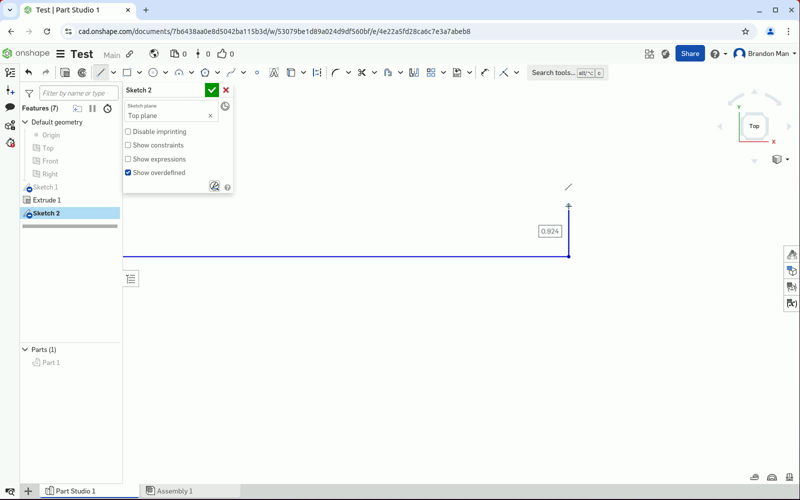
scroll(-6)
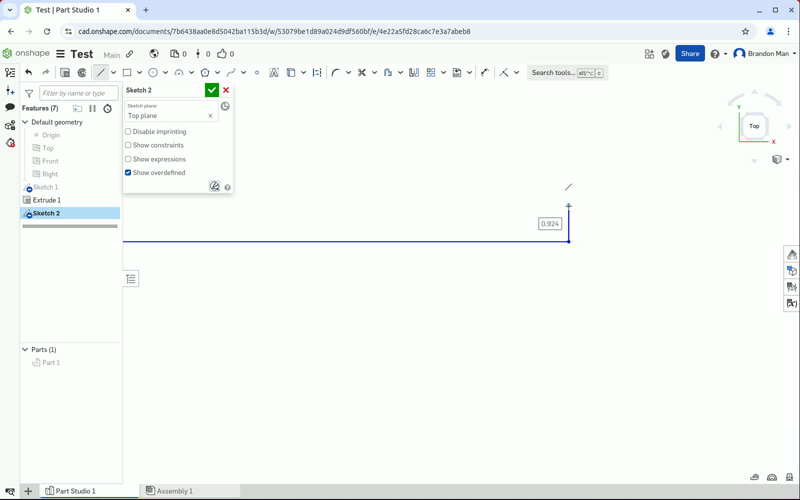
scroll(-6)
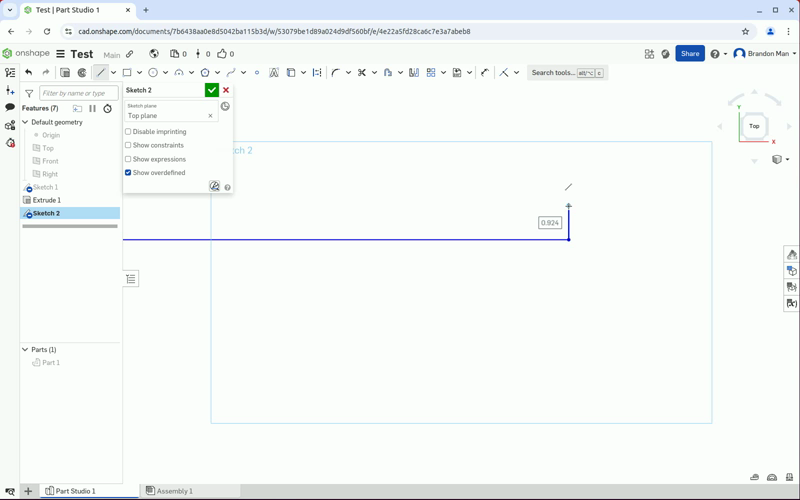
scroll(-6)
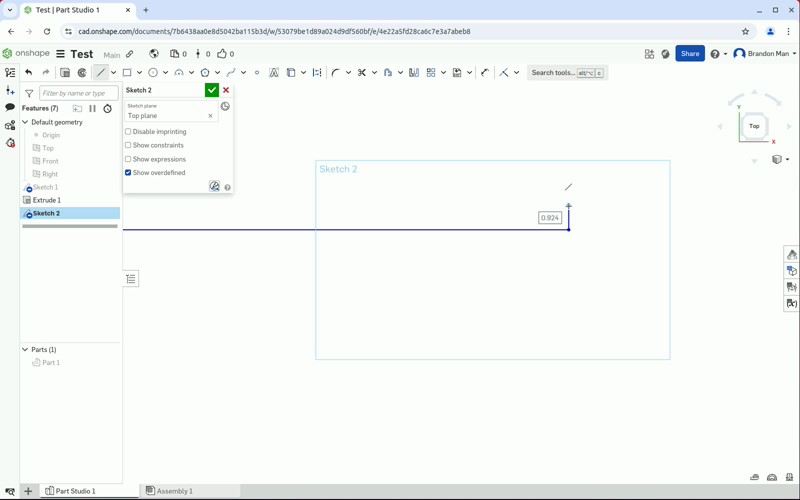
scroll(-6)
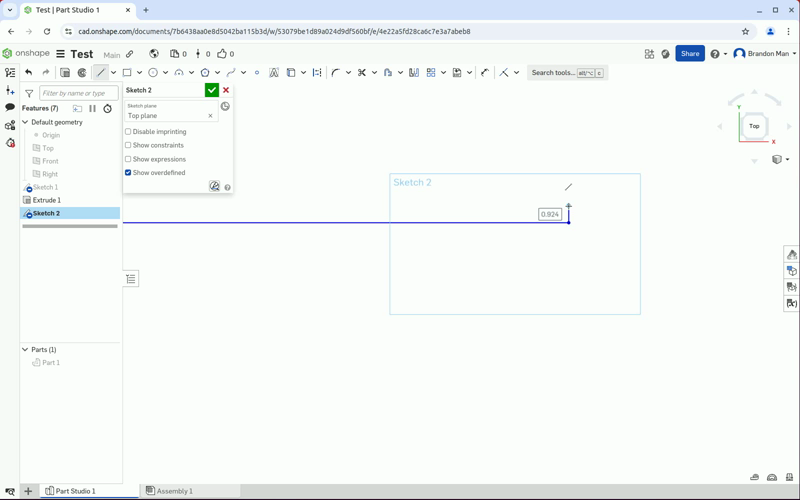
scroll(-6)
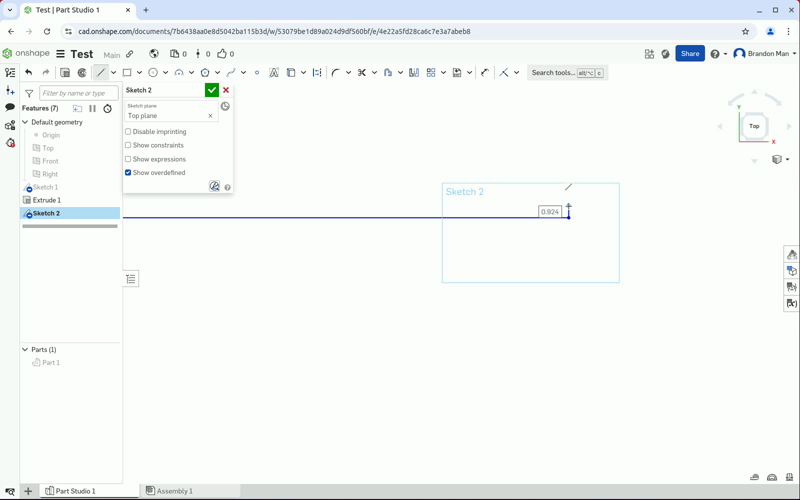
scroll(-6)
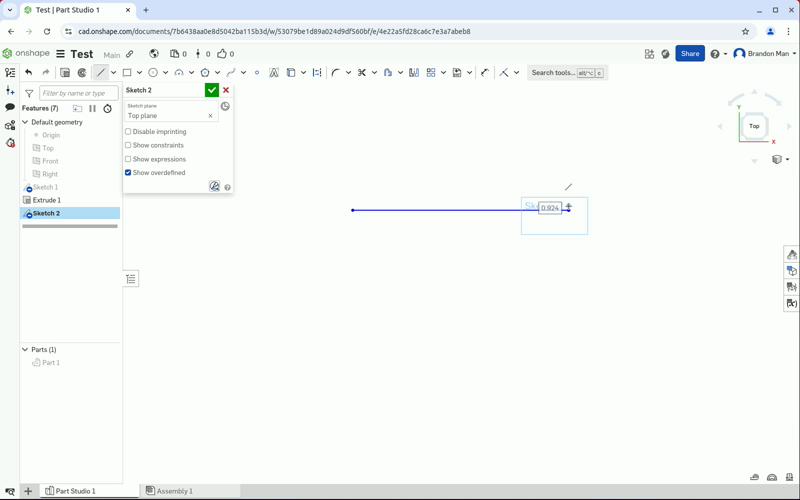
key_up(shift)
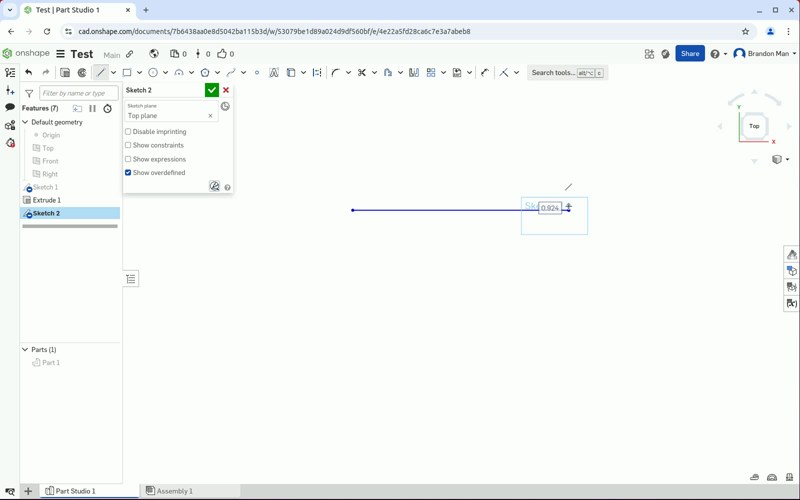
key_down(shift)
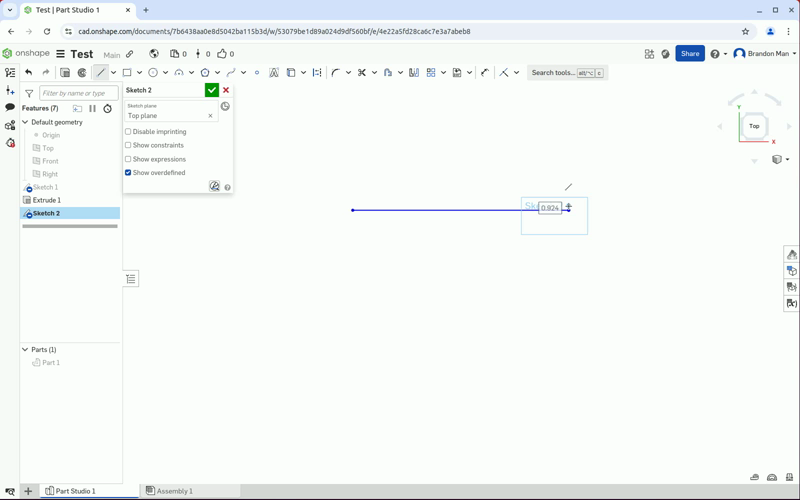
mouse_move(352, 205)
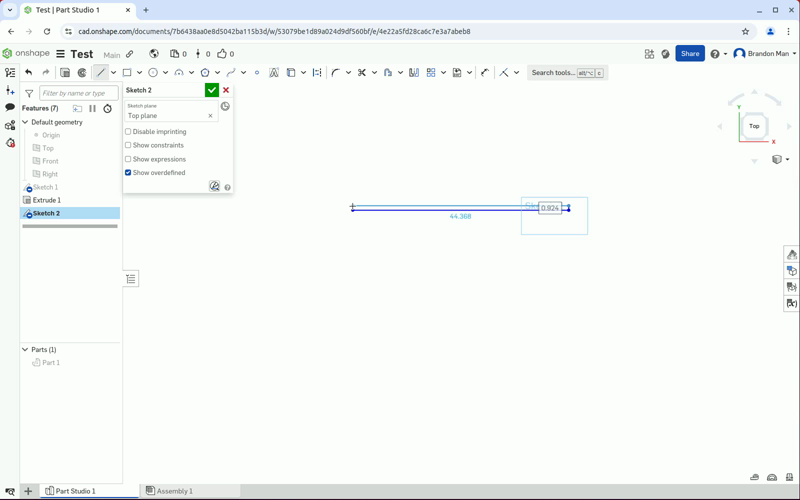
scroll(6)
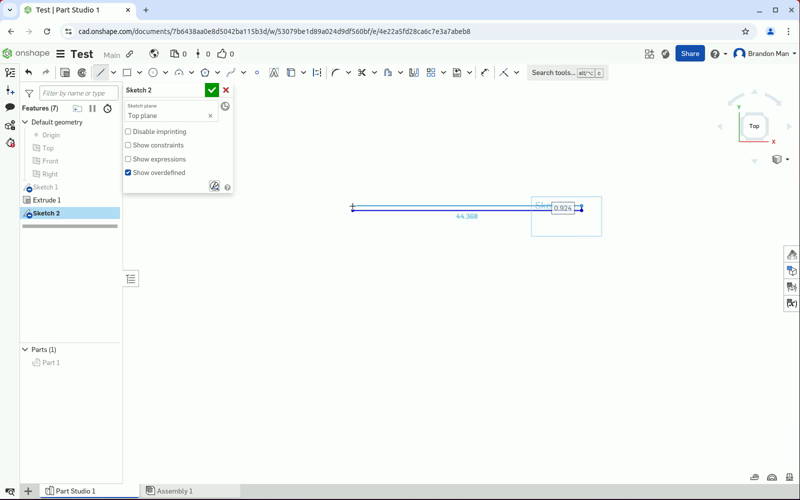
scroll(6)
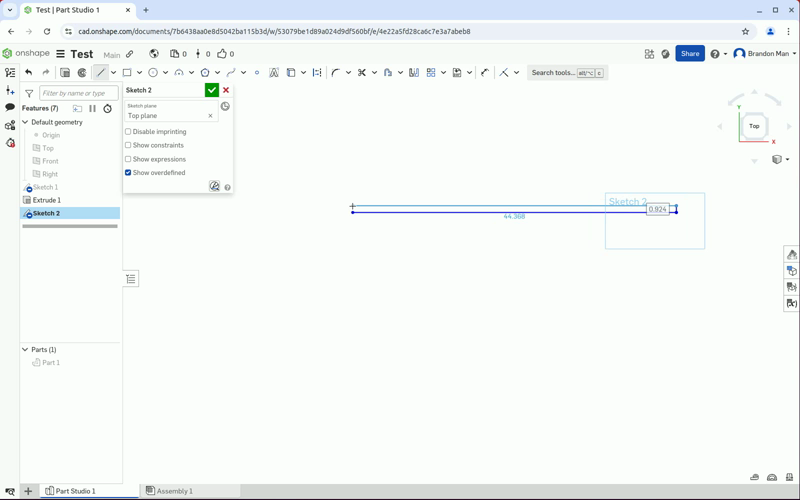
scroll(6)
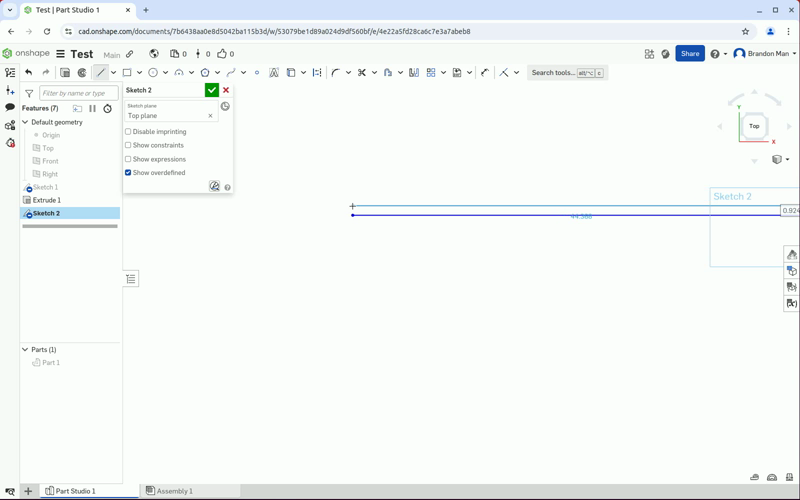
scroll(6)
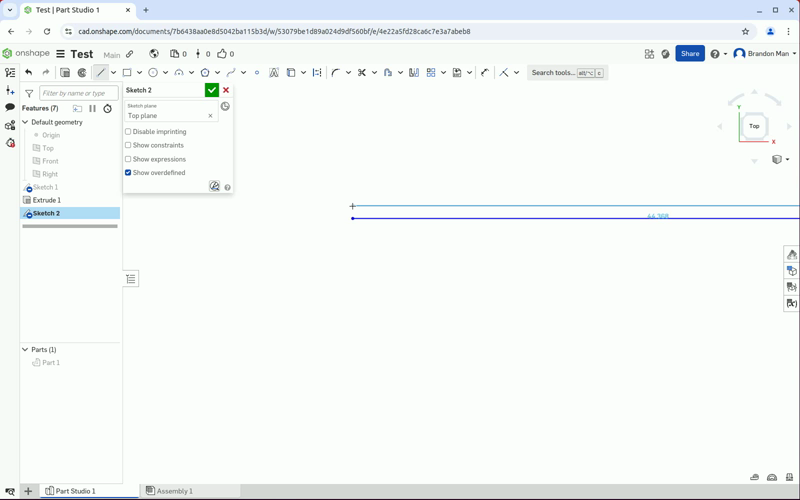
scroll(6)
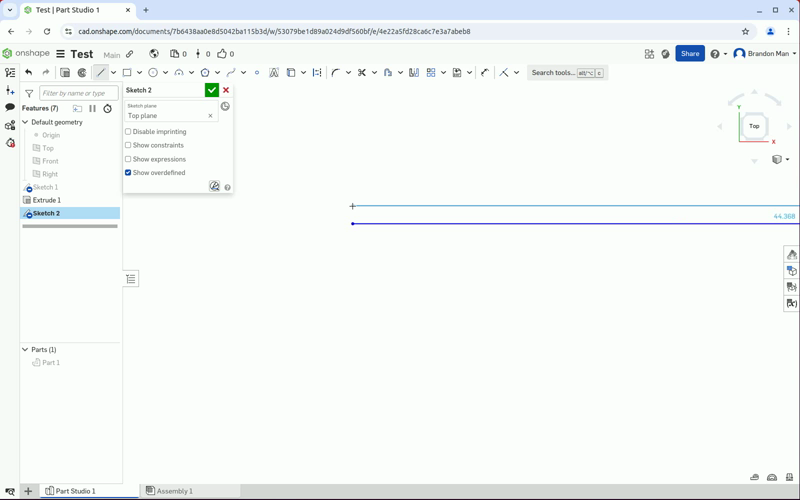
scroll(6)
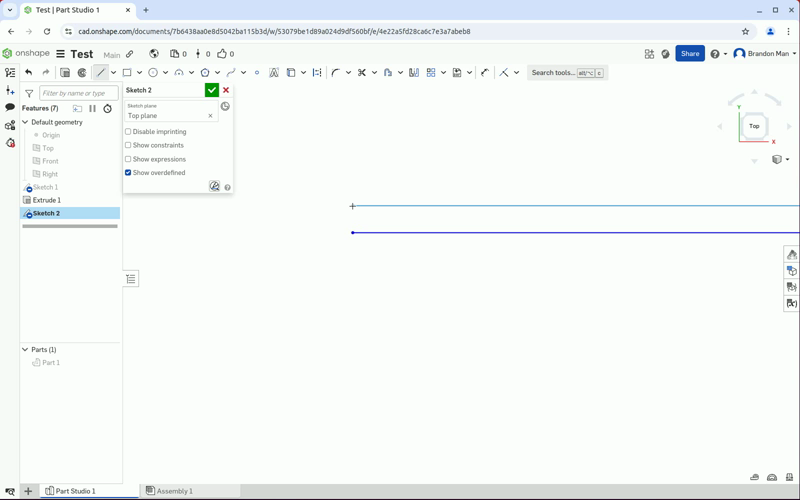
scroll(6)
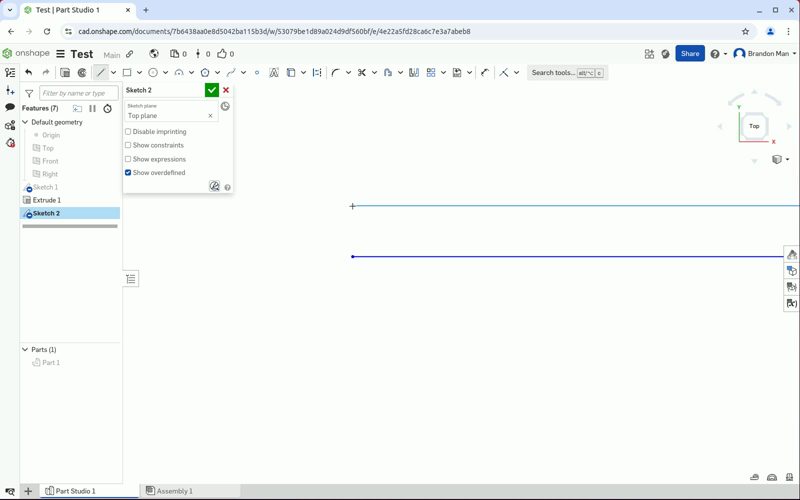
click(352, 205)
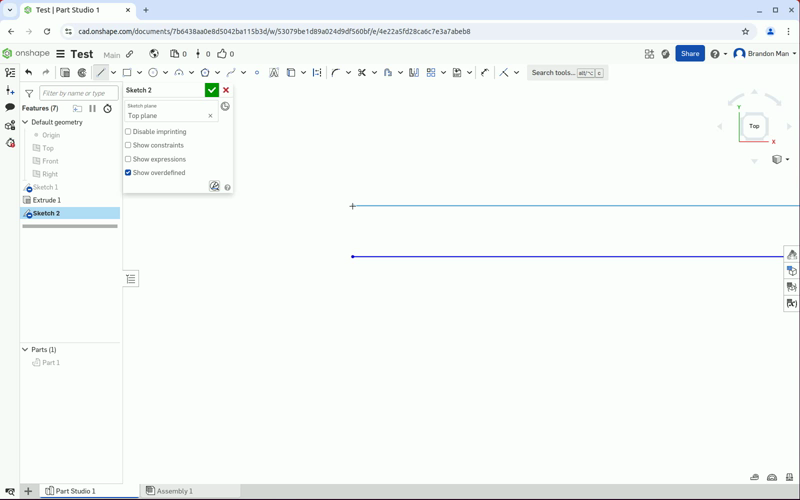
scroll(-6)
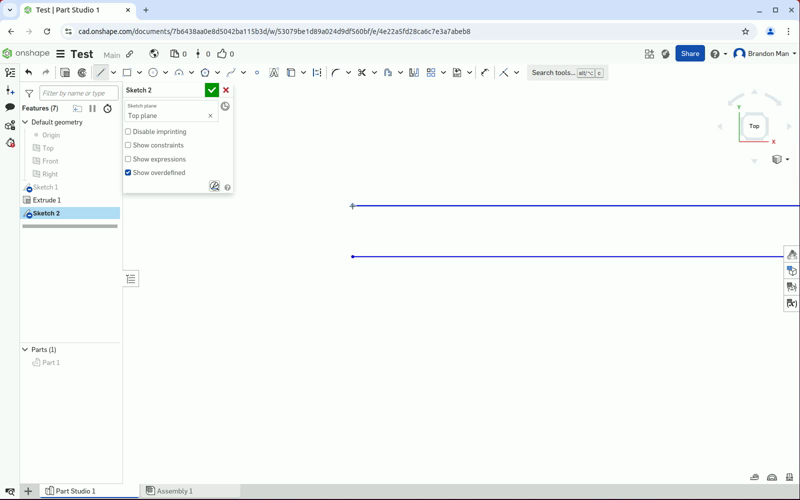
scroll(-6)
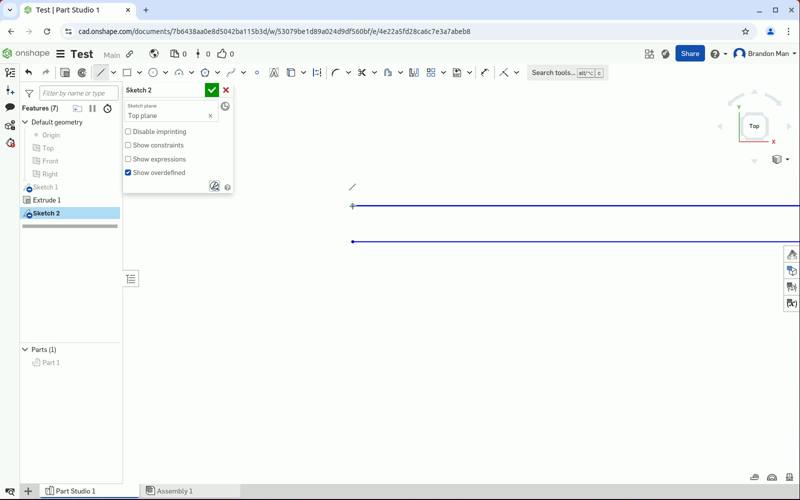
scroll(-6)
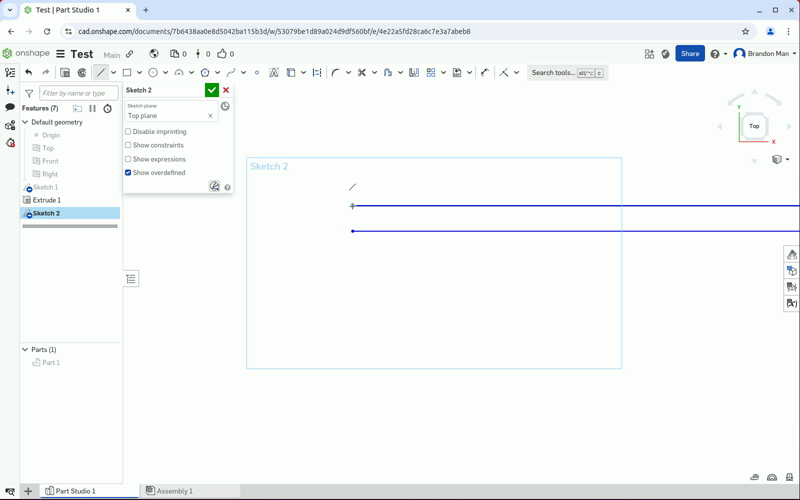
scroll(-6)
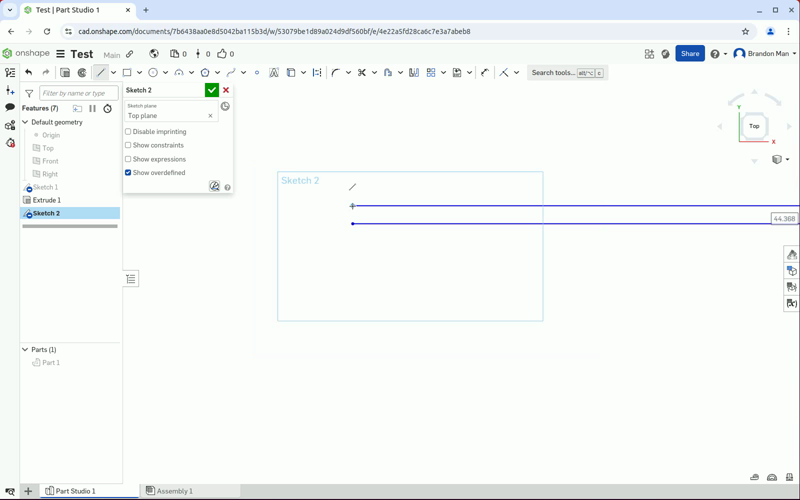
scroll(-6)
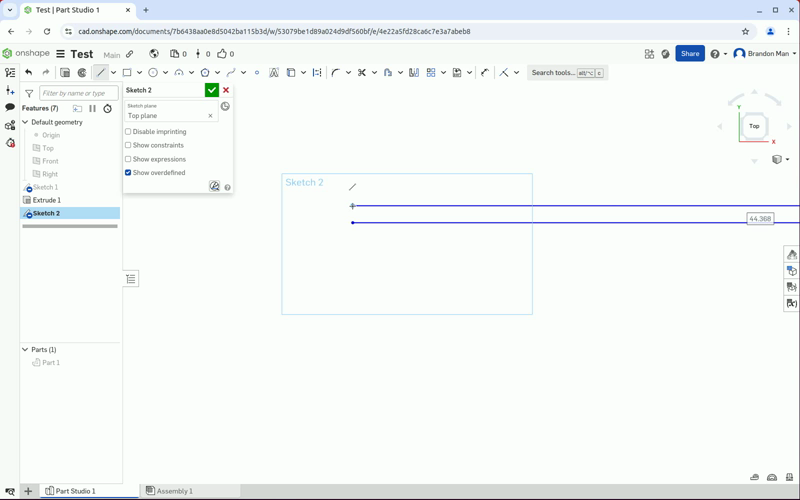
scroll(-6)
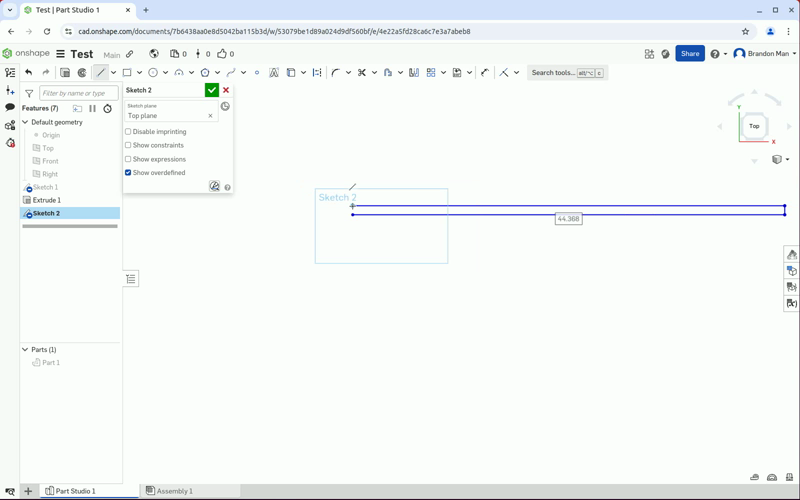
scroll(-6)
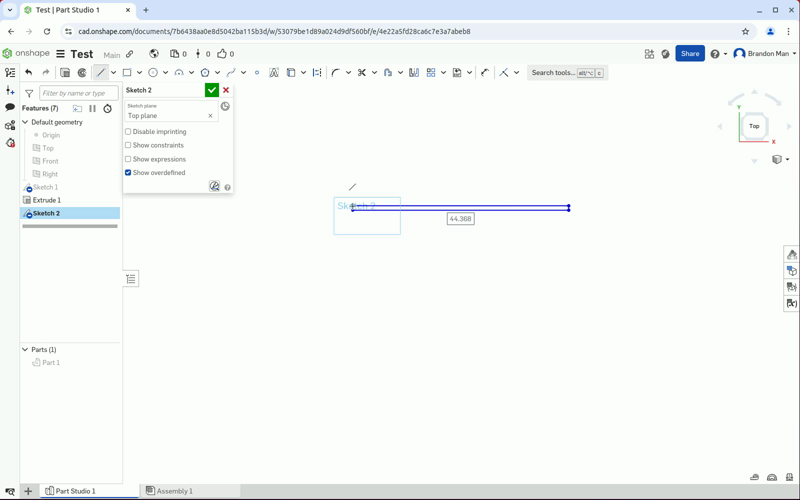
key_up(shift)
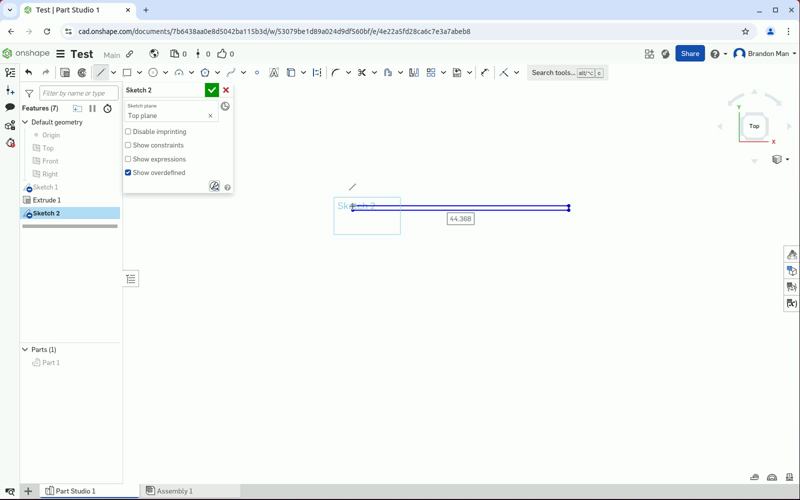
mouse_move(382, 205)
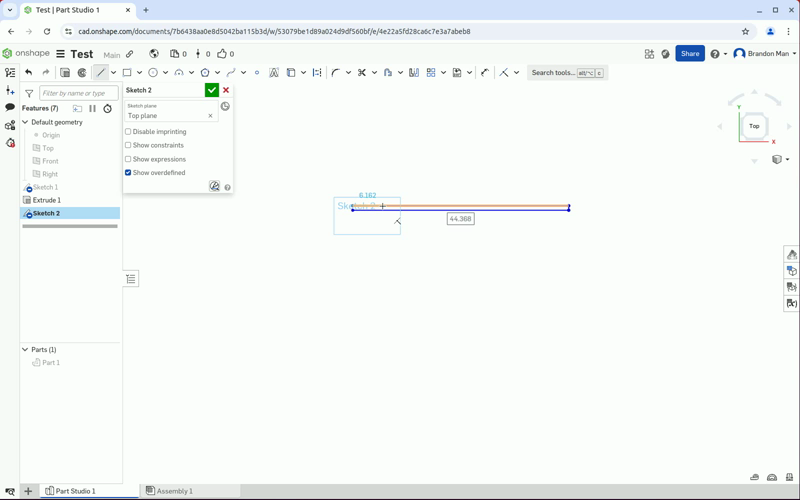
key_down(shift)
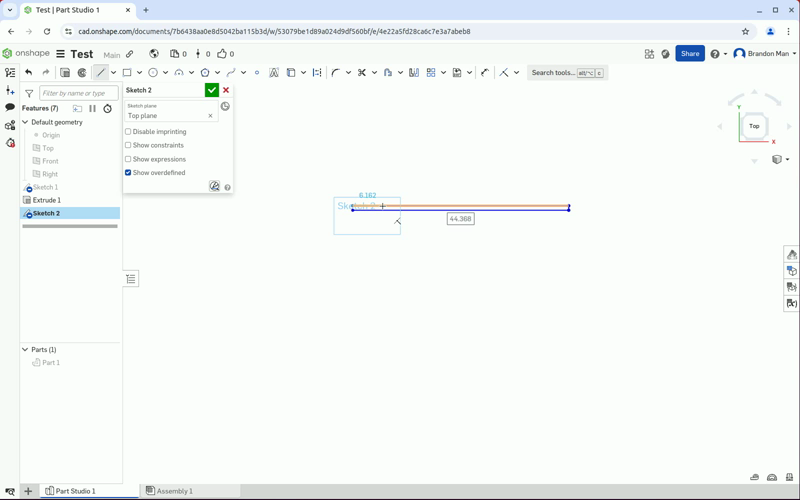
mouse_move(352, 210)
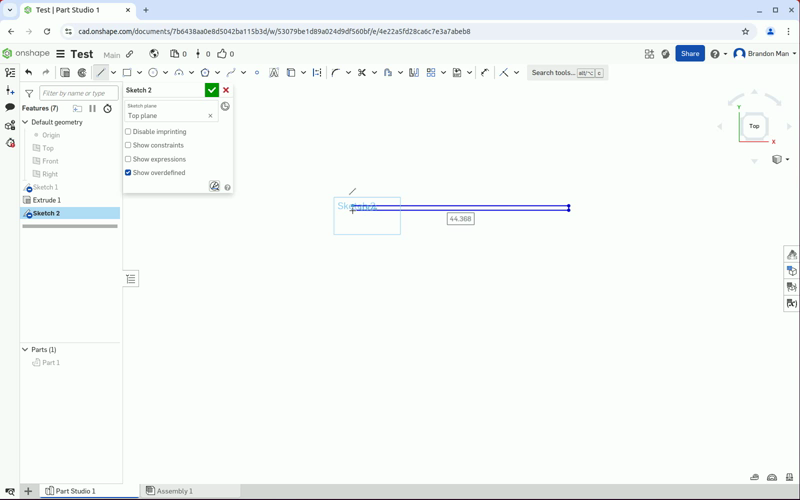
scroll(6)
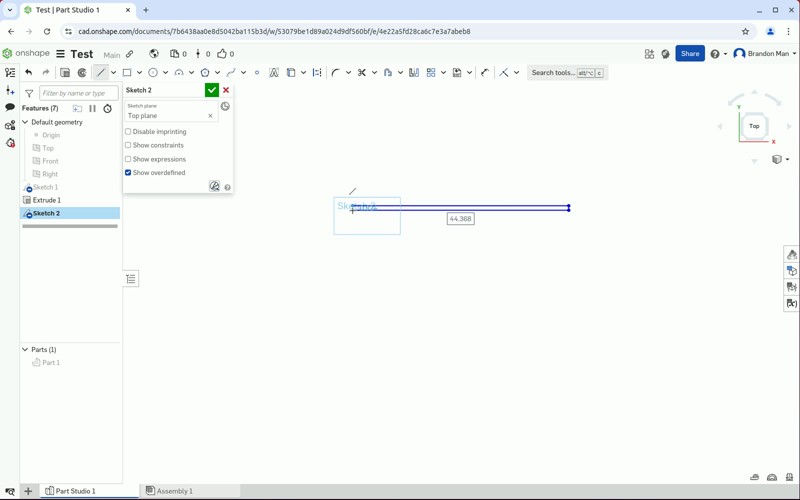
scroll(6)
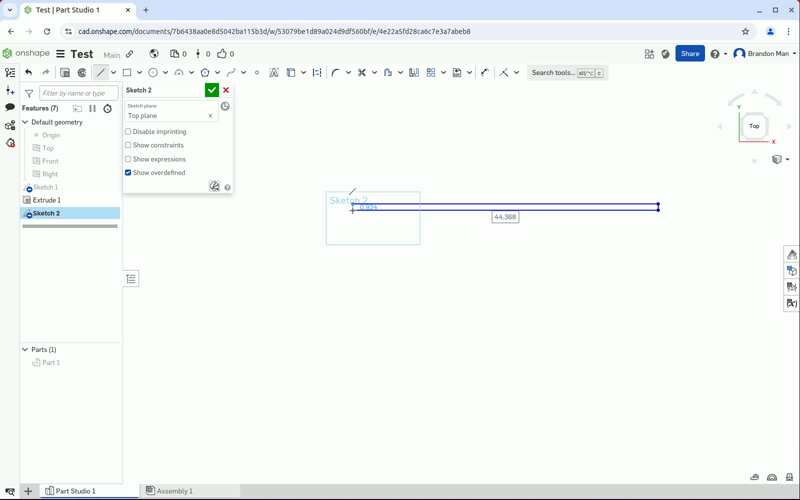
scroll(6)
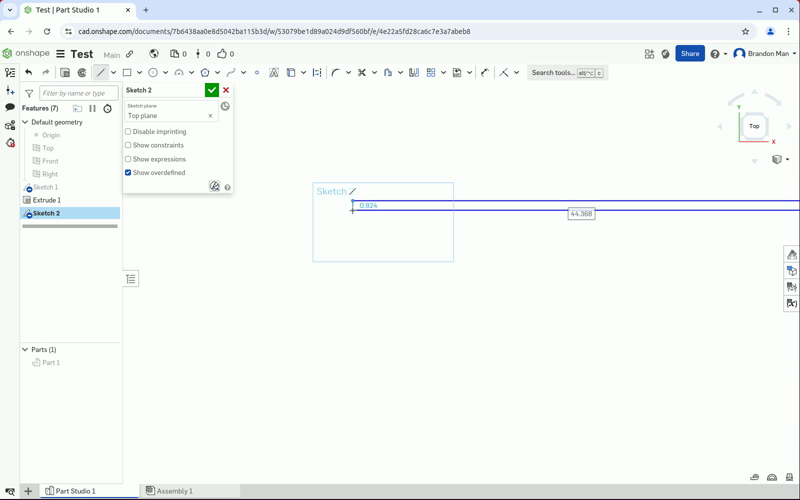
scroll(6)
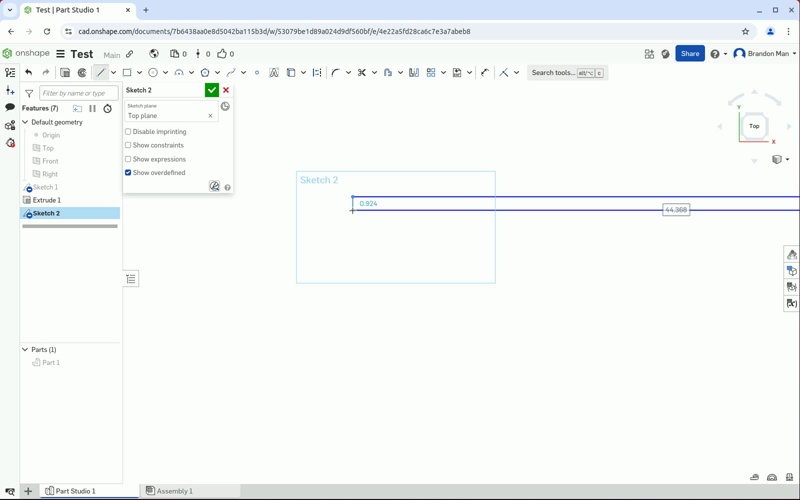
scroll(6)
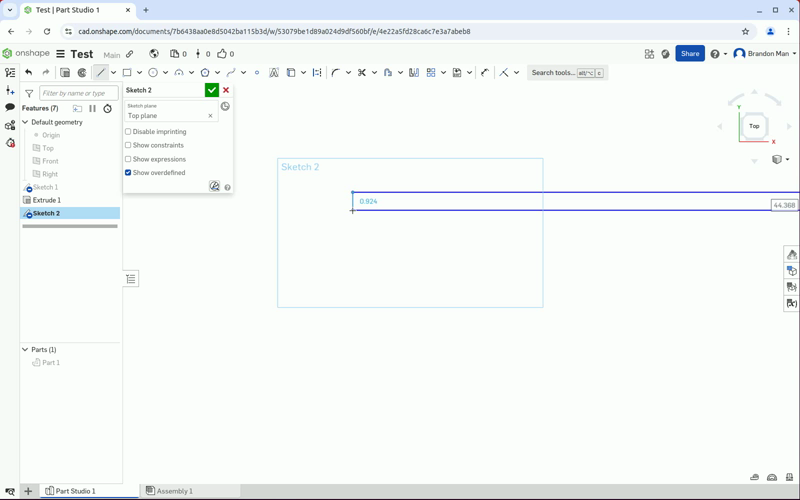
scroll(6)
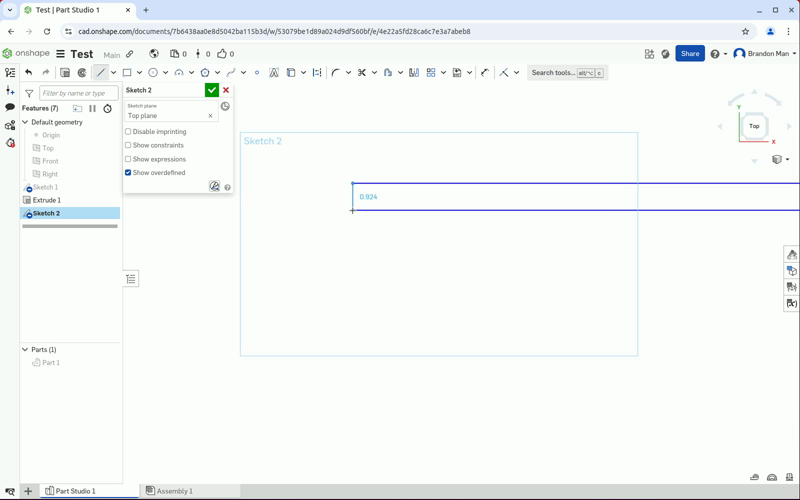
scroll(6)
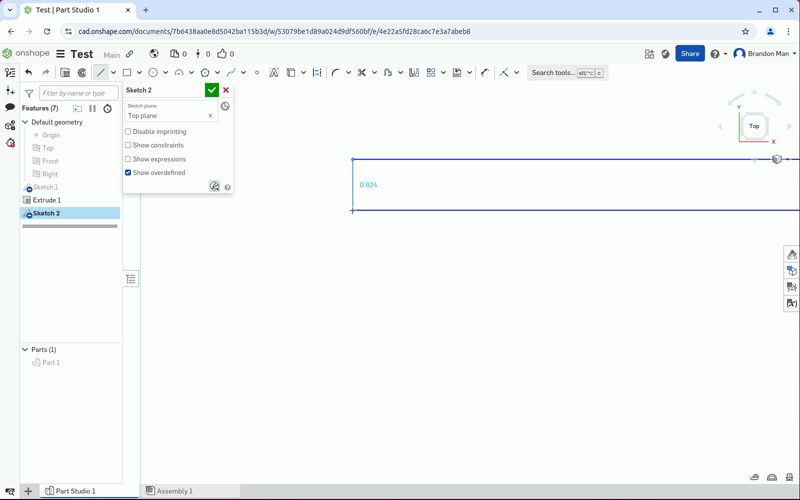
key_up(shift)
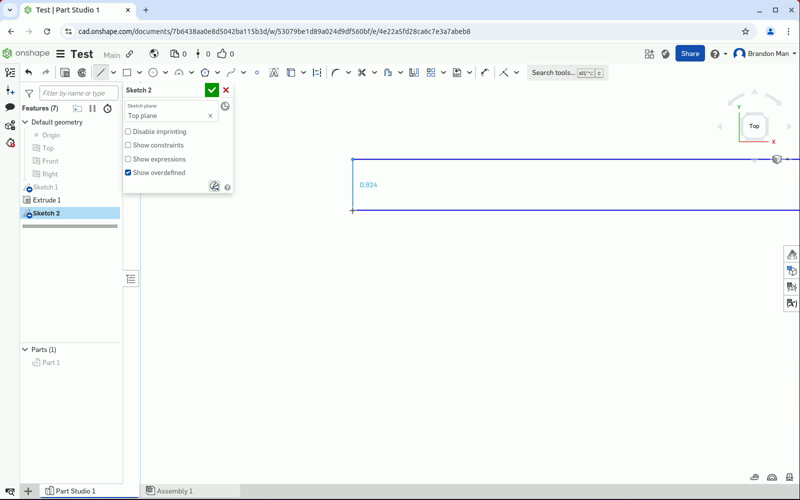
click(352, 210)
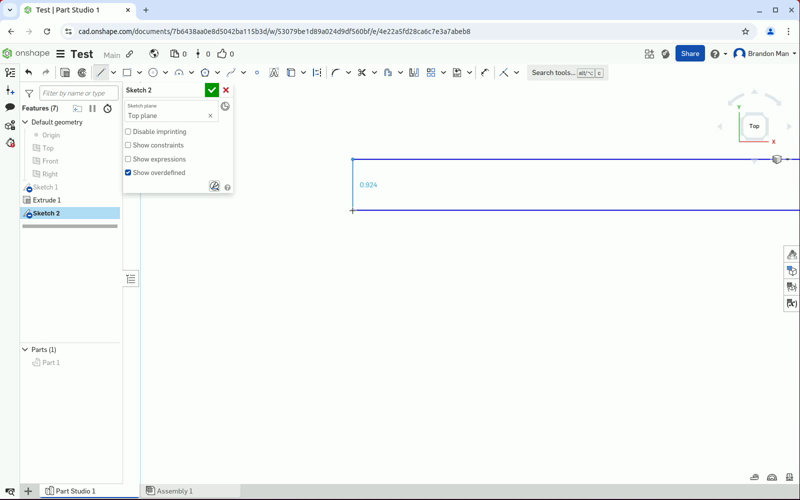
scroll(-6)
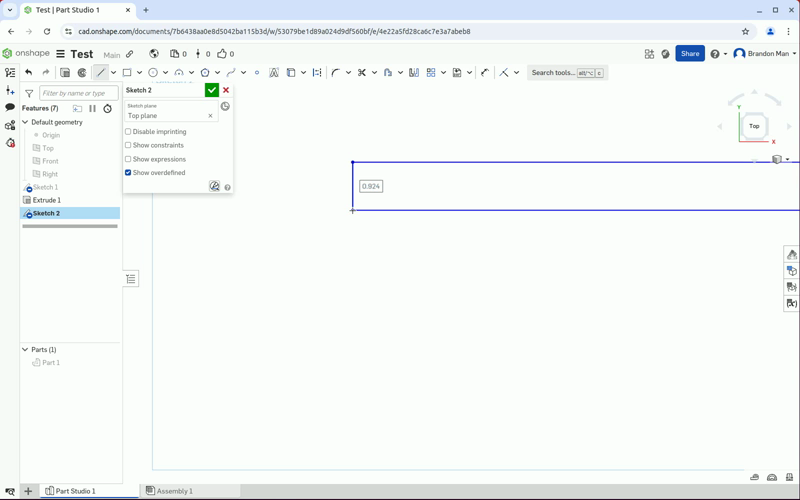
scroll(-6)
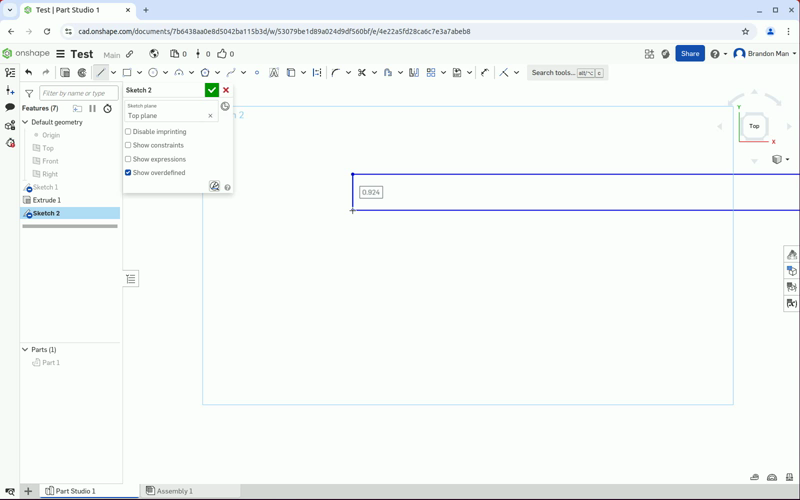
scroll(-6)
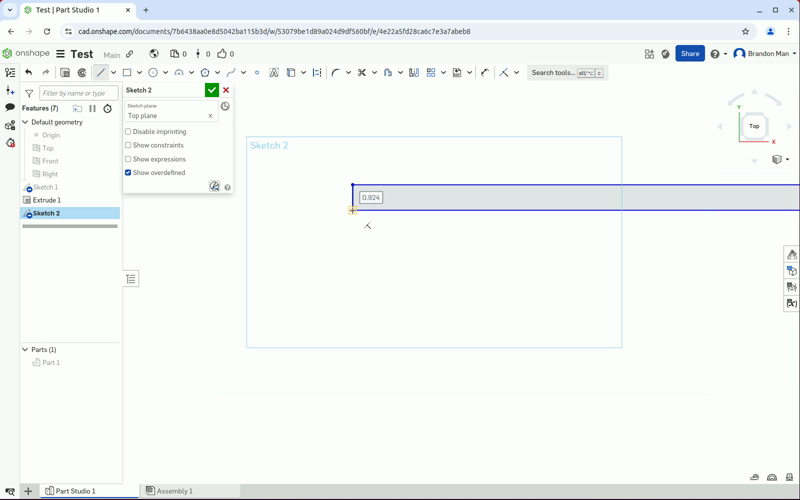
scroll(-6)
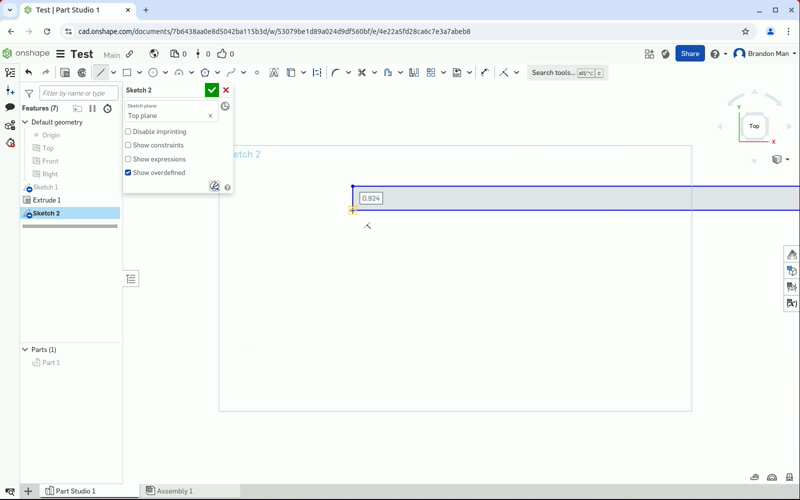
scroll(-6)
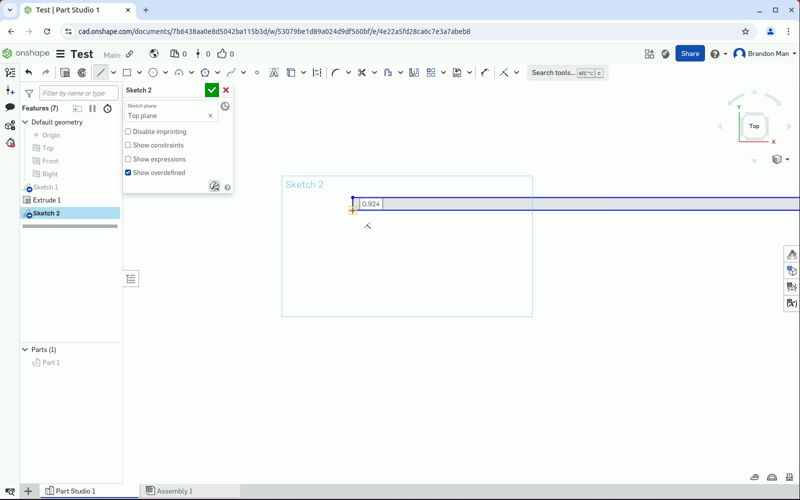
scroll(-6)
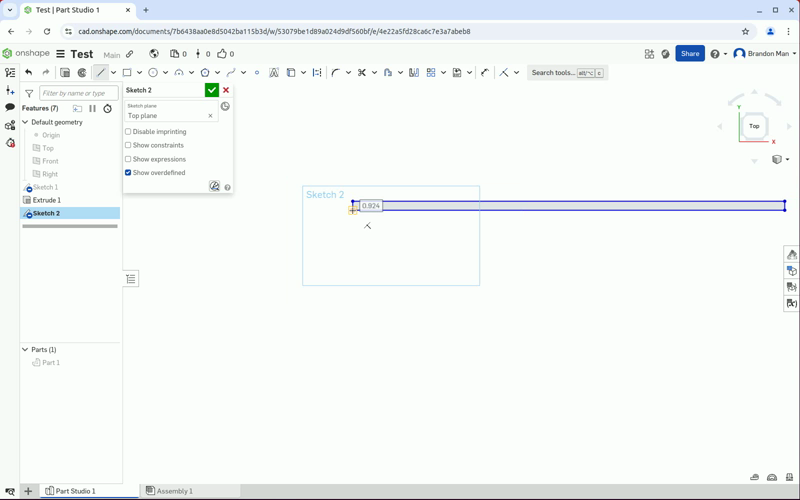
scroll(-6)
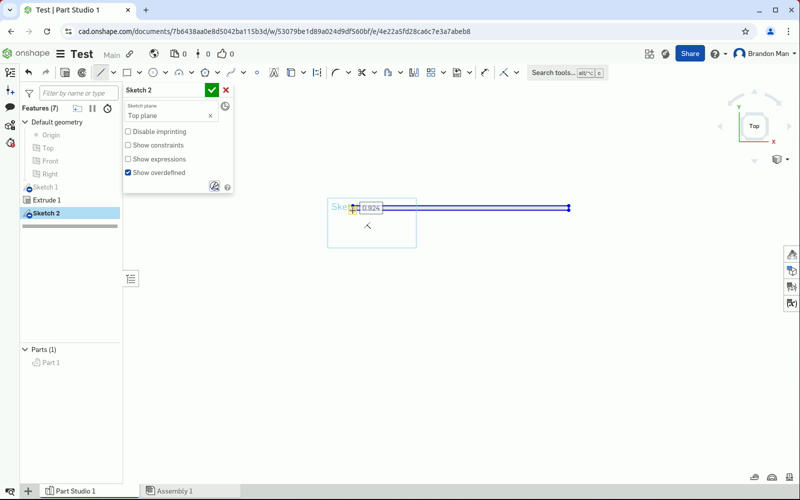
key(esc)
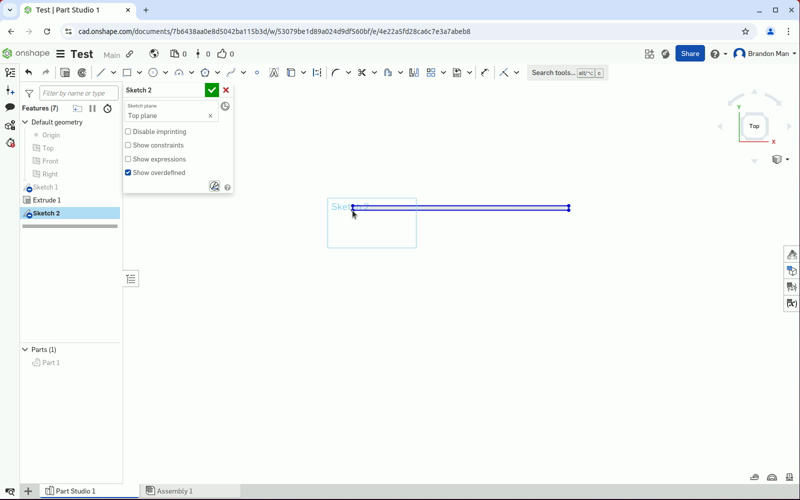
mouse_move(429, 206)
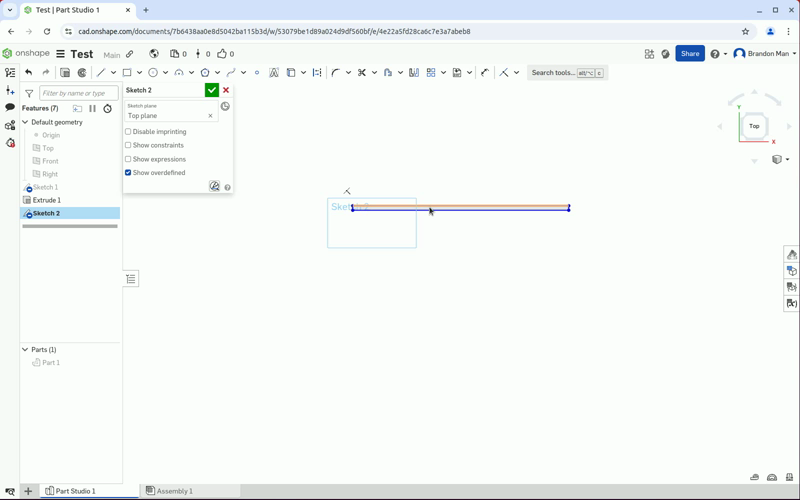
scroll(6)
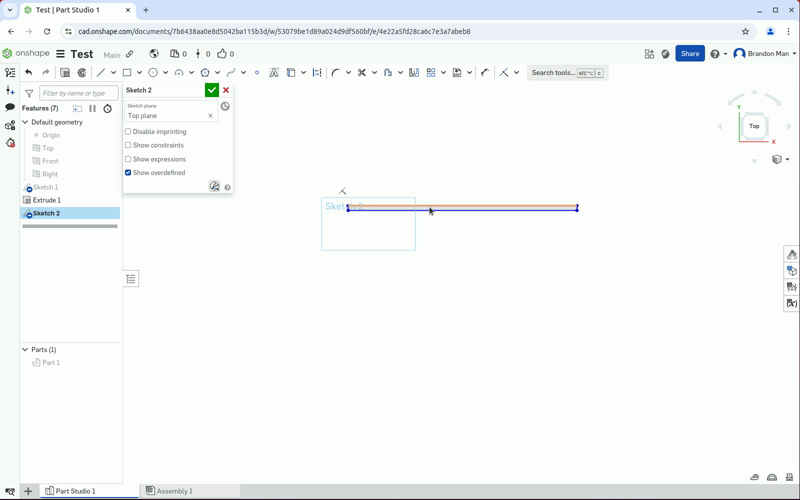
scroll(6)
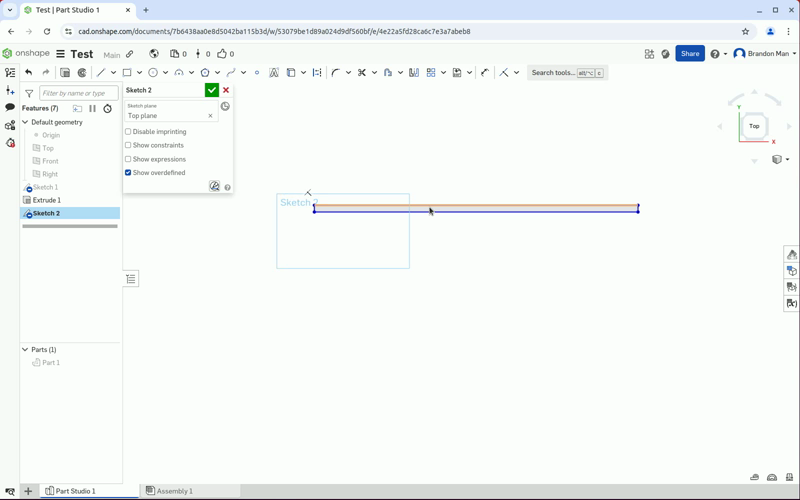
scroll(6)
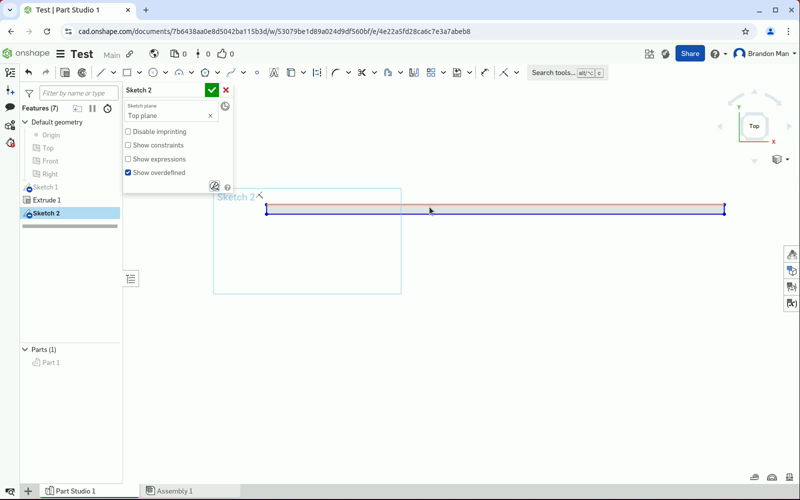
scroll(6)
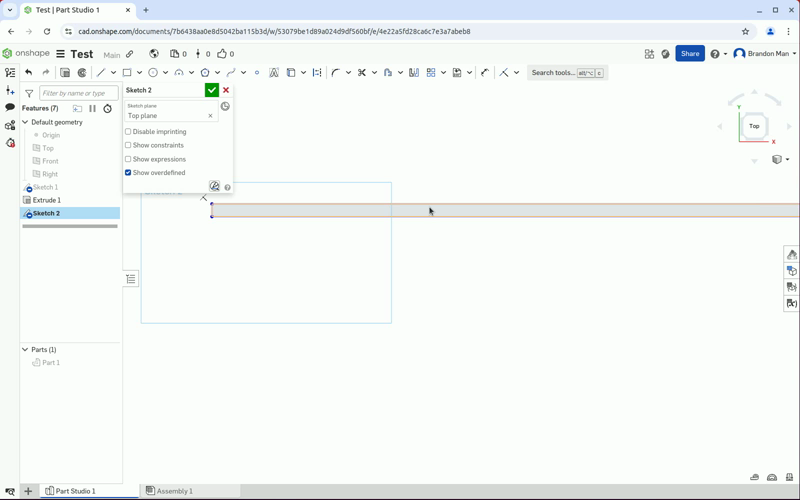
scroll(6)
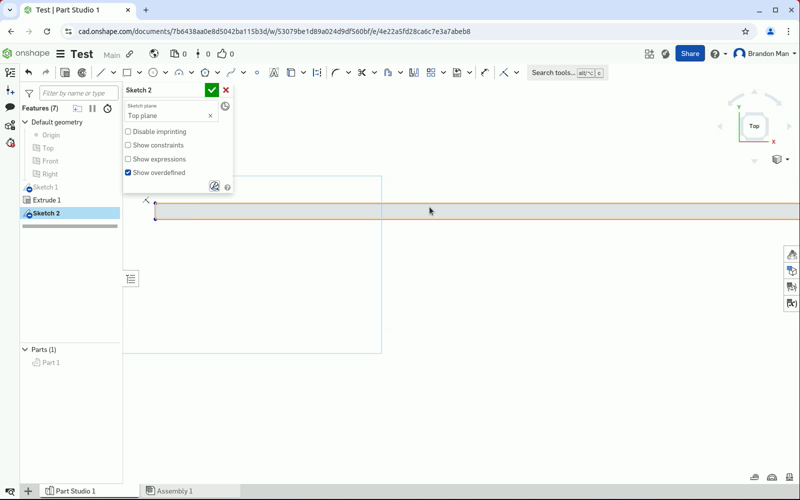
scroll(6)
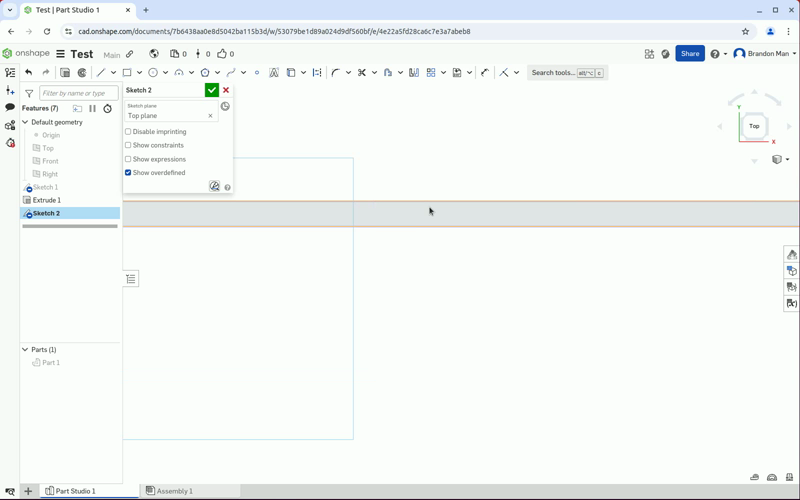
scroll(6)
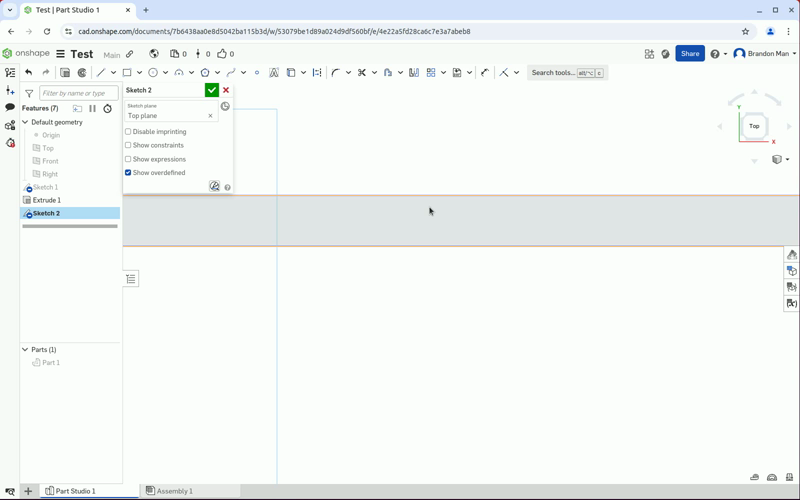
click(429, 206)
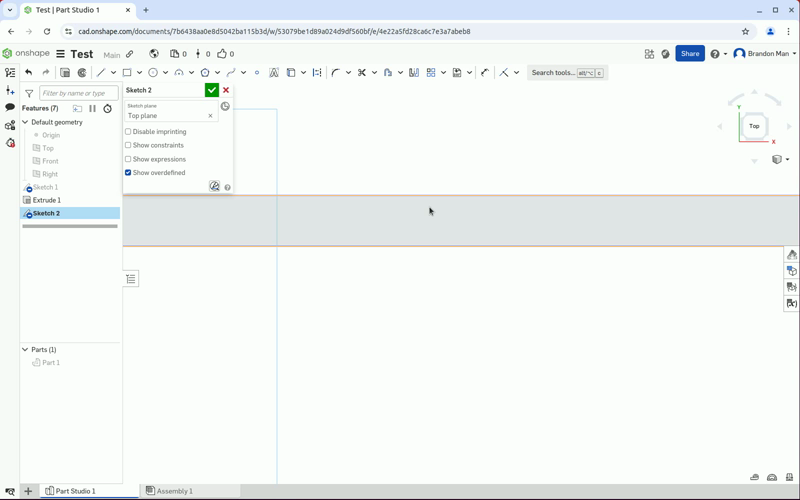
scroll(-6)
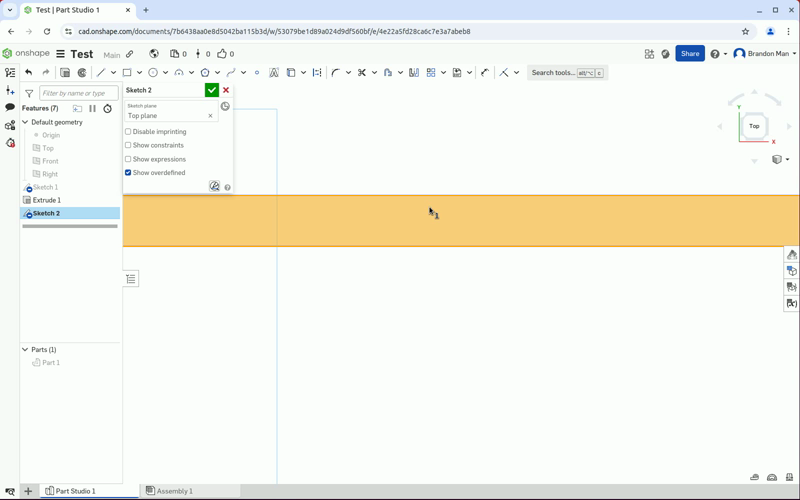
scroll(-6)
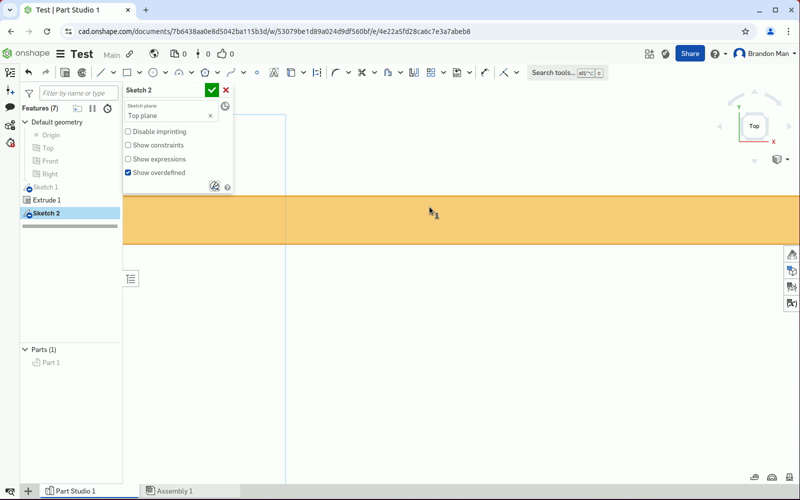
scroll(-6)
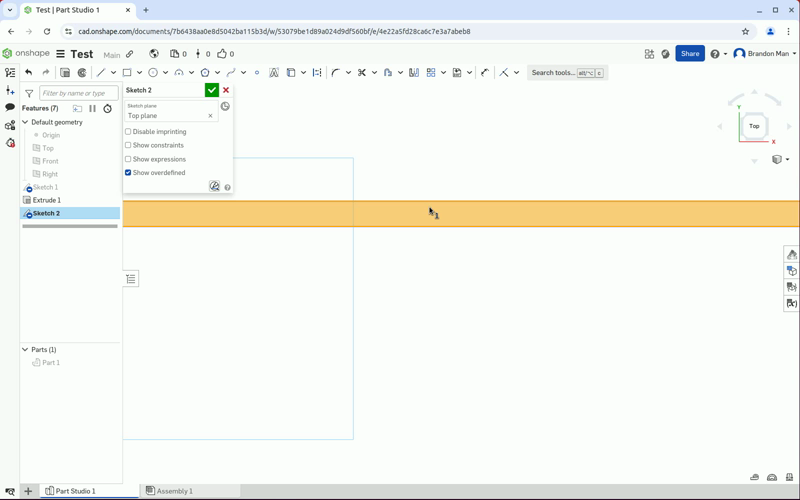
scroll(-6)
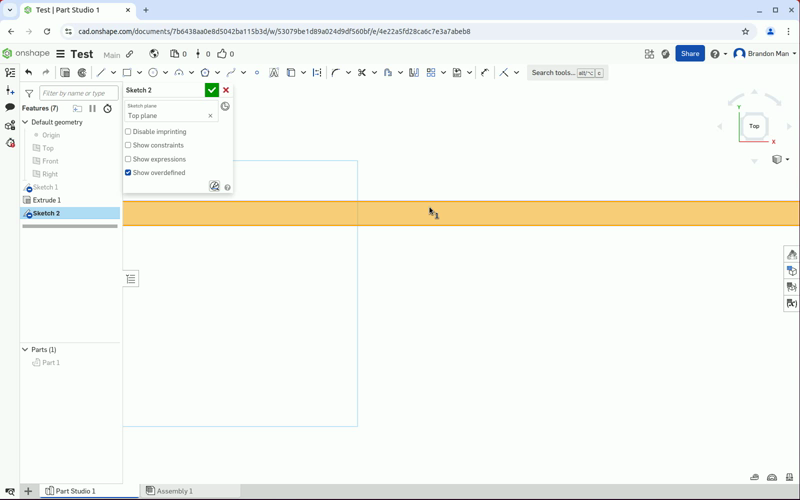
scroll(-6)
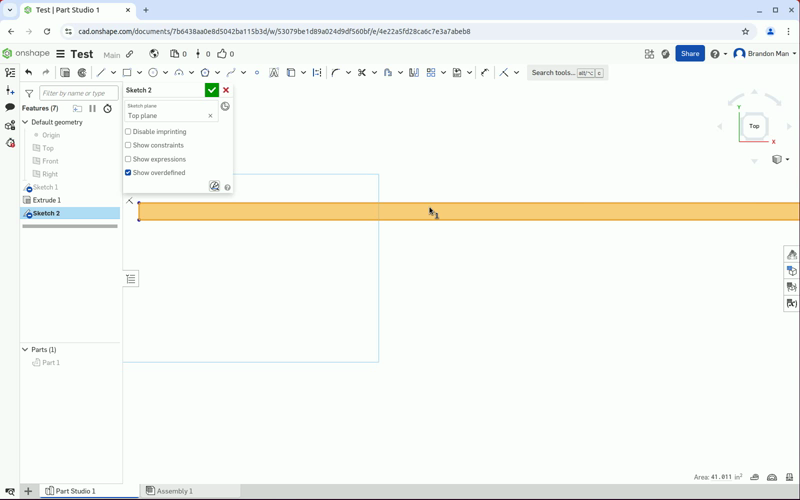
scroll(-6)
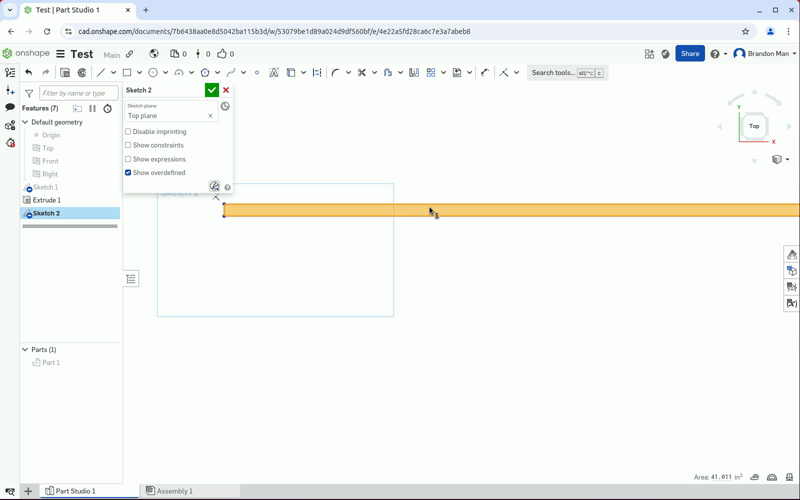
scroll(-6)
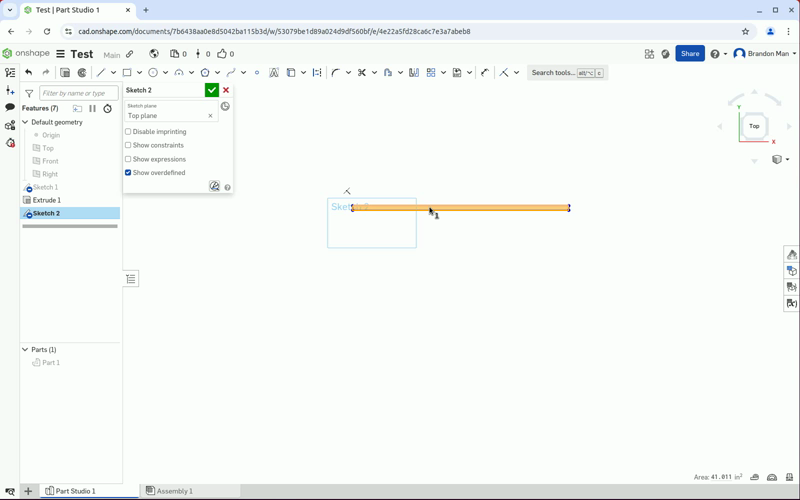
mouse_move(73, 352)
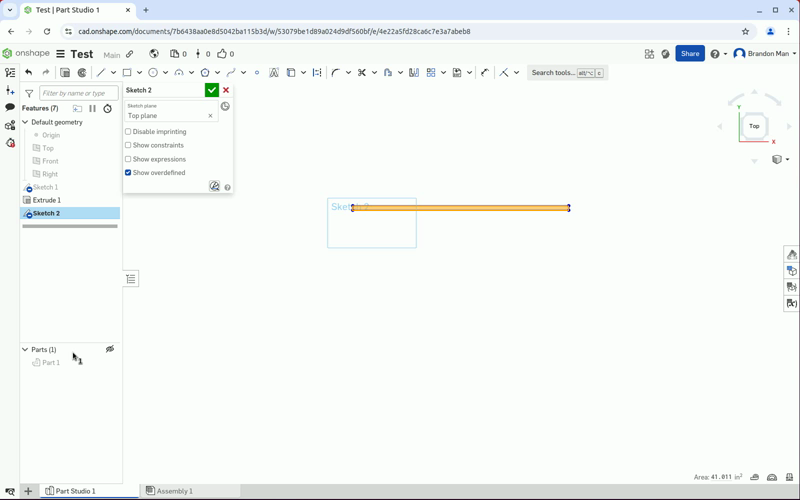
key(shift+y)
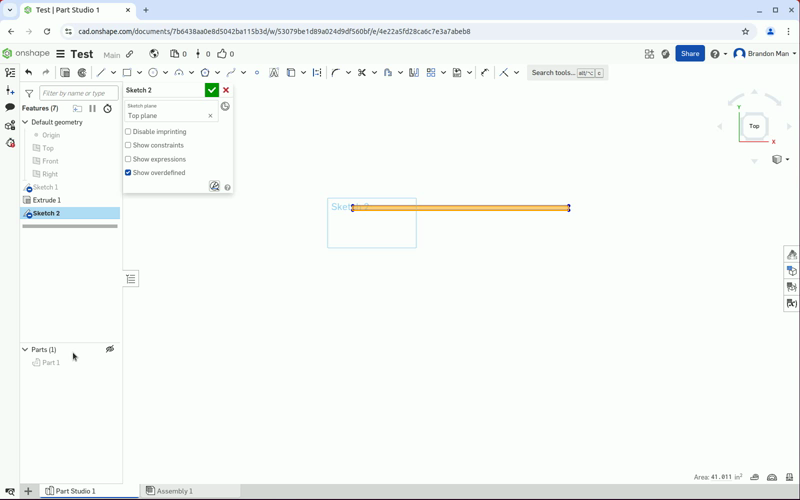
key(shift+e)
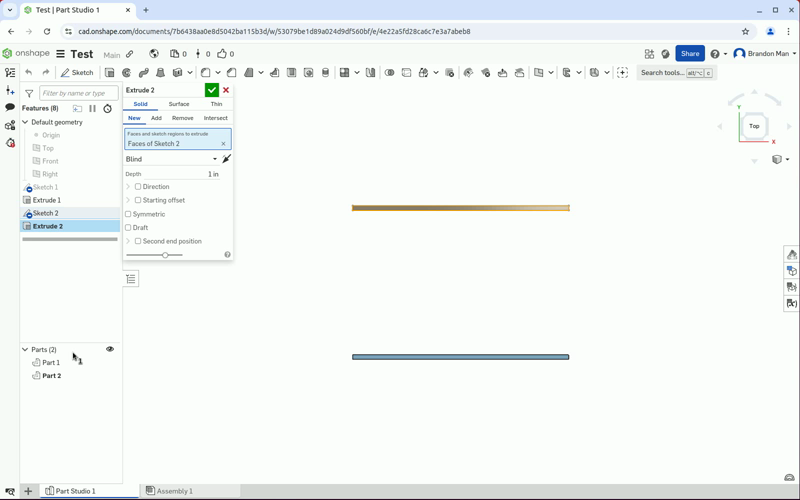
mouse_move(143, 106)
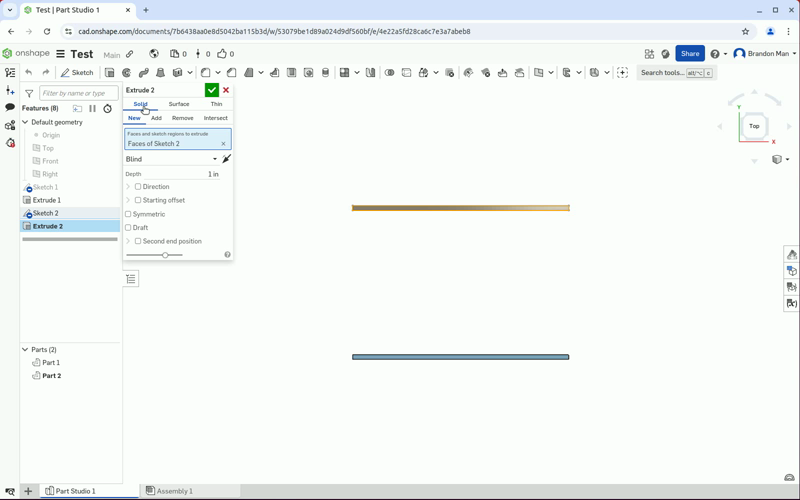
click(143, 106)
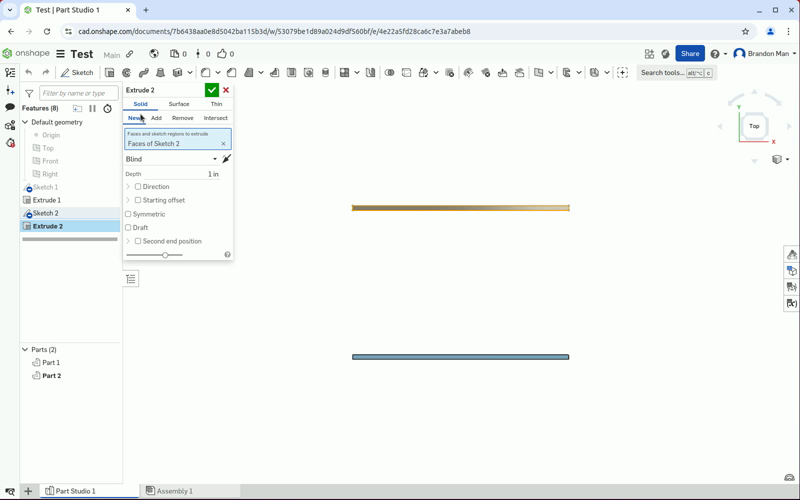
mouse_move(137, 120)
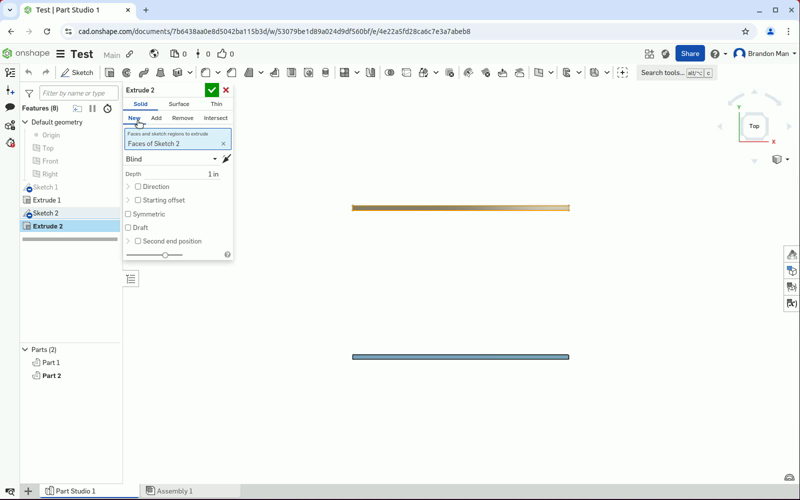
click(137, 120)
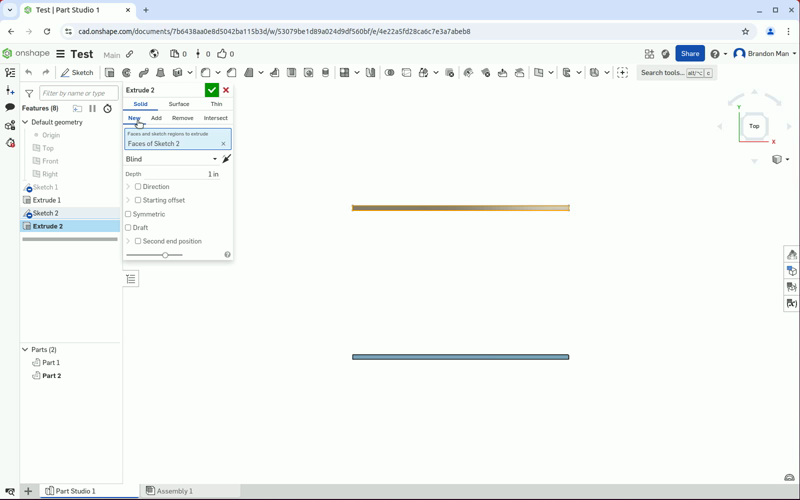
key(tab, 4)
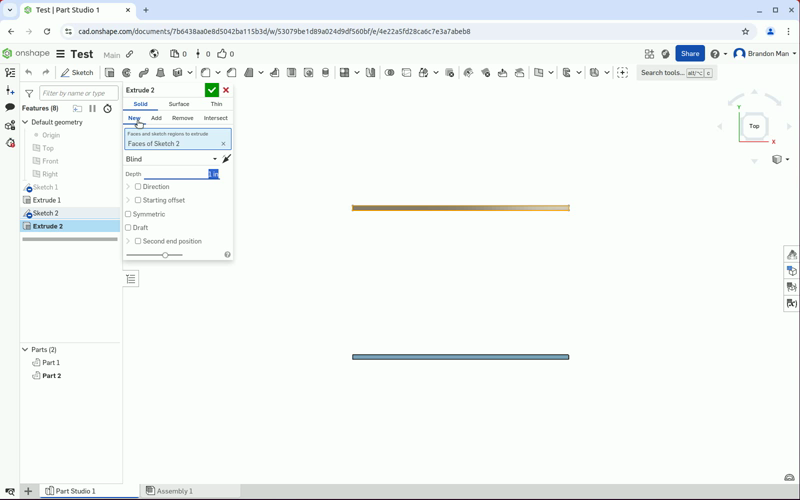
text(-0.241)
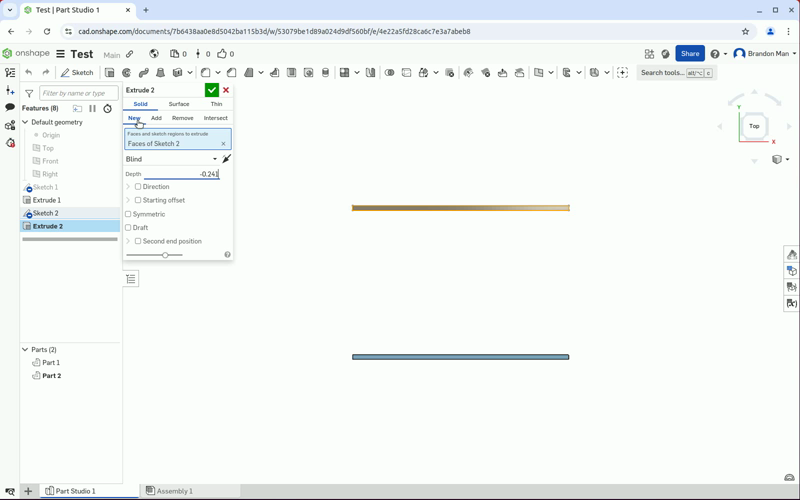
key(enter)
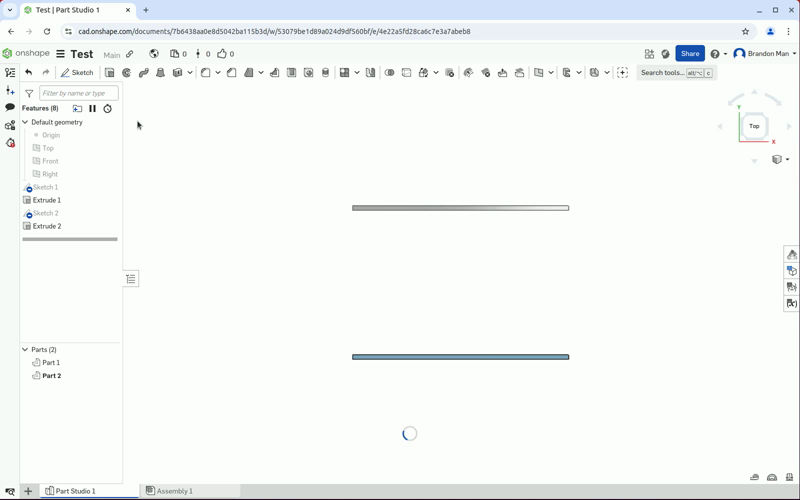
key(shift+h)
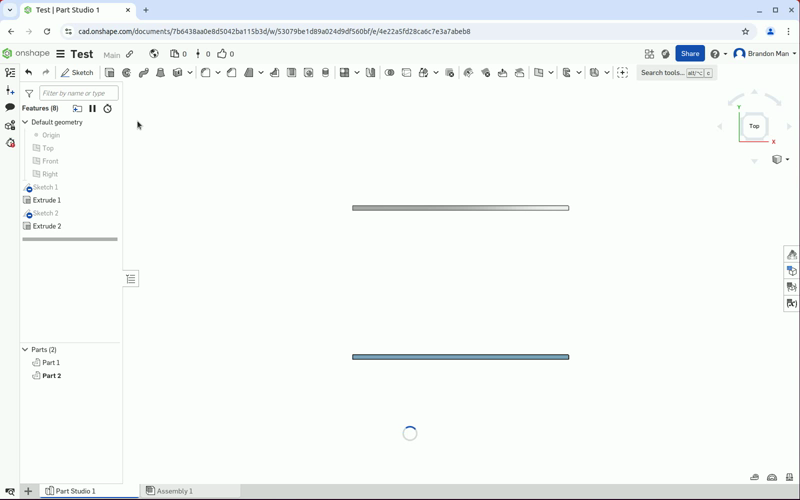
key(shift+h)
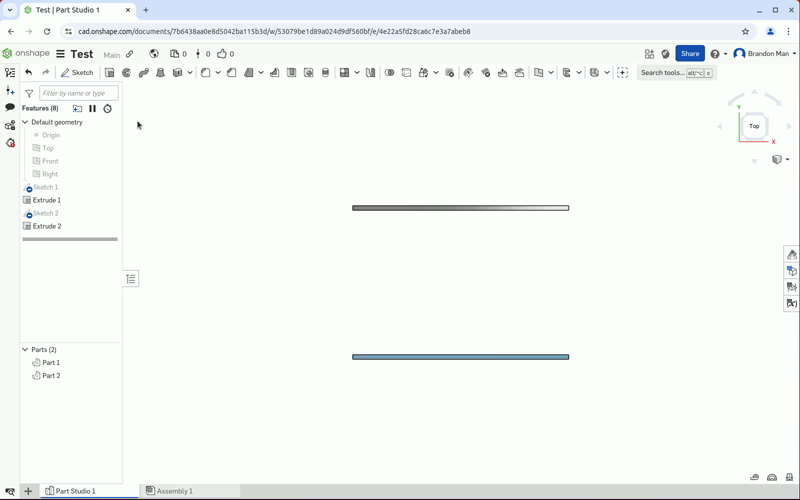
mouse_move(73, 189)
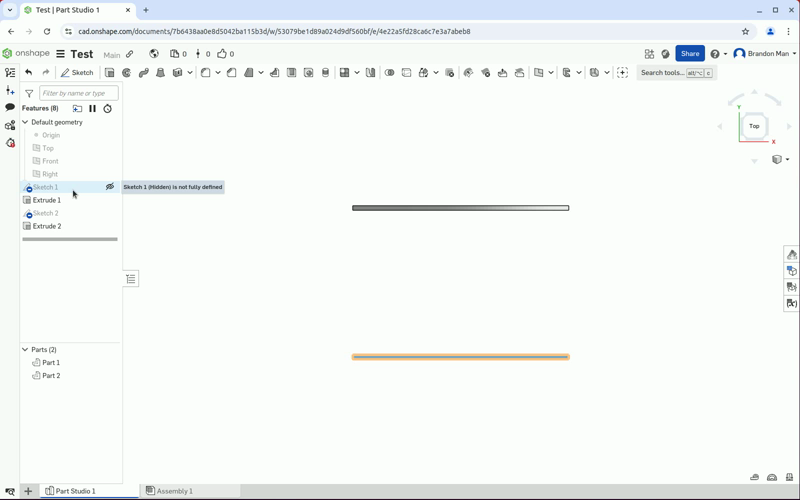
click(73, 189)
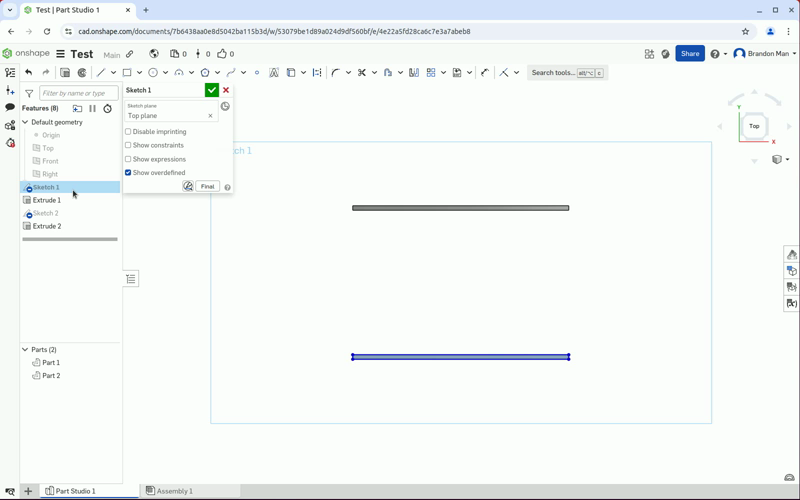
mouse_move(229, 92)
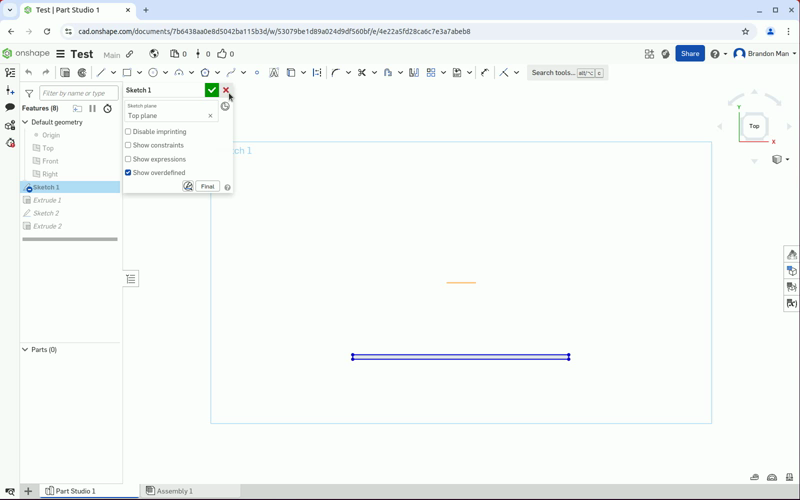
click(229, 92)
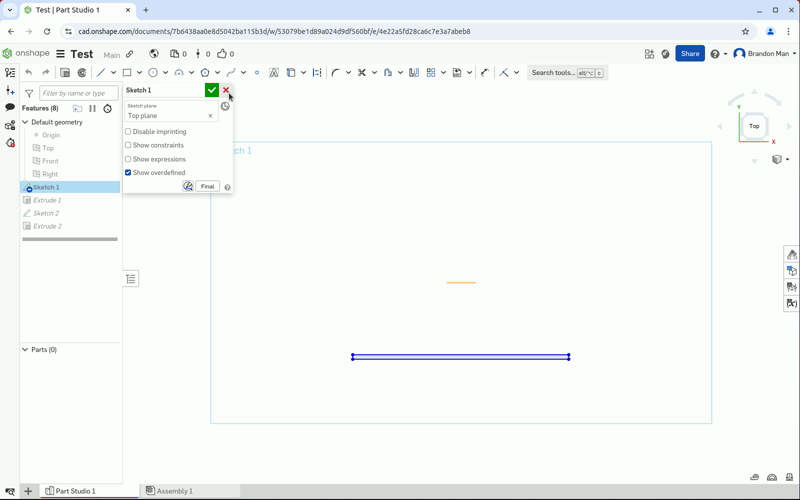
key(shift+s)
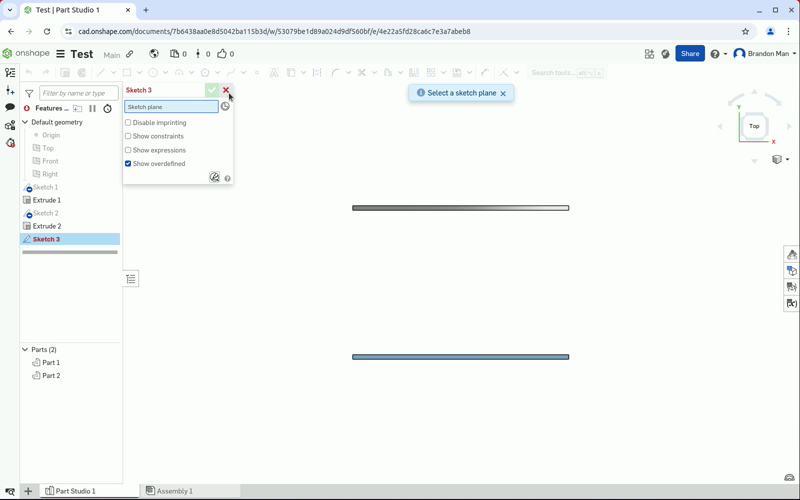
mouse_move(73, 150)
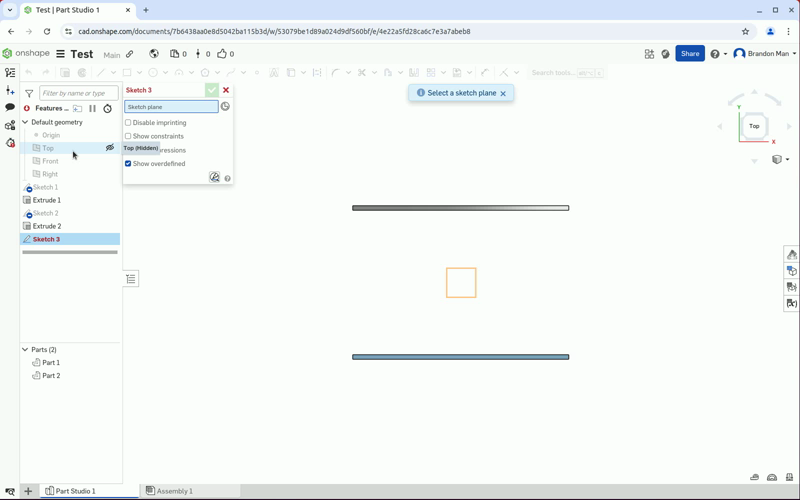
click(73, 150)
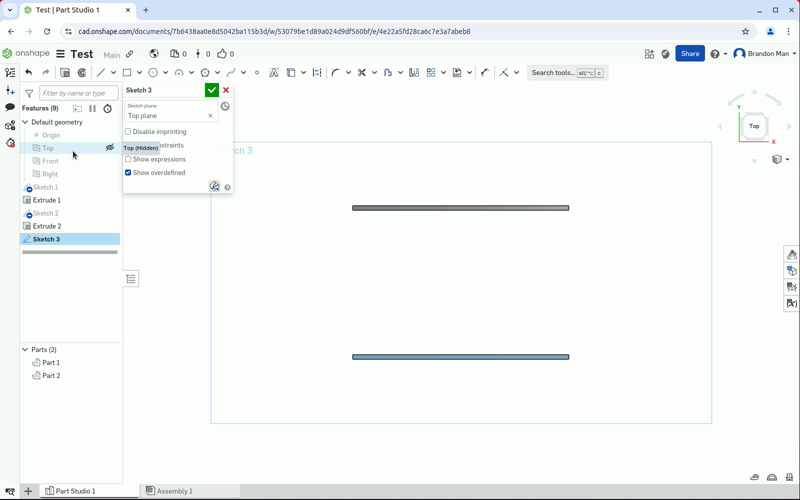
mouse_move(73, 352)
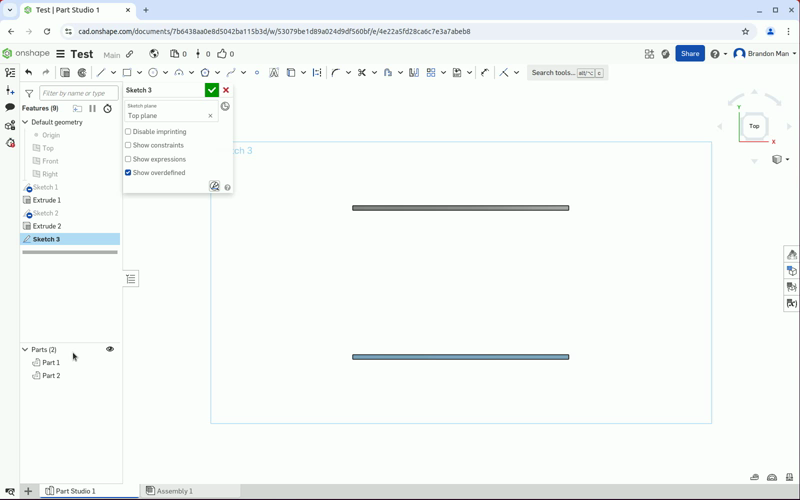
key(y)
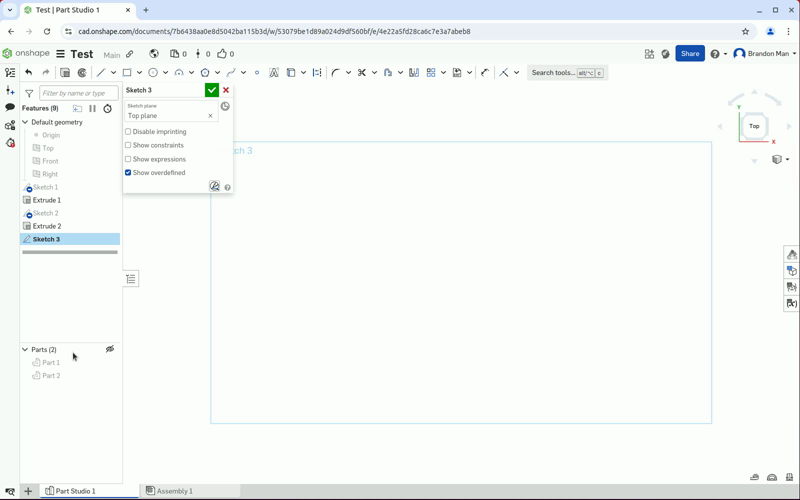
key(l)
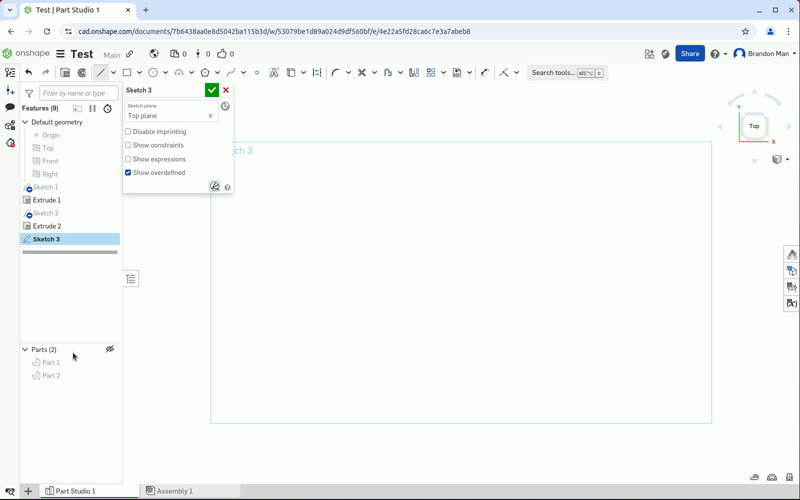
key_down(shift)
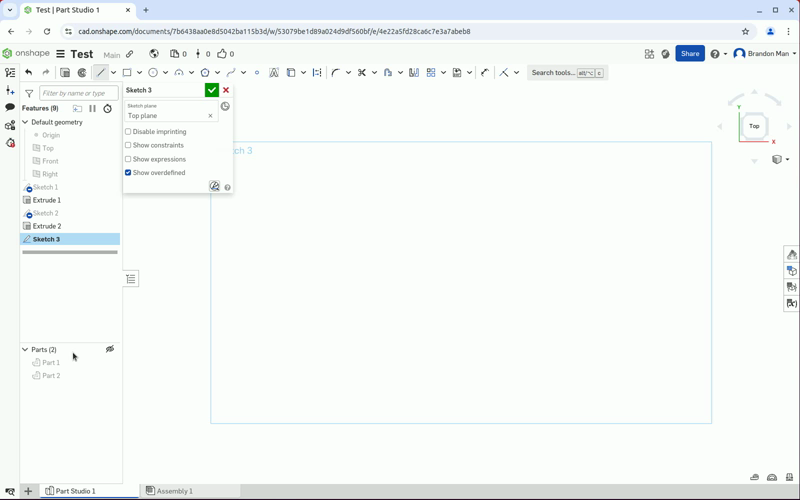
mouse_move(568, 355)
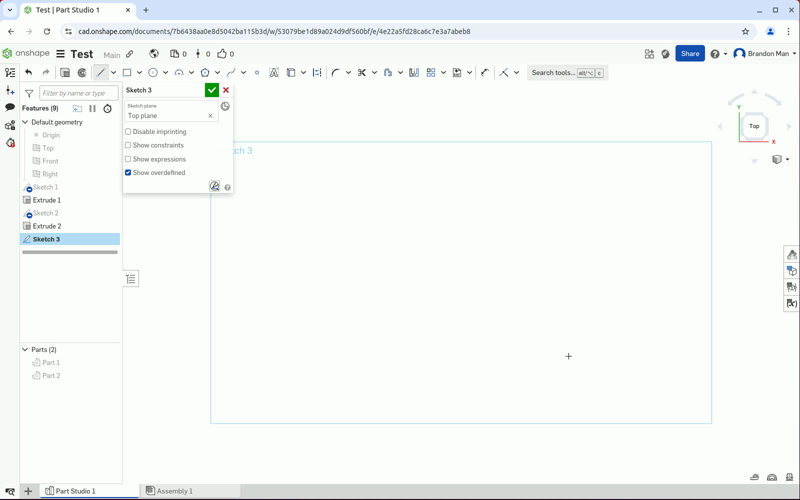
click(568, 355)
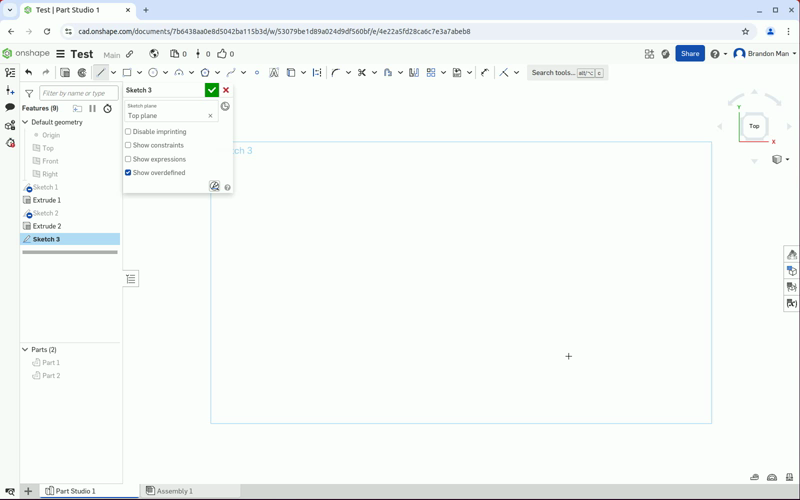
key_up(shift)
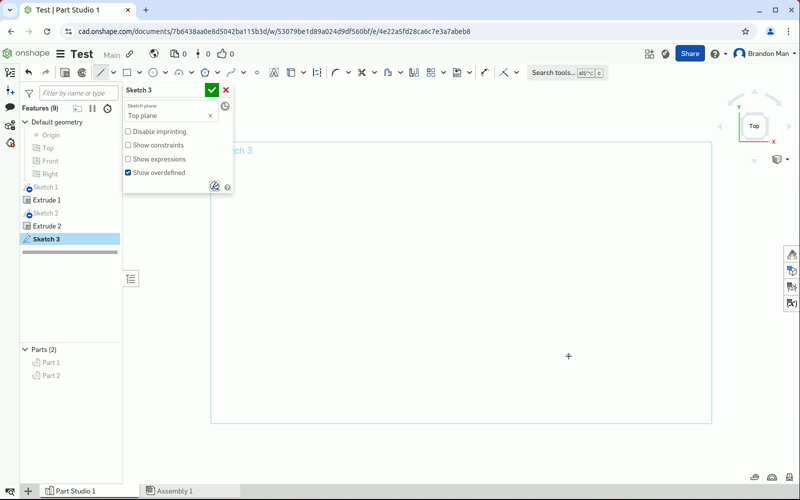
key_down(shift)
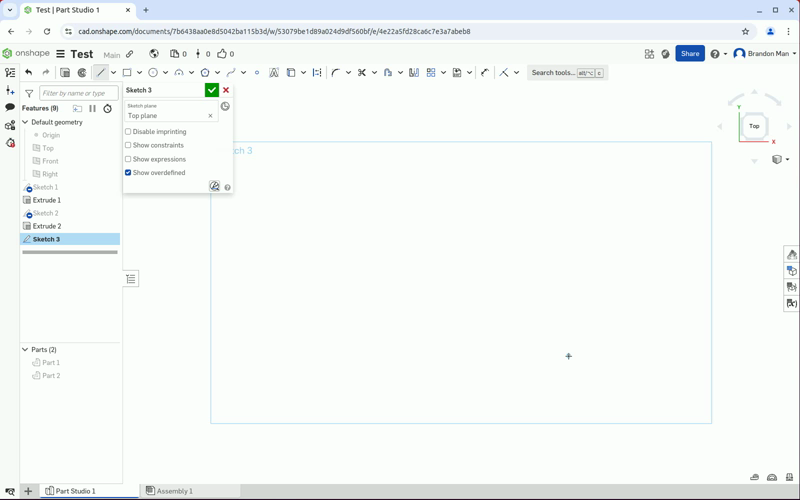
mouse_move(589, 355)
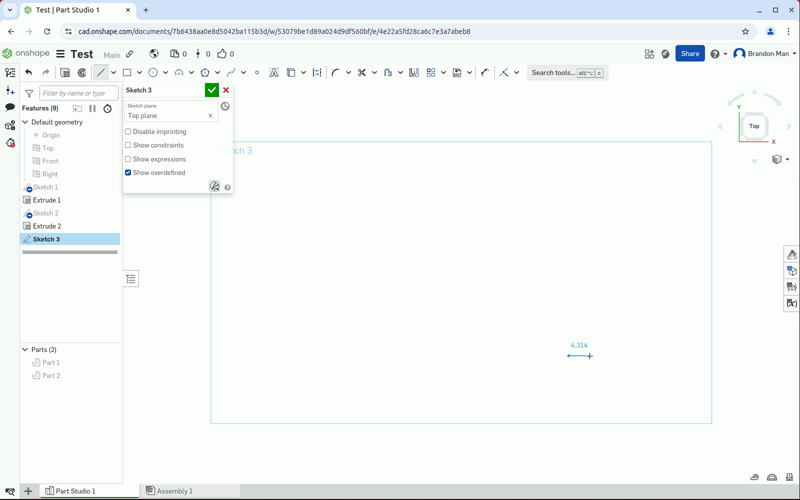
mouse_move(573, 355)
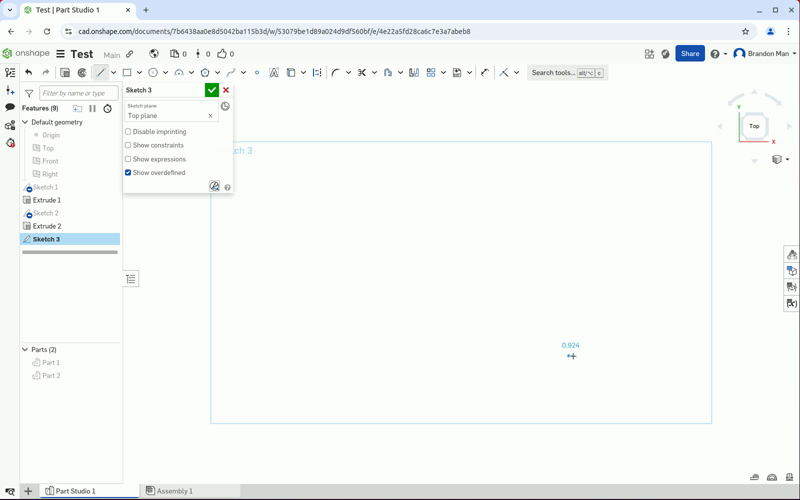
scroll(6)
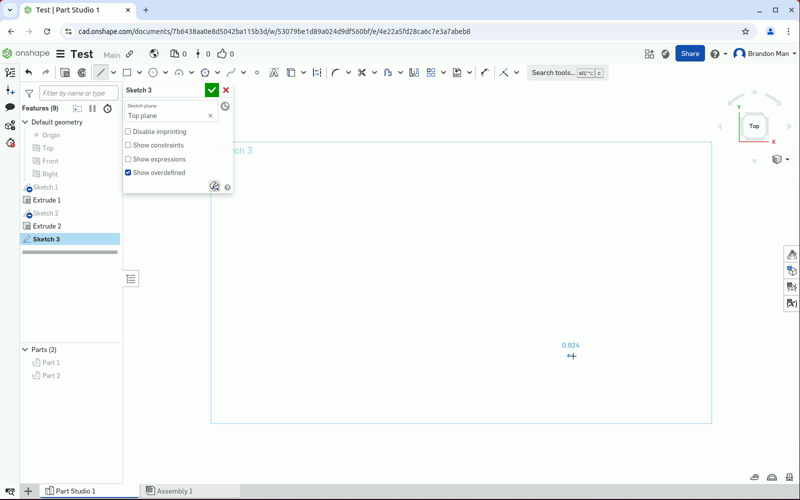
scroll(6)
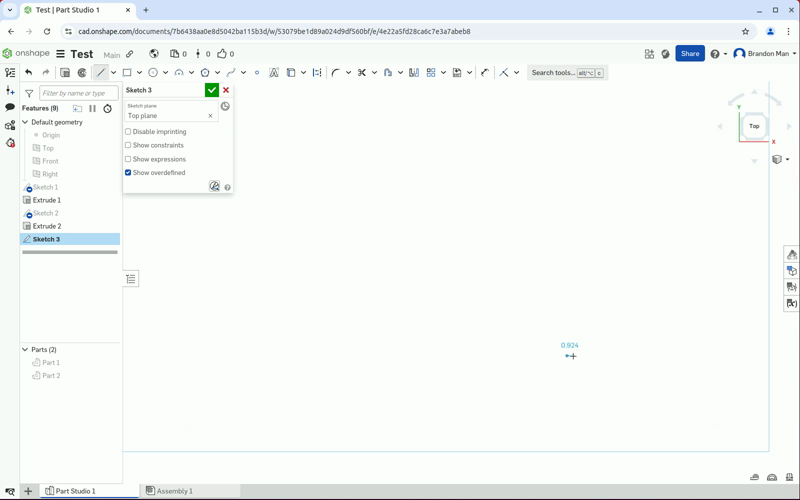
scroll(6)
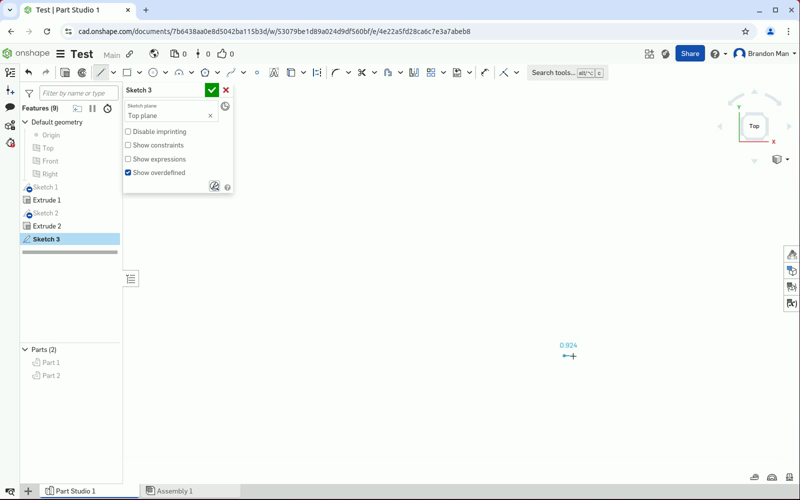
scroll(6)
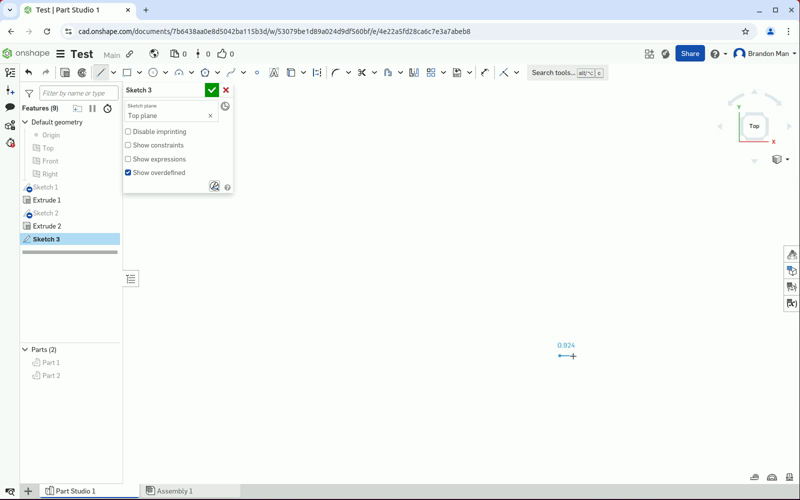
scroll(6)
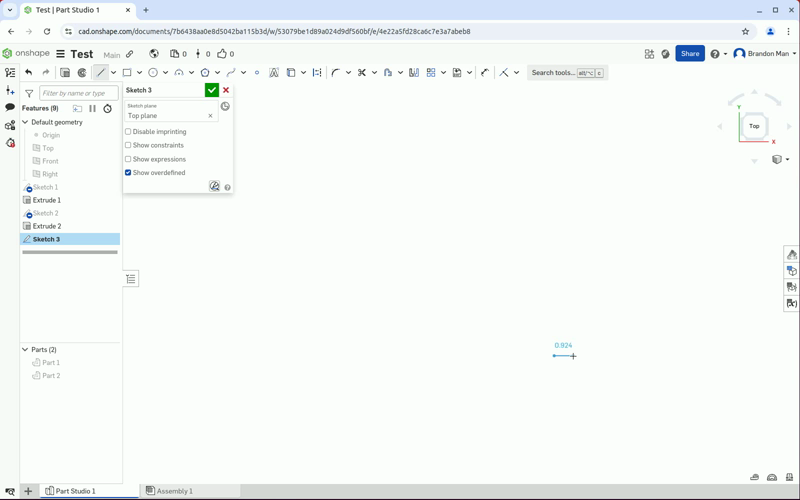
scroll(6)
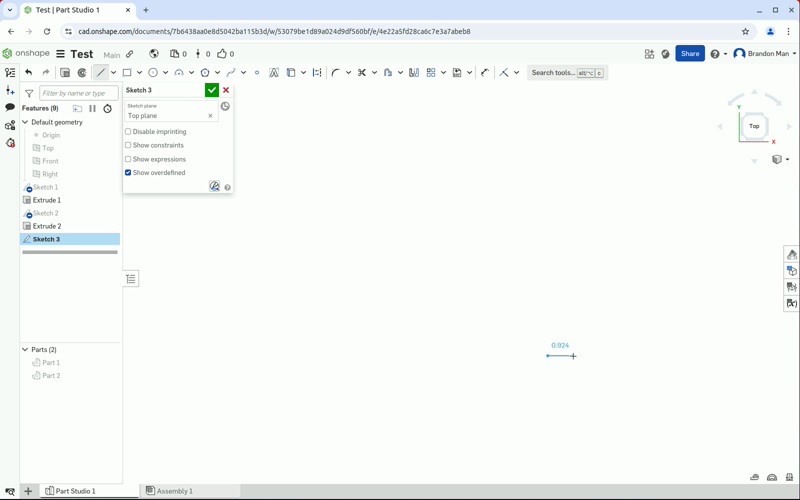
scroll(6)
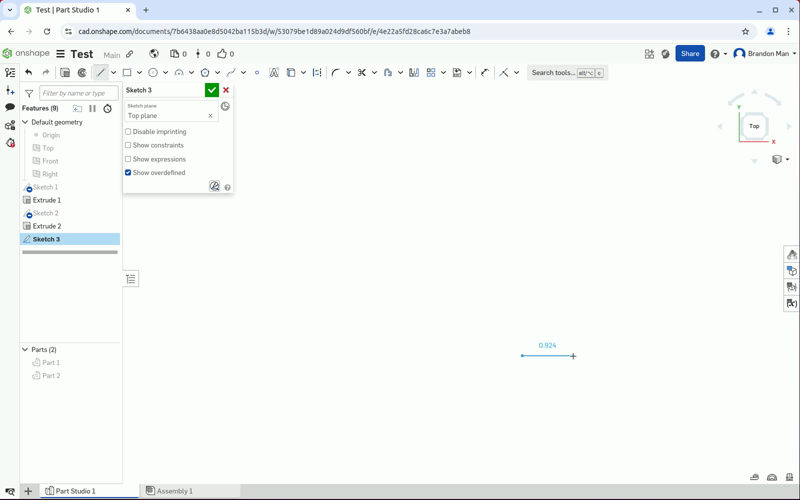
click(573, 355)
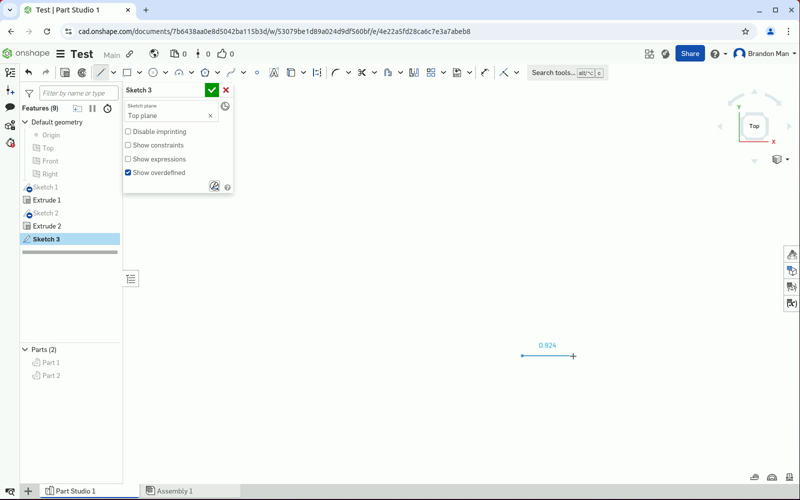
scroll(-6)
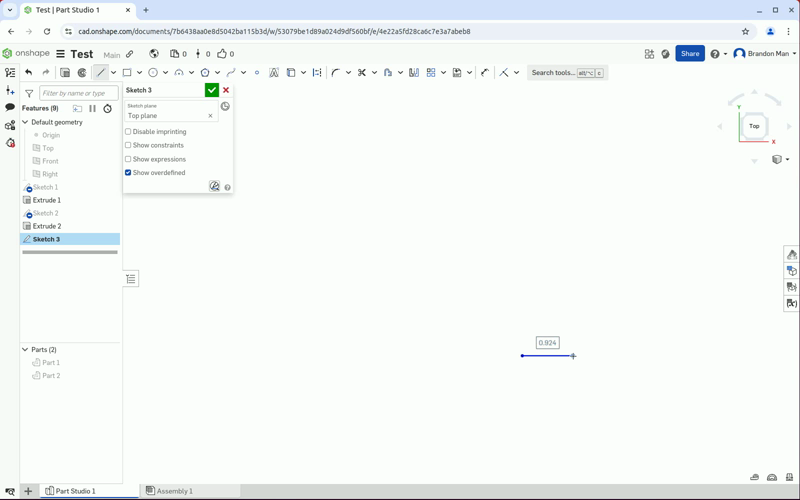
scroll(-6)
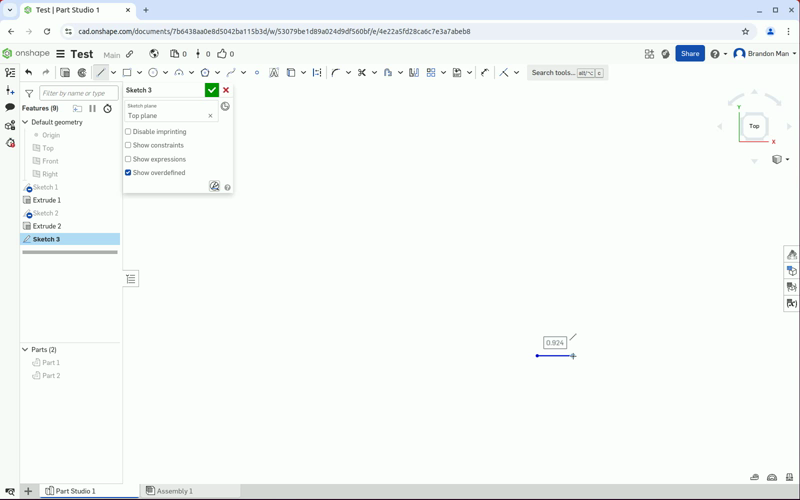
scroll(-6)
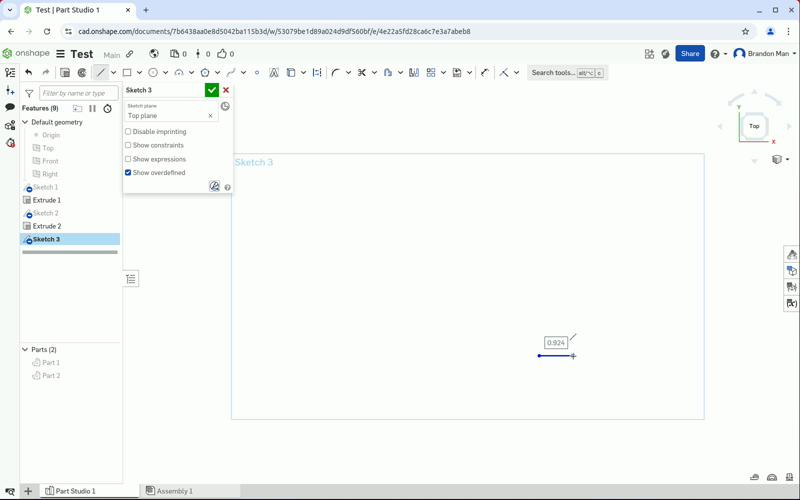
scroll(-6)
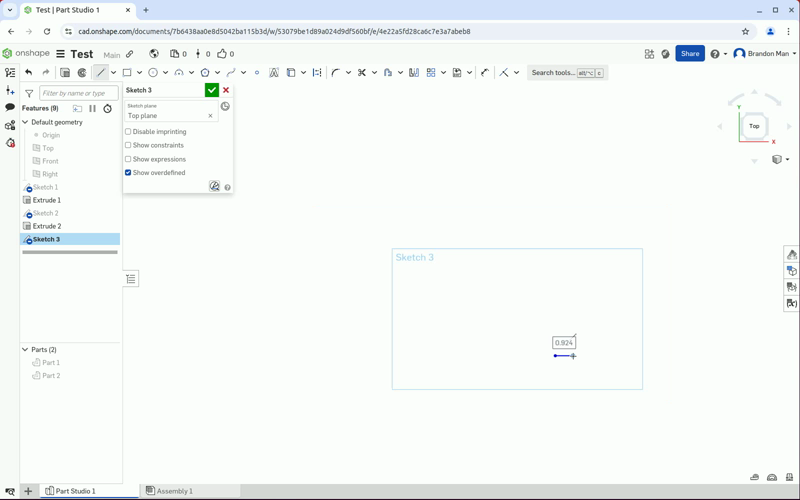
scroll(-6)
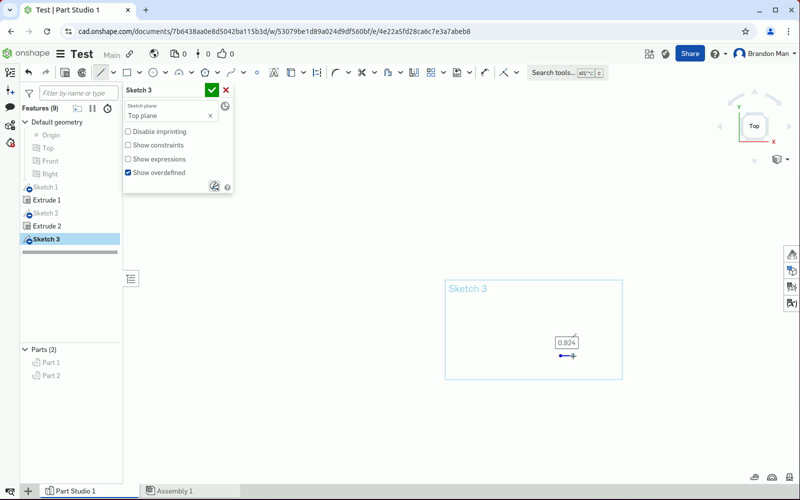
scroll(-6)
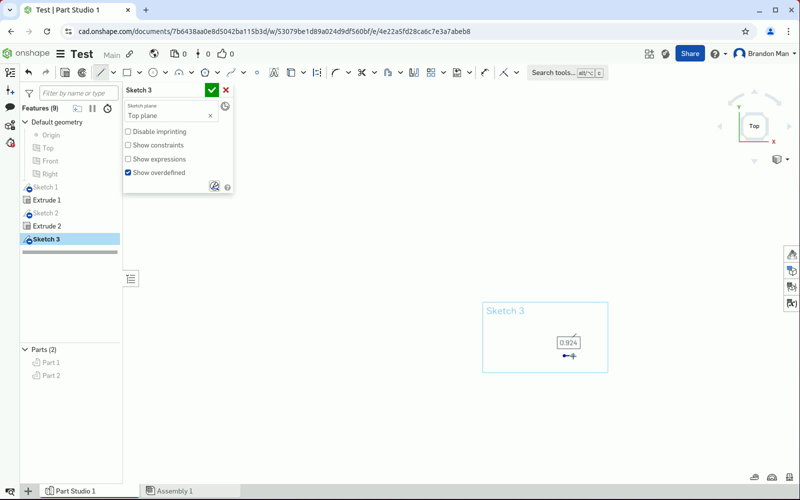
scroll(-6)
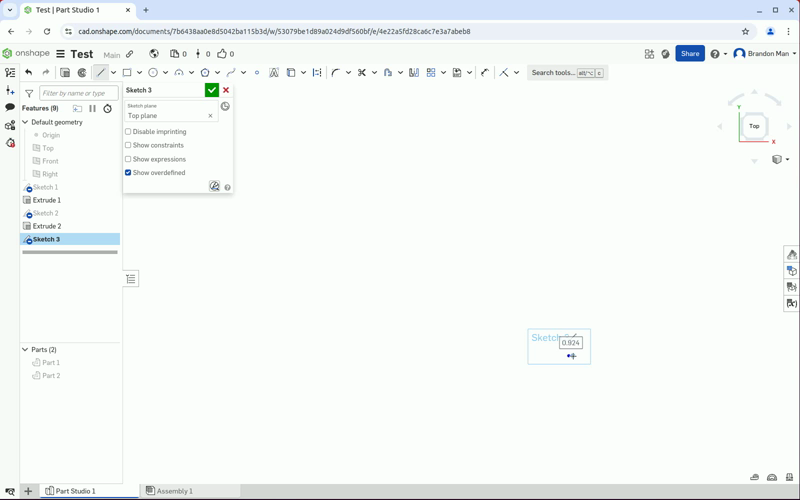
key_up(shift)
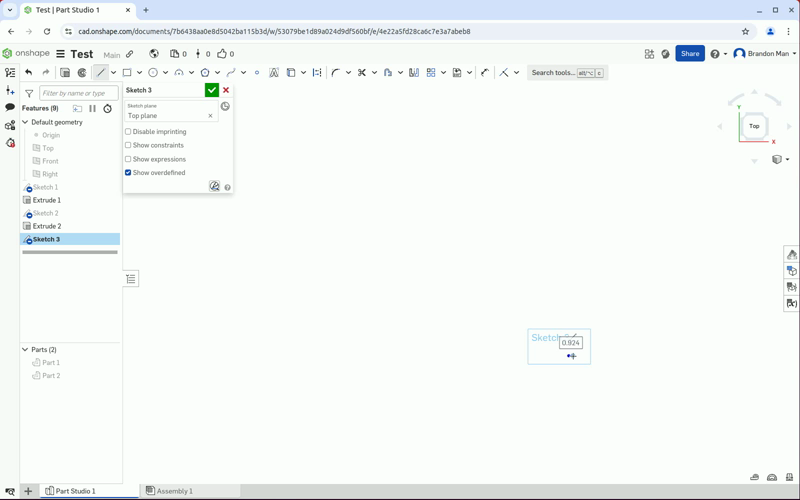
key_down(shift)
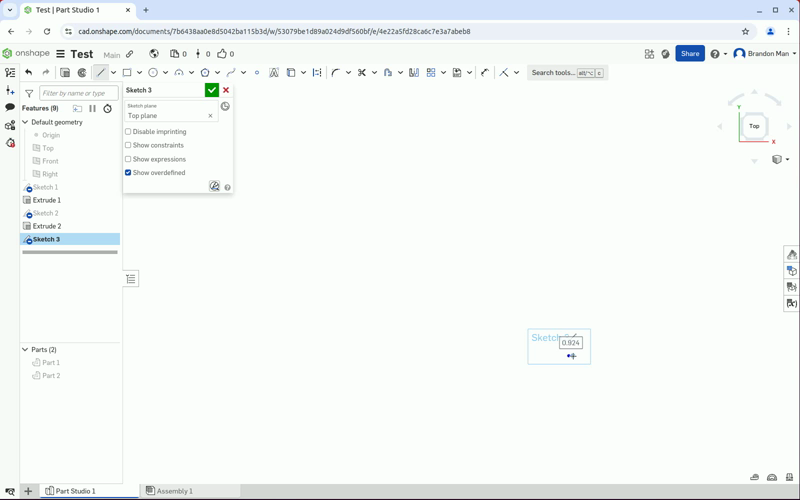
mouse_move(573, 211)
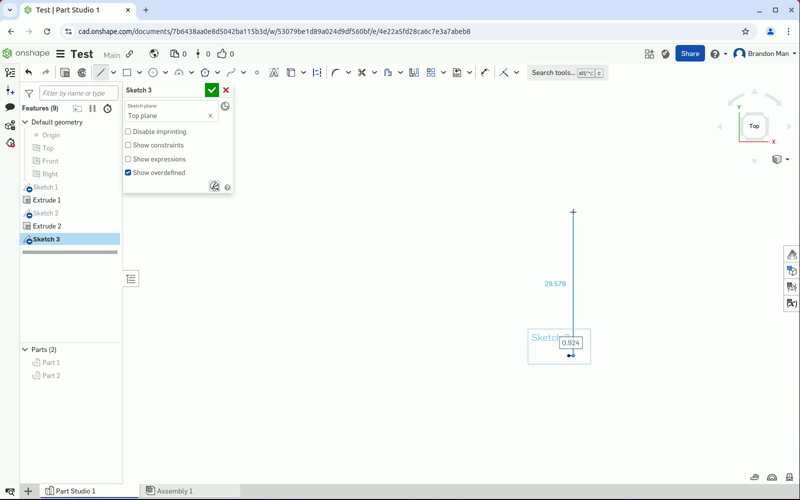
click(573, 211)
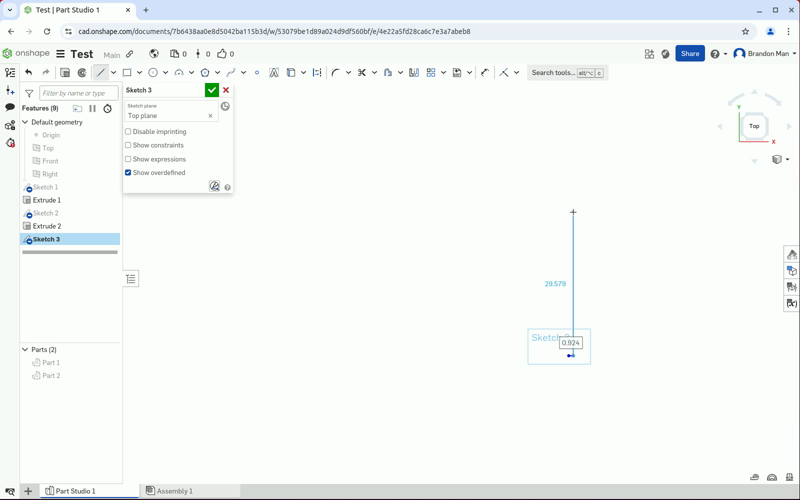
key_up(shift)
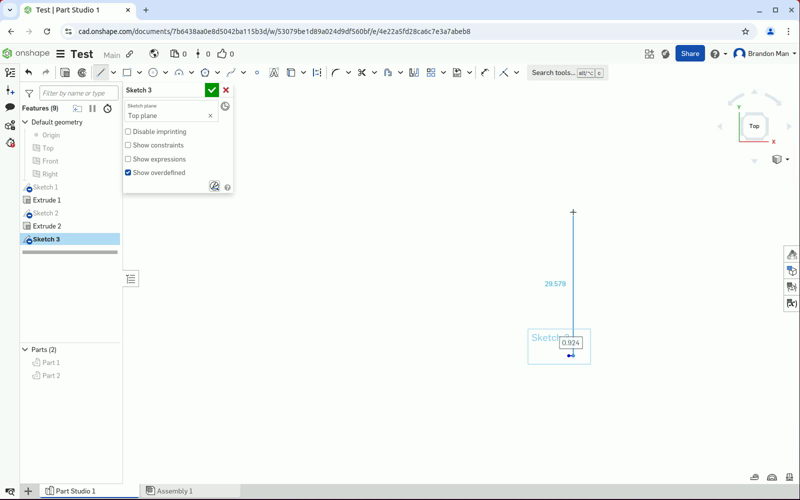
key_down(shift)
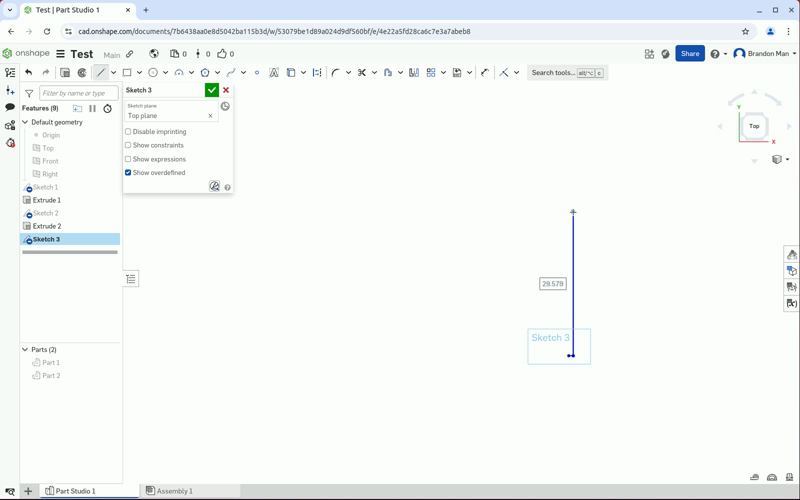
mouse_move(589, 211)
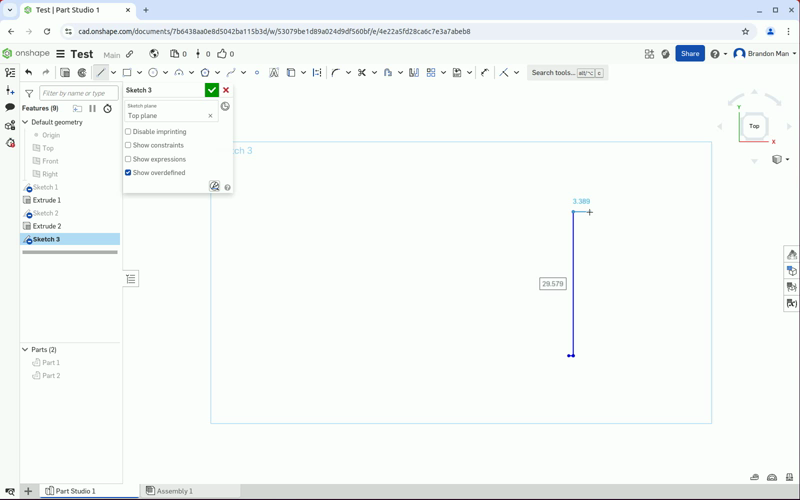
mouse_move(568, 211)
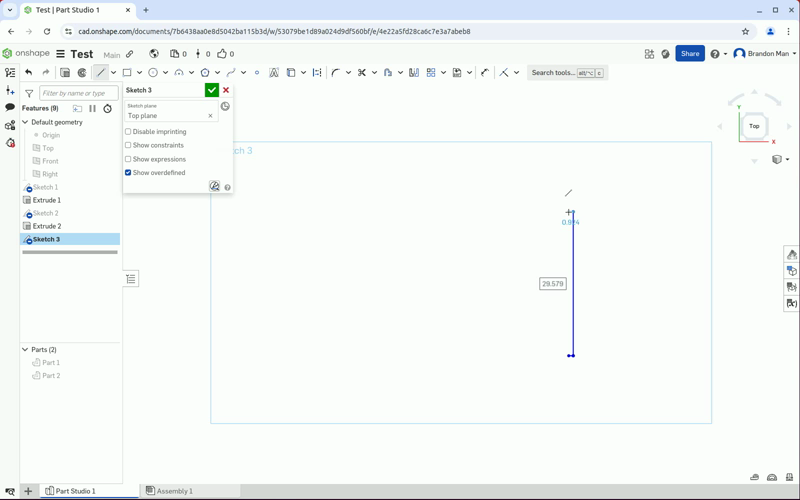
scroll(6)
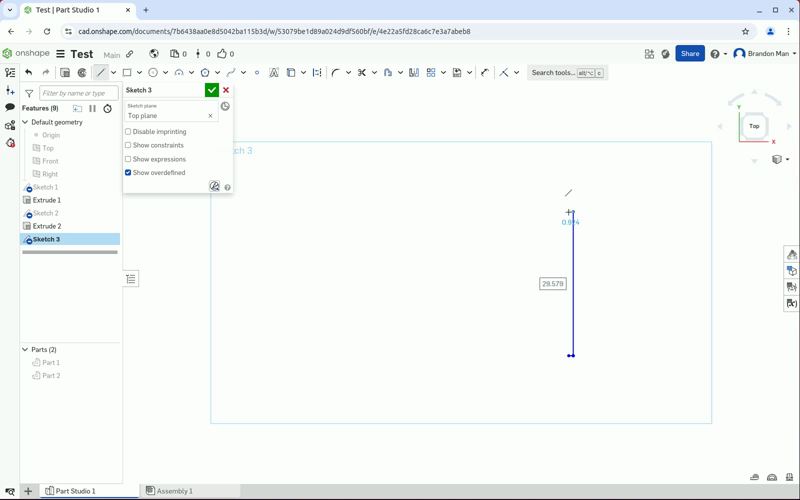
scroll(6)
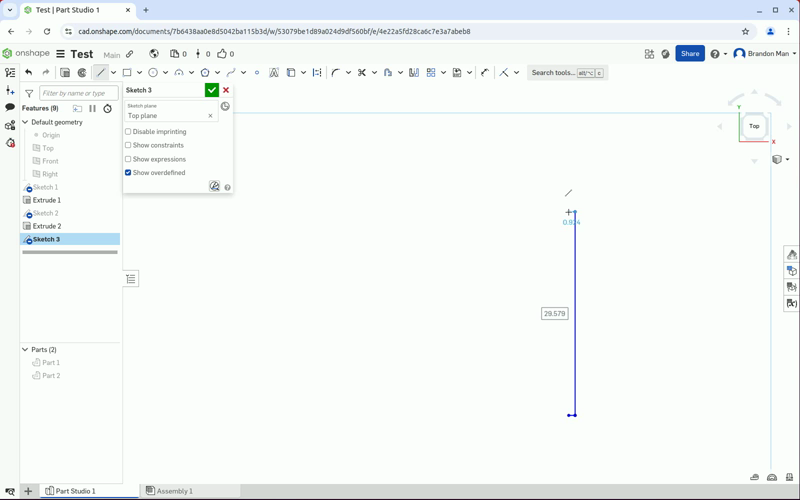
scroll(6)
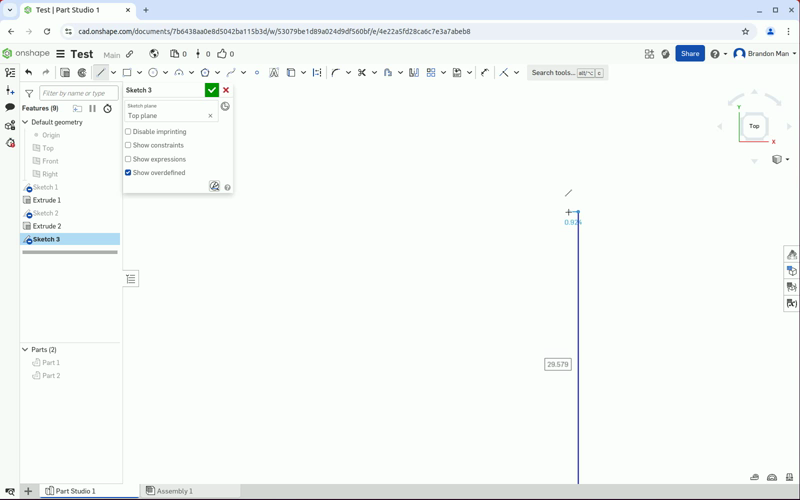
scroll(6)
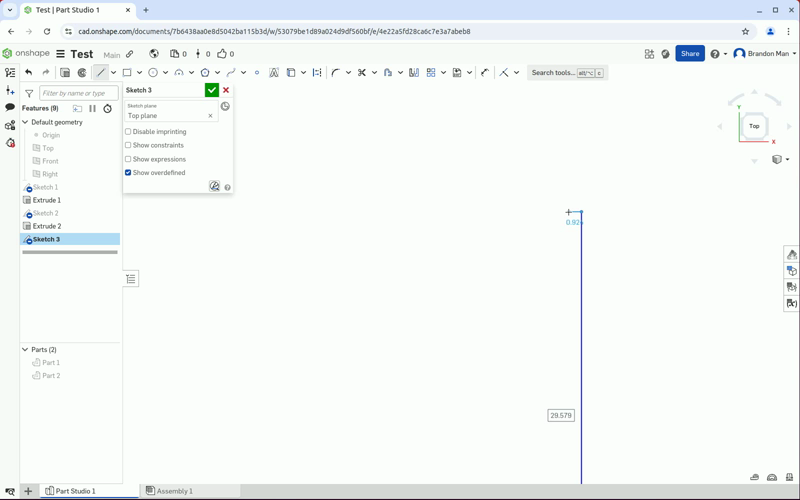
scroll(6)
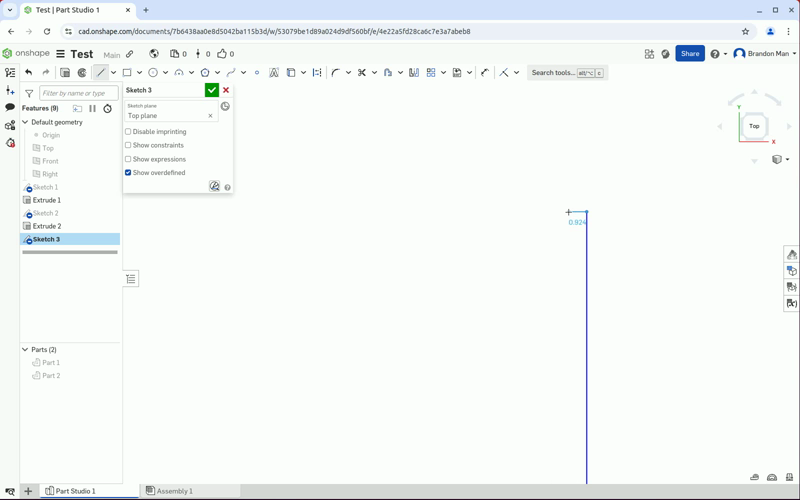
scroll(6)
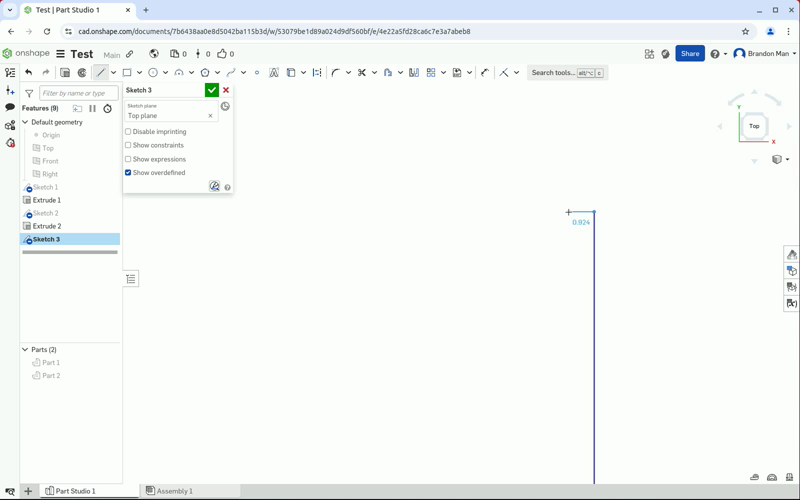
scroll(6)
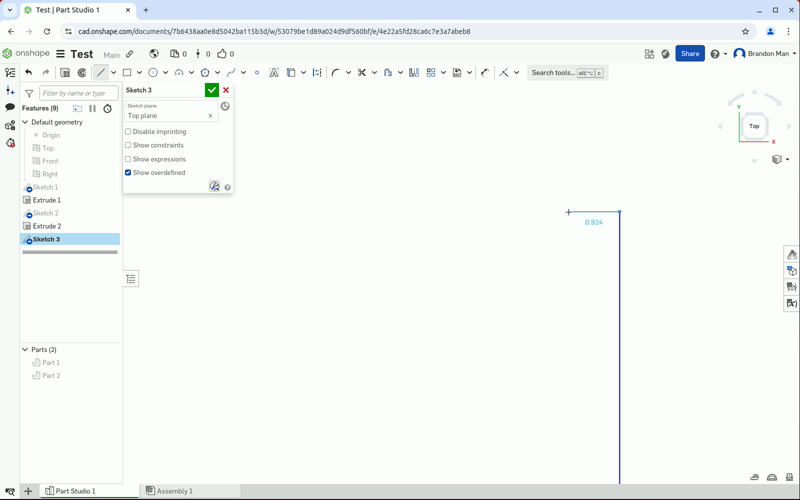
click(568, 211)
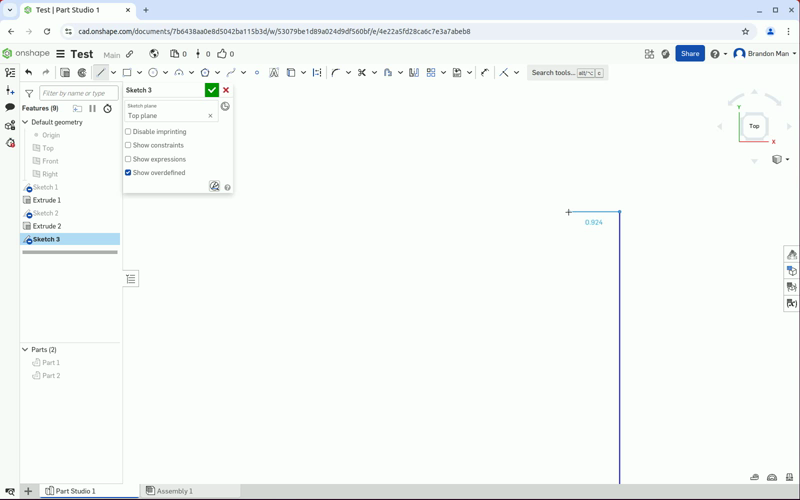
scroll(-6)
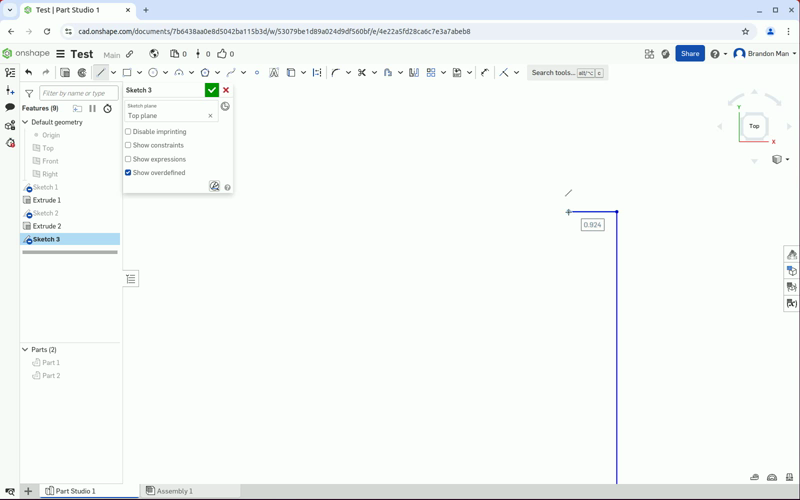
scroll(-6)
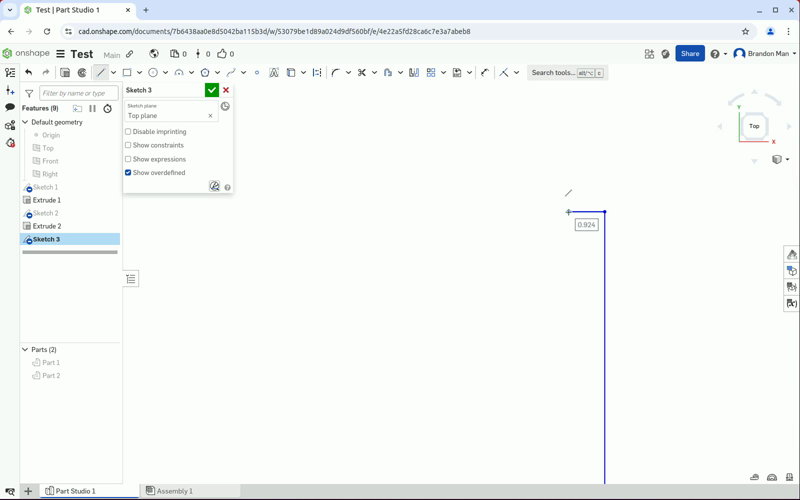
scroll(-6)
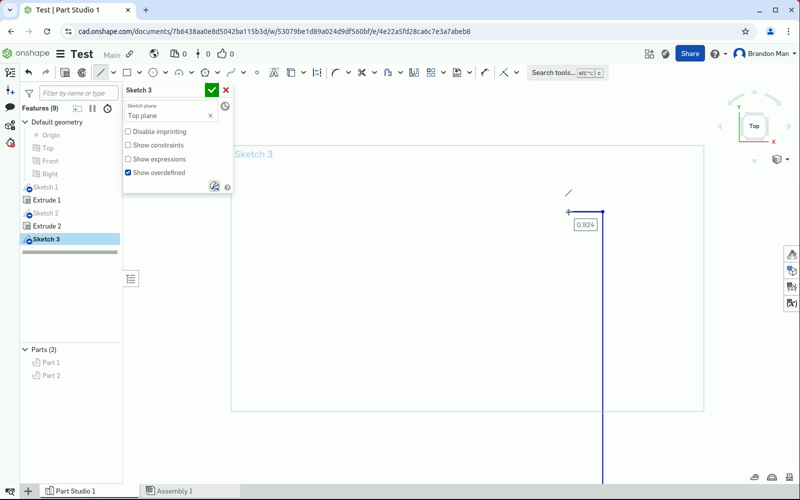
scroll(-6)
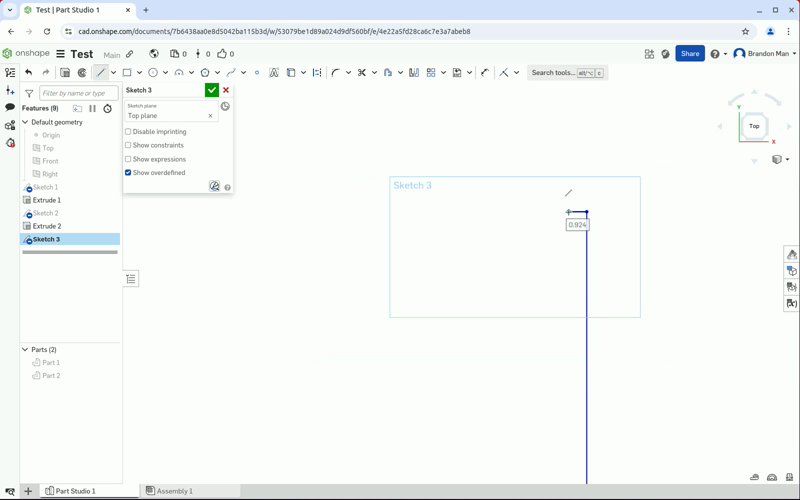
scroll(-6)
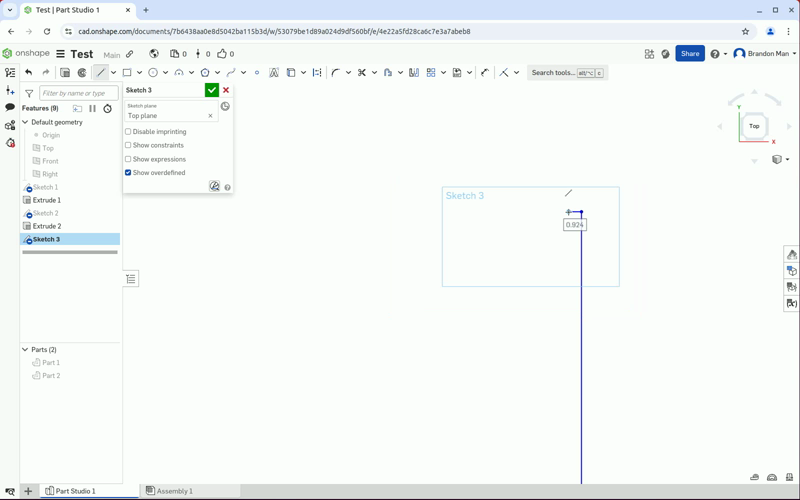
scroll(-6)
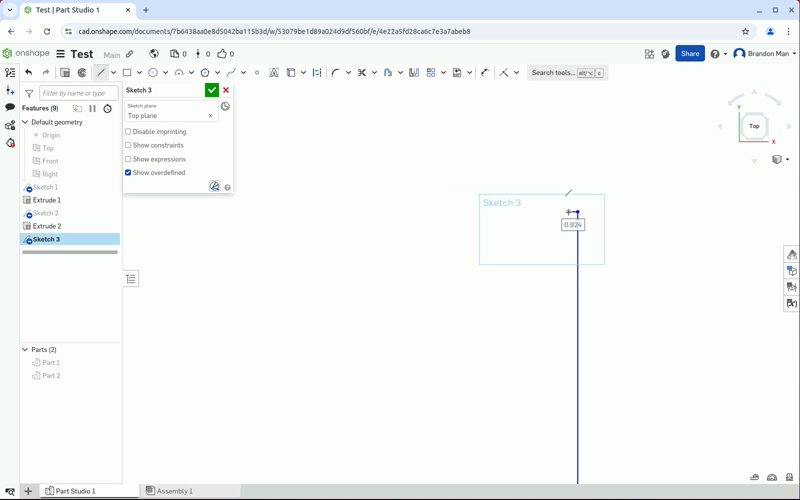
scroll(-6)
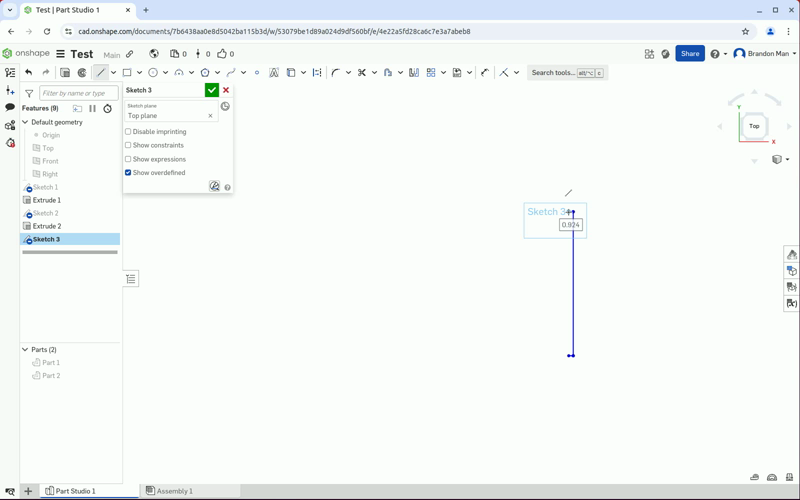
key_up(shift)
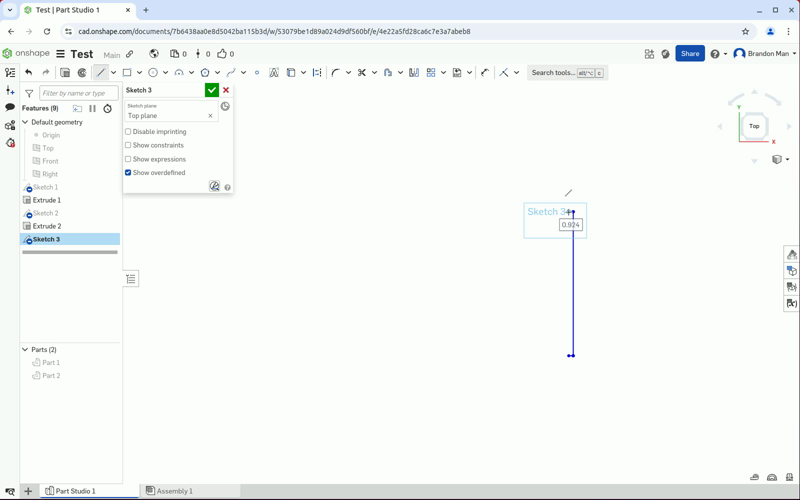
key_down(shift)
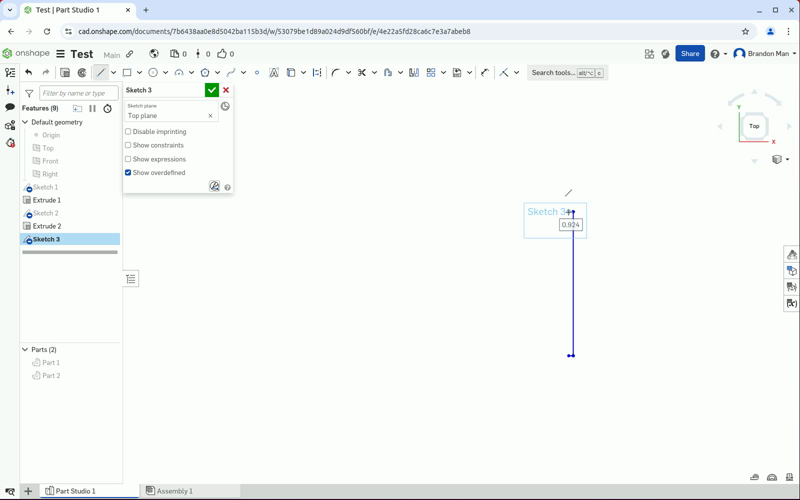
mouse_move(568, 355)
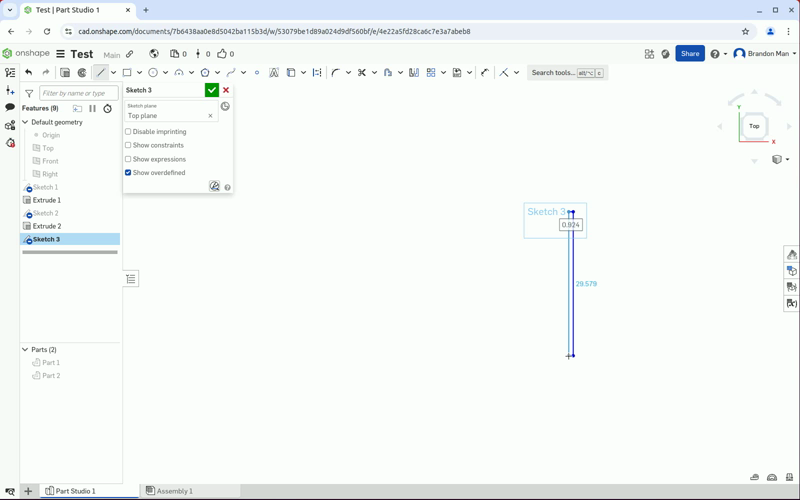
key_up(shift)
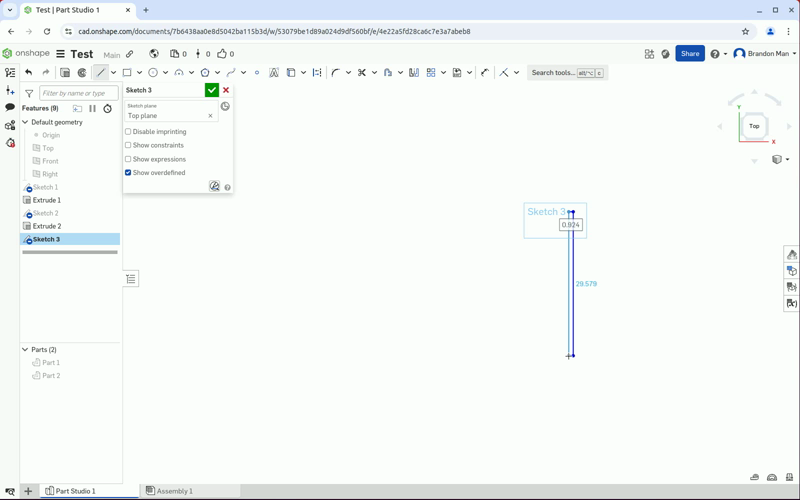
click(568, 355)
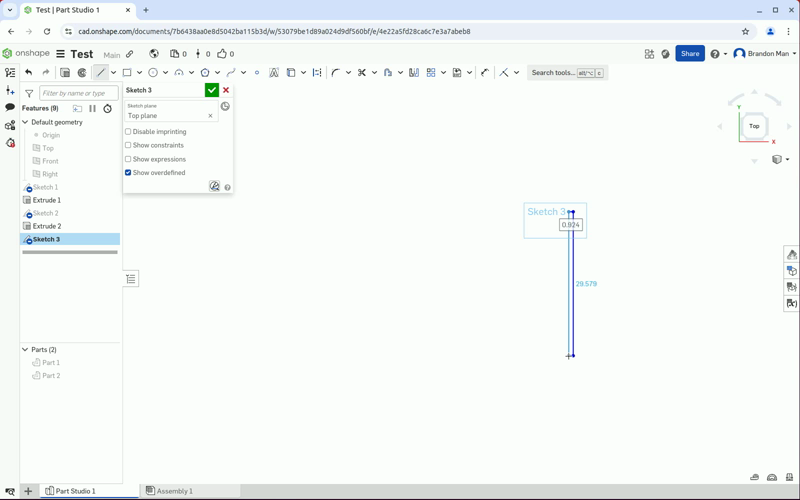
key(esc)
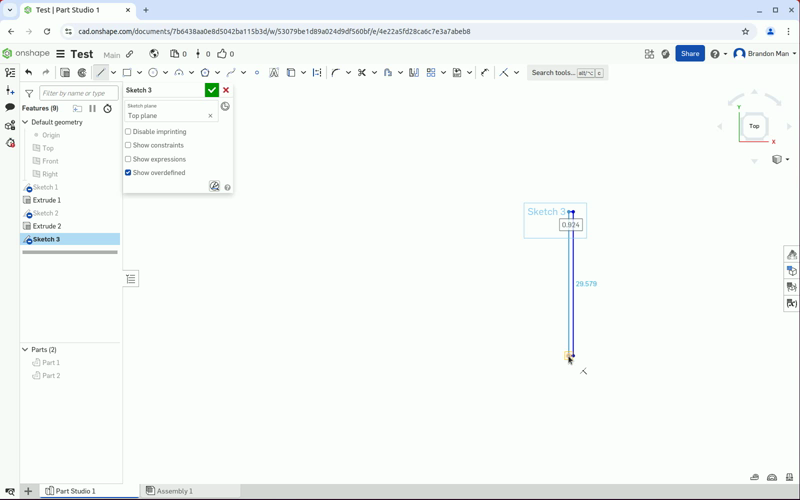
mouse_move(571, 294)
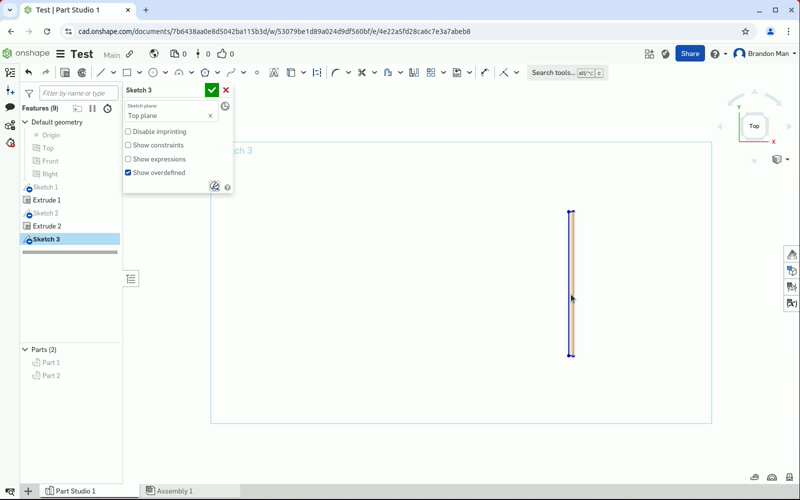
scroll(6)
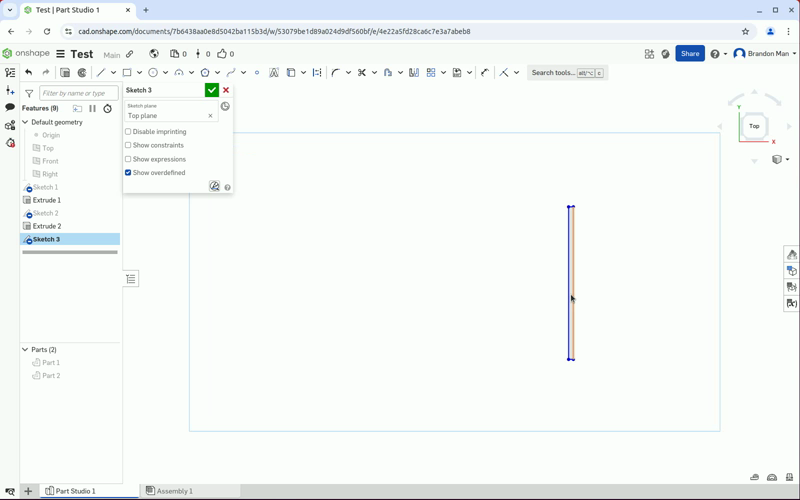
scroll(6)
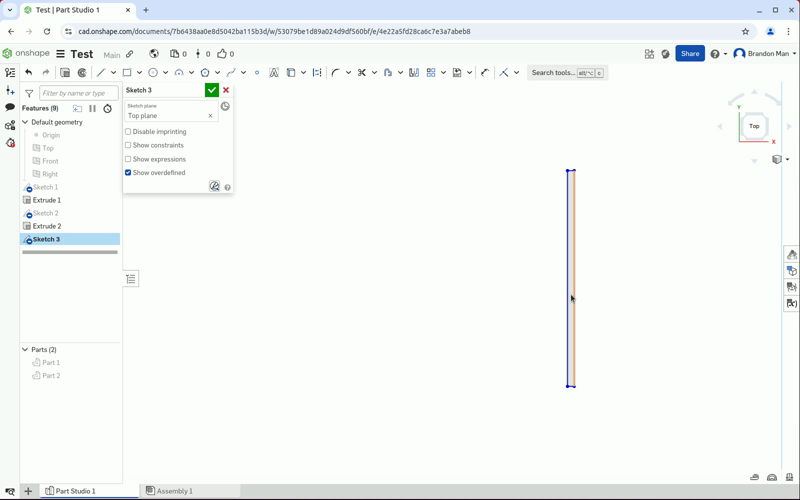
scroll(6)
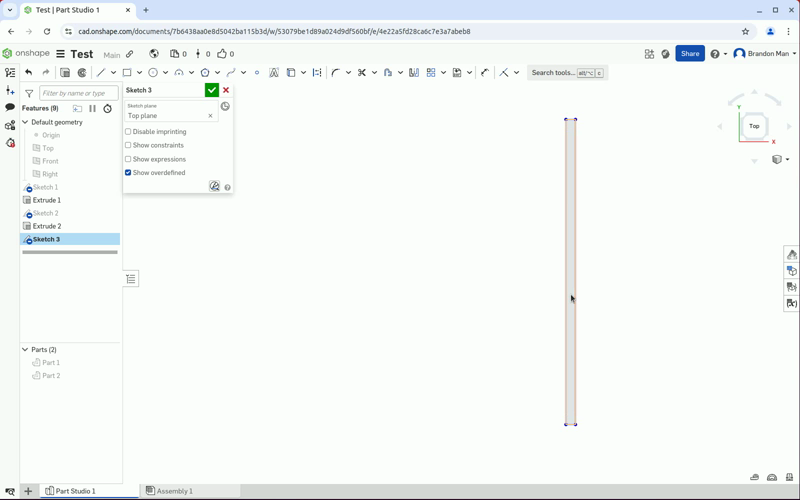
scroll(6)
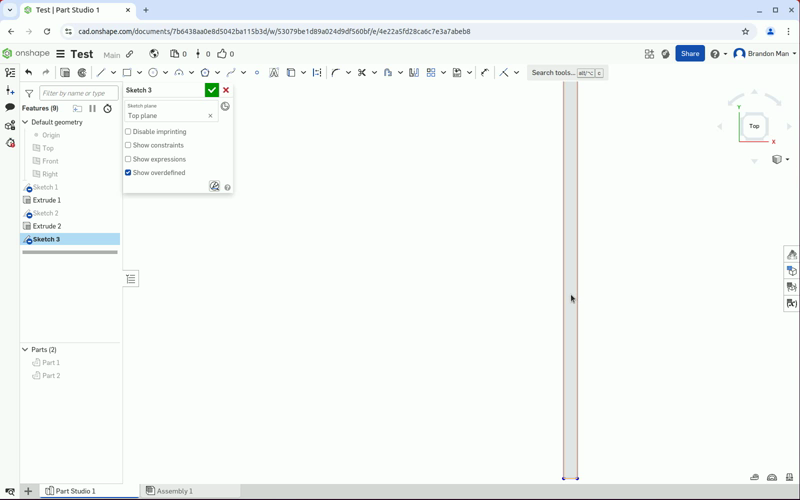
scroll(6)
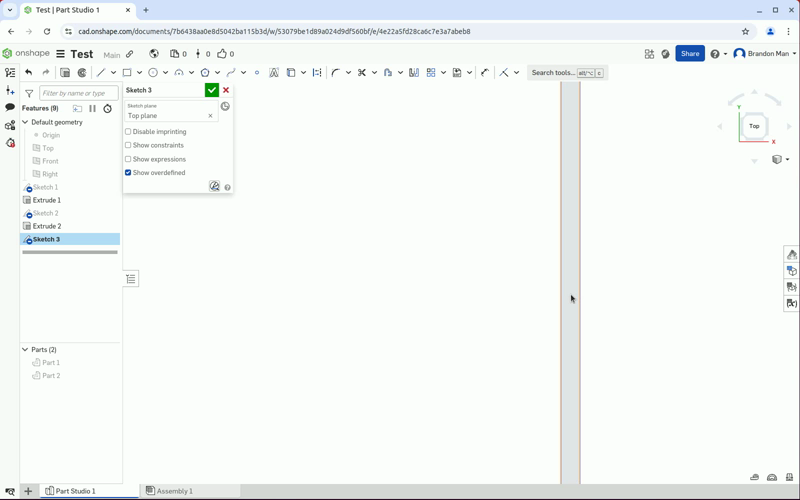
scroll(6)
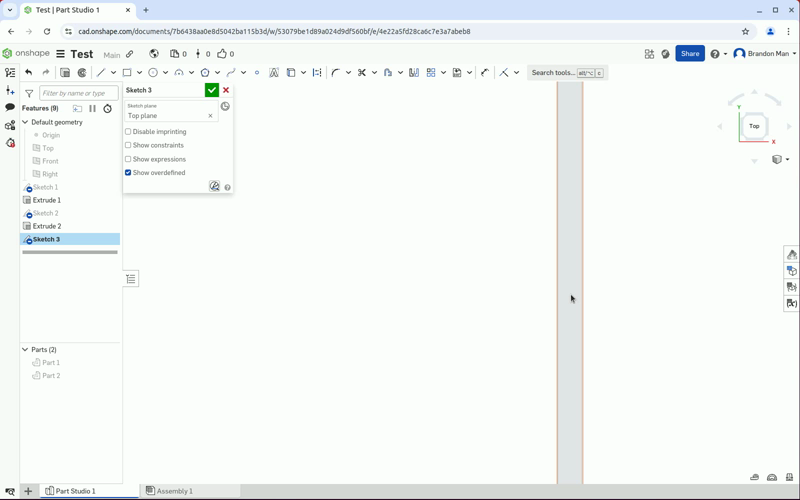
scroll(6)
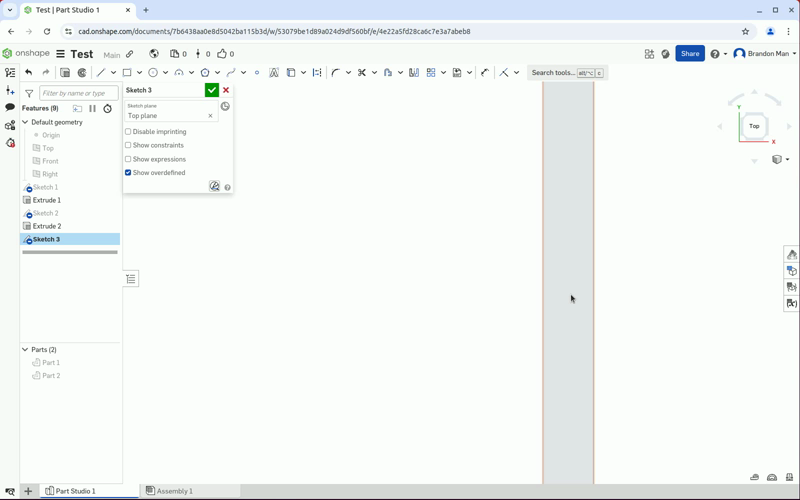
click(571, 294)
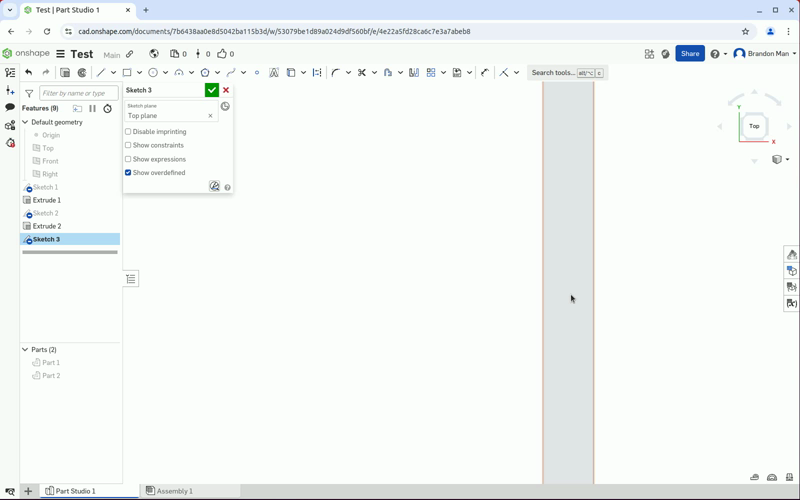
scroll(-6)
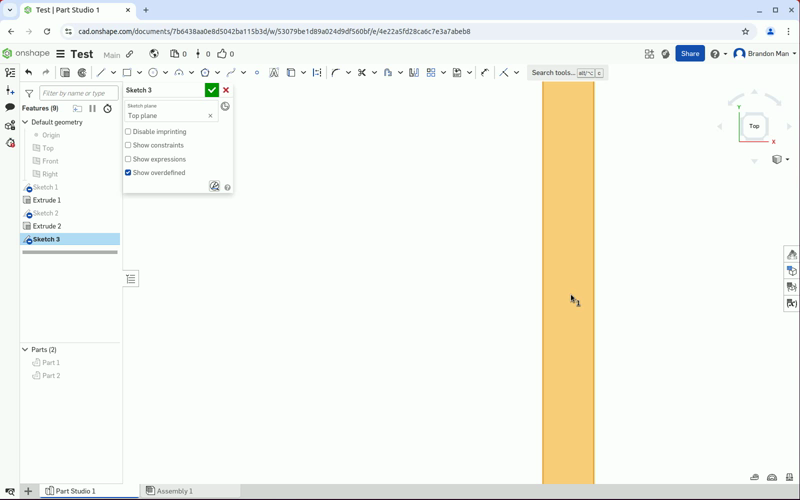
scroll(-6)
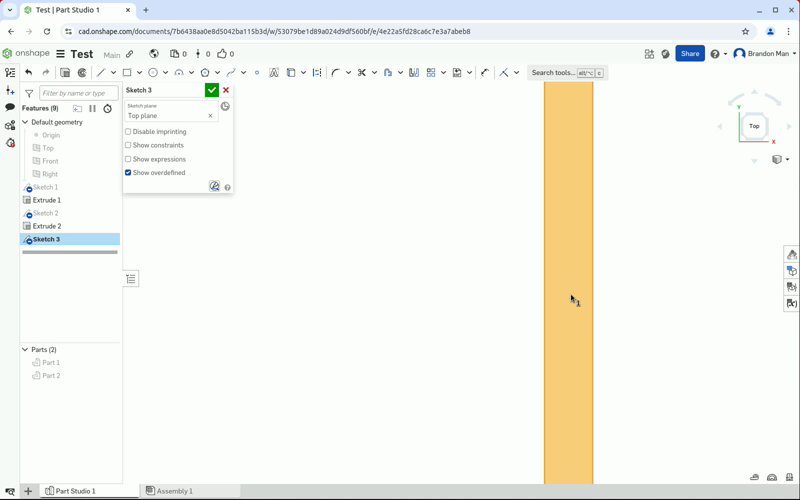
scroll(-6)
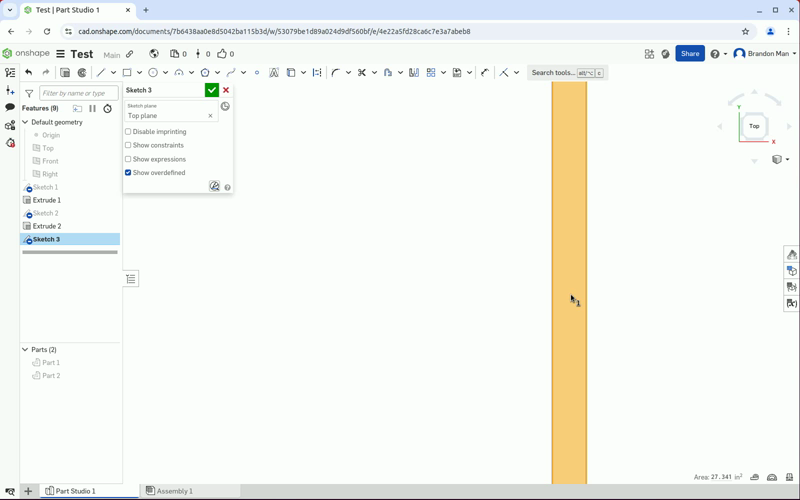
scroll(-6)
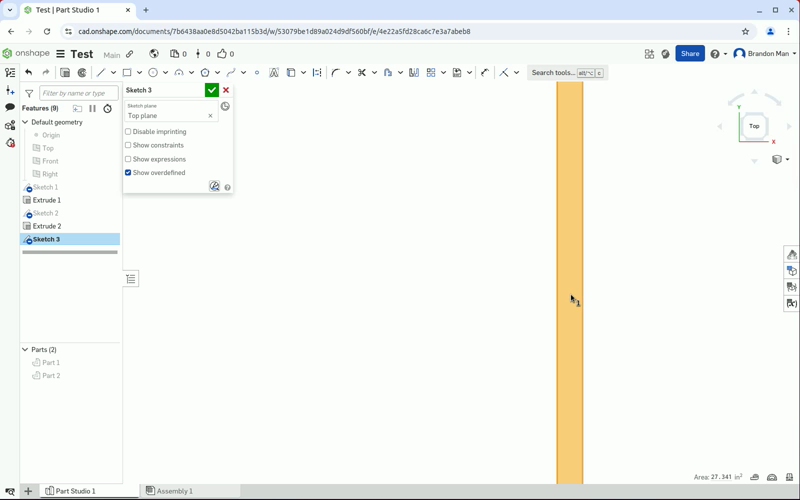
scroll(-6)
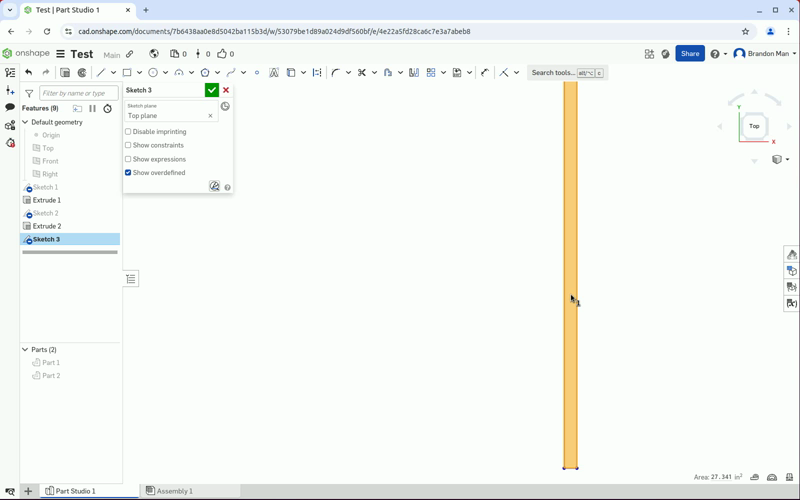
scroll(-6)
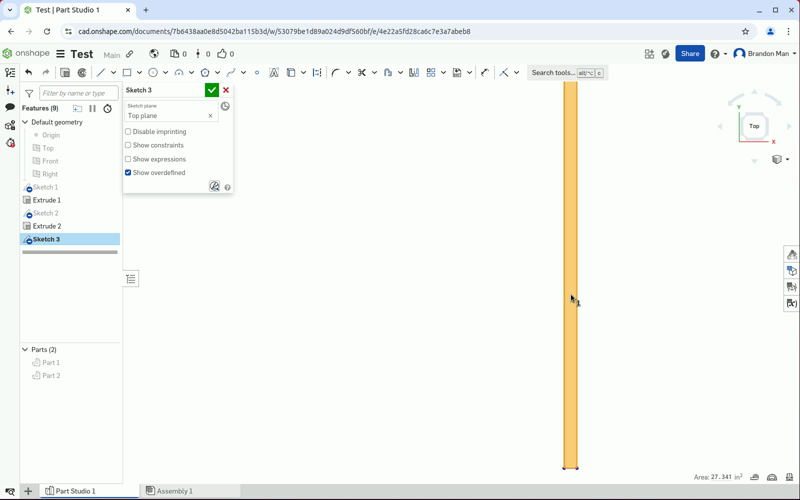
scroll(-6)
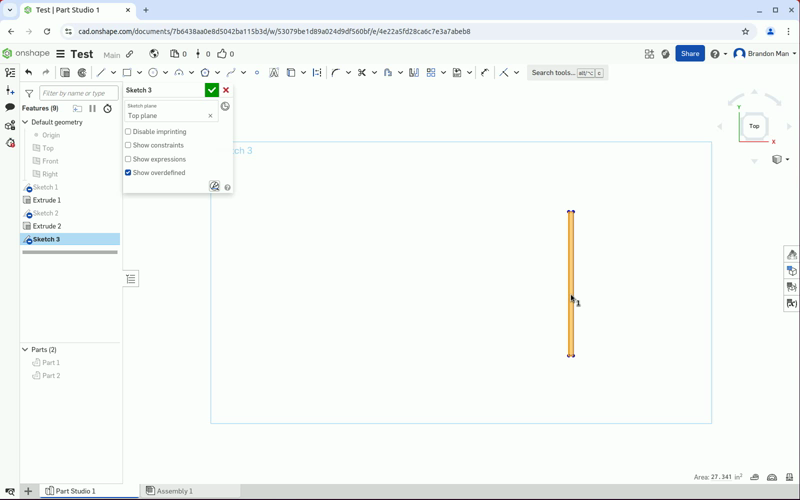
mouse_move(73, 352)
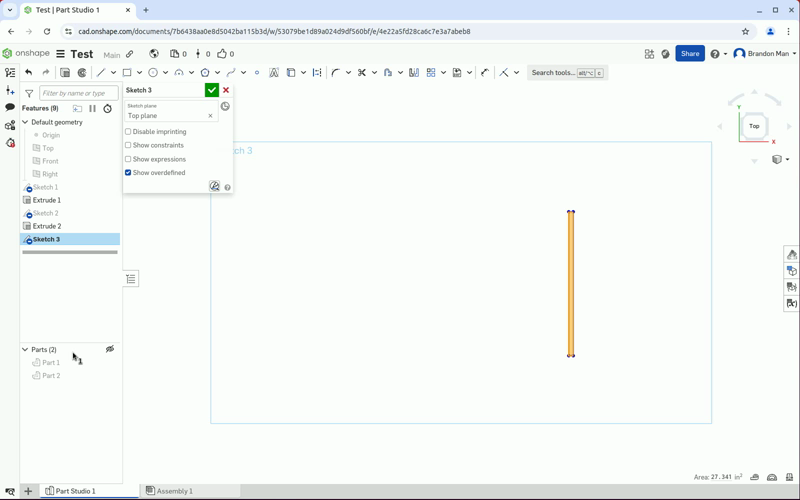
key(shift+y)
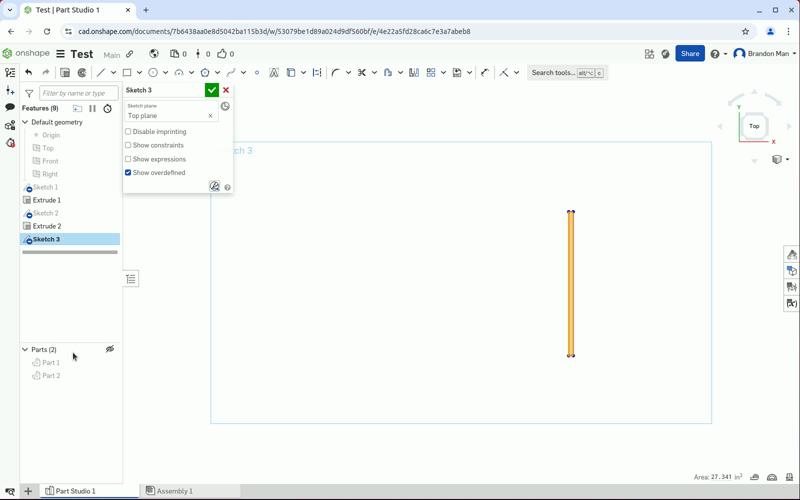
key(shift+e)
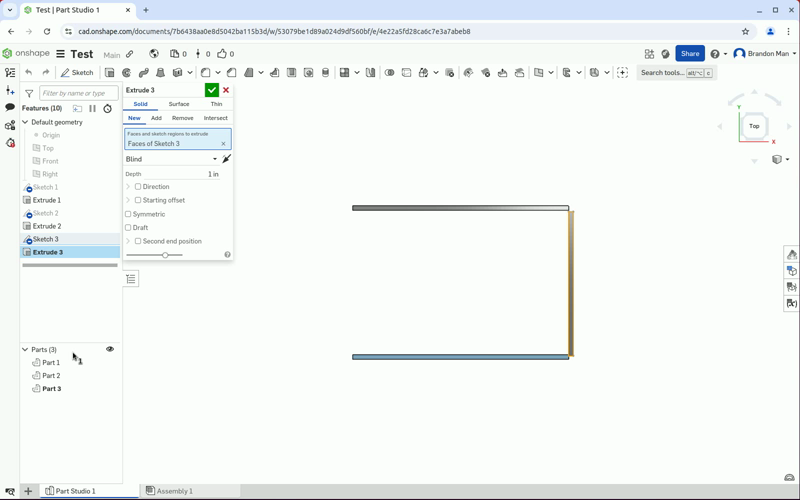
mouse_move(143, 106)
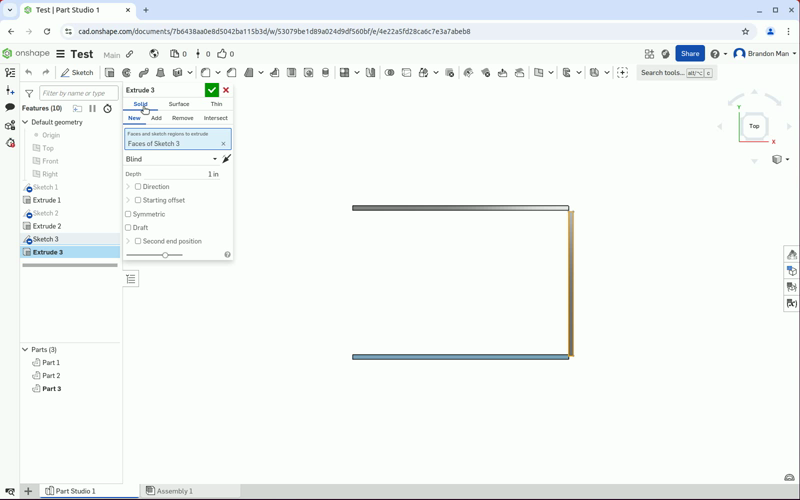
click(143, 106)
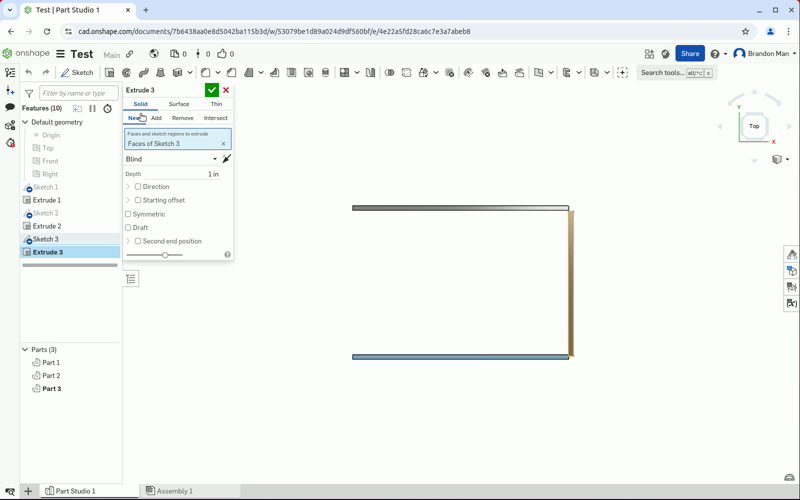
mouse_move(137, 120)
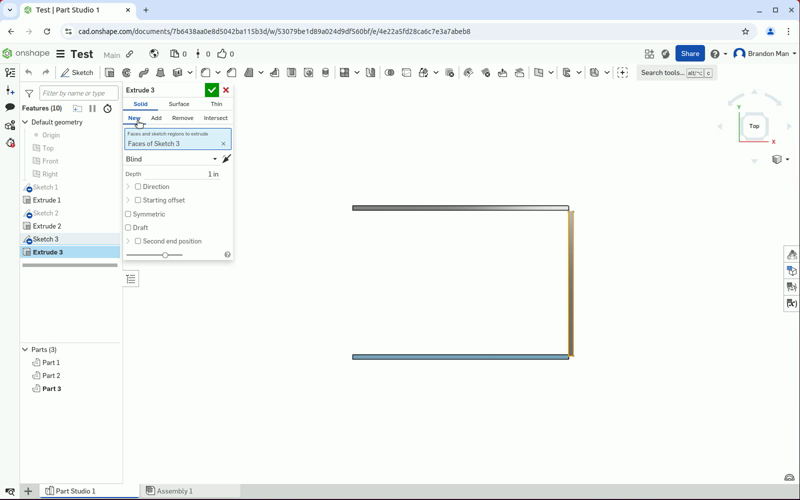
click(137, 120)
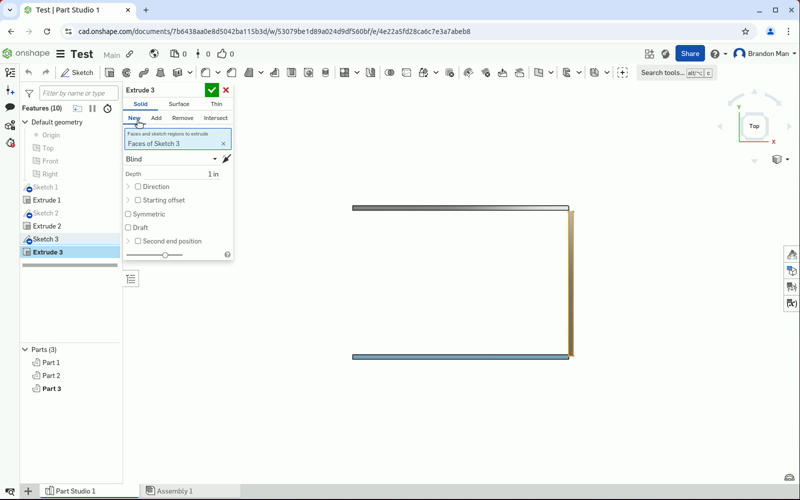
key(tab, 4)
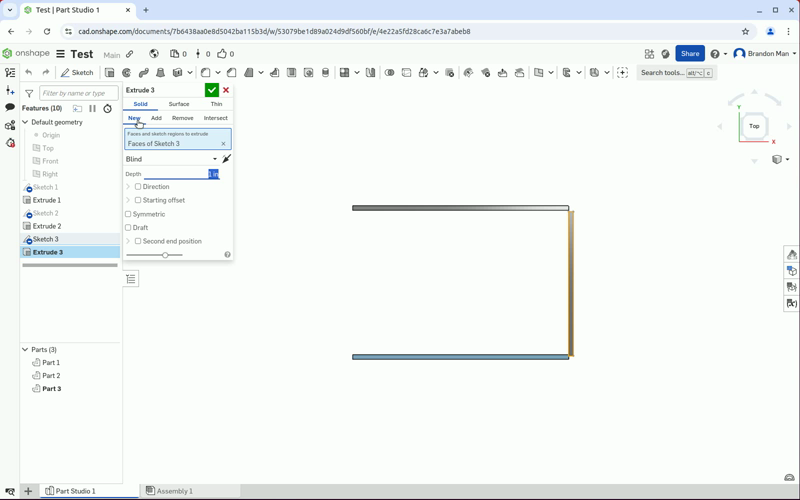
text(-0.241)
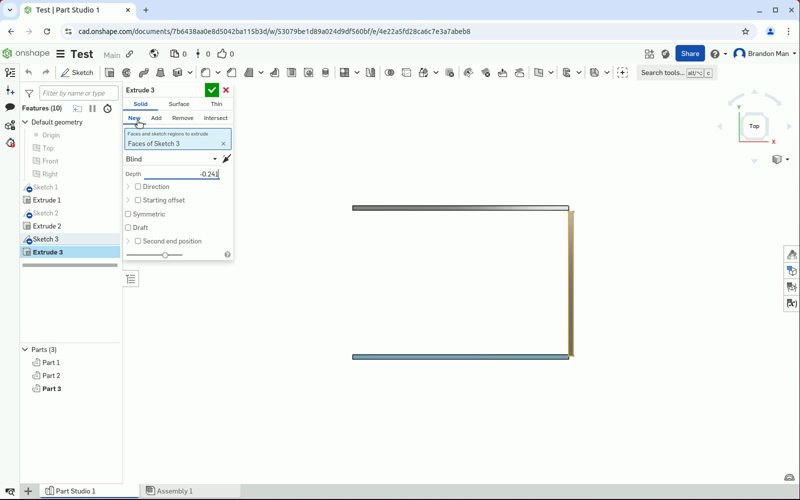
key(enter)
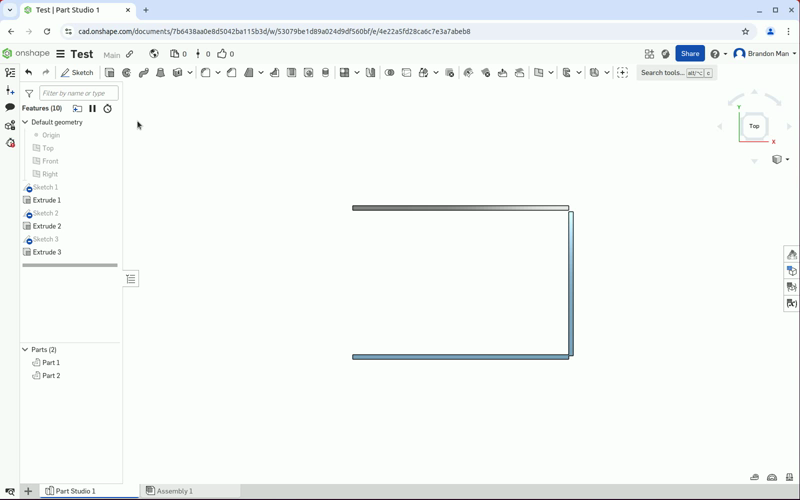
key(shift+h)
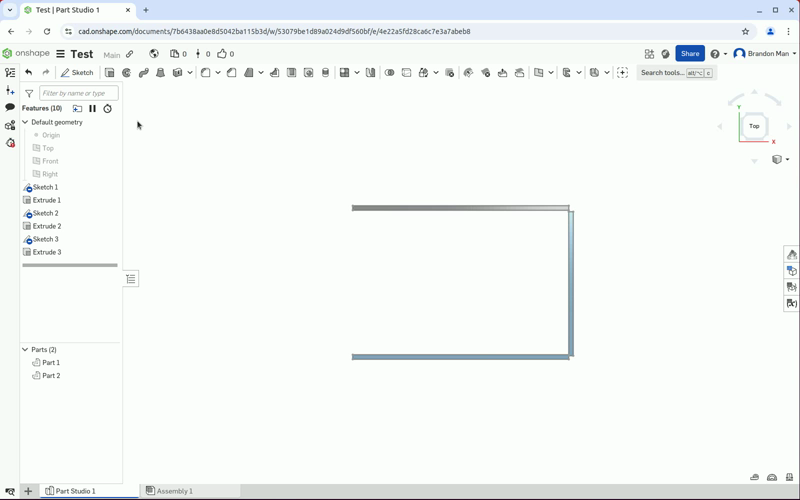
key(shift+h)
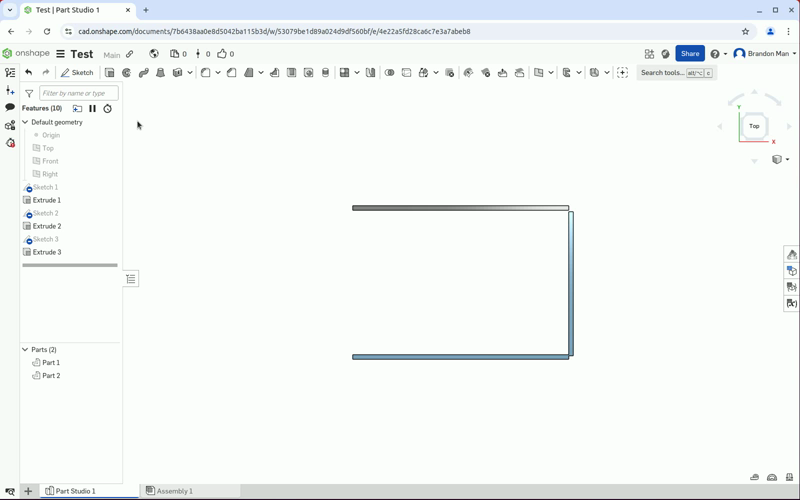
mouse_move(73, 189)
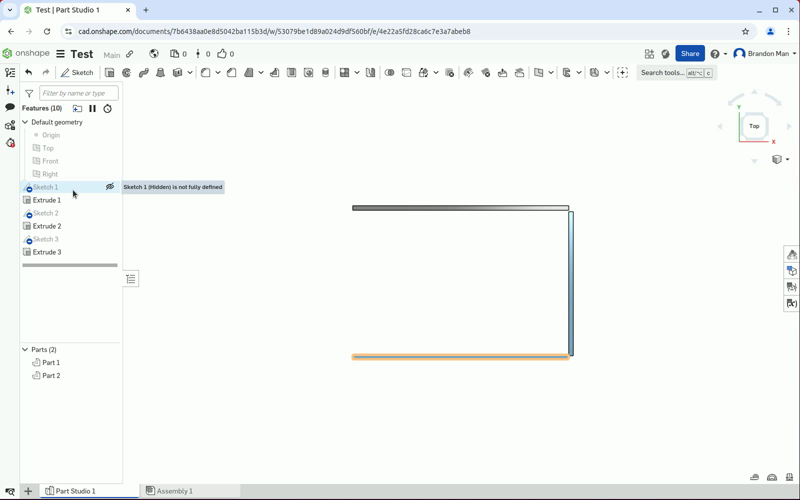
click(73, 189)
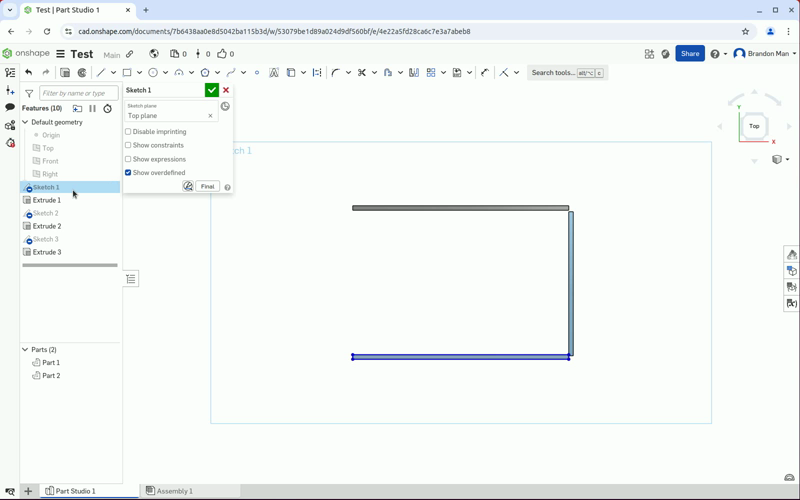
mouse_move(229, 92)
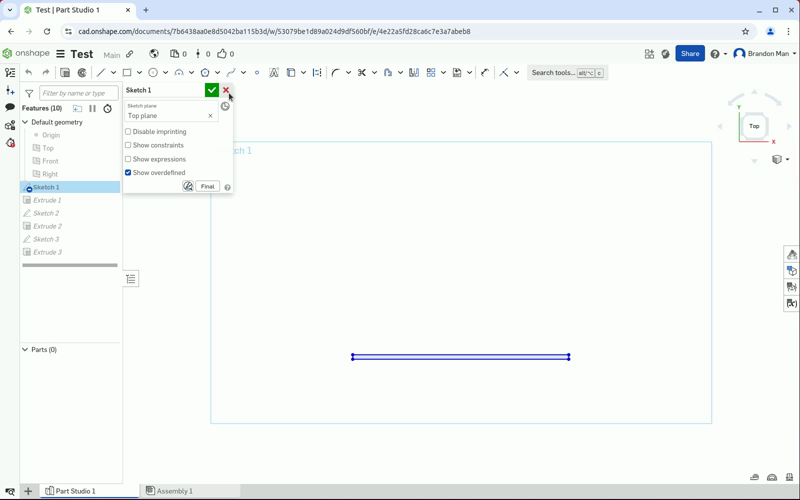
click(229, 92)
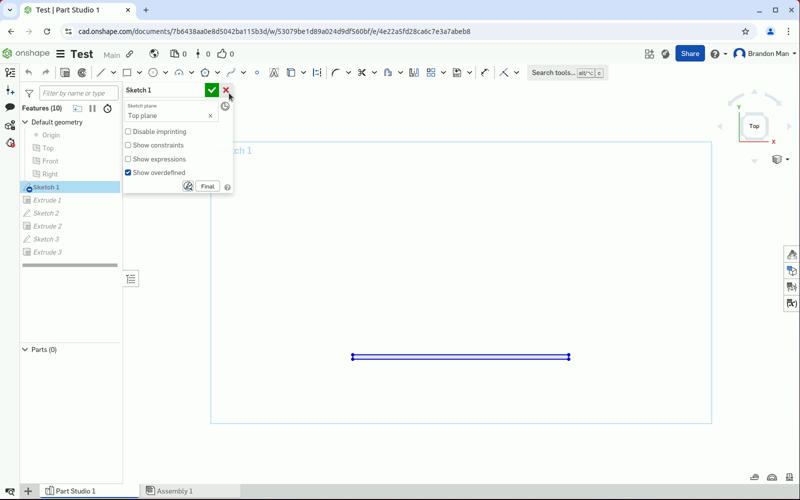
key(shift+s)
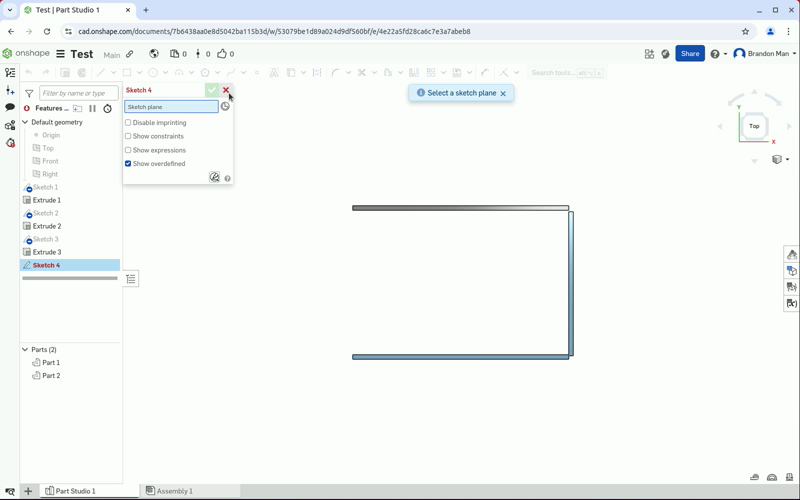
mouse_move(73, 150)
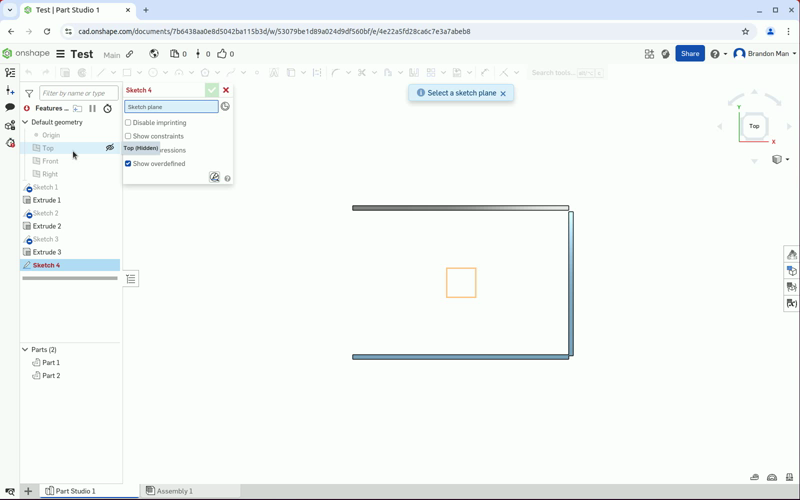
click(73, 150)
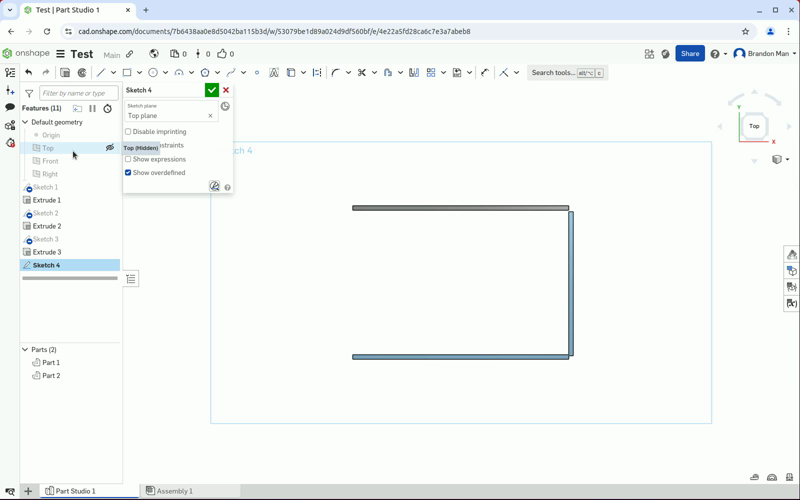
mouse_move(73, 352)
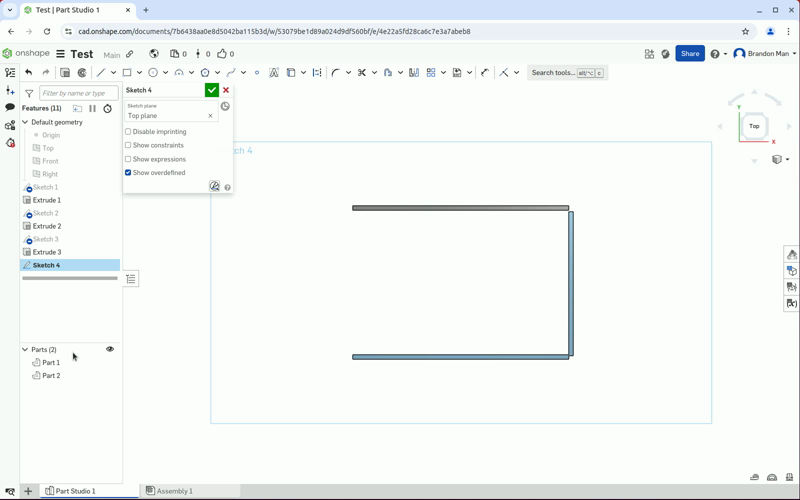
key(y)
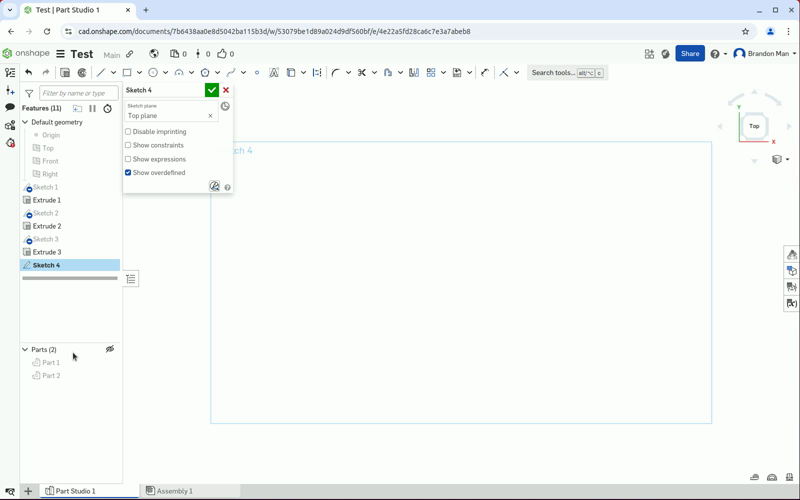
key(l)
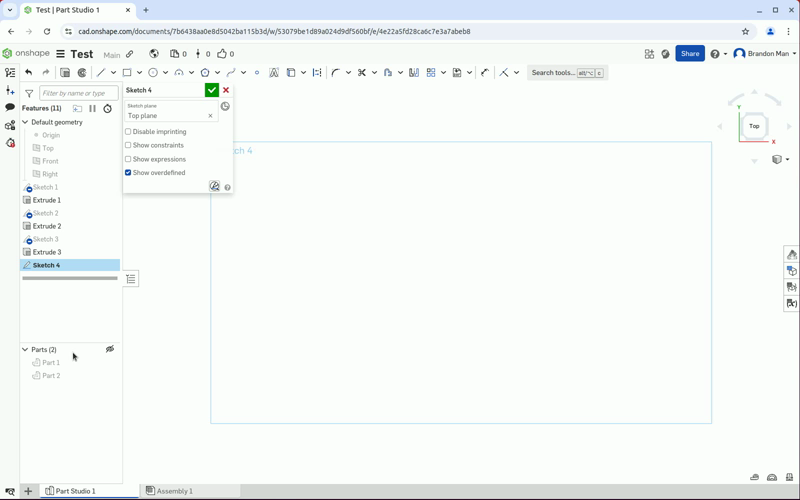
key_down(shift)
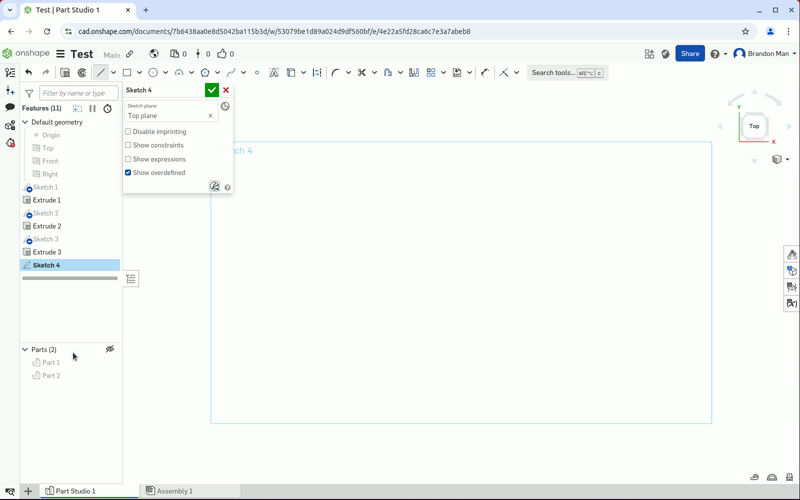
mouse_move(348, 355)
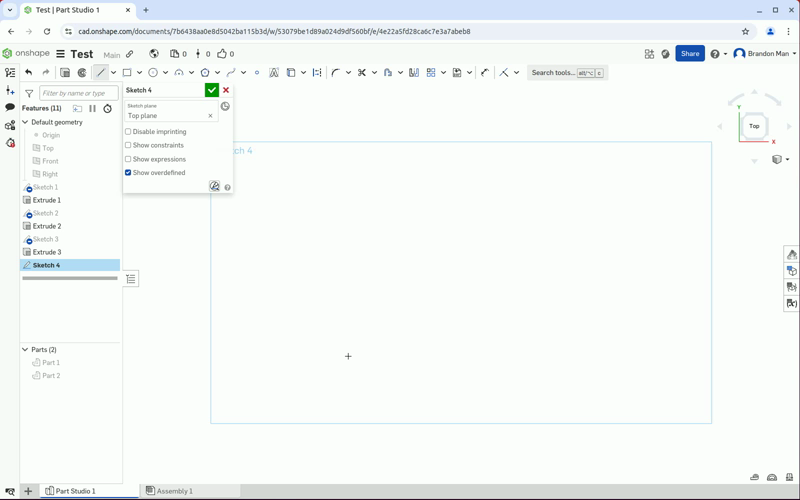
click(348, 355)
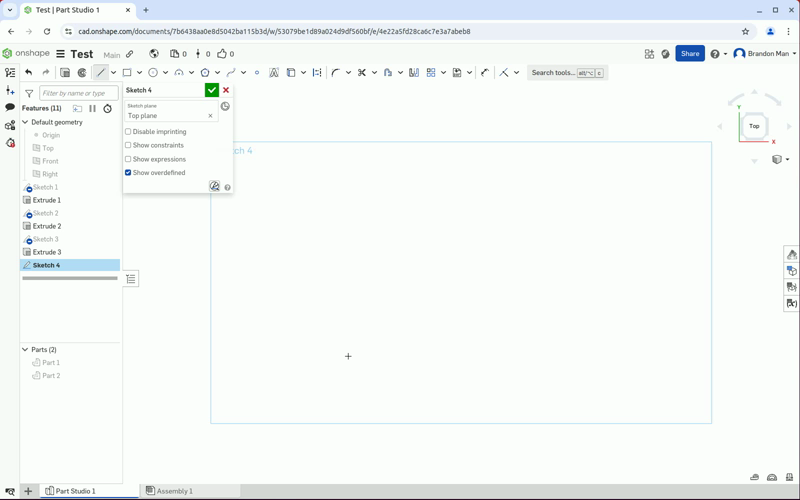
key_up(shift)
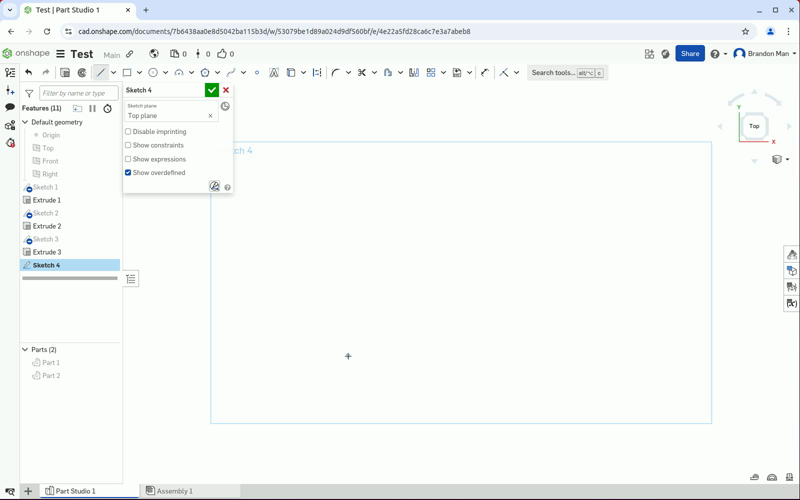
key_down(shift)
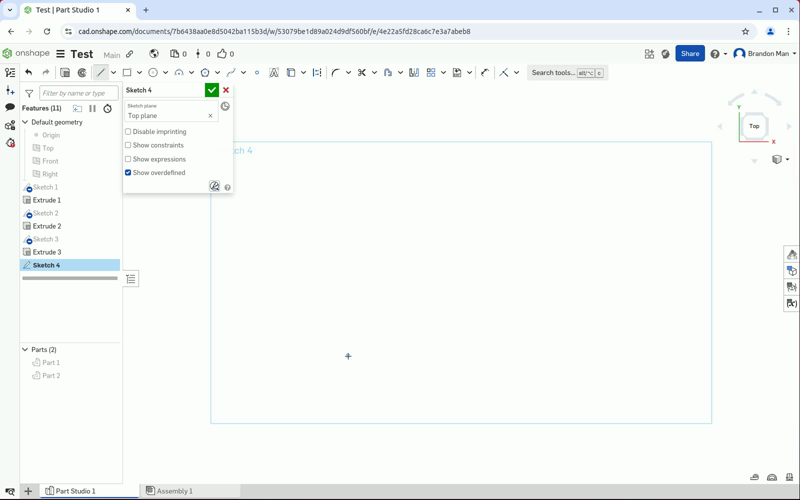
mouse_move(378, 355)
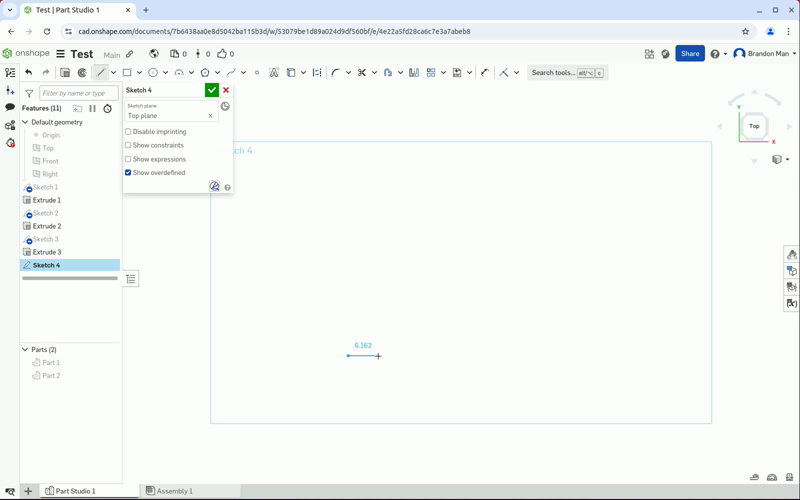
mouse_move(352, 355)
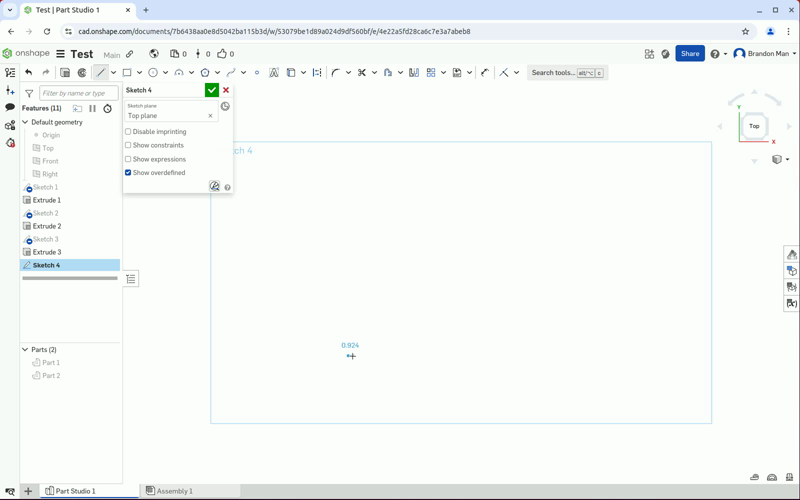
scroll(6)
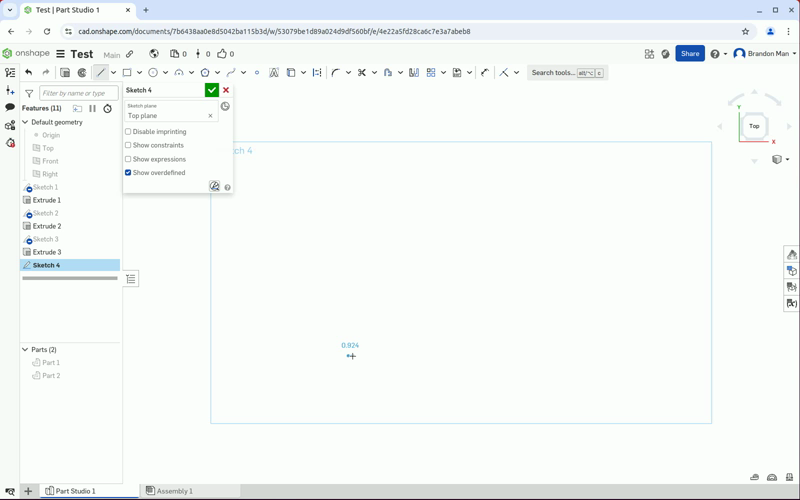
scroll(6)
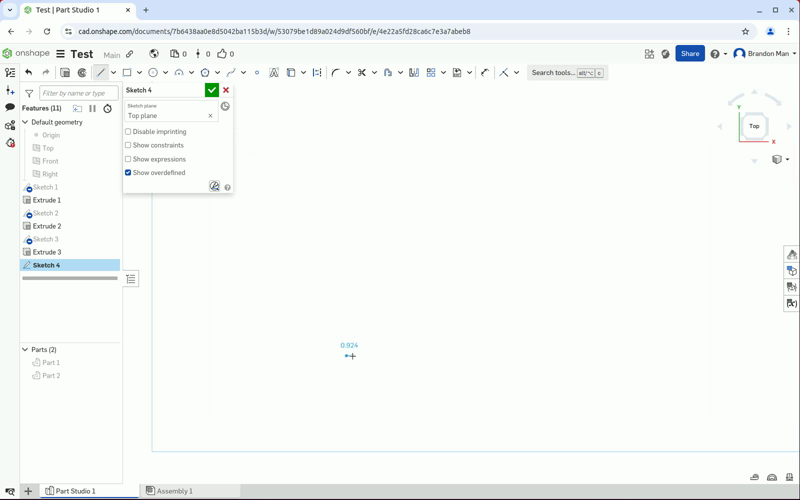
scroll(6)
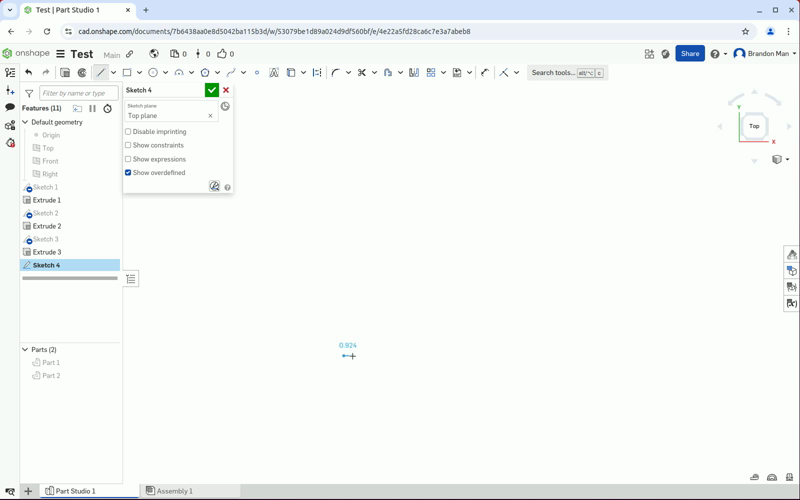
scroll(6)
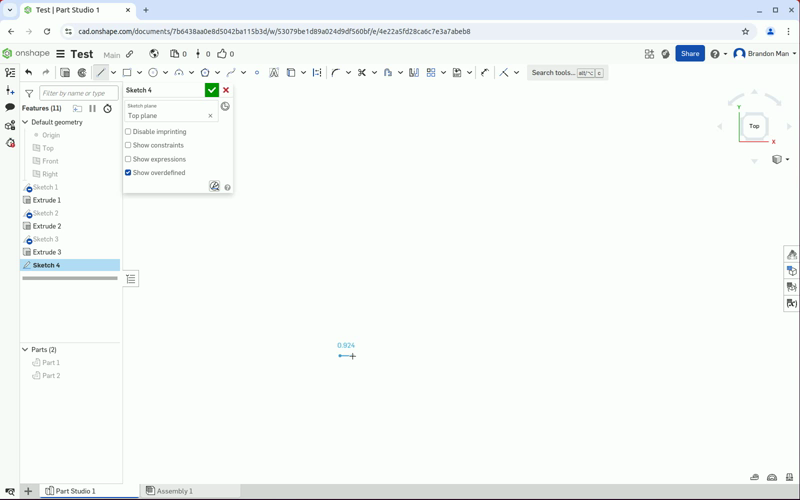
scroll(6)
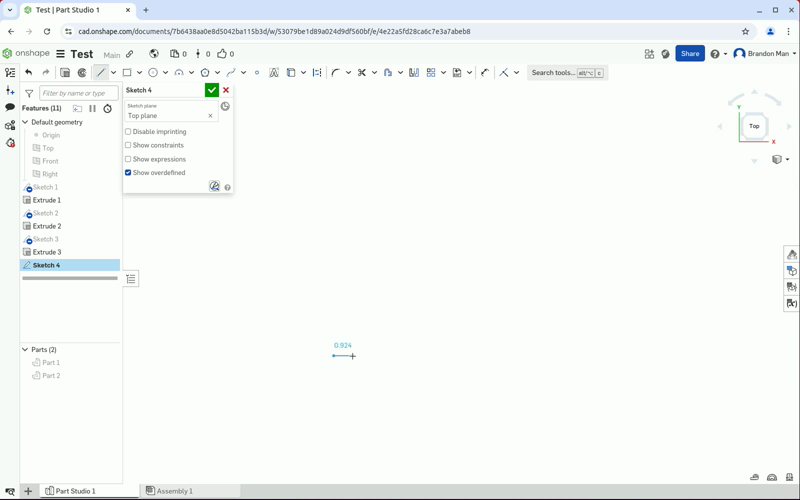
scroll(6)
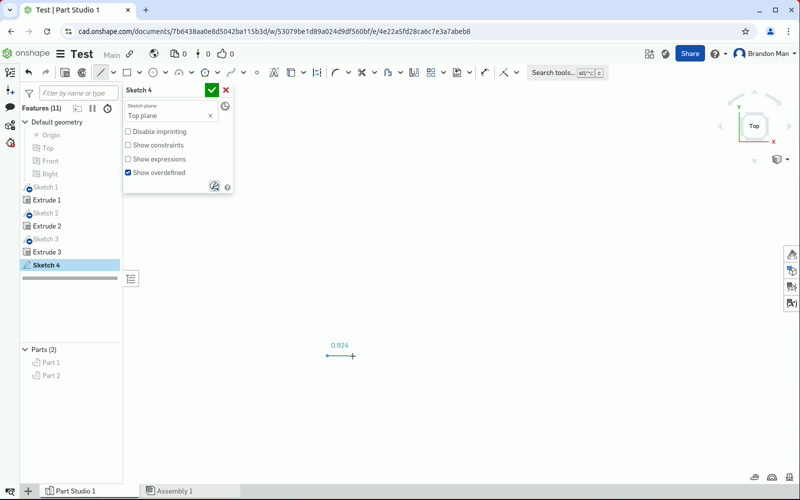
scroll(6)
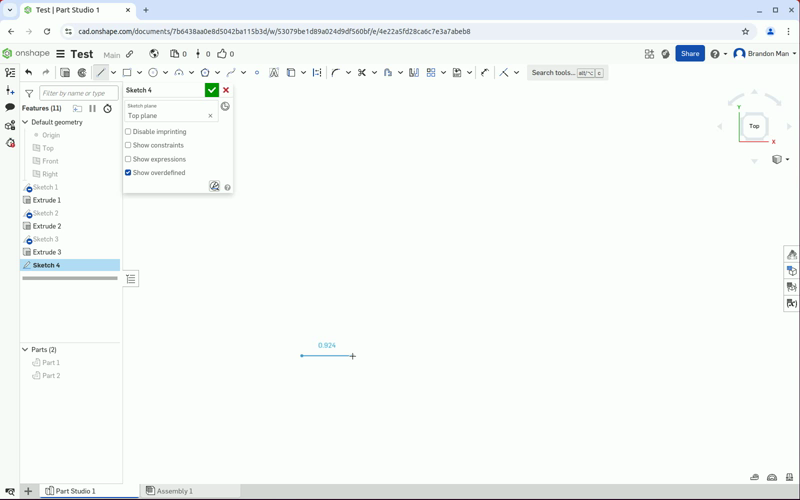
click(352, 355)
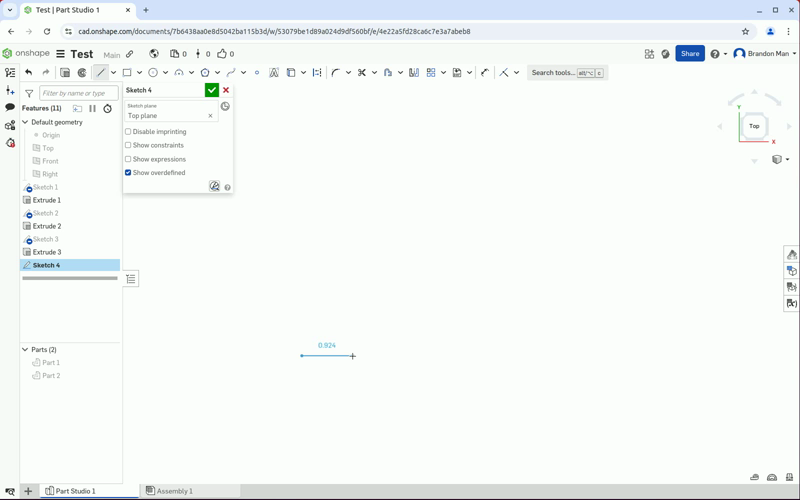
scroll(-6)
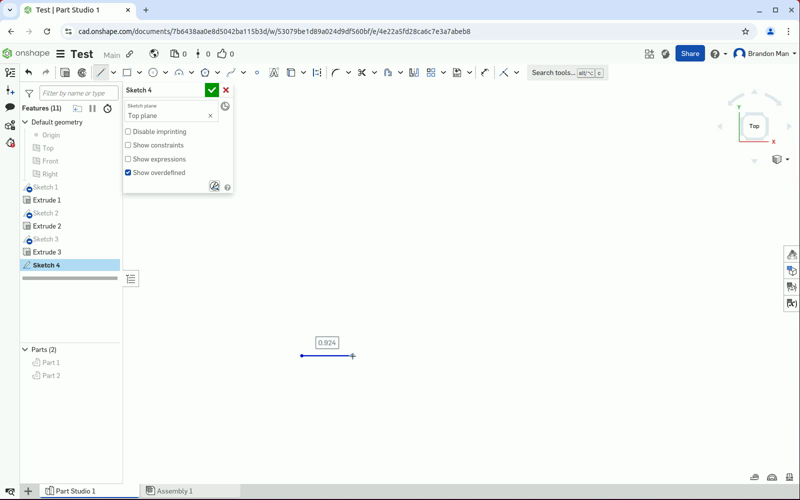
scroll(-6)
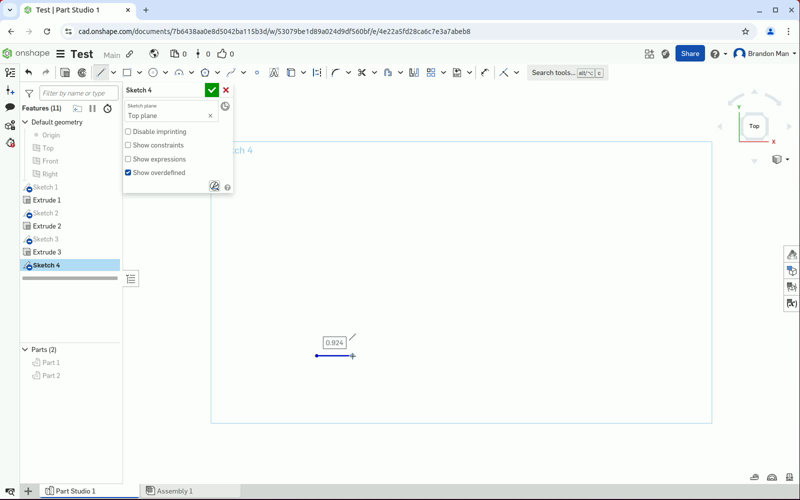
scroll(-6)
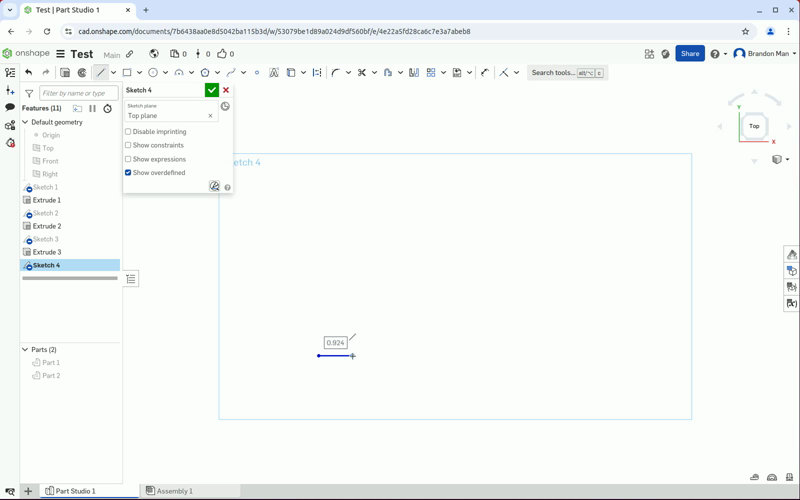
scroll(-6)
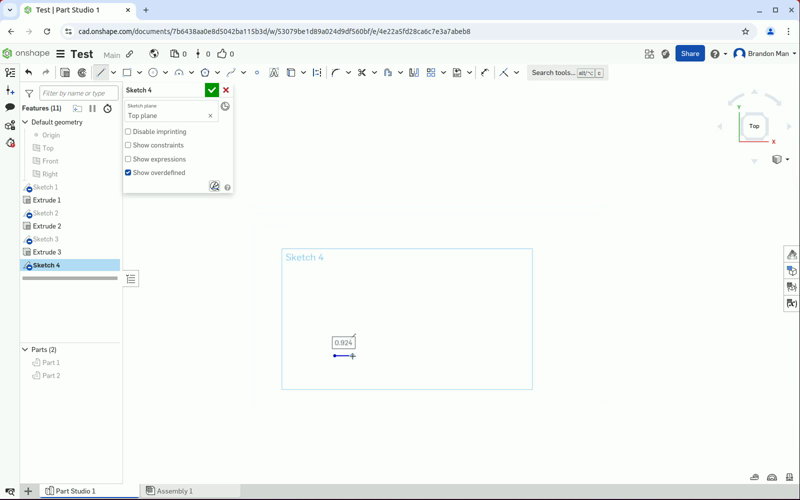
scroll(-6)
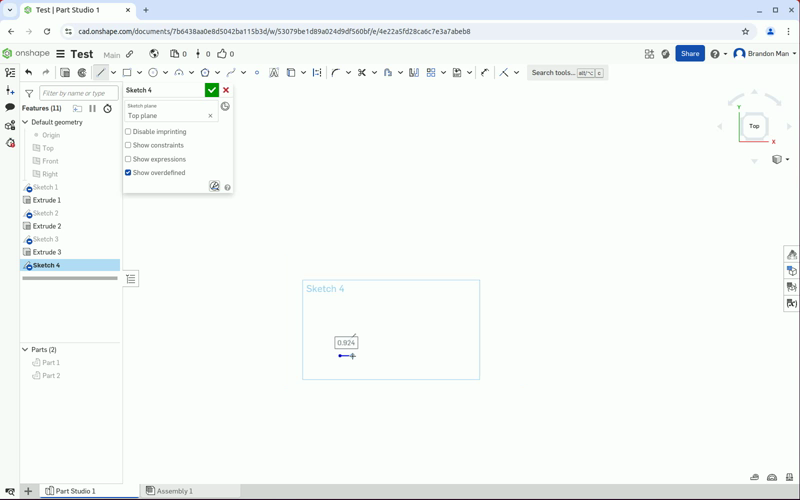
scroll(-6)
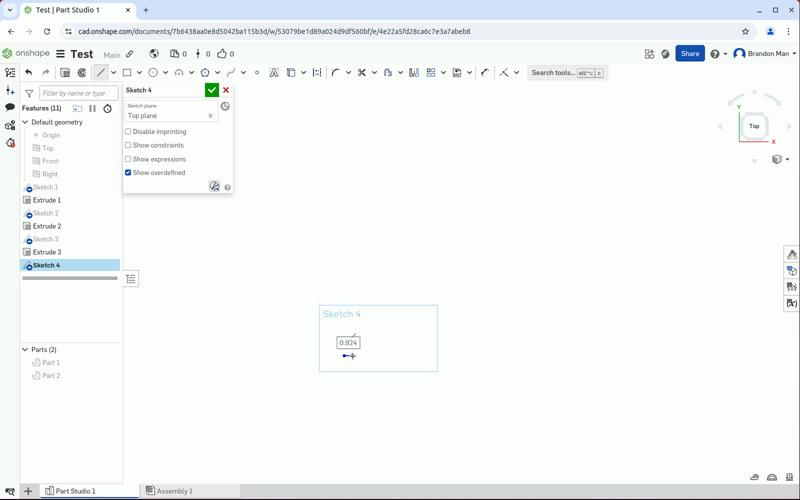
scroll(-6)
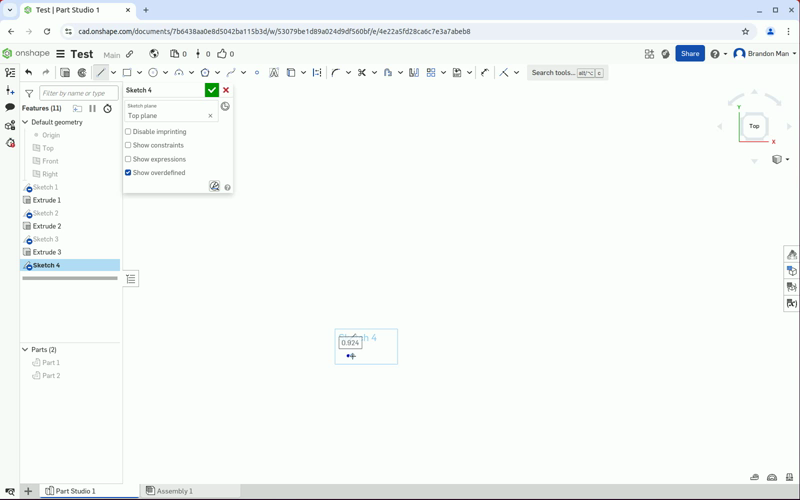
key_up(shift)
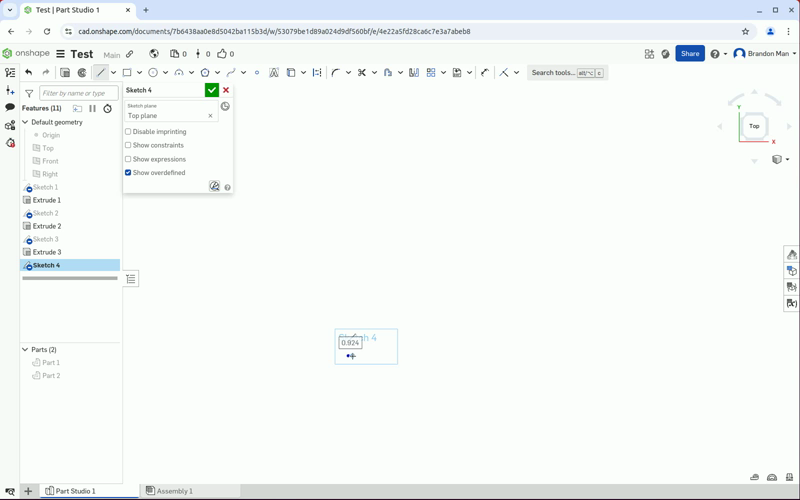
key_down(shift)
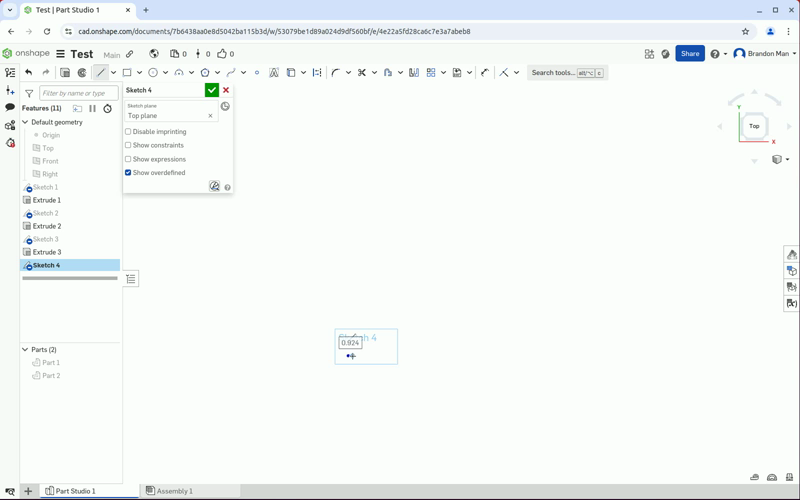
mouse_move(352, 211)
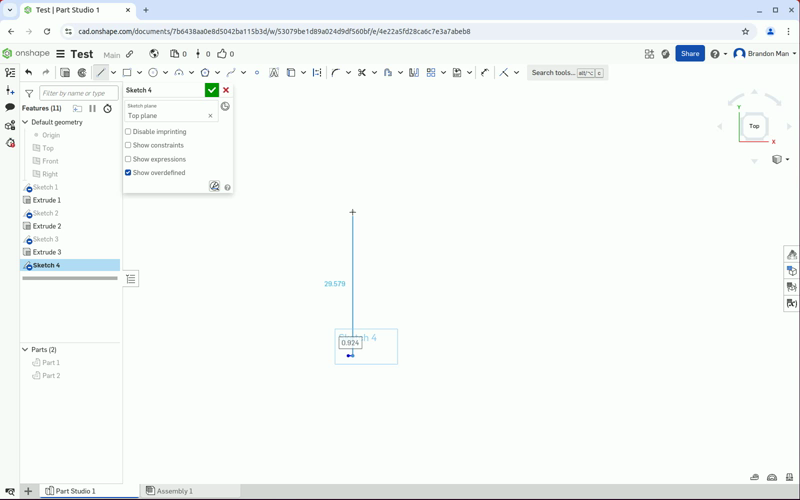
click(352, 211)
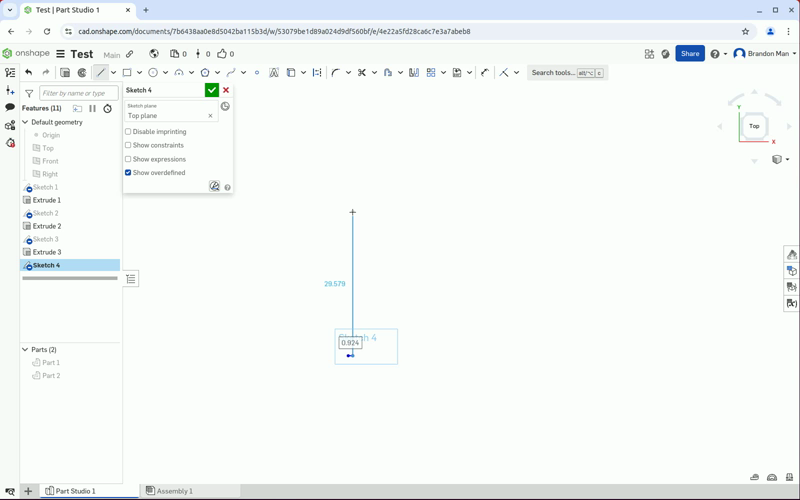
key_up(shift)
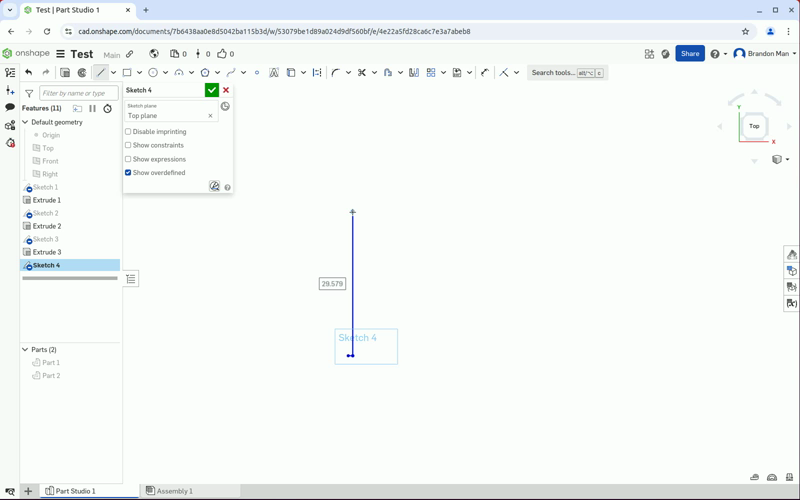
key_down(shift)
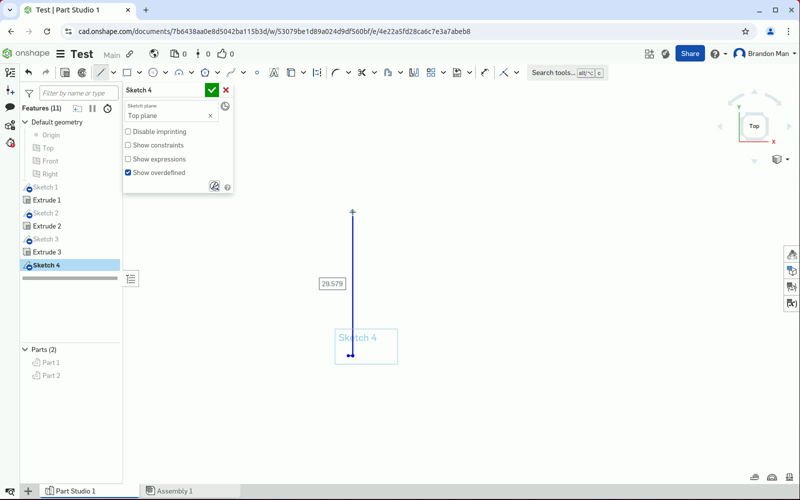
mouse_move(382, 211)
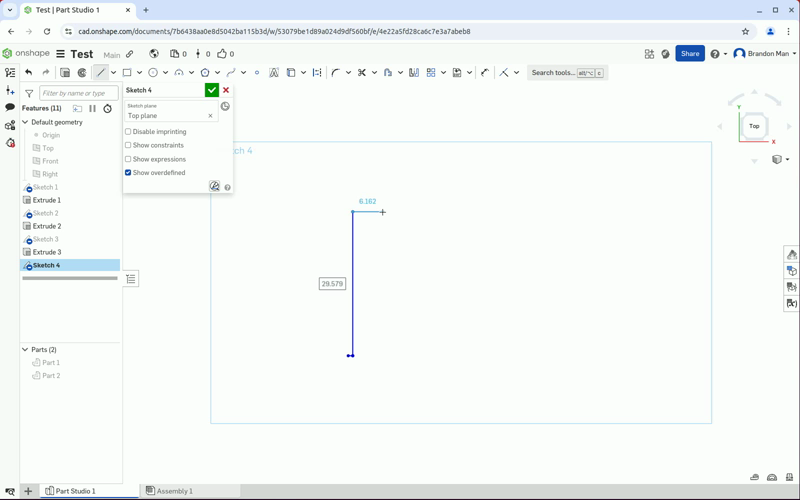
mouse_move(348, 211)
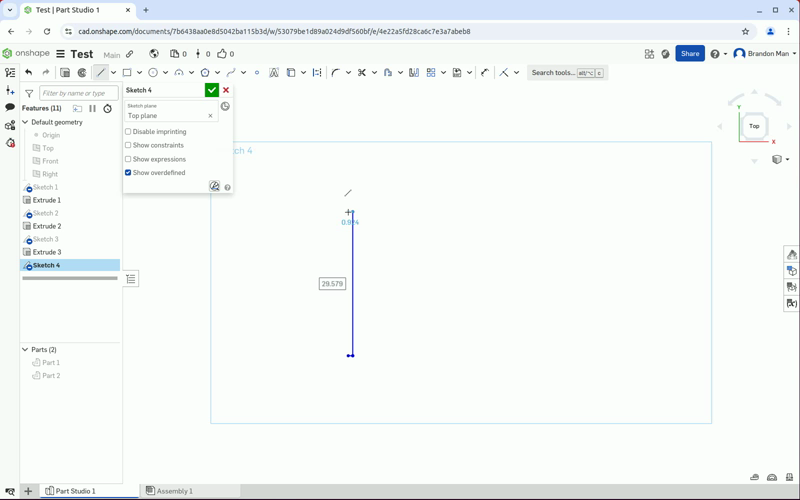
scroll(6)
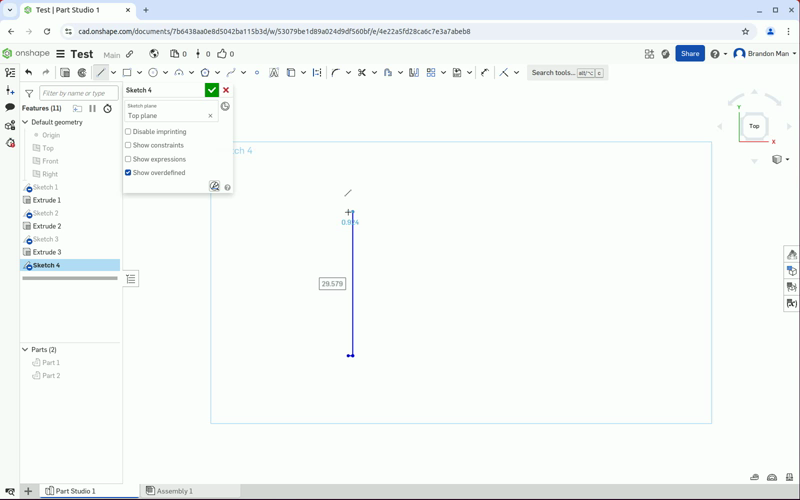
scroll(6)
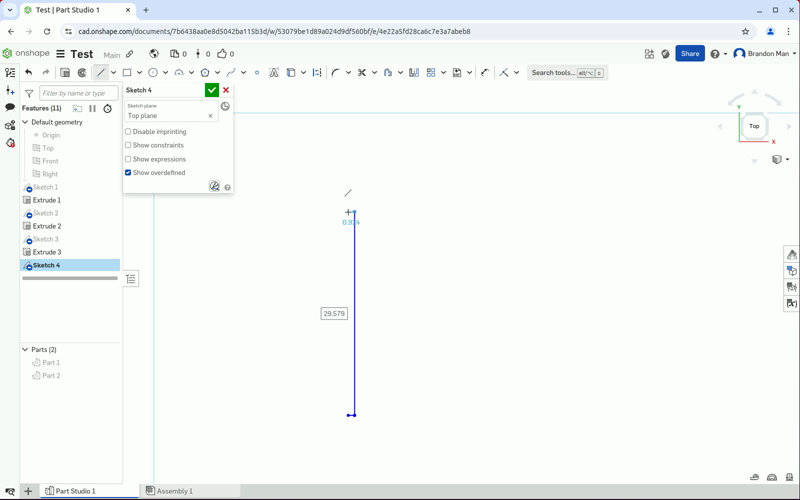
scroll(6)
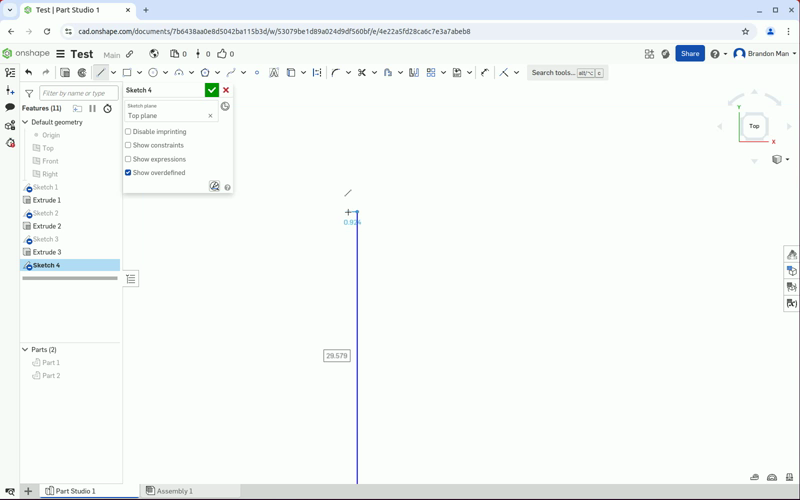
scroll(6)
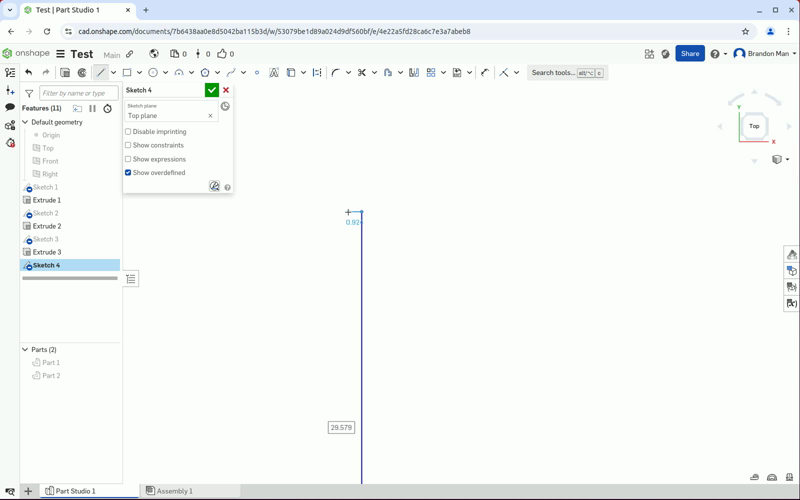
scroll(6)
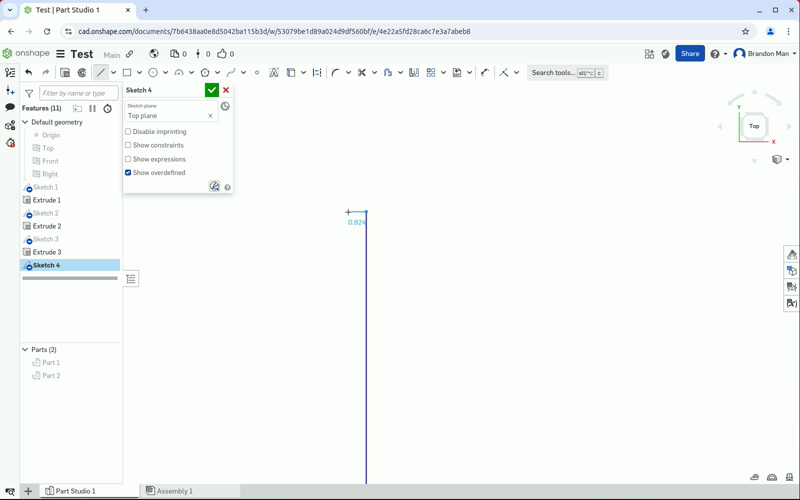
scroll(6)
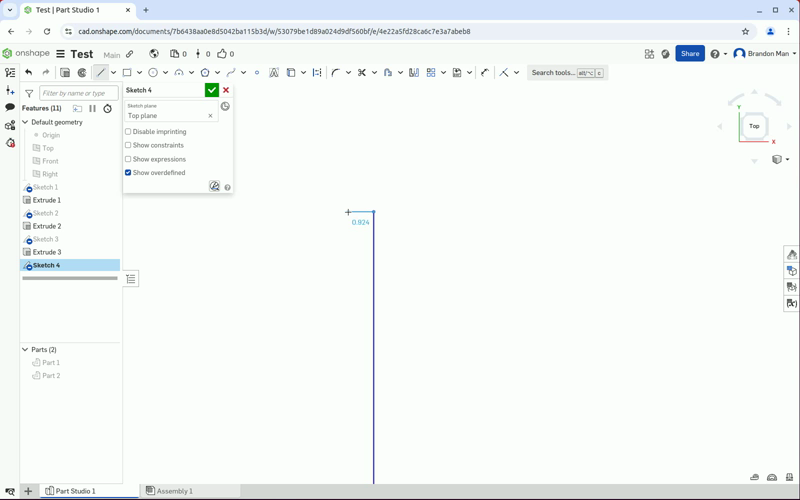
scroll(6)
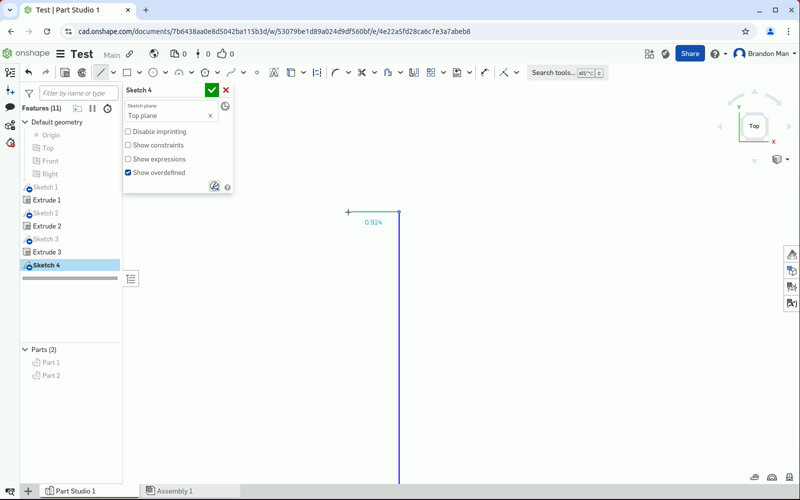
click(348, 211)
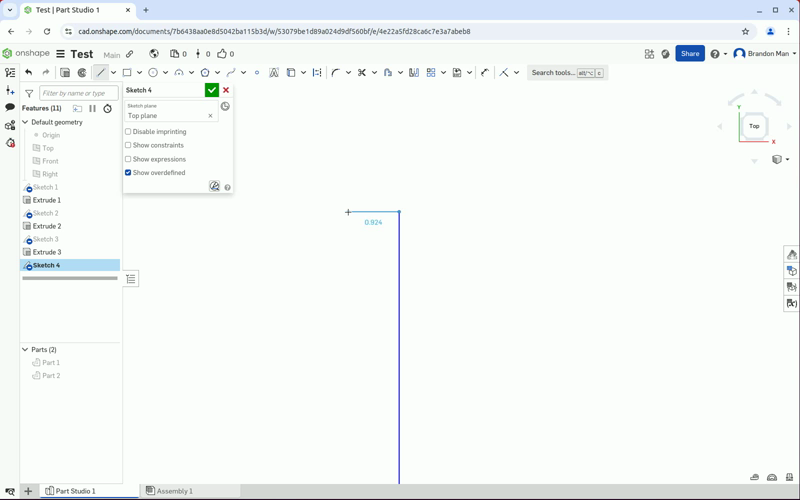
scroll(-6)
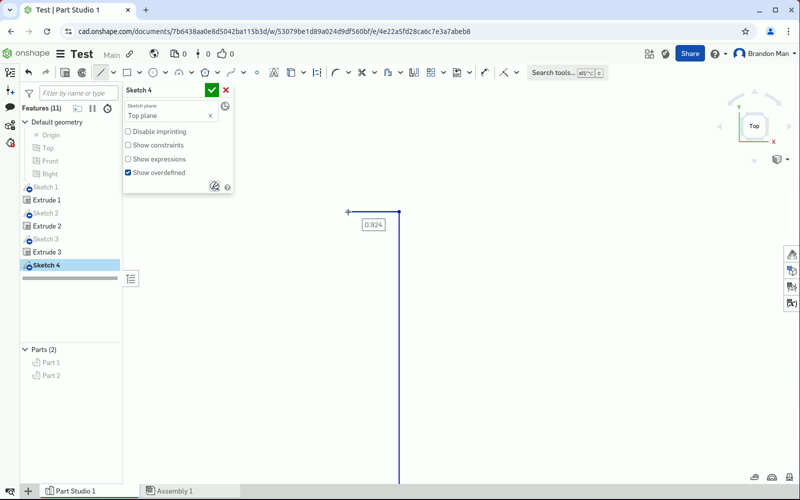
scroll(-6)
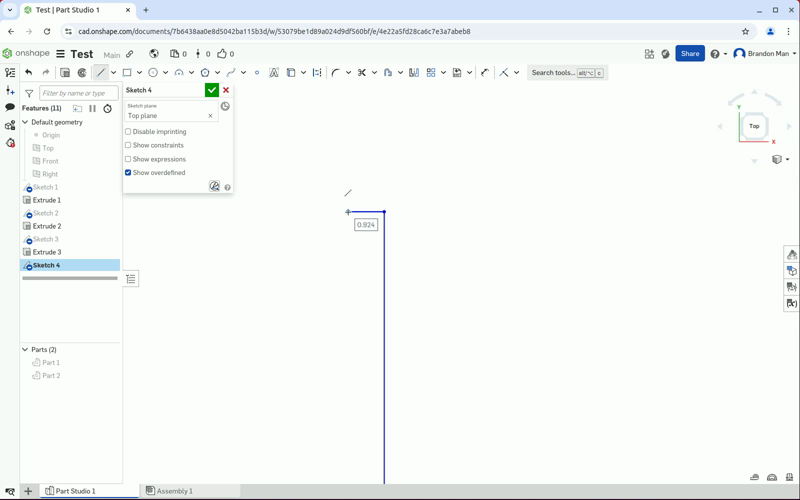
scroll(-6)
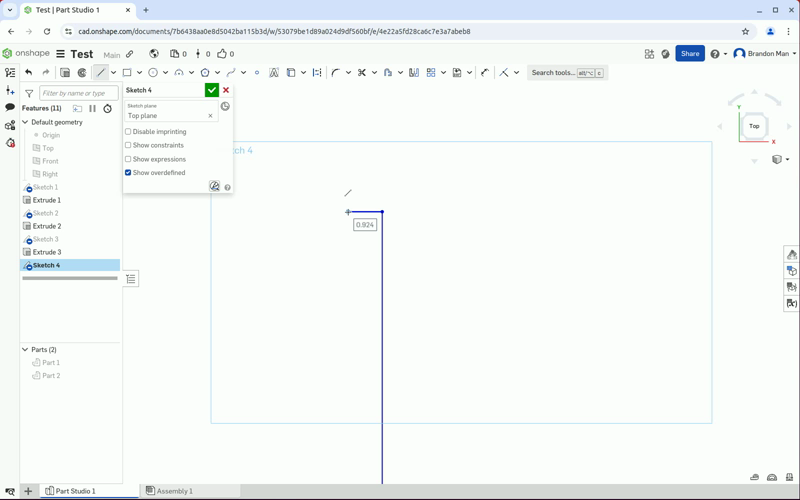
scroll(-6)
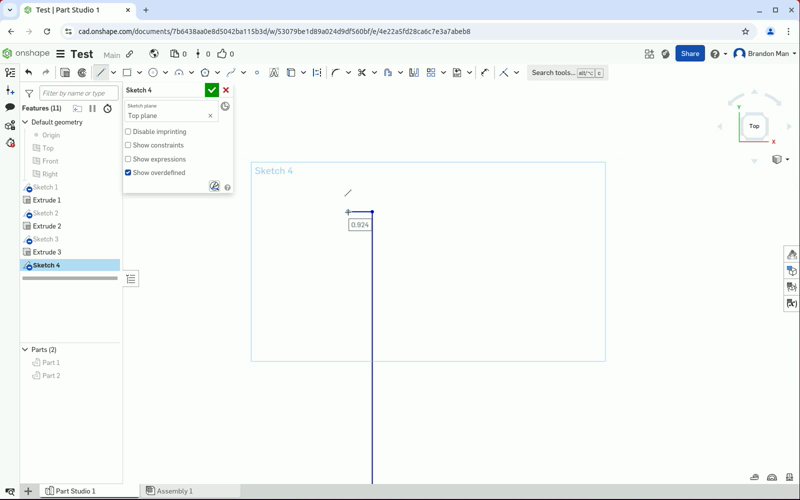
scroll(-6)
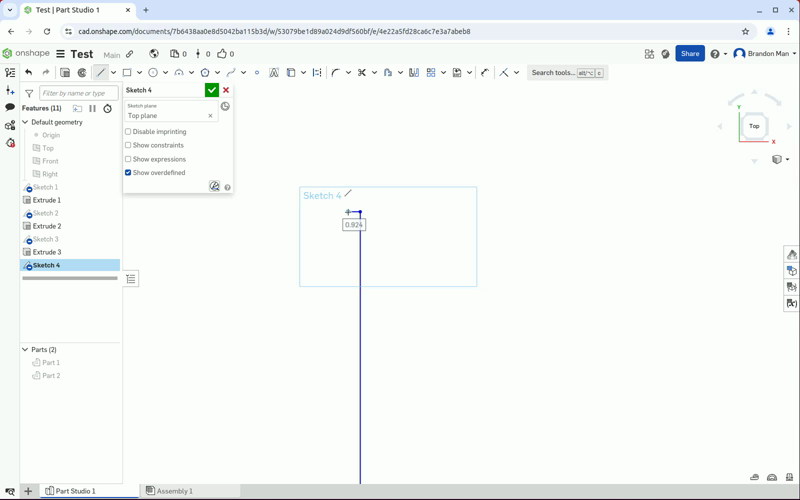
scroll(-6)
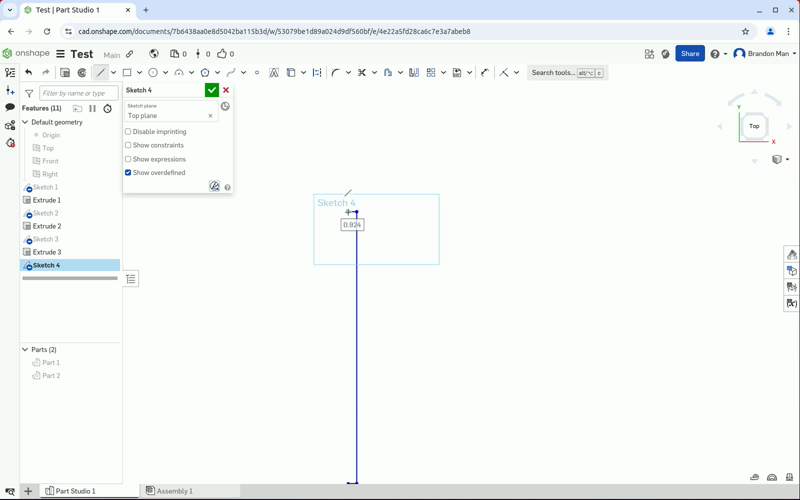
scroll(-6)
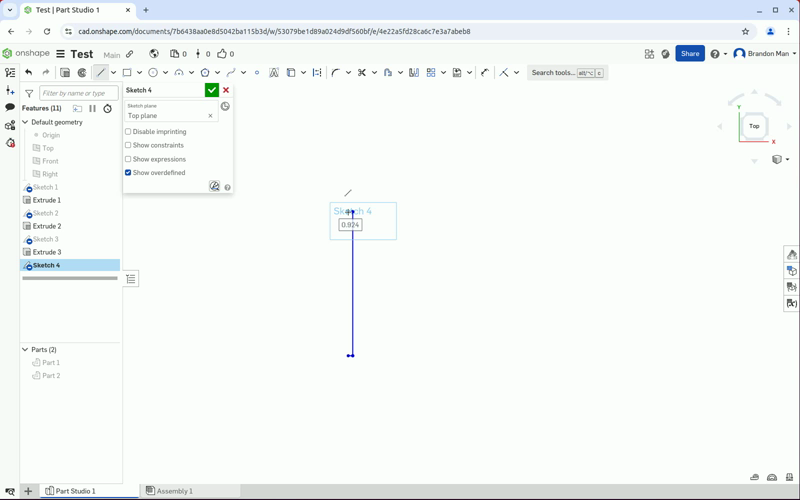
key_up(shift)
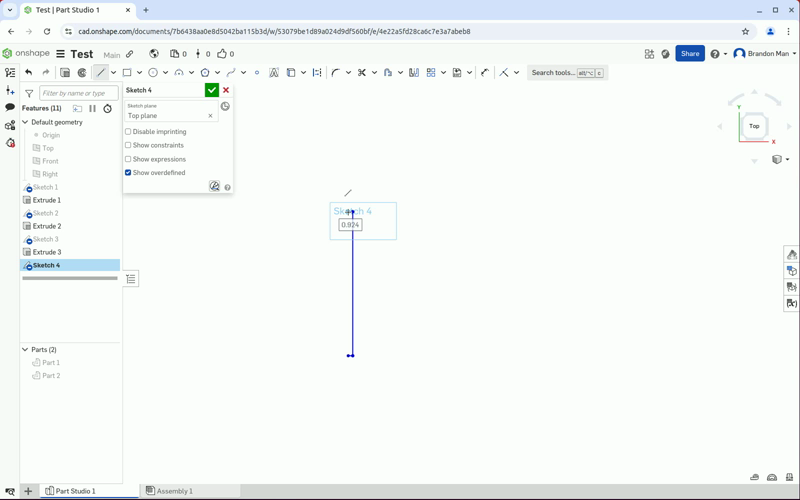
key_down(shift)
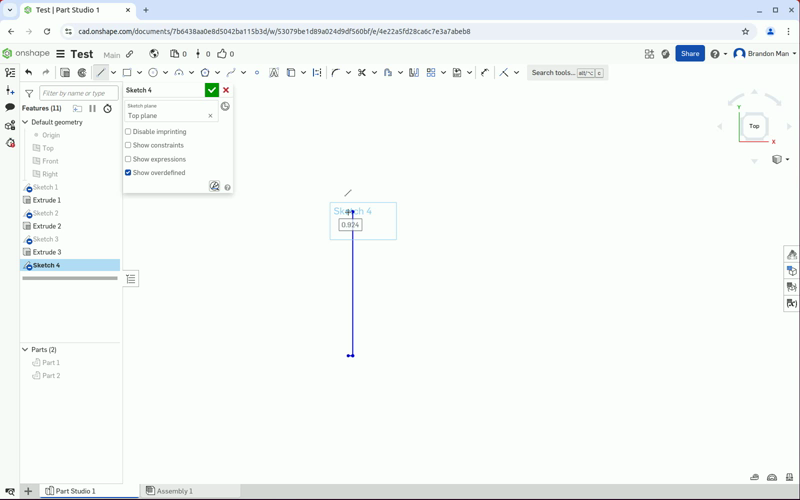
mouse_move(348, 355)
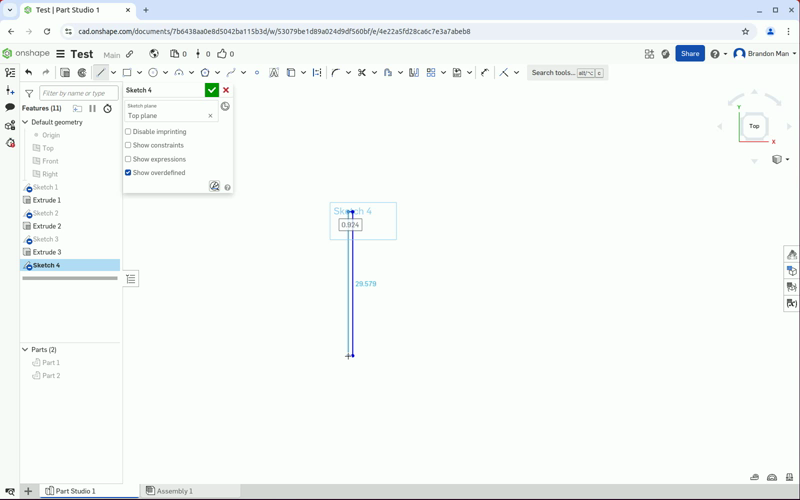
scroll(6)
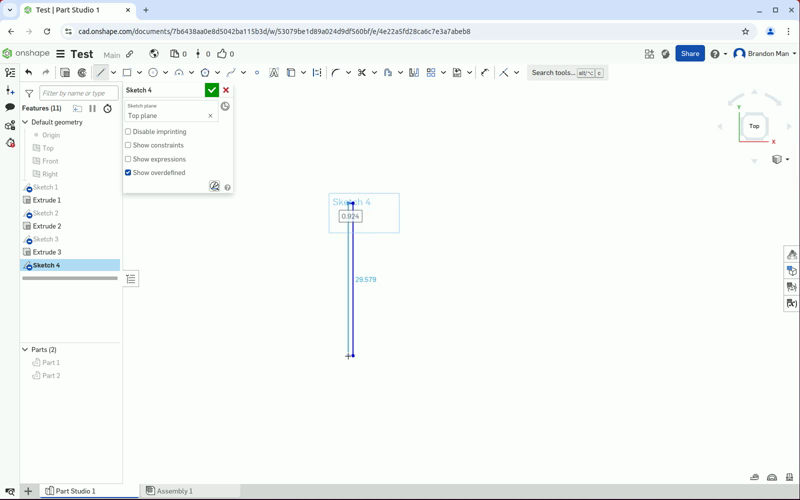
scroll(6)
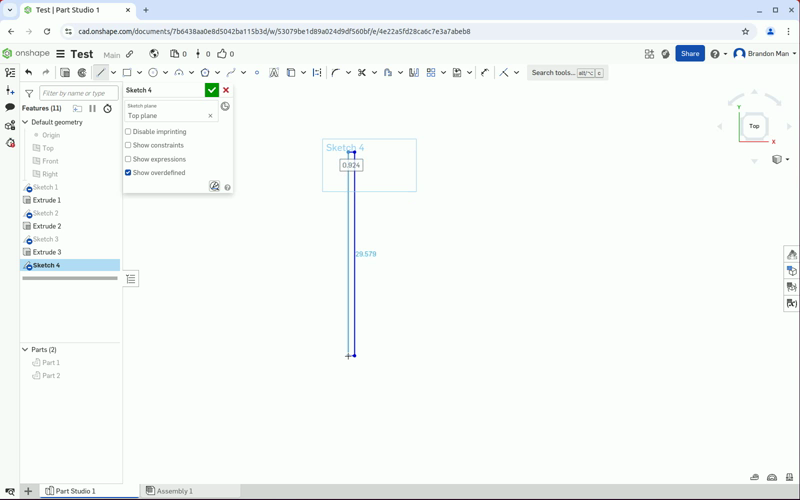
scroll(6)
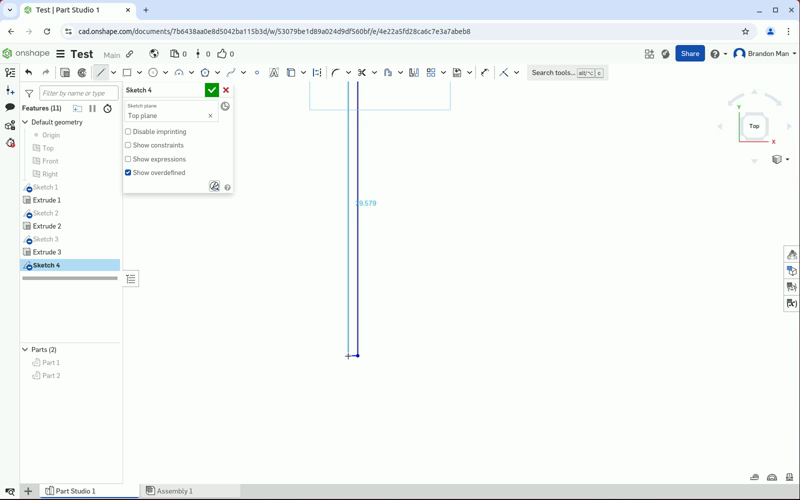
scroll(6)
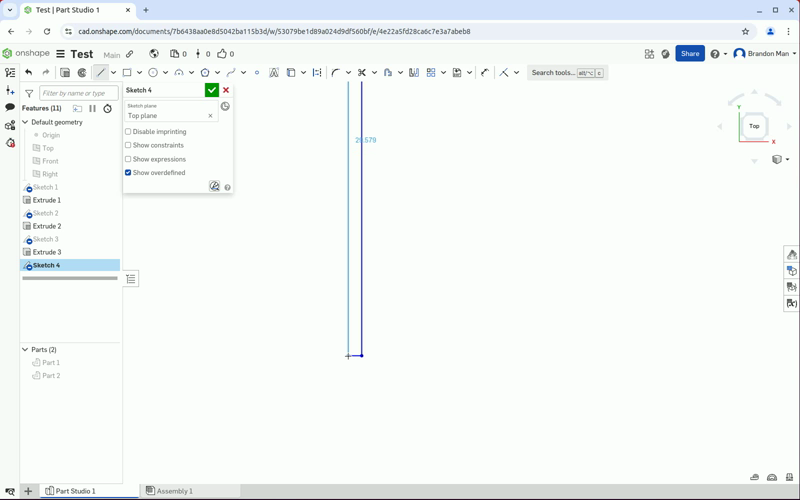
scroll(6)
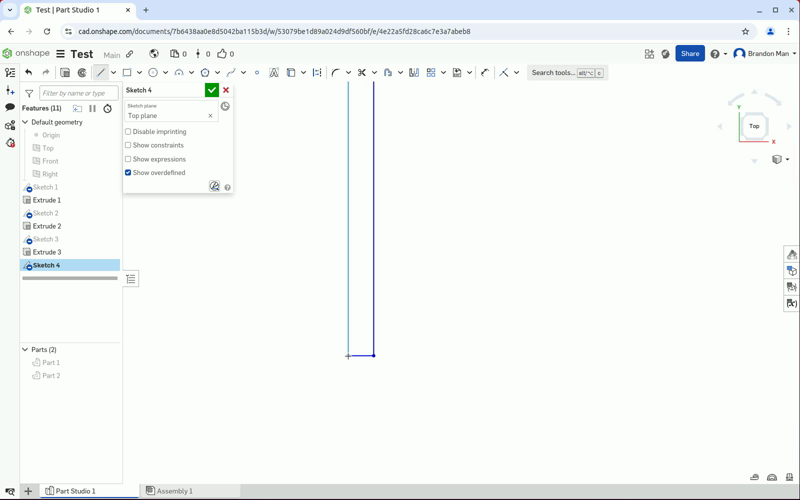
scroll(6)
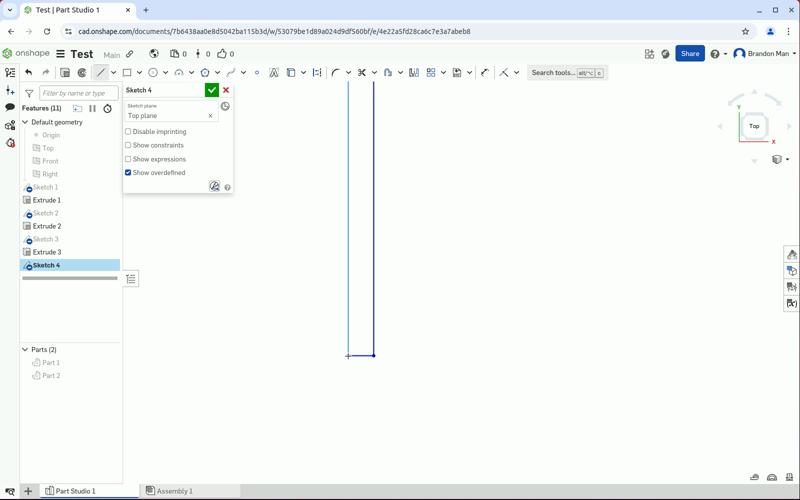
scroll(6)
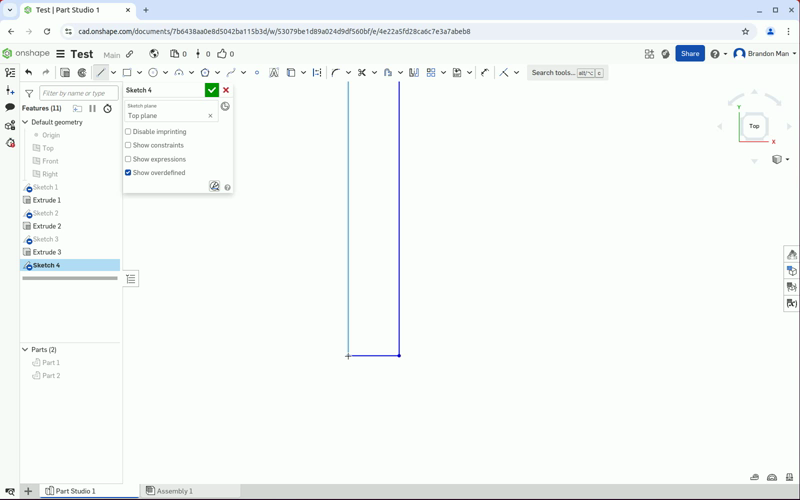
key_up(shift)
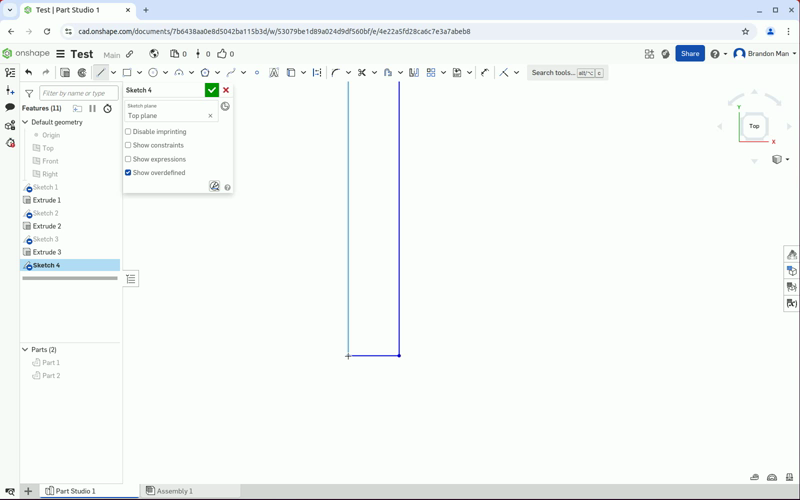
click(348, 355)
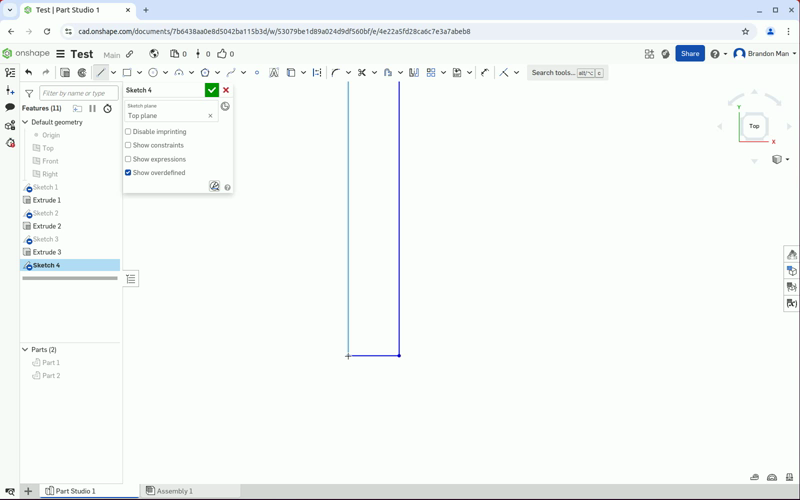
scroll(-6)
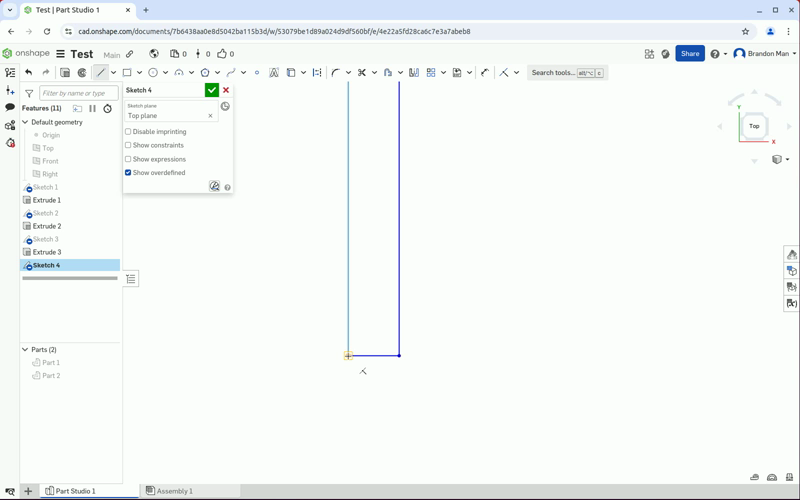
scroll(-6)
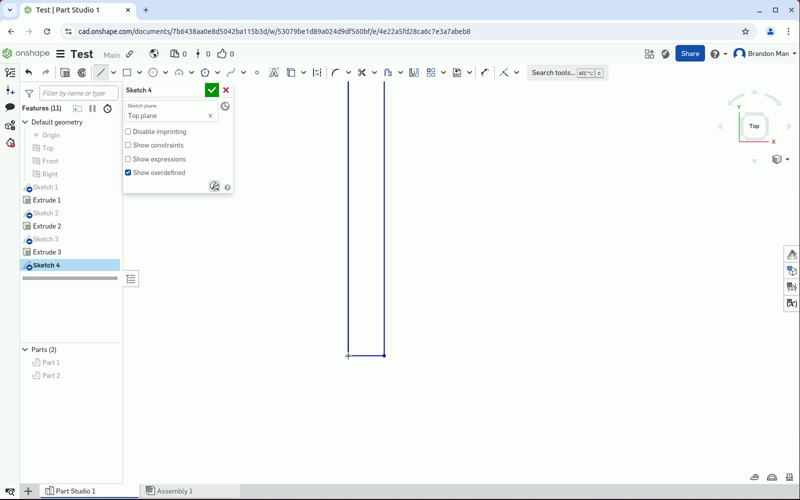
scroll(-6)
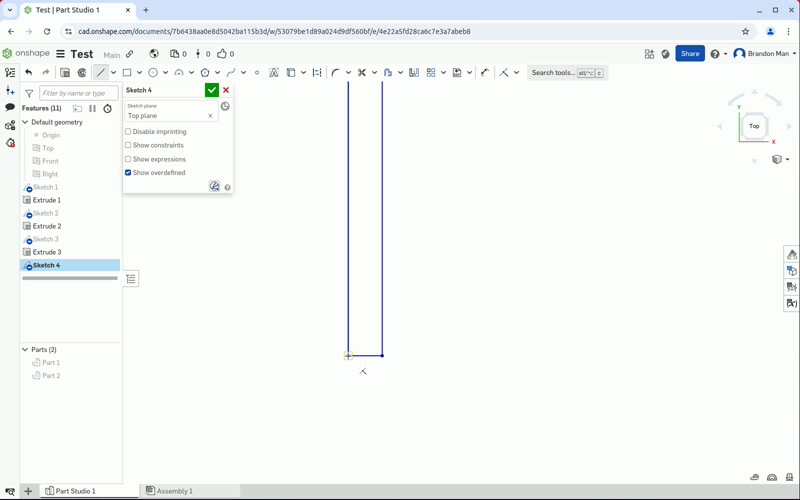
scroll(-6)
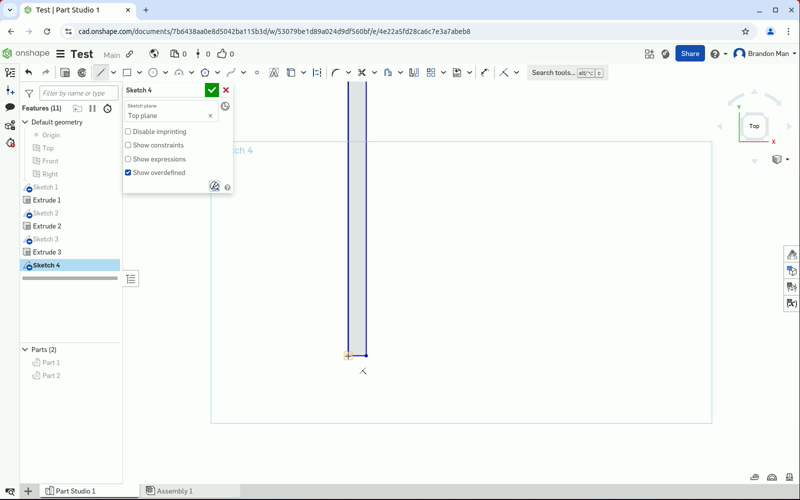
scroll(-6)
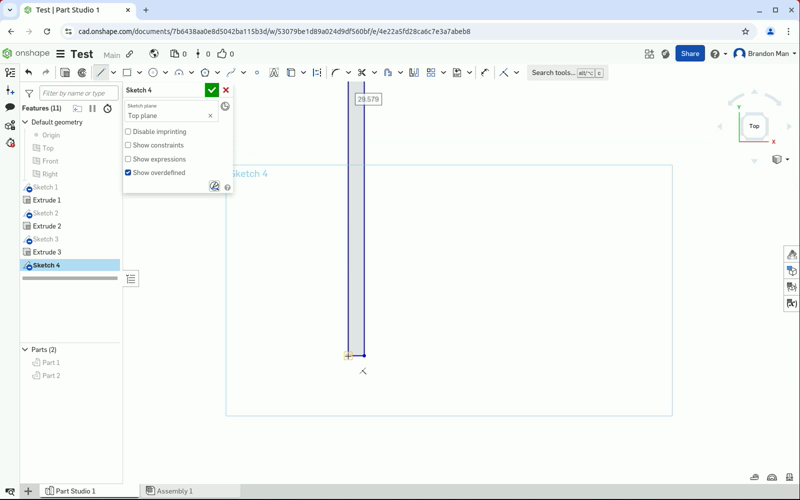
scroll(-6)
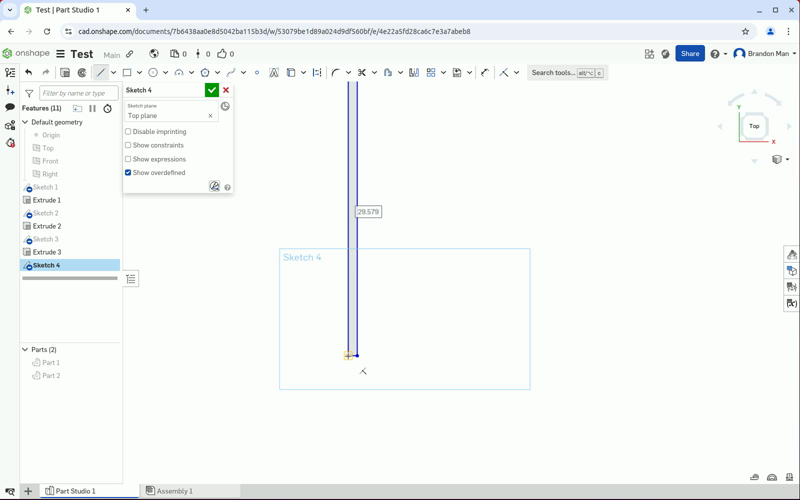
scroll(-6)
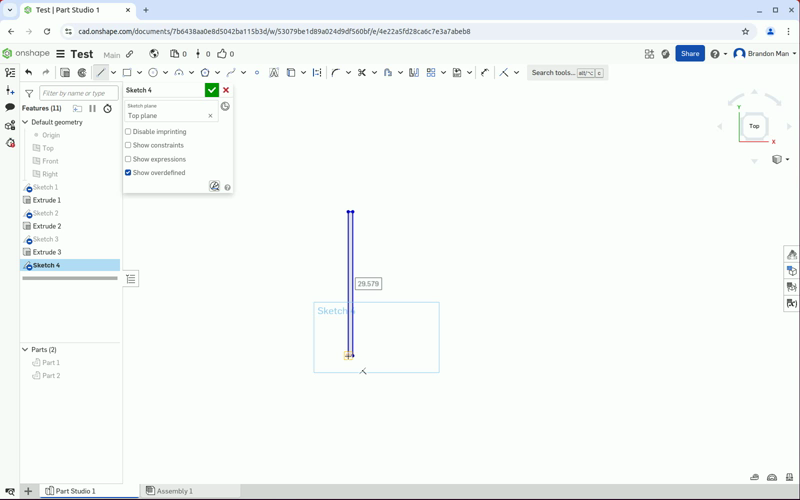
key(esc)
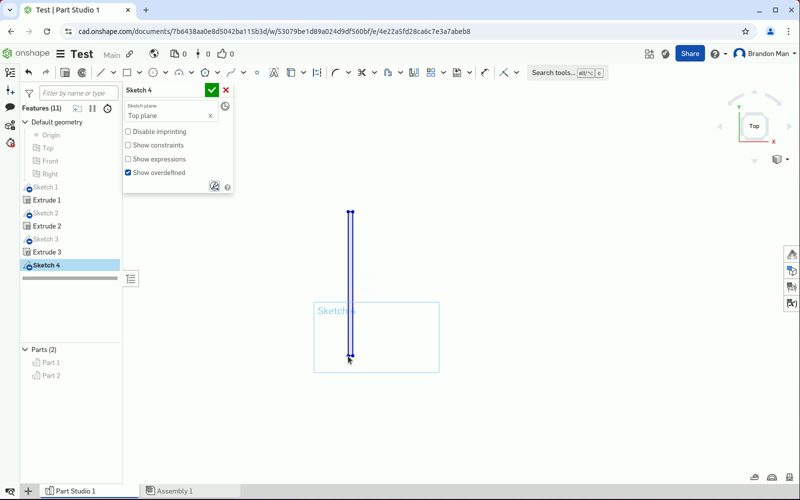
mouse_move(351, 237)
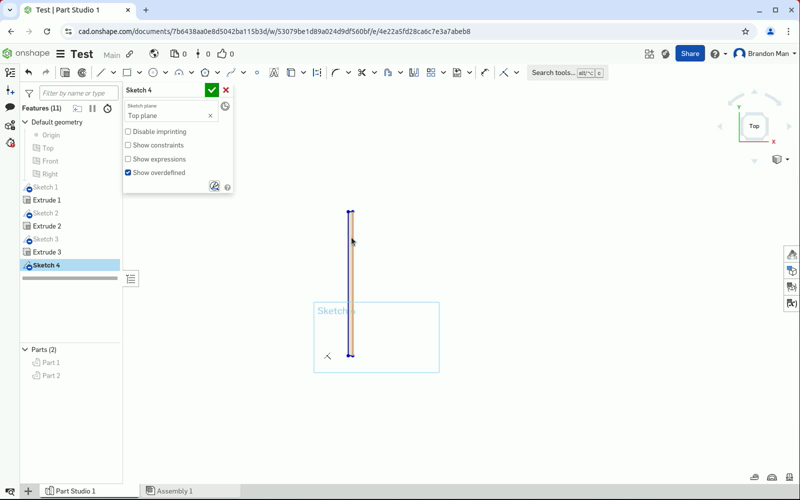
scroll(6)
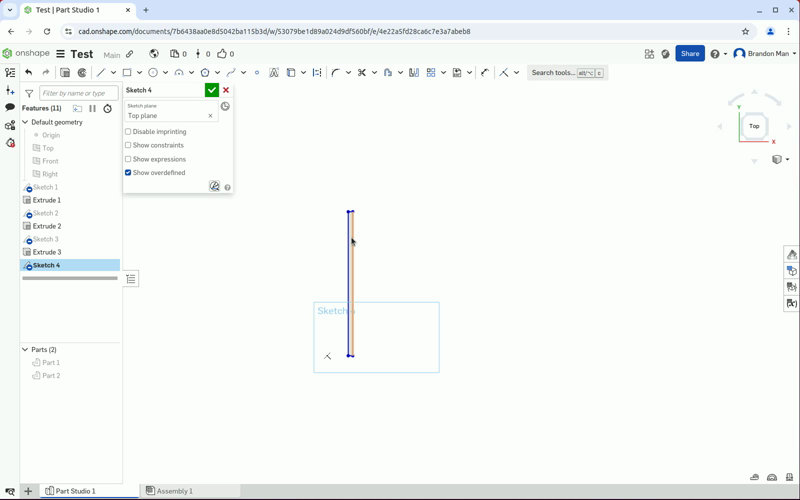
scroll(6)
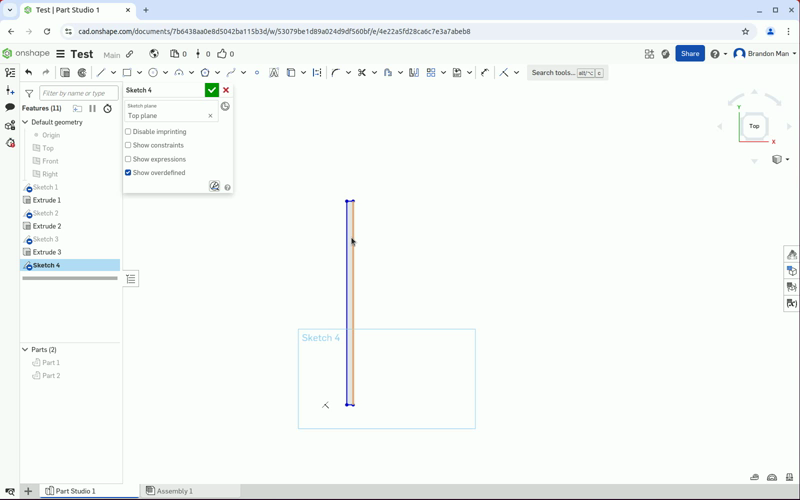
scroll(6)
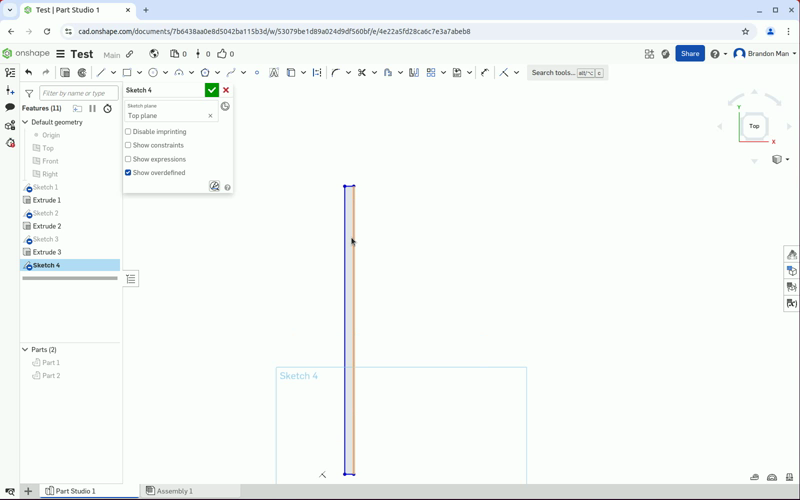
scroll(6)
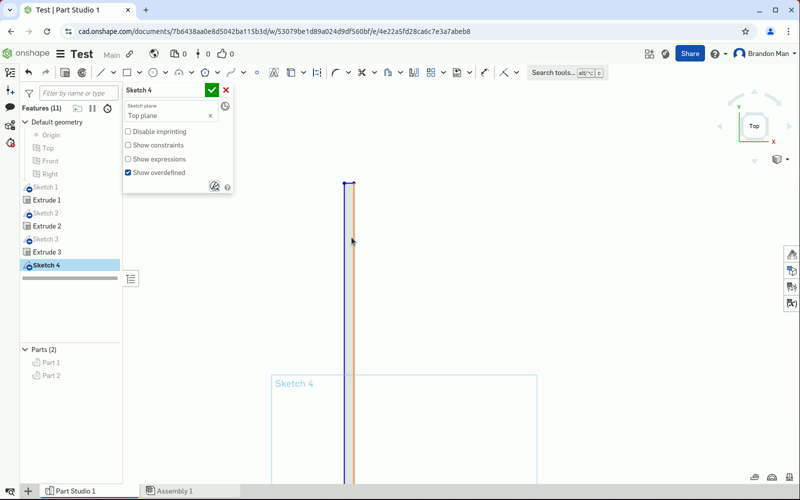
scroll(6)
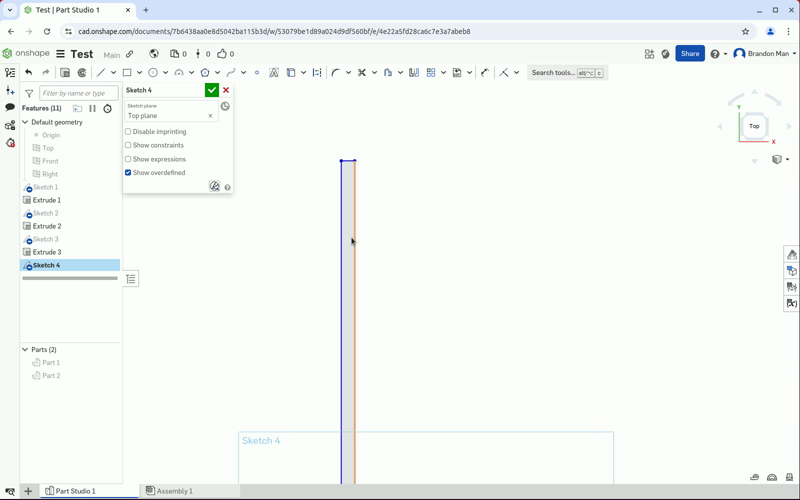
scroll(6)
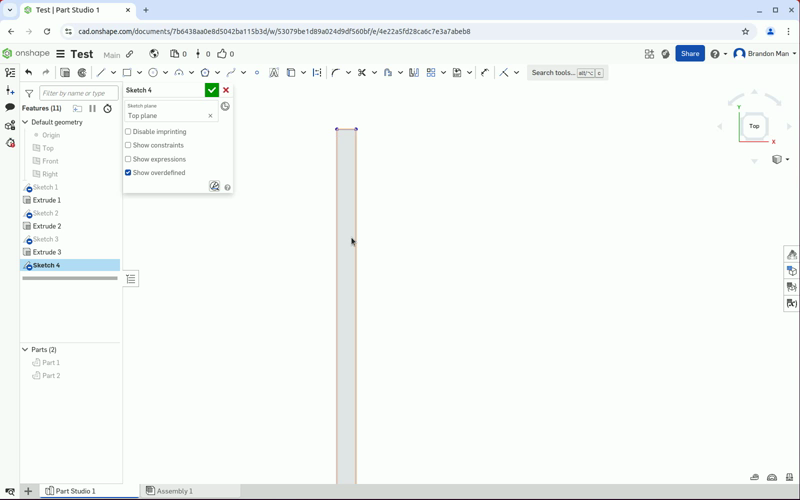
scroll(6)
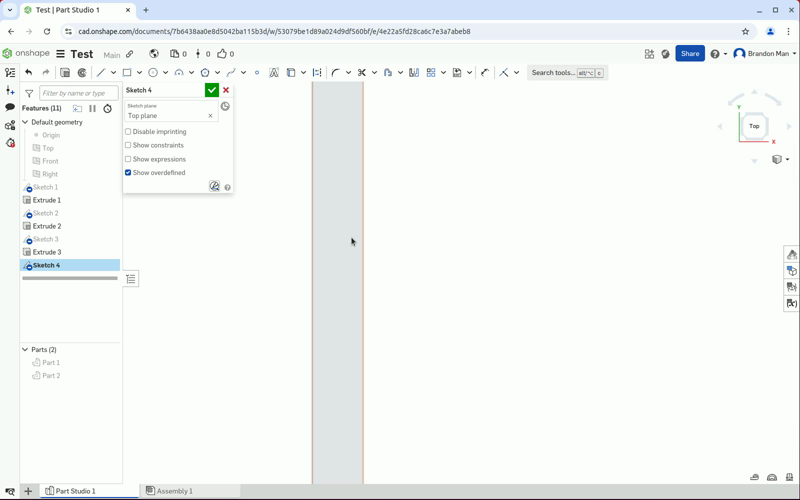
click(351, 237)
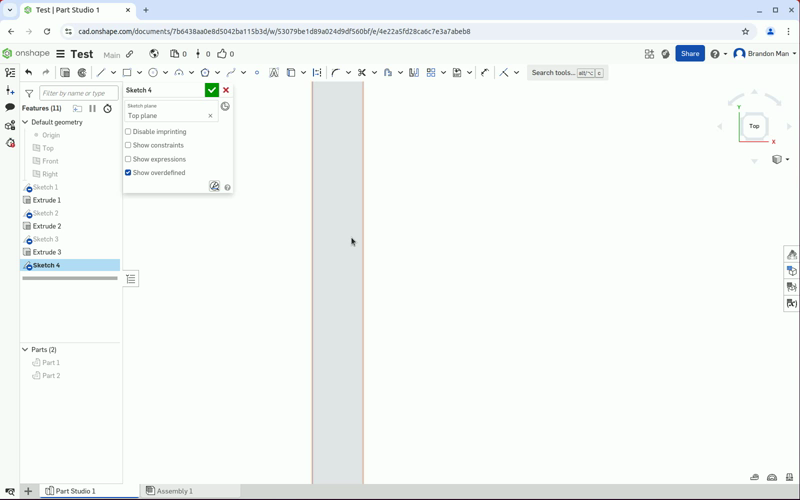
scroll(-6)
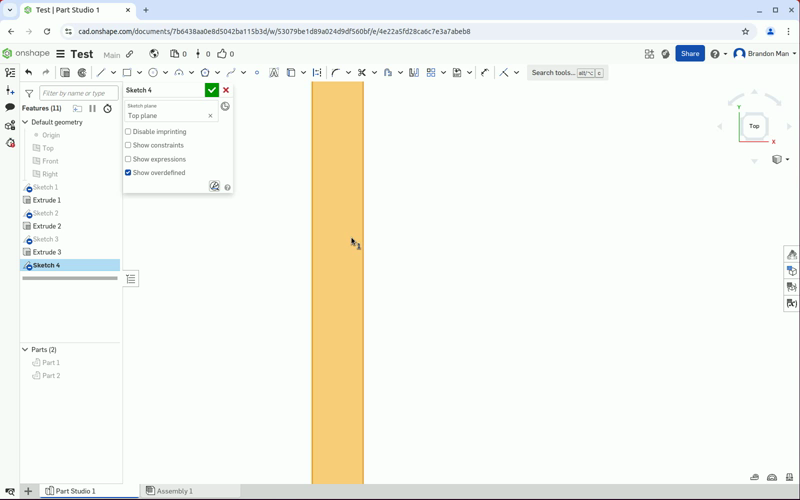
scroll(-6)
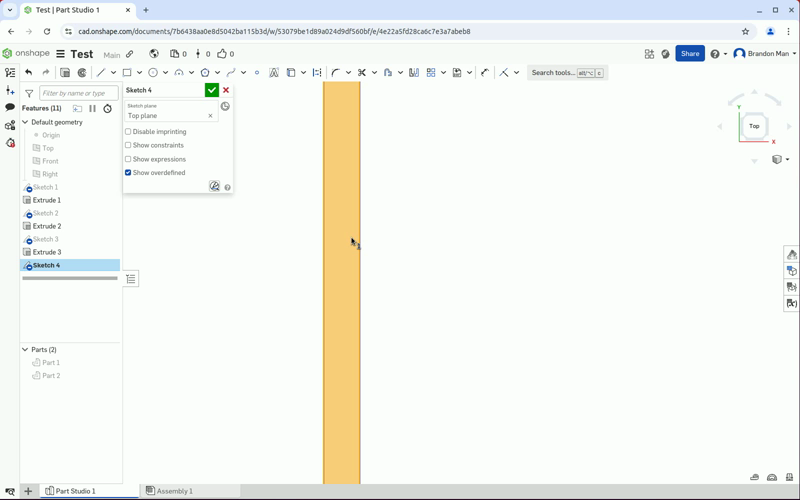
scroll(-6)
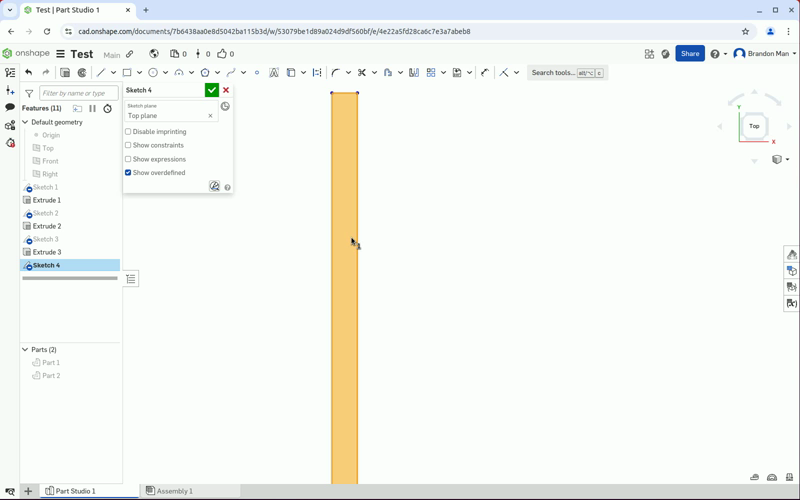
scroll(-6)
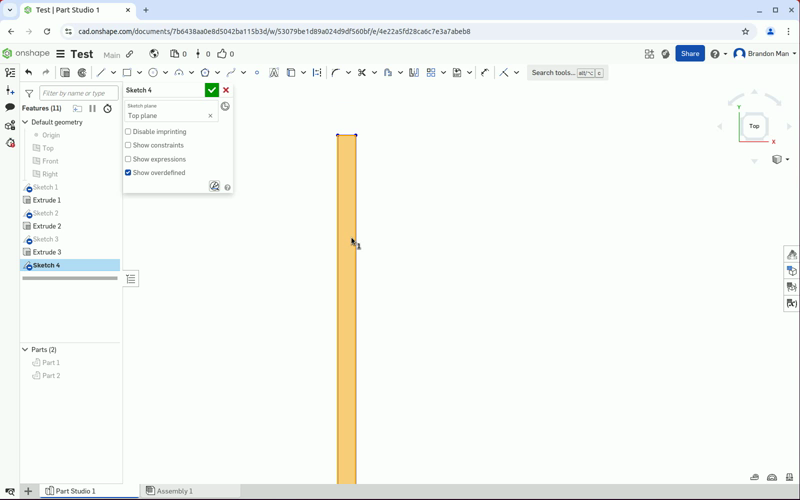
scroll(-6)
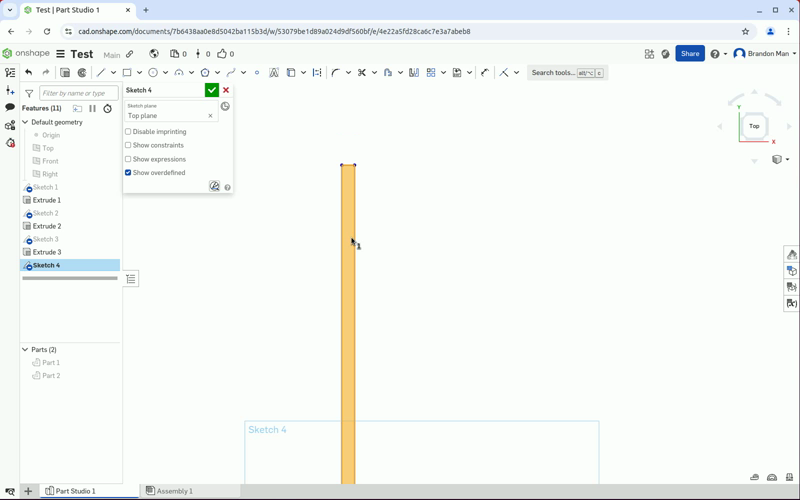
scroll(-6)
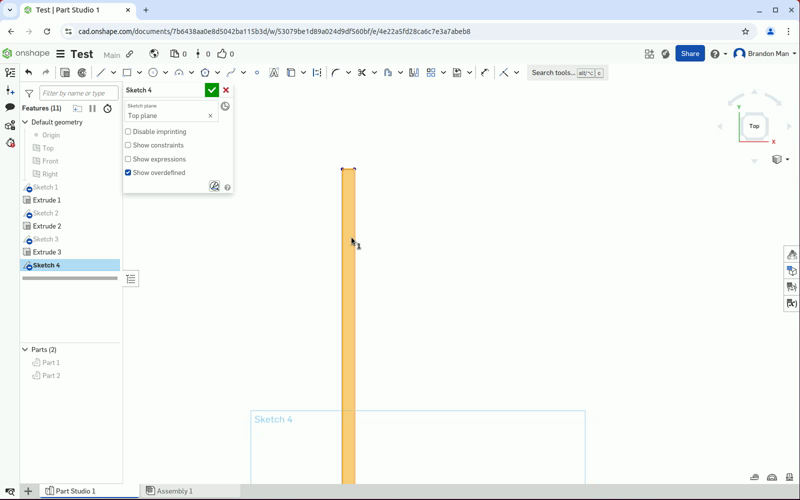
scroll(-6)
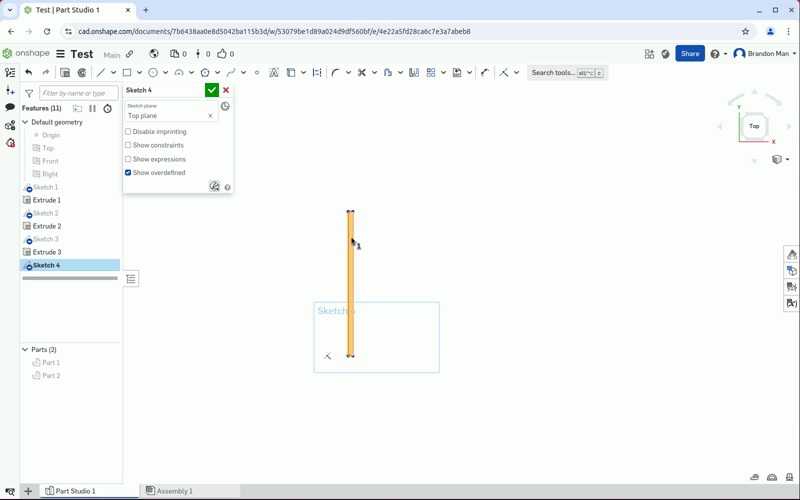
mouse_move(73, 352)
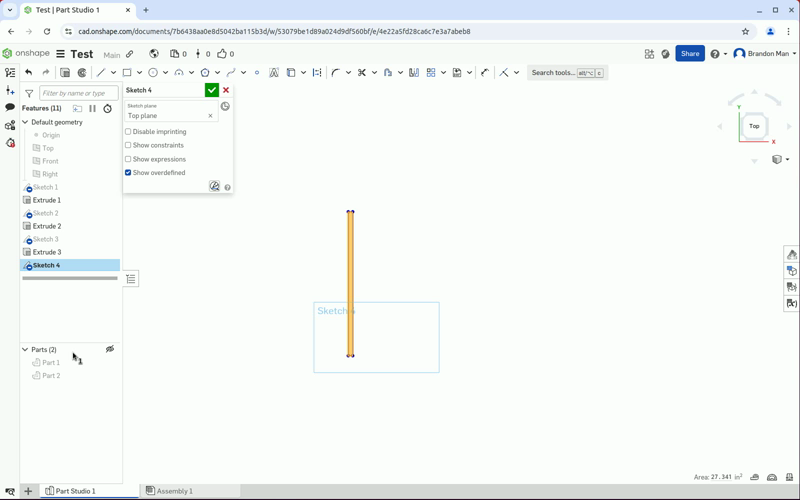
key(shift+y)
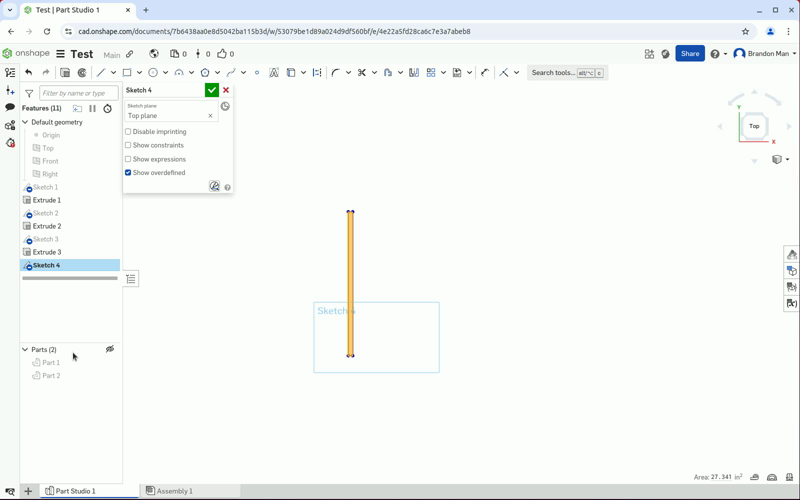
key(shift+e)
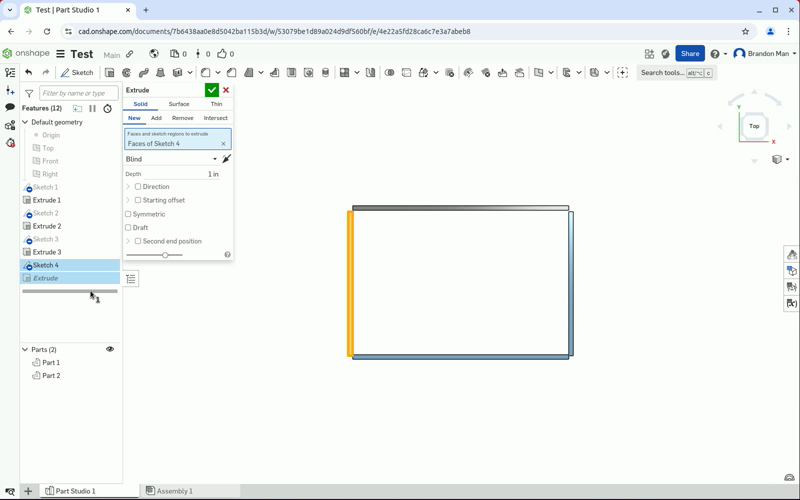
mouse_move(143, 106)
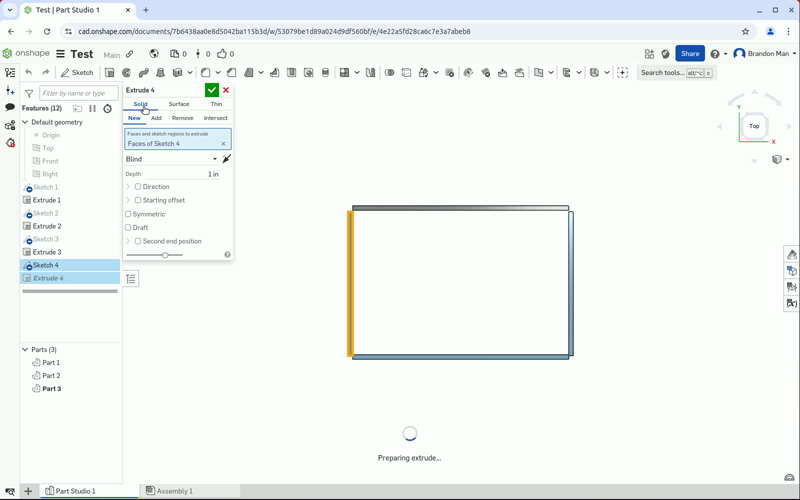
click(143, 106)
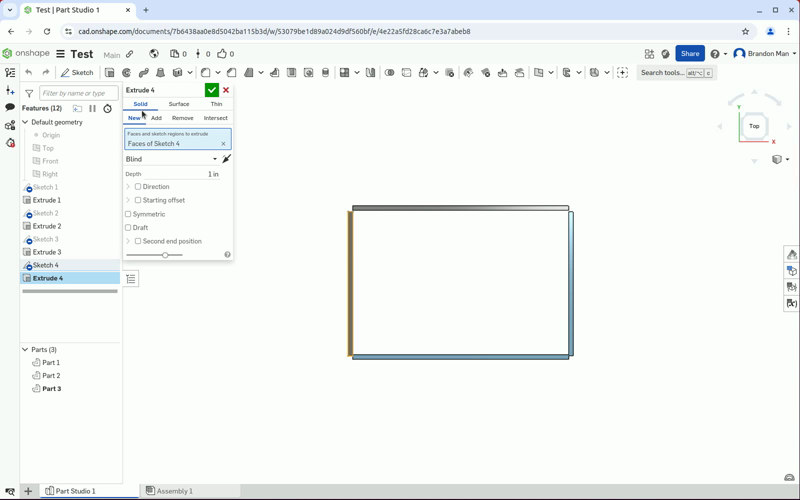
mouse_move(137, 120)
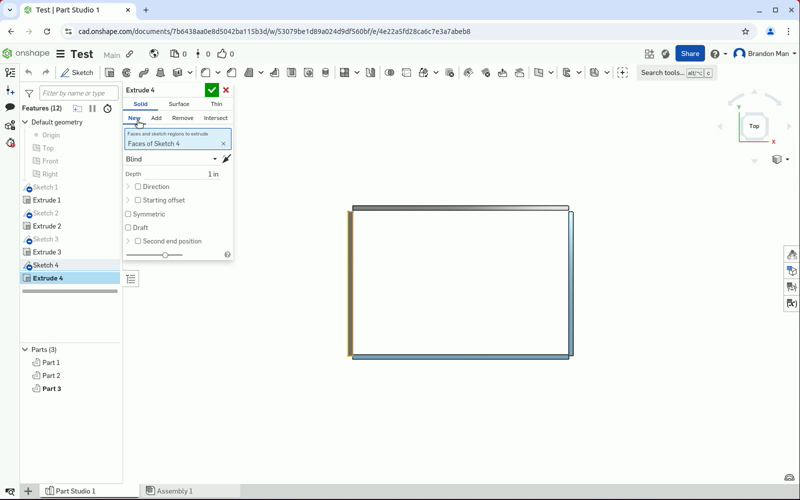
click(137, 120)
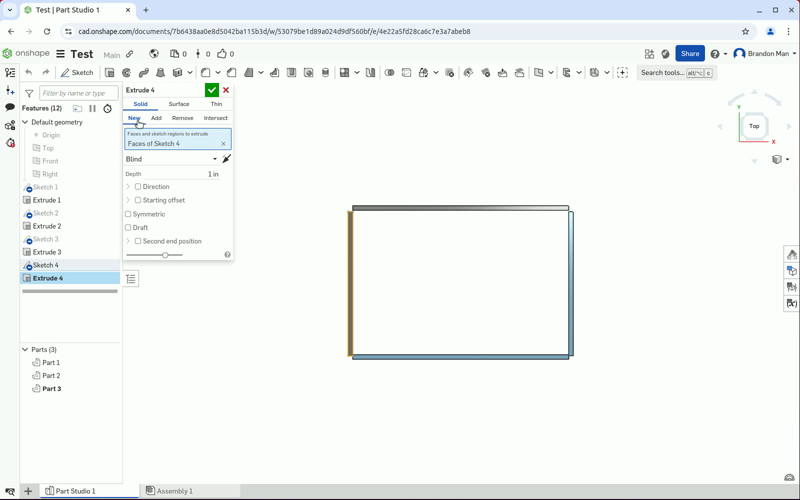
key(tab, 4)
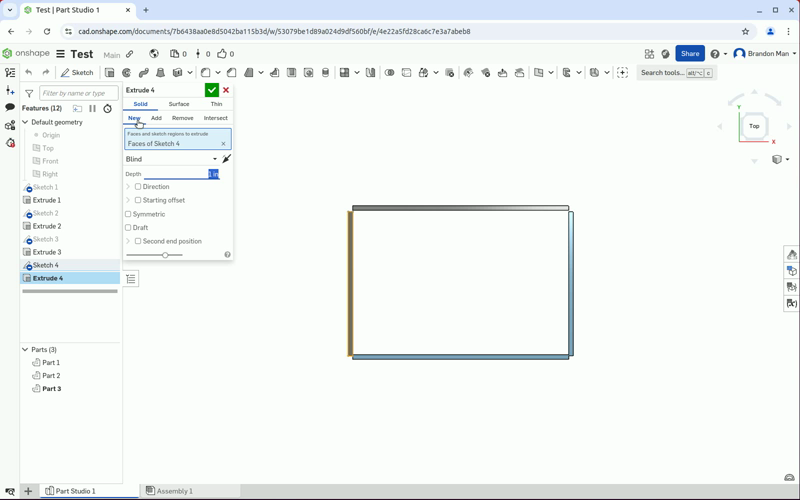
text(-0.241)
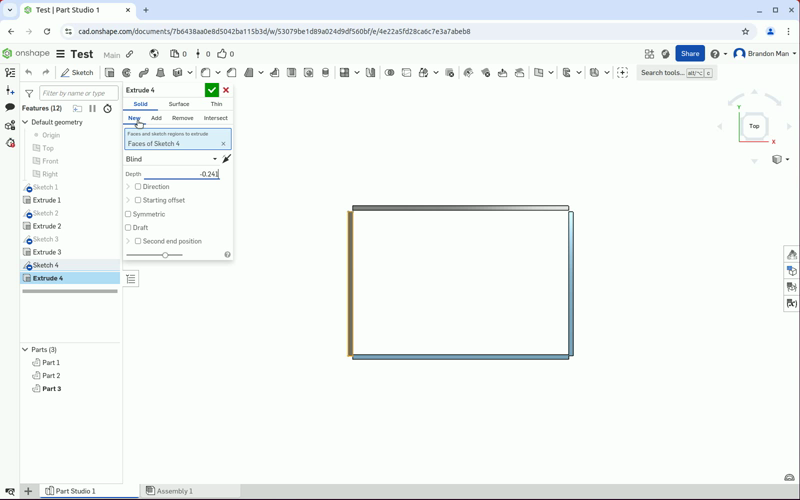
key(enter)
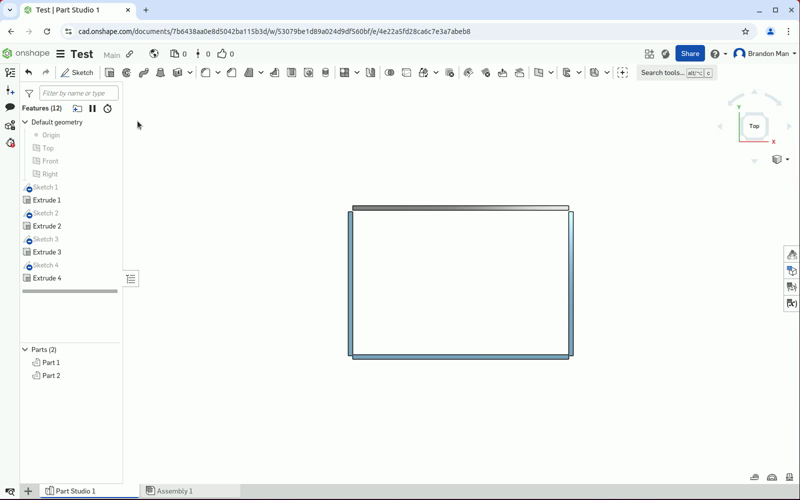
key(shift+h)
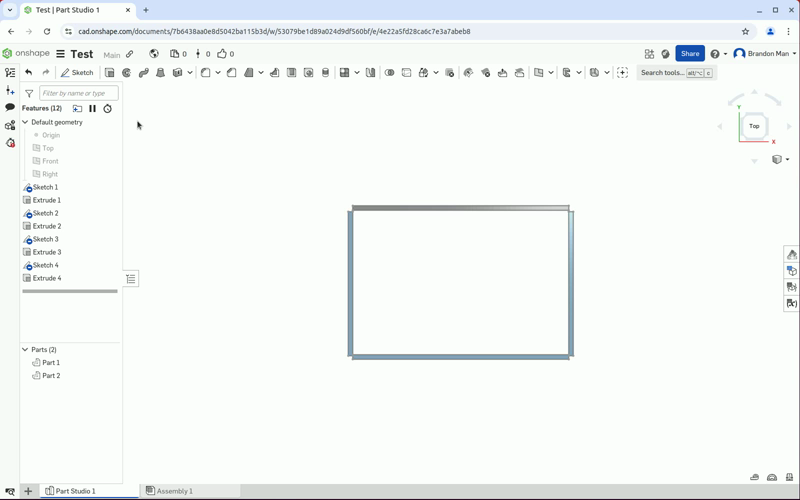
key(shift+h)
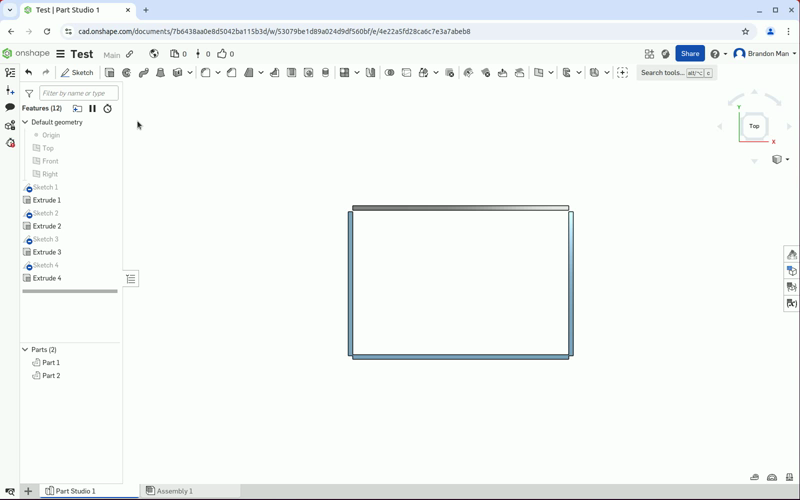
mouse_move(73, 189)
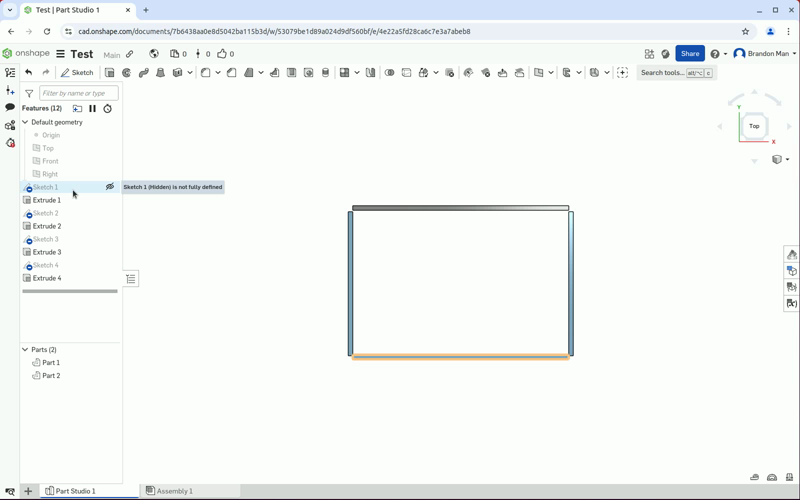
click(73, 189)
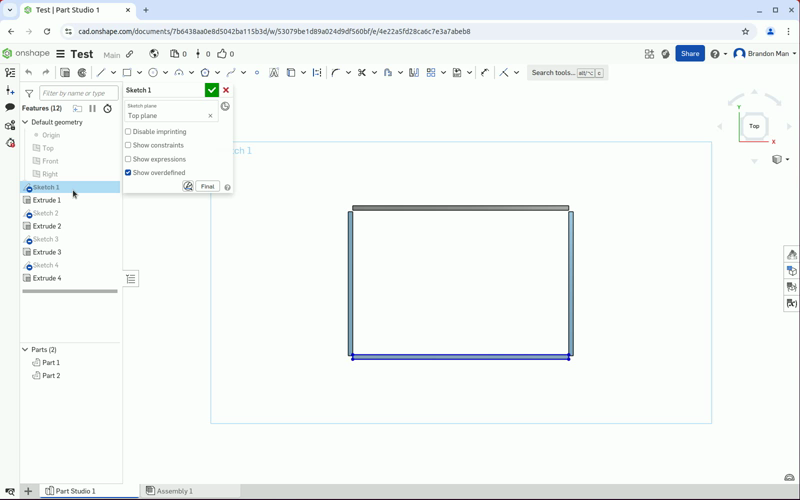
mouse_move(229, 92)
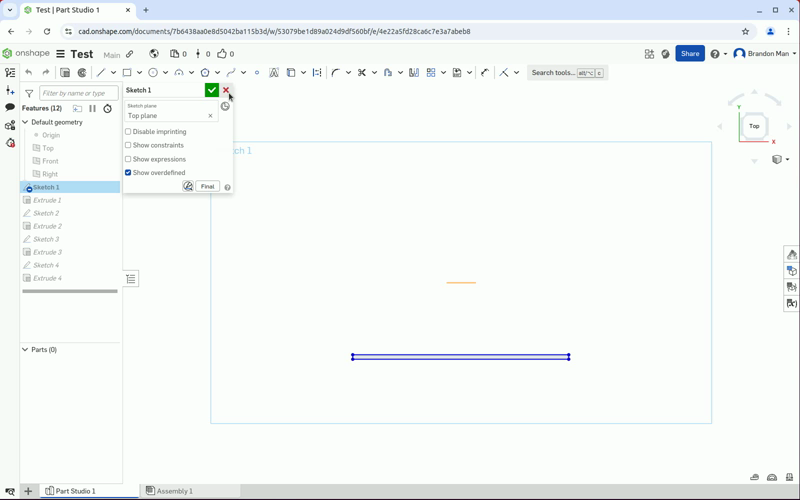
click(229, 92)
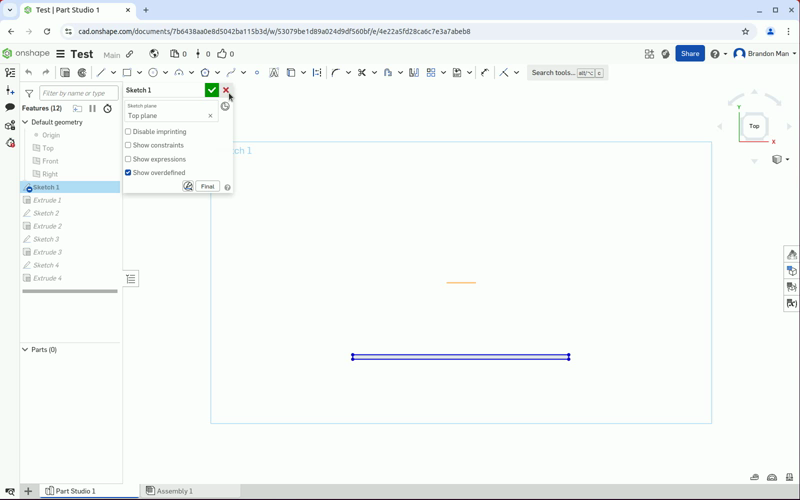
key(shift+s)
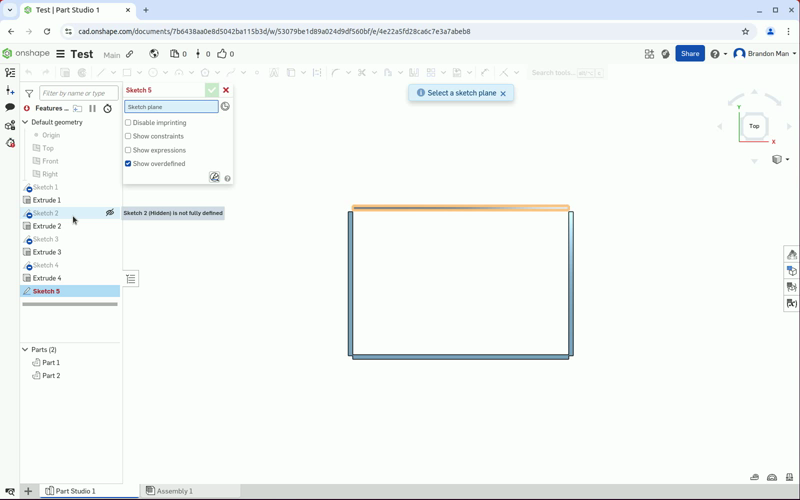
scroll(3)
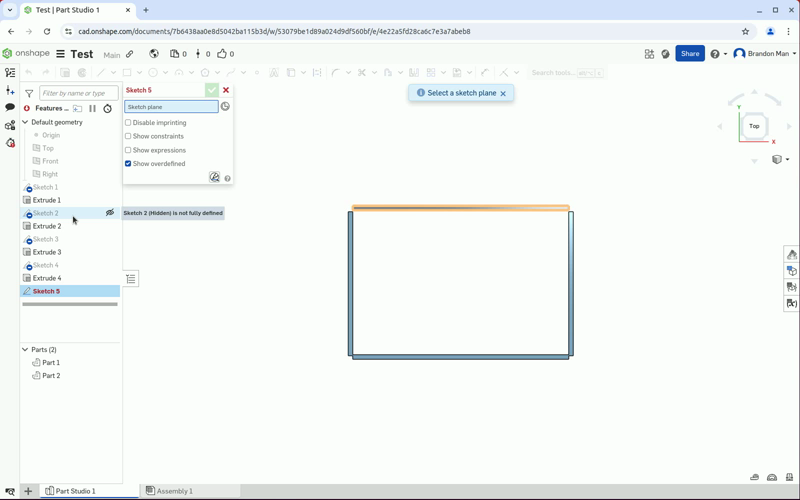
mouse_move(73, 150)
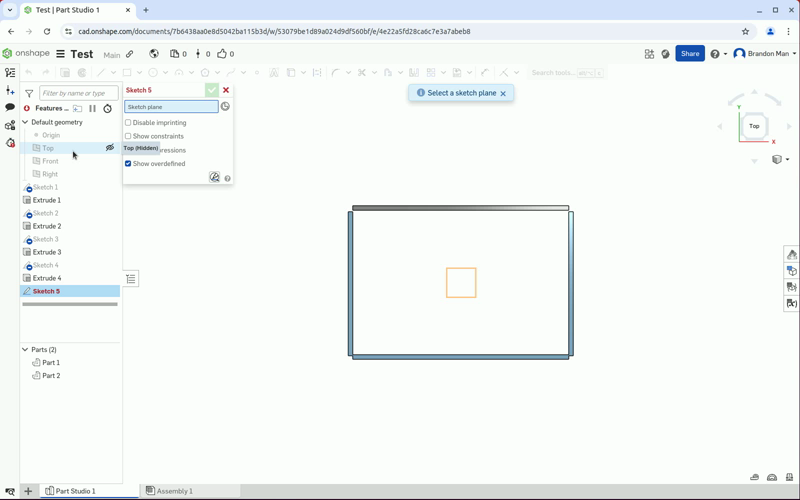
click(73, 150)
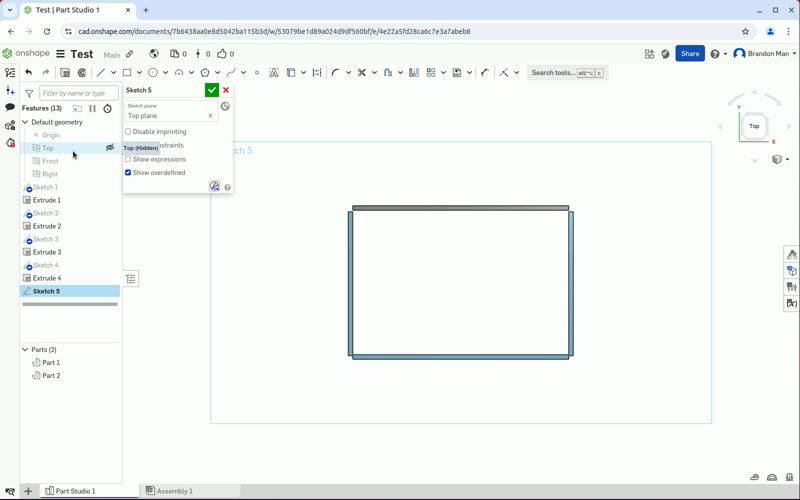
mouse_move(73, 352)
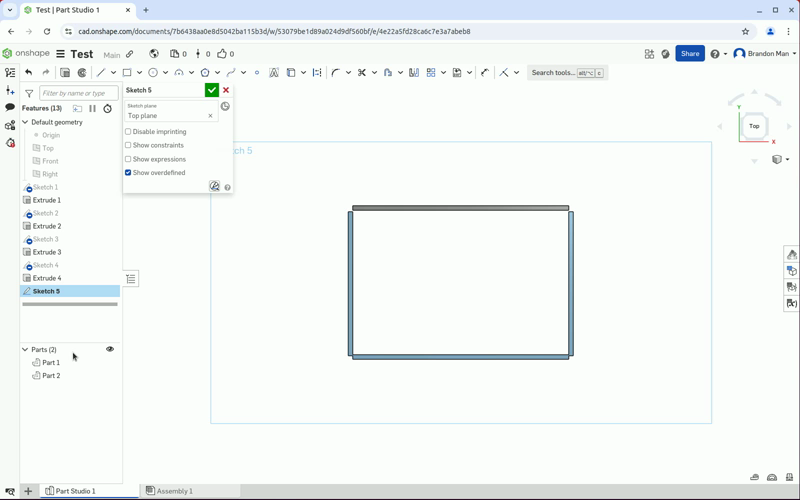
key(y)
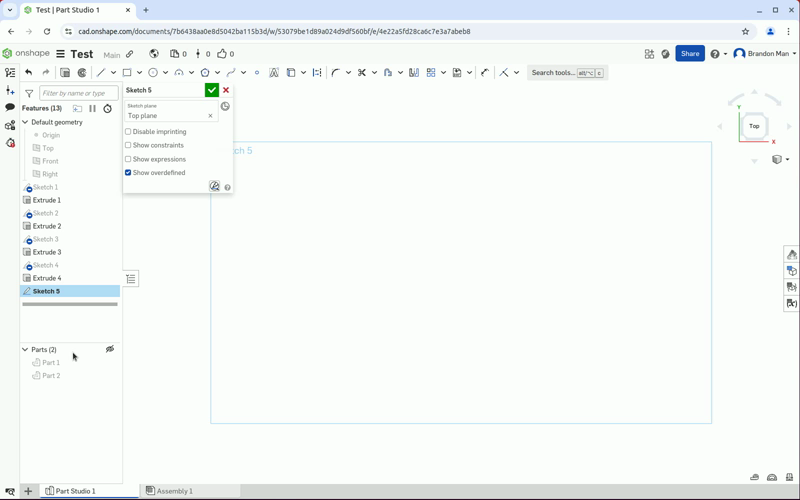
key(l)
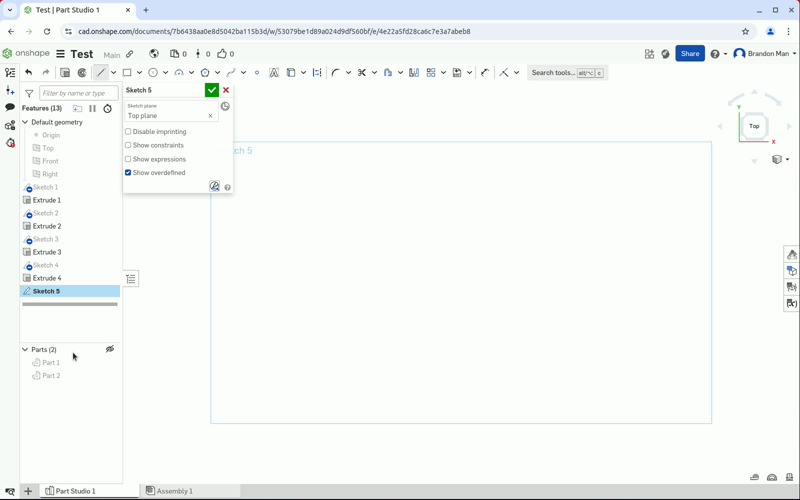
key_down(shift)
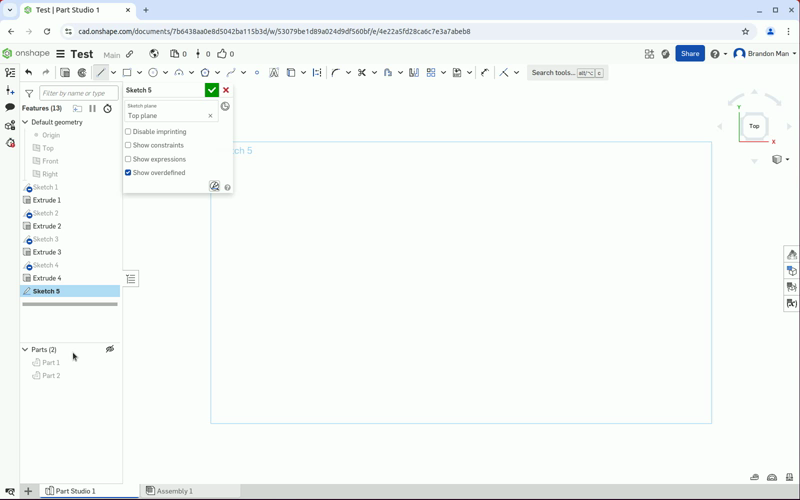
mouse_move(352, 355)
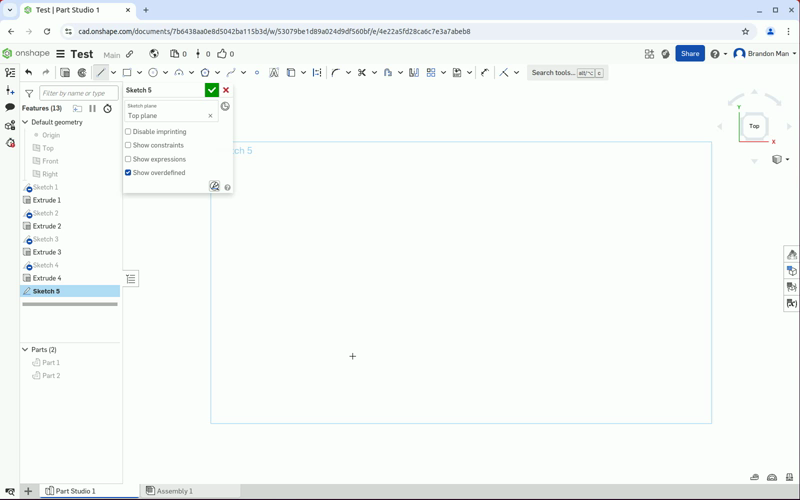
click(352, 355)
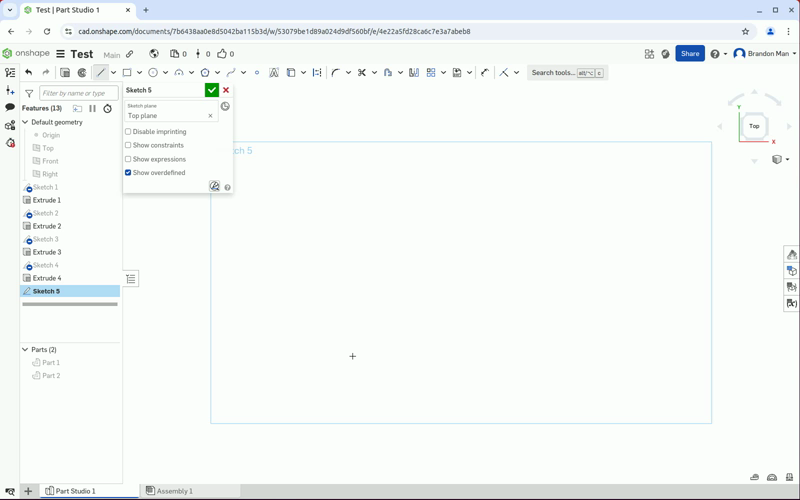
key_up(shift)
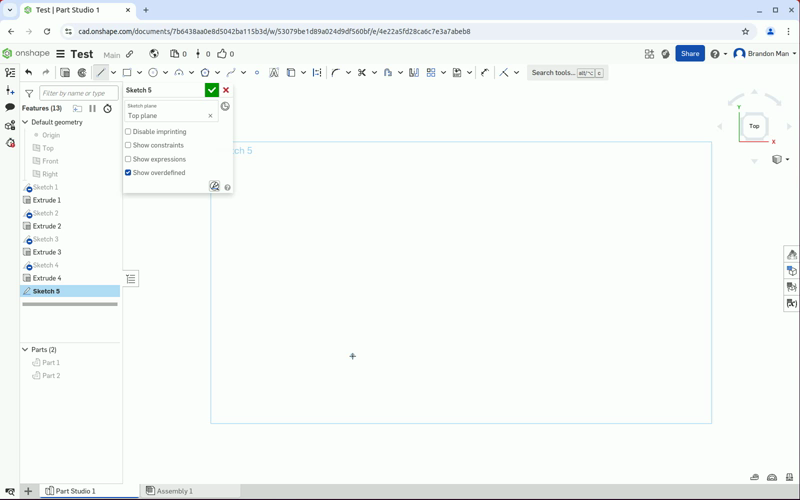
key_down(shift)
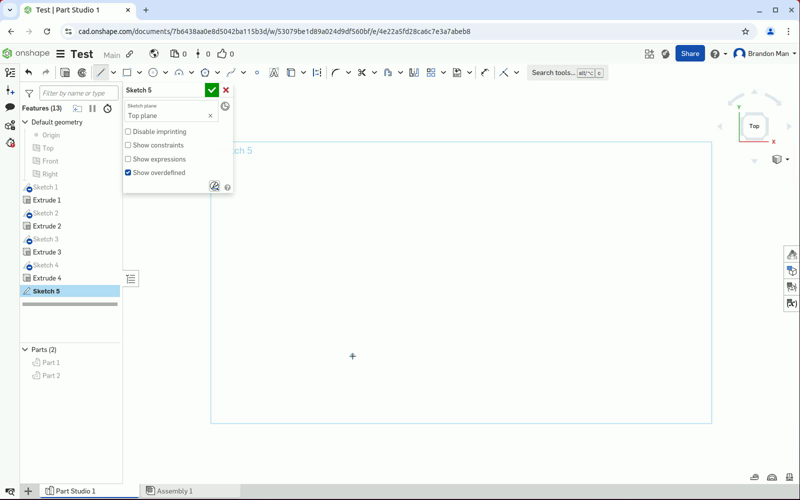
mouse_move(568, 355)
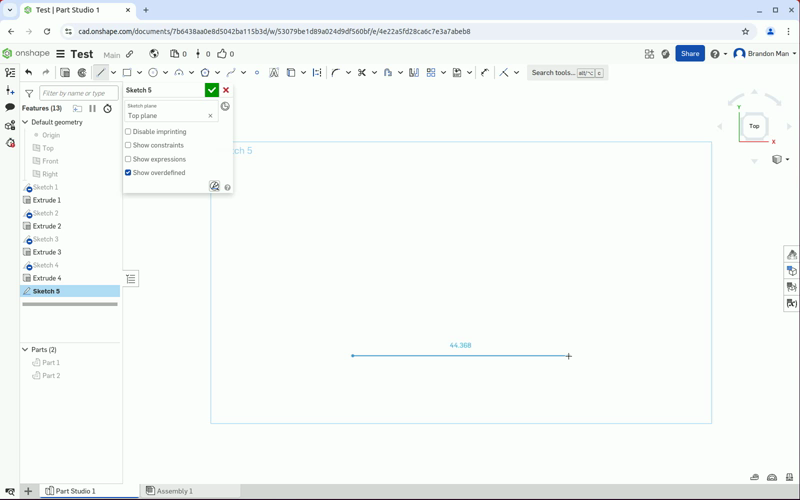
click(568, 355)
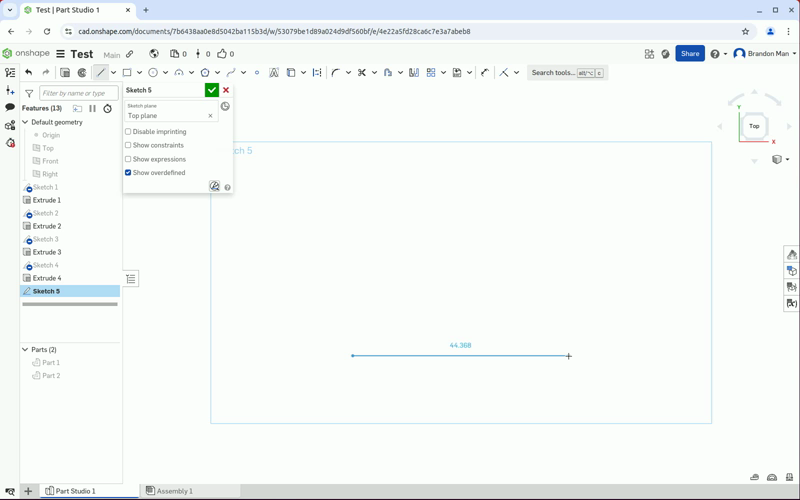
key_up(shift)
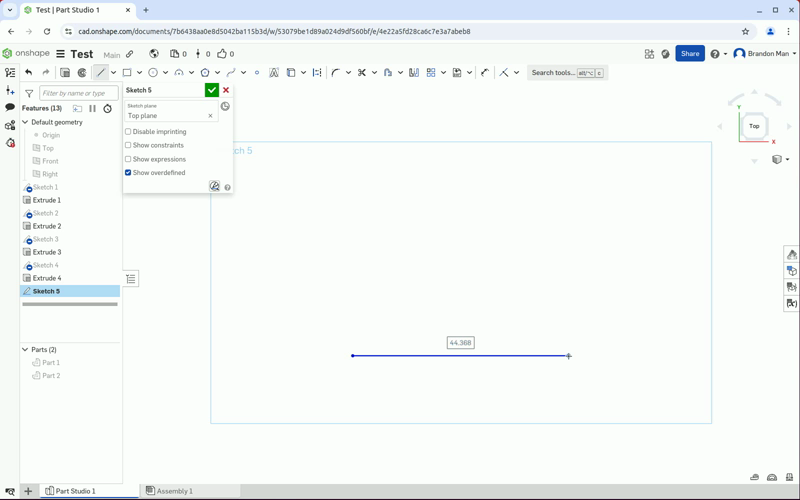
key_down(shift)
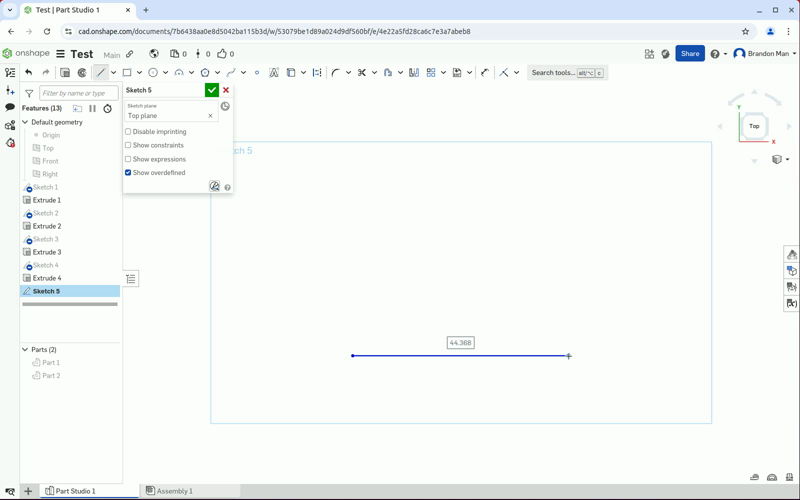
mouse_move(568, 212)
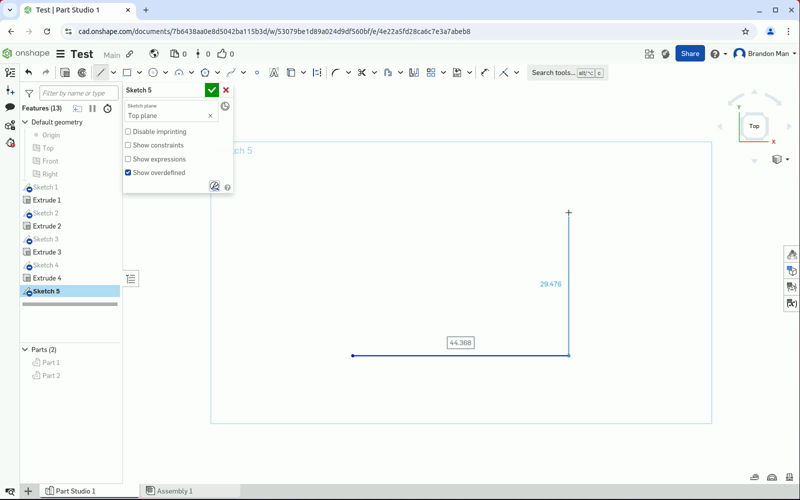
click(568, 212)
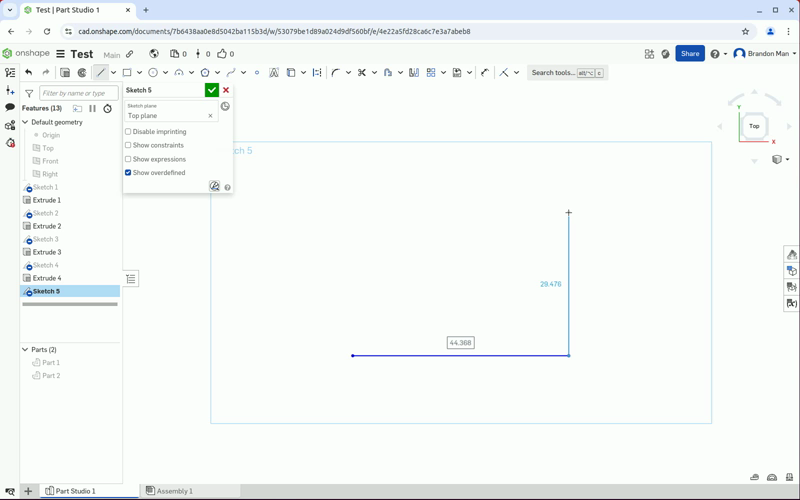
key_up(shift)
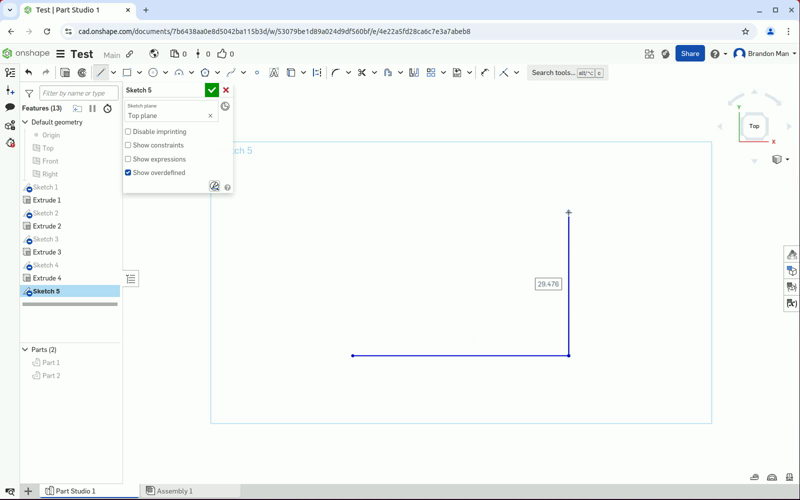
key_down(shift)
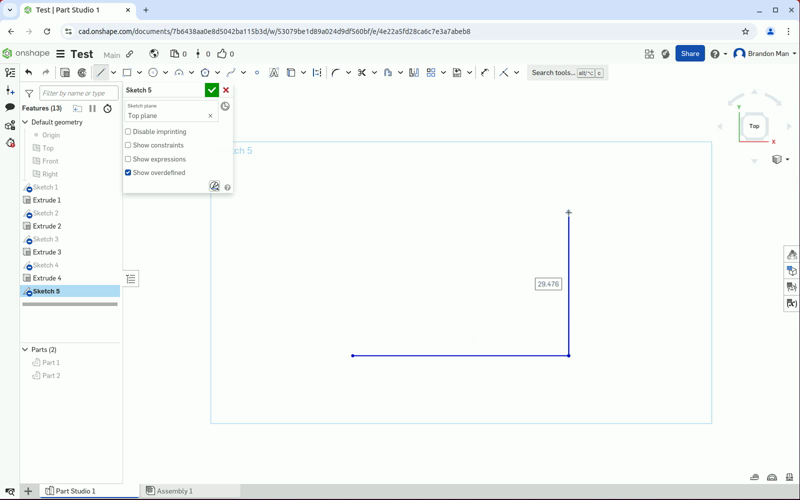
mouse_move(352, 212)
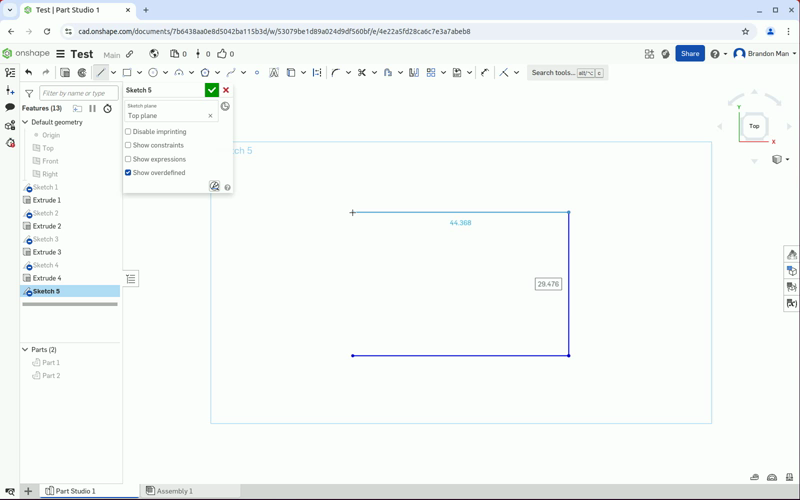
click(352, 212)
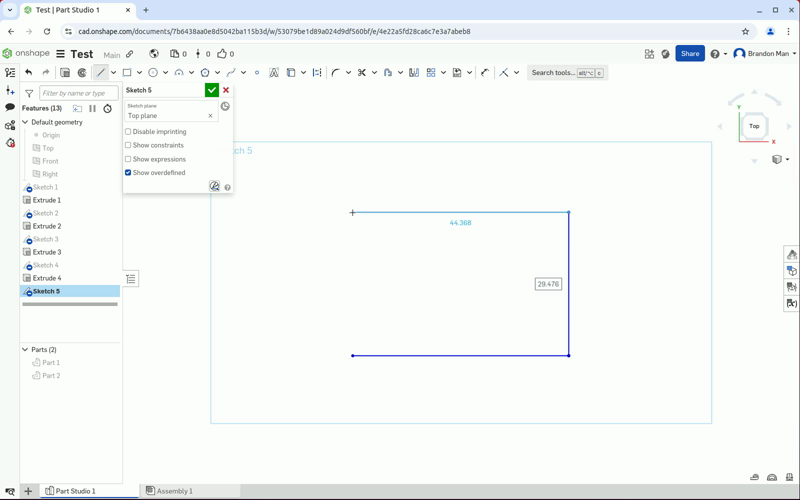
key_up(shift)
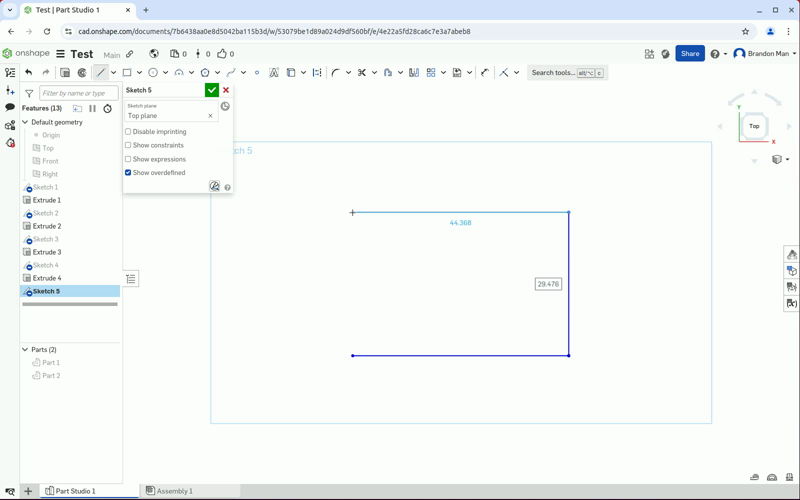
key_down(shift)
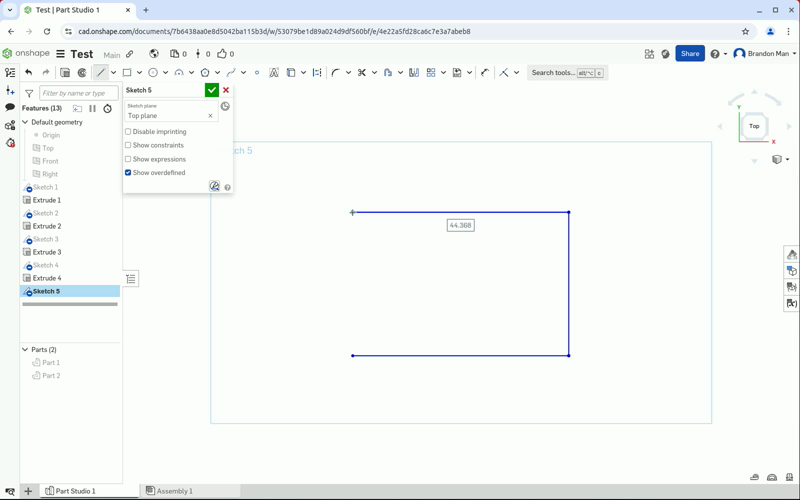
mouse_move(352, 355)
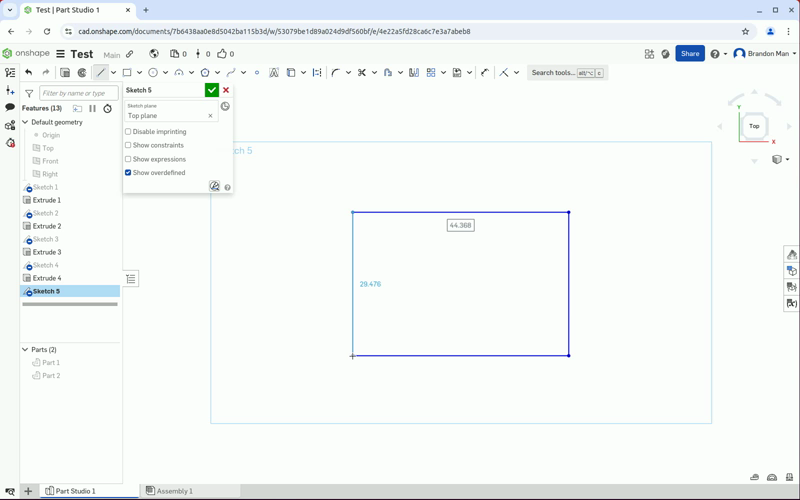
key_up(shift)
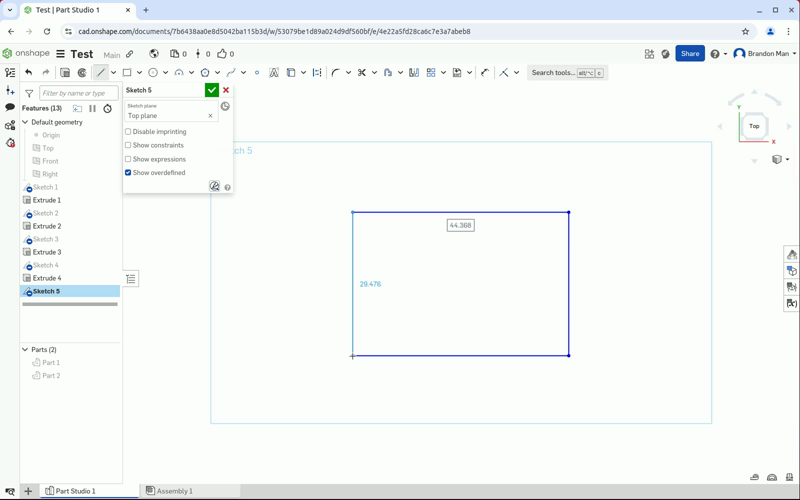
click(352, 355)
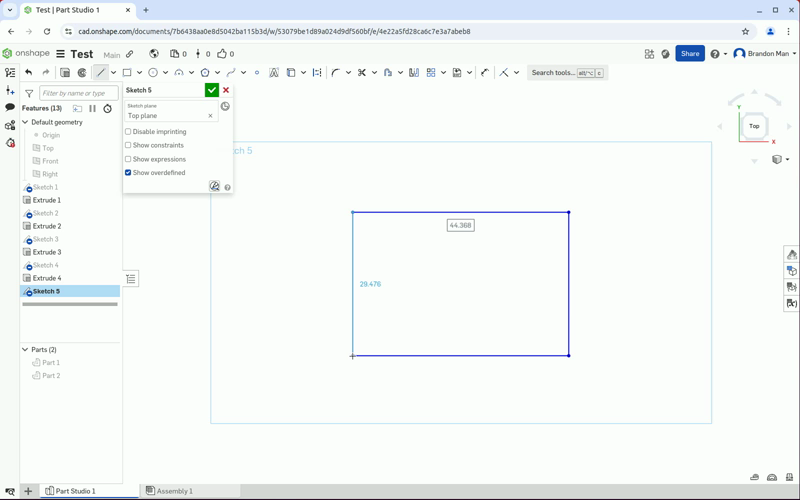
key(esc)
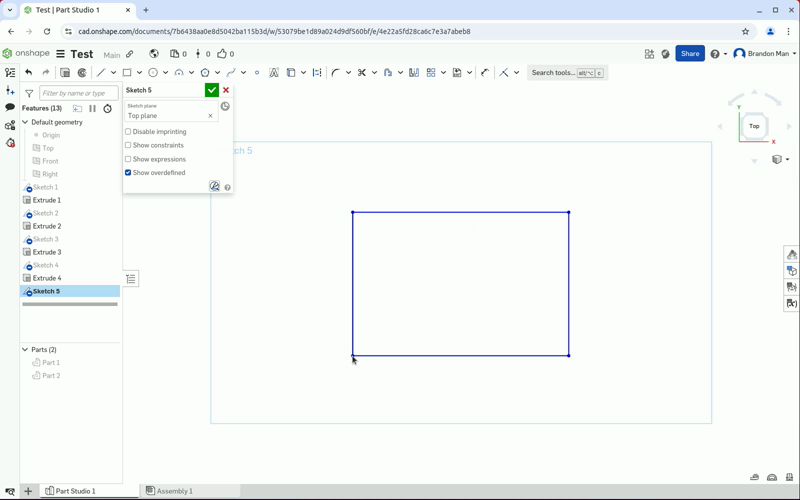
mouse_move(379, 244)
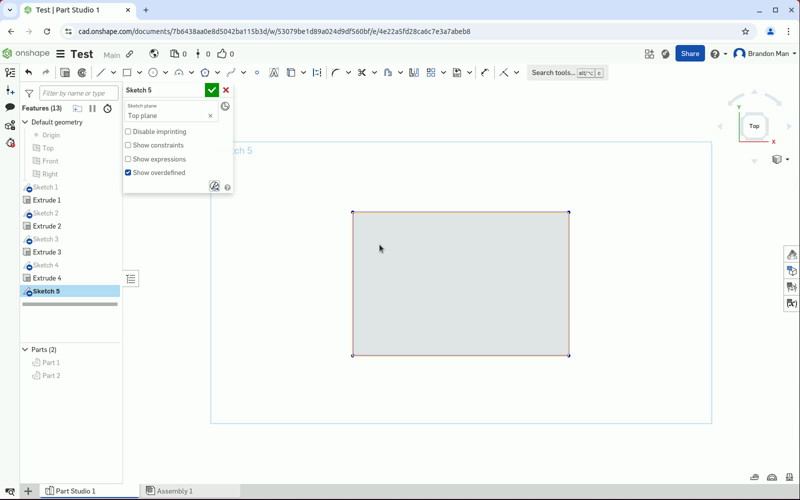
click(379, 244)
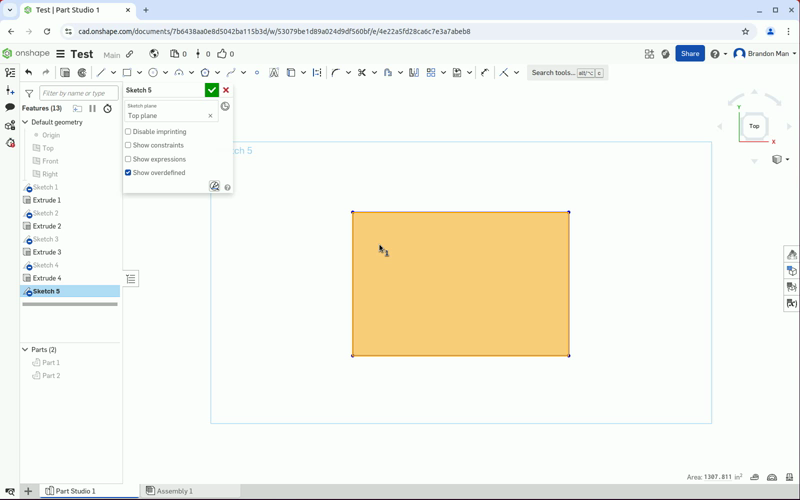
mouse_move(73, 352)
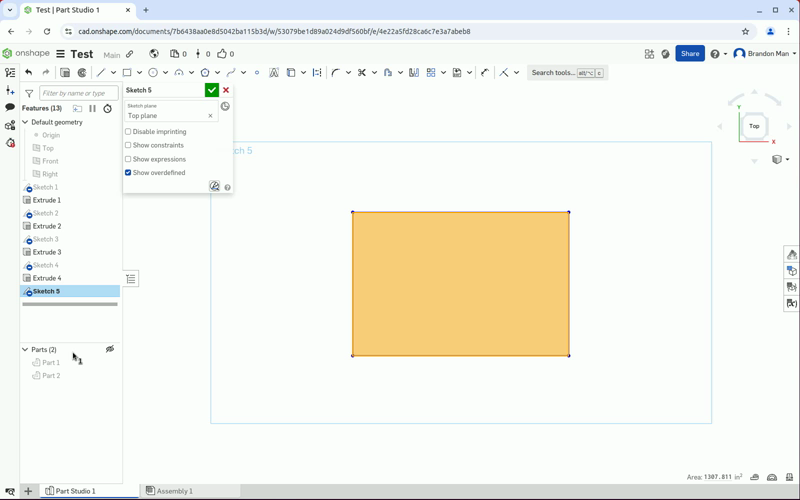
key(shift+y)
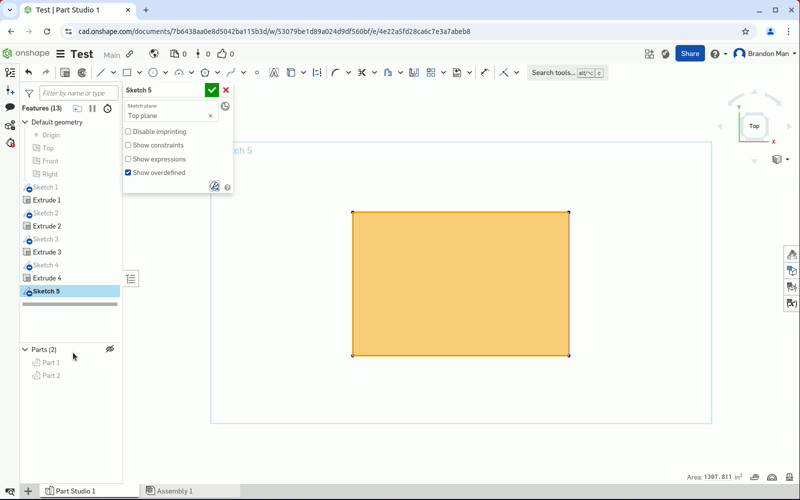
key(shift+e)
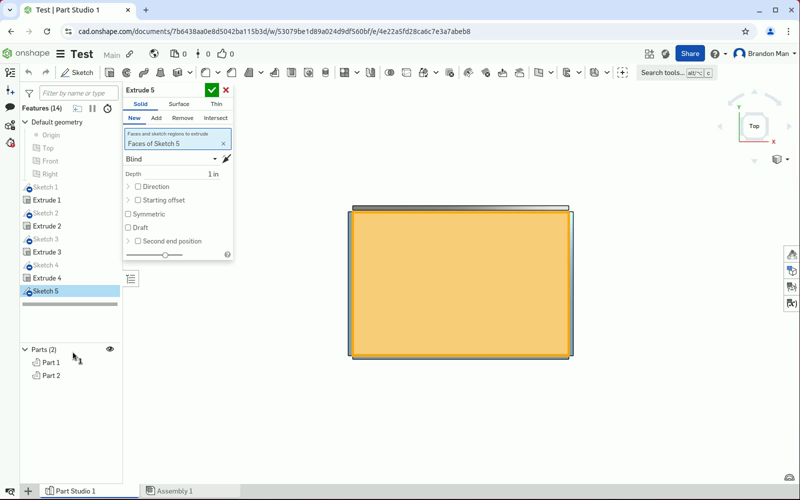
mouse_move(143, 106)
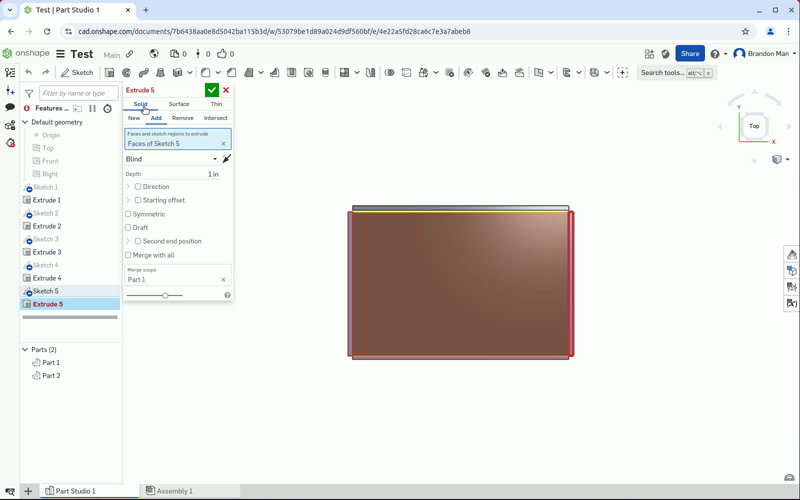
click(143, 106)
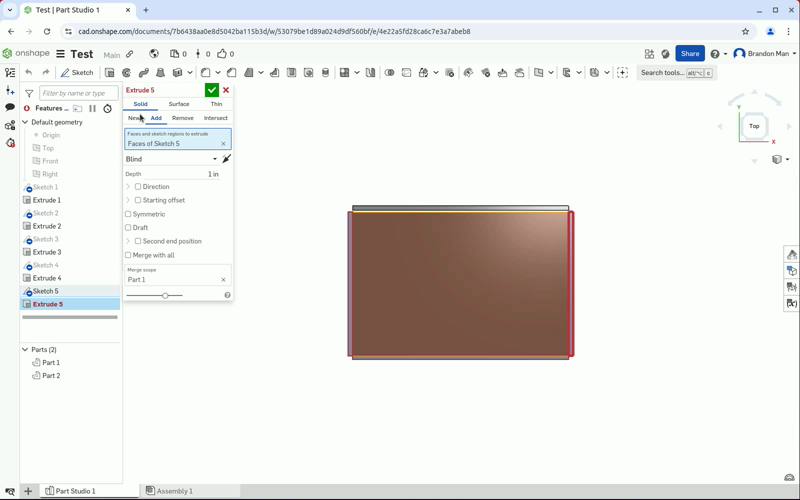
mouse_move(137, 120)
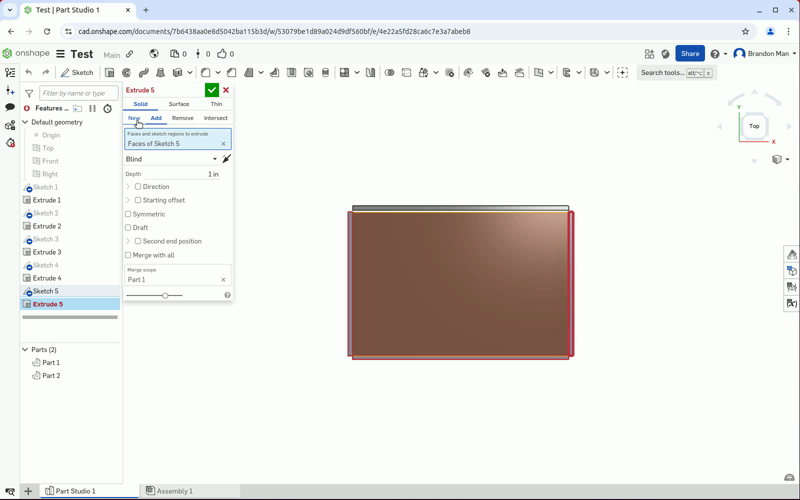
click(137, 120)
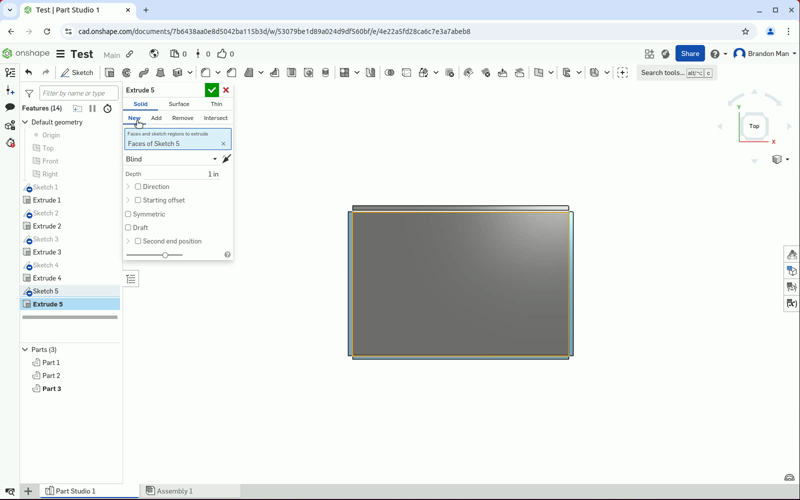
key(tab, 4)
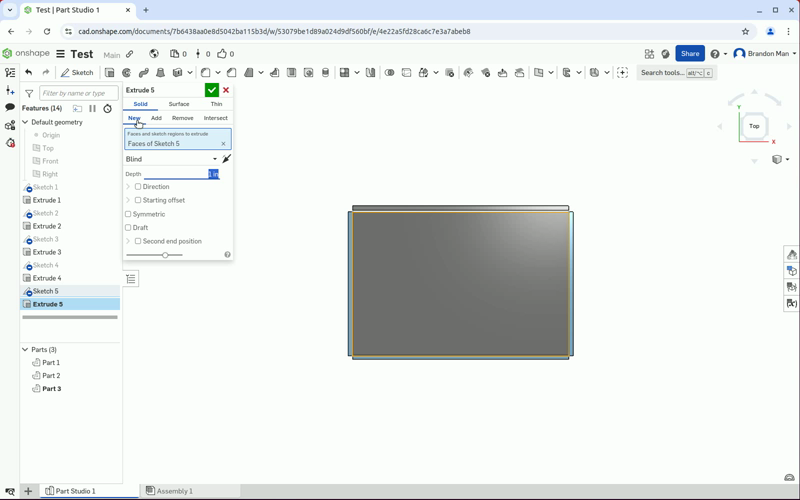
text(-0.241)
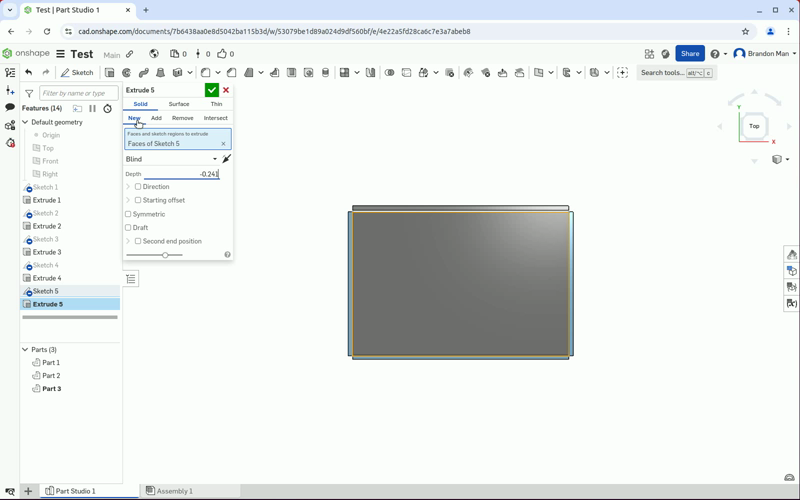
key(enter)
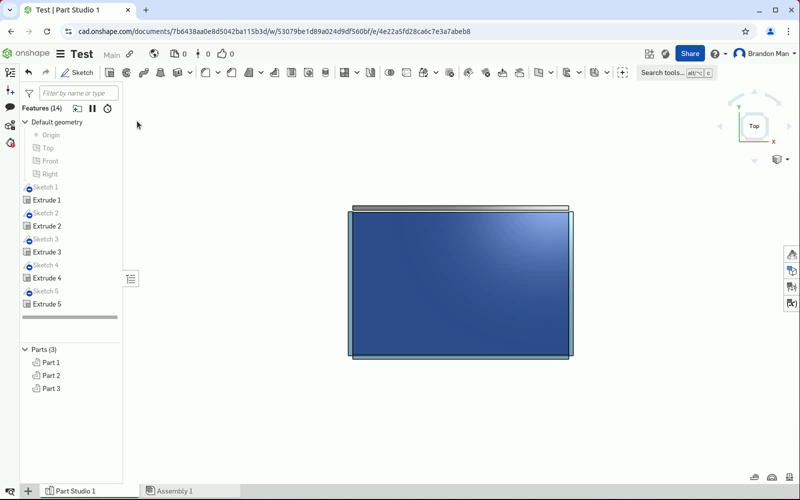
key(shift+h)
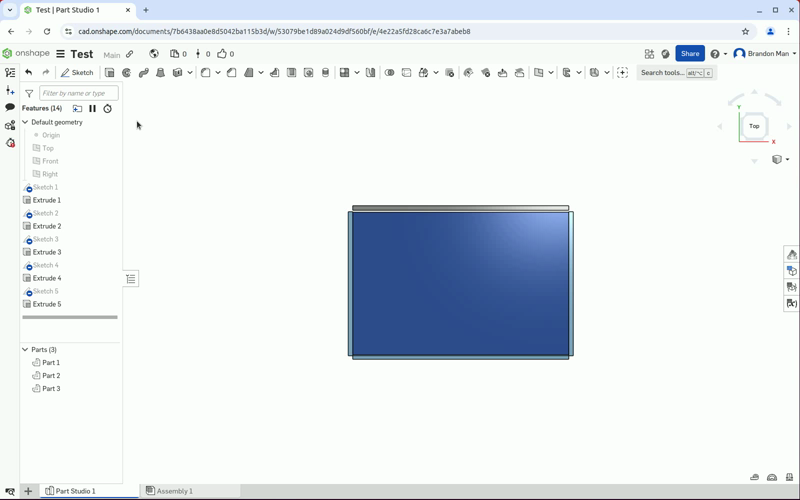
key(shift+h)
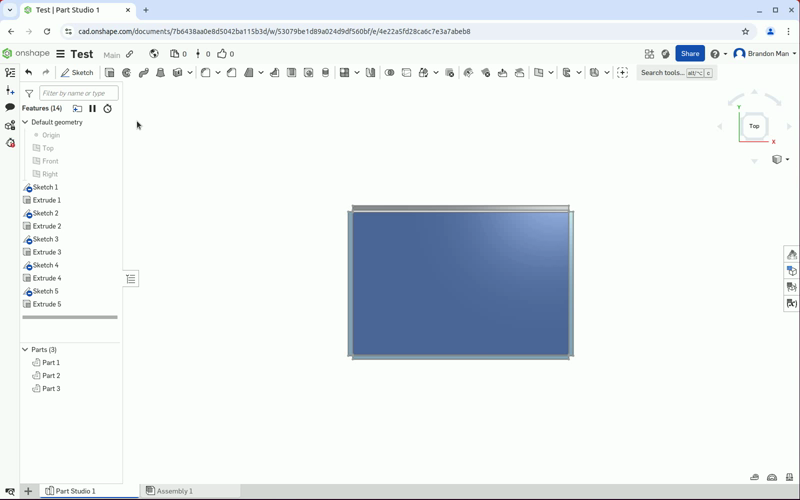
key(shift+7)
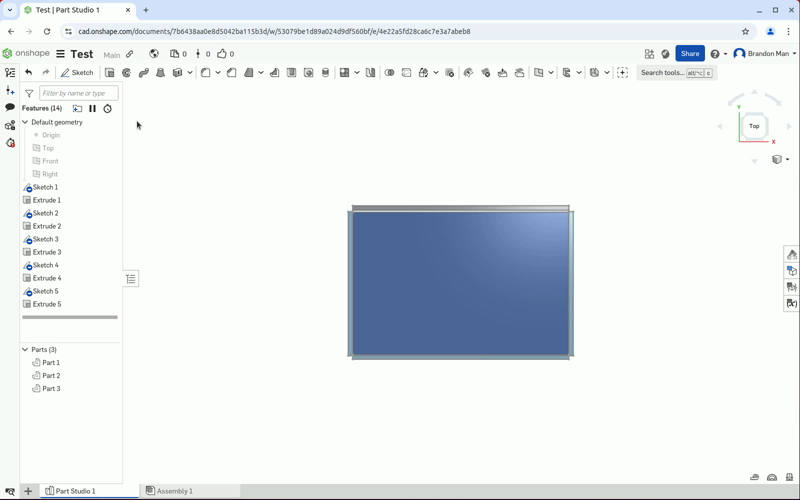
key(up, 3)
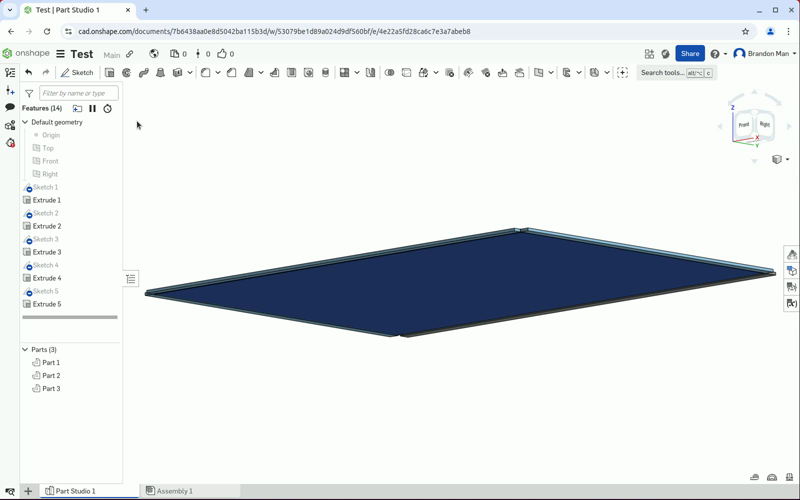
key(left, 3)
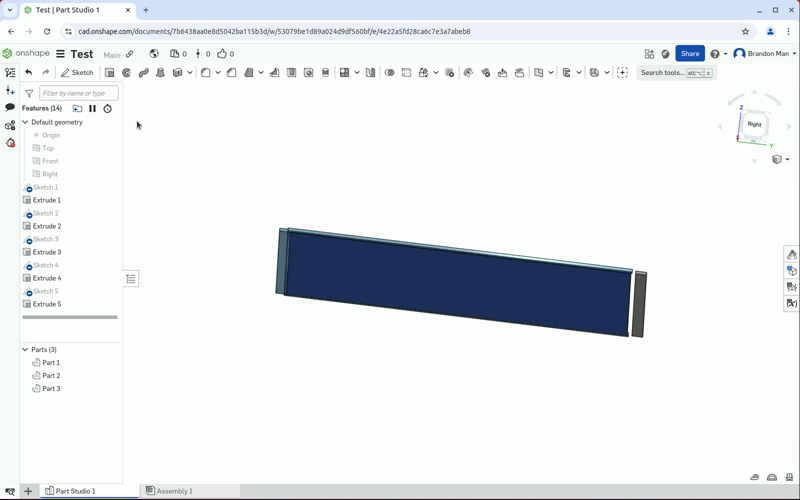
key(right, 3)
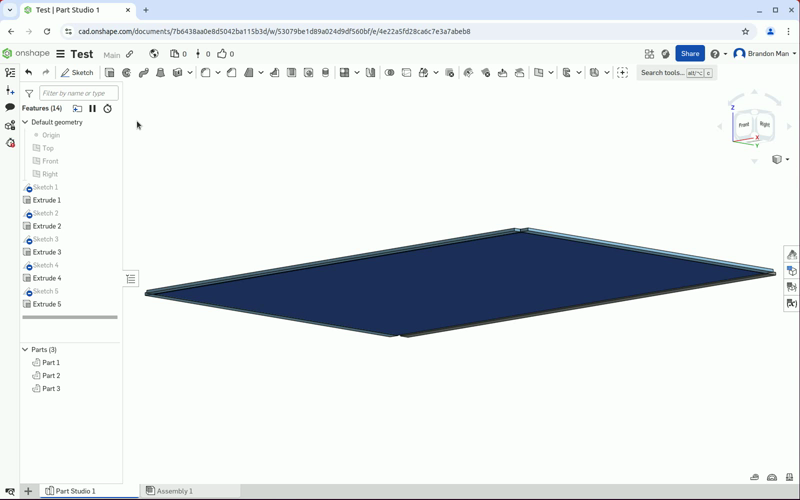
key(down, 3)
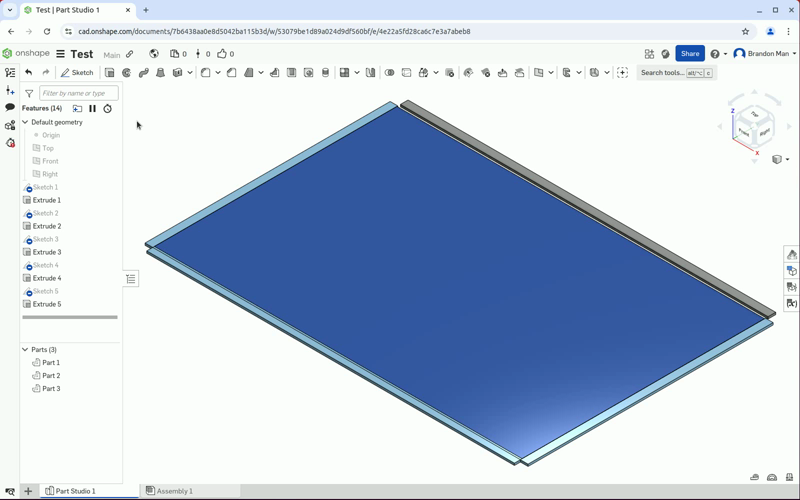
mouse_move(73, 189)
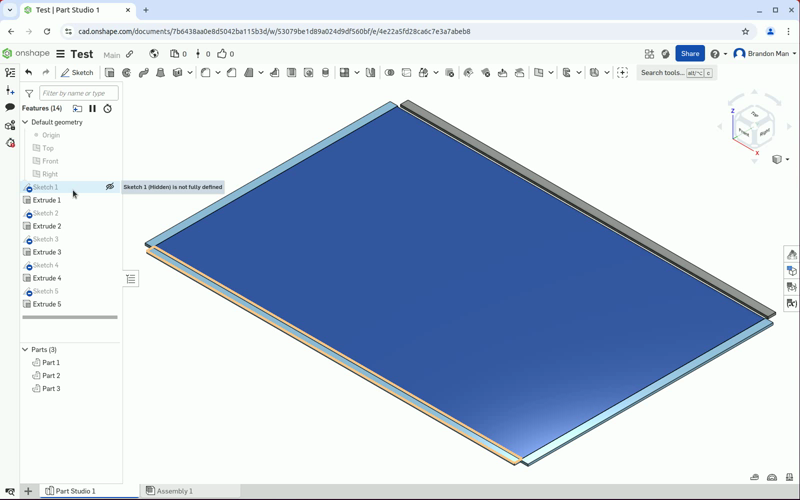
click(73, 189)